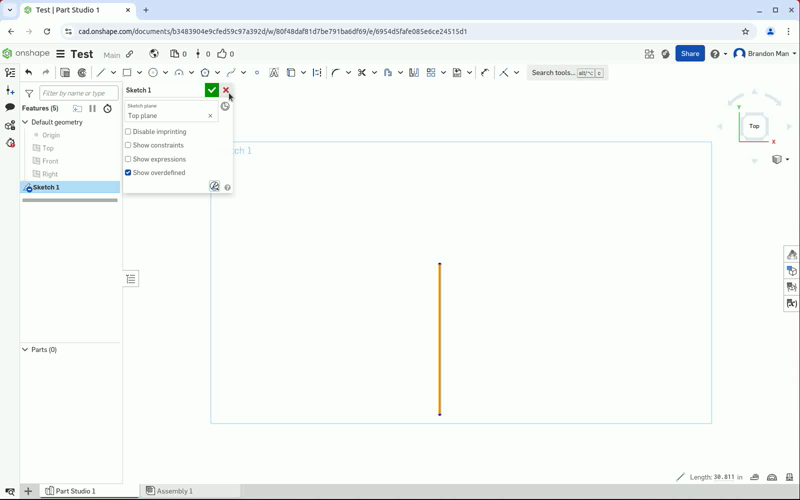
key(shift+h)
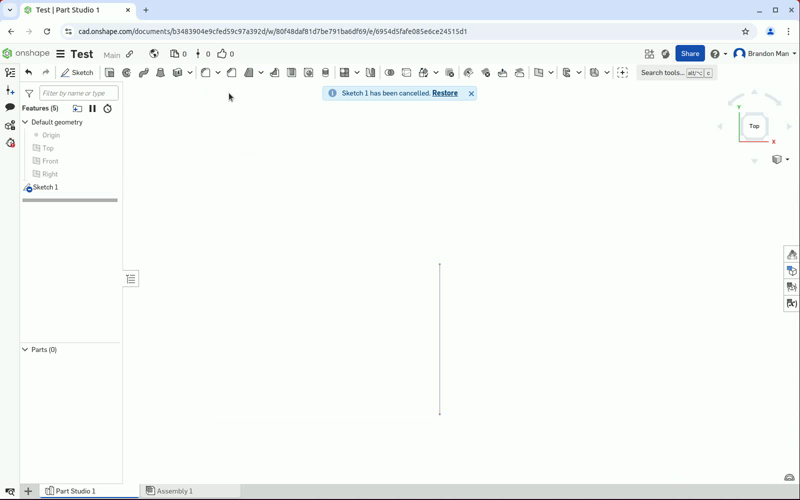
key(shift+s)
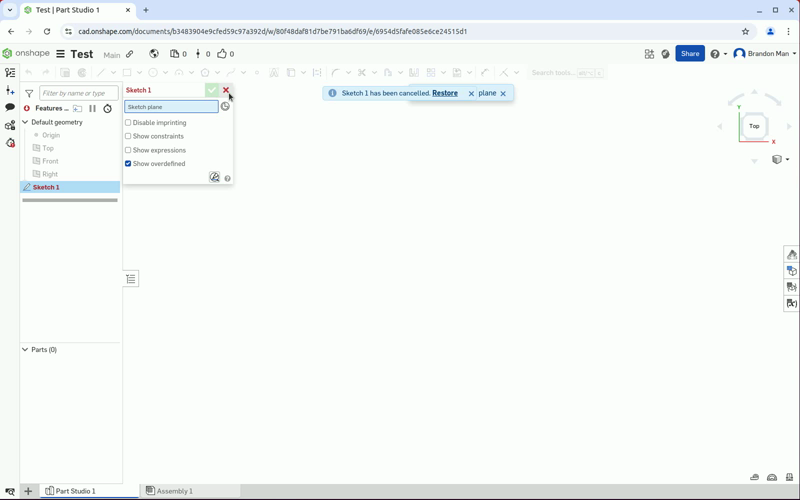
mouse_move(73, 150)
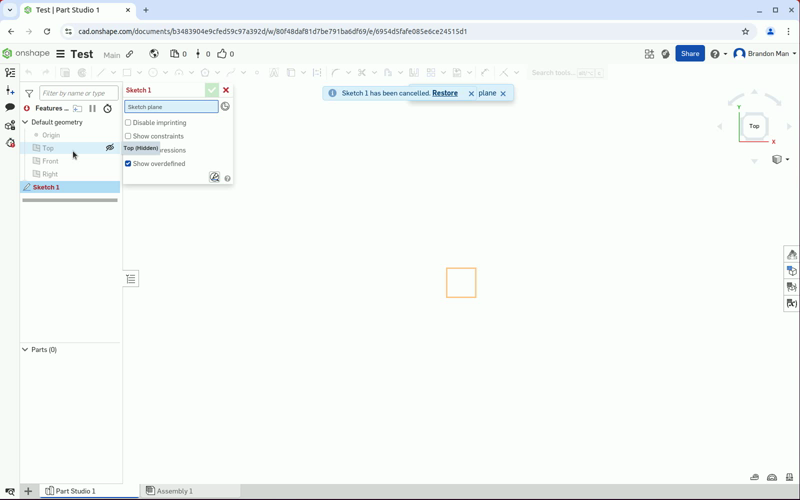
click(73, 150)
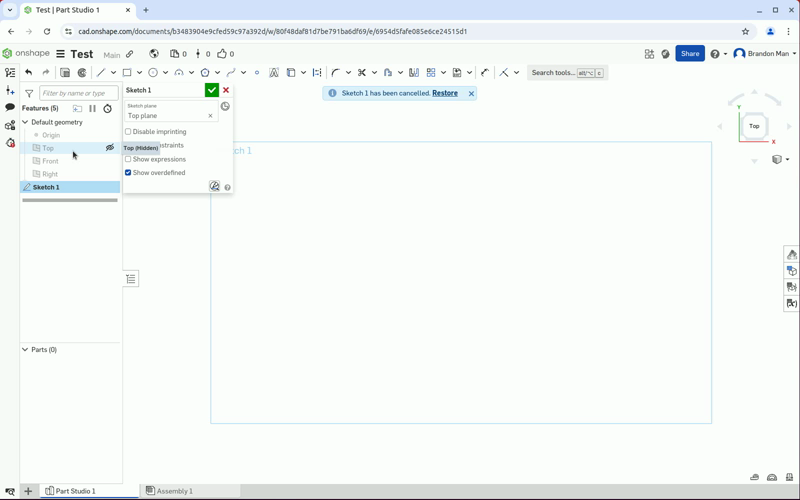
mouse_move(73, 352)
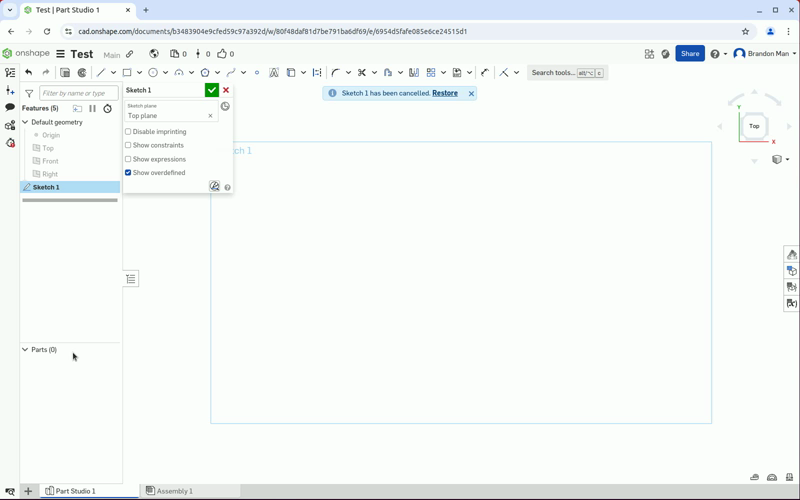
key(y)
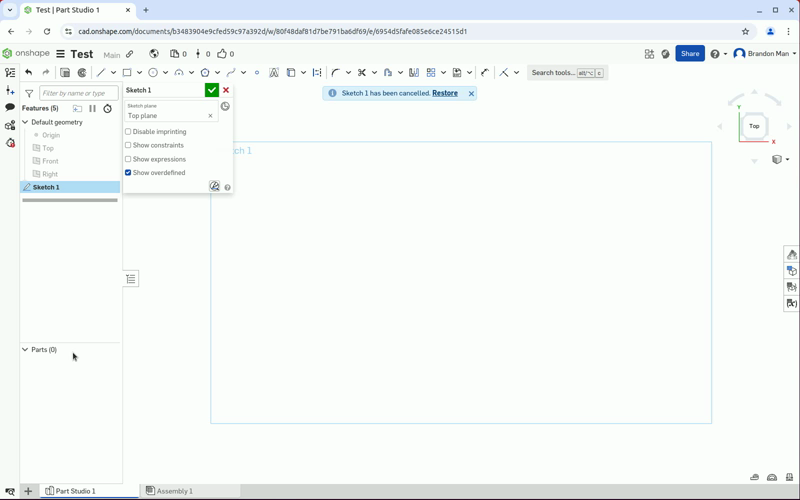
key(a)
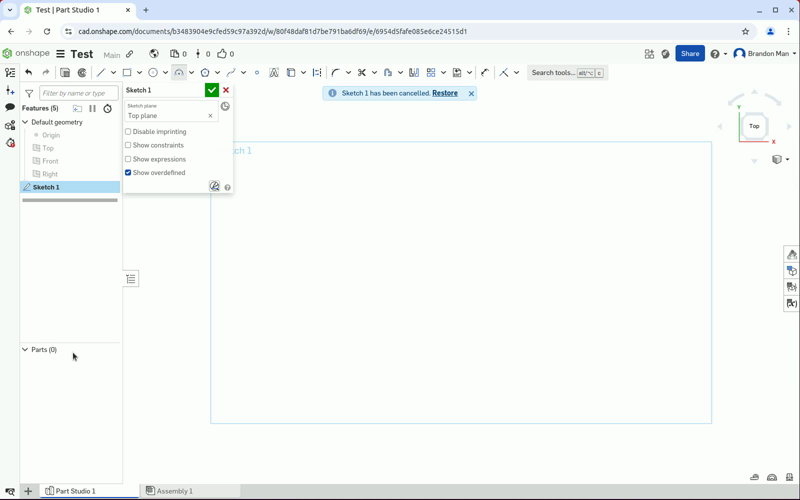
key_down(shift)
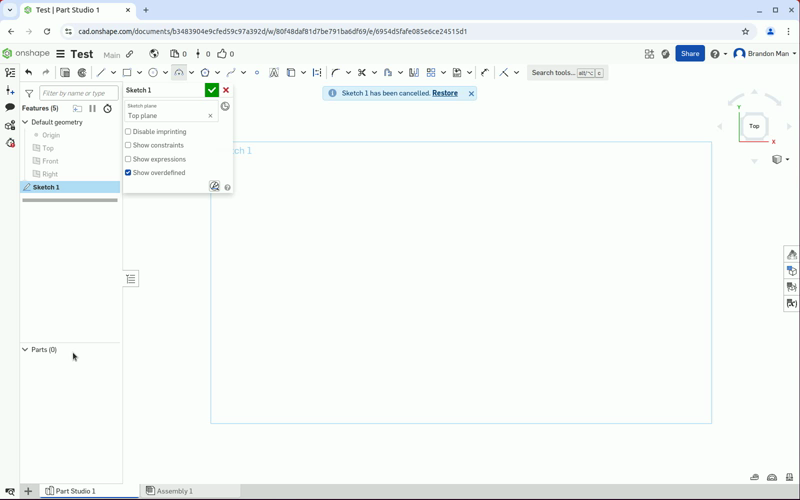
mouse_move(361, 299)
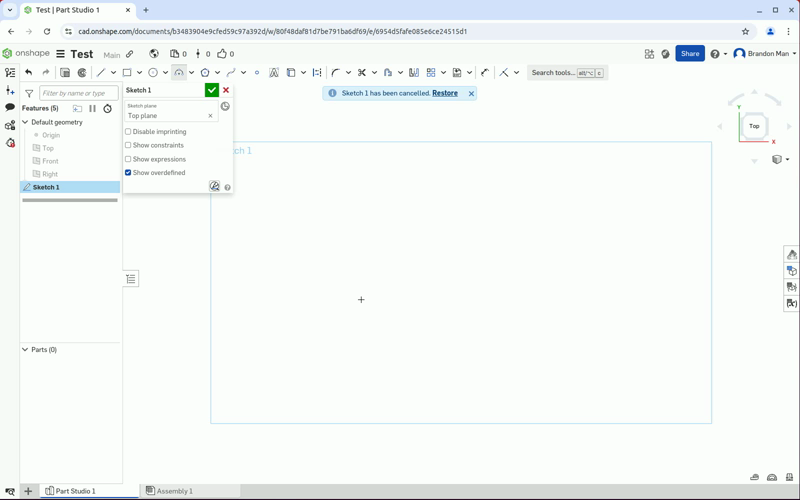
click(361, 299)
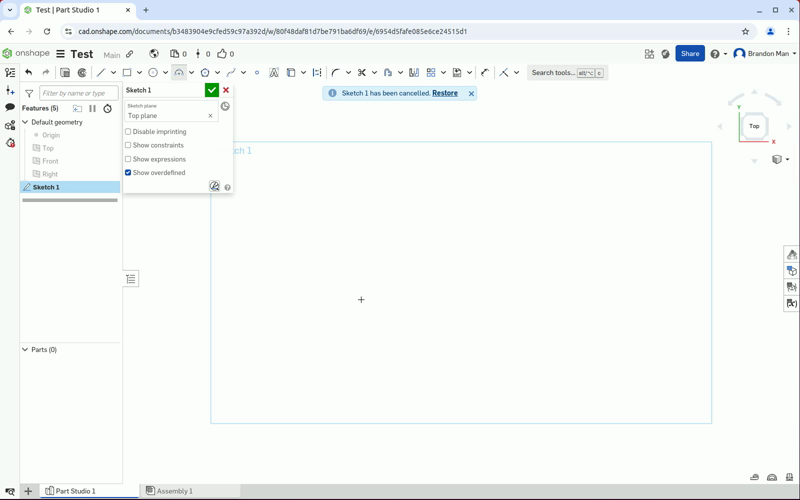
key_up(shift)
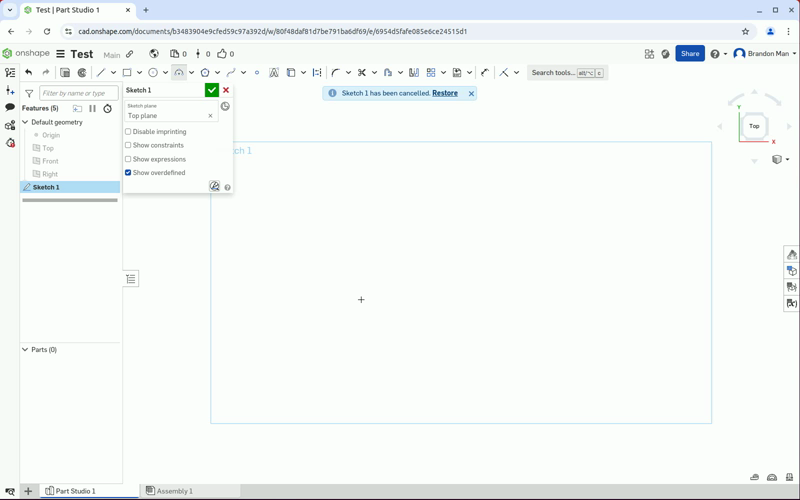
key_down(shift)
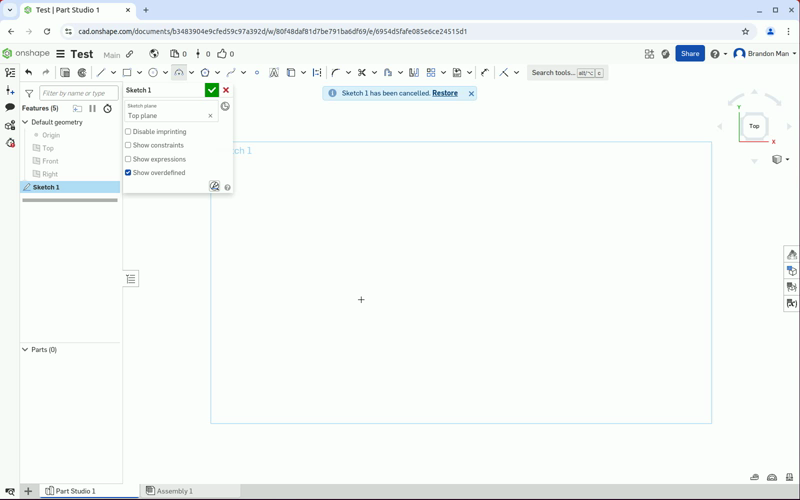
mouse_move(363, 297)
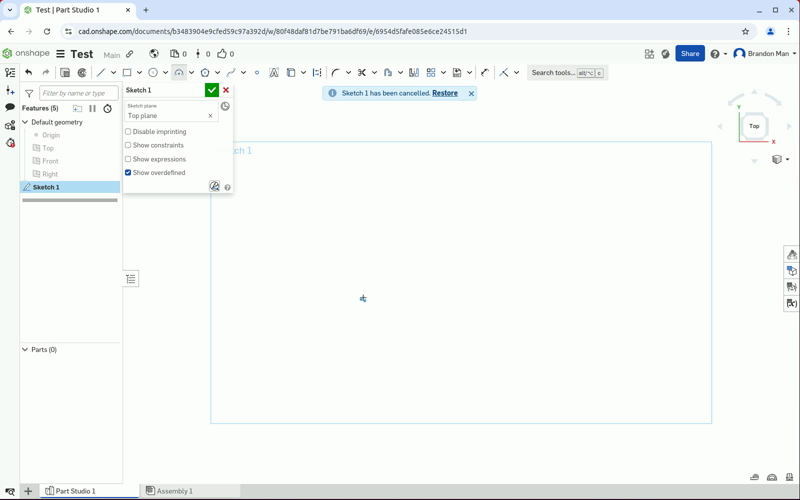
scroll(6)
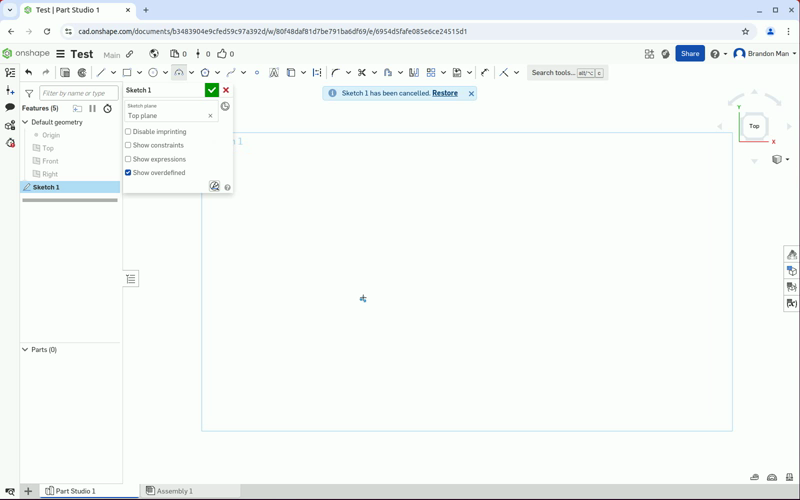
scroll(6)
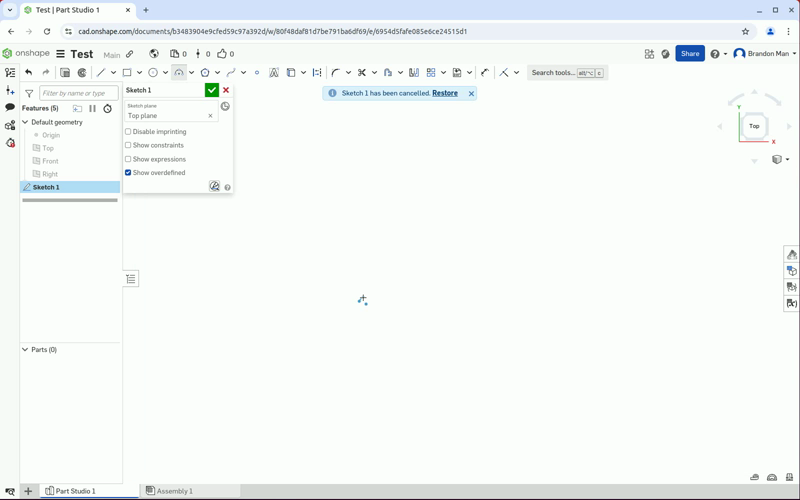
scroll(6)
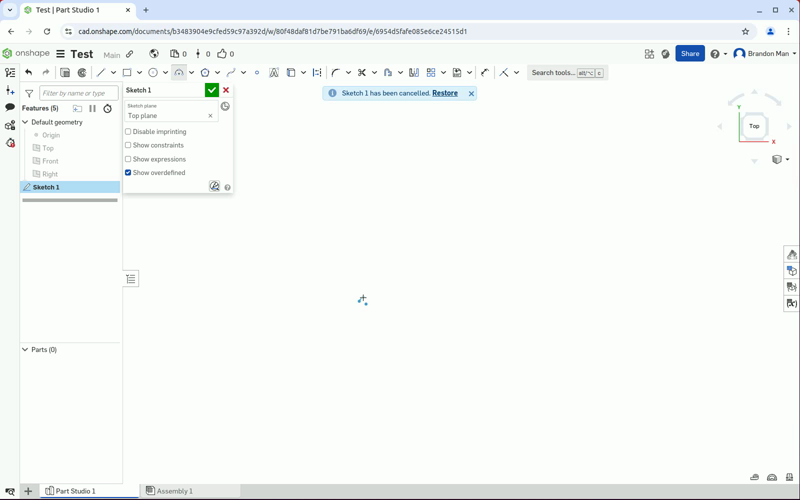
scroll(6)
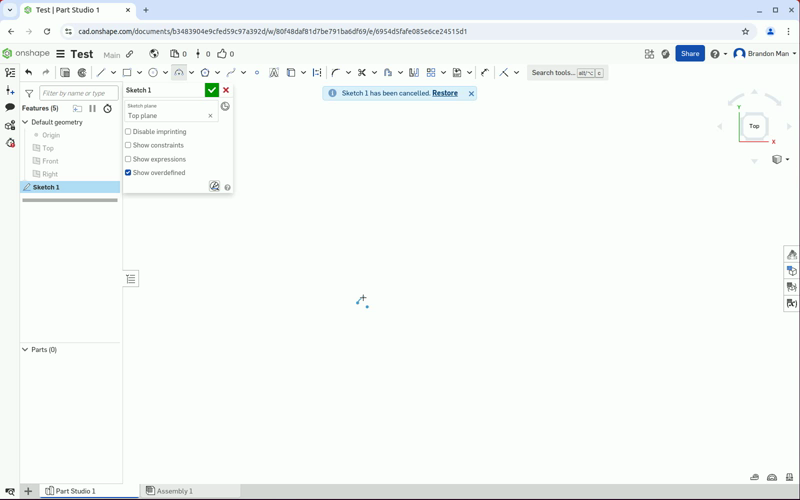
scroll(6)
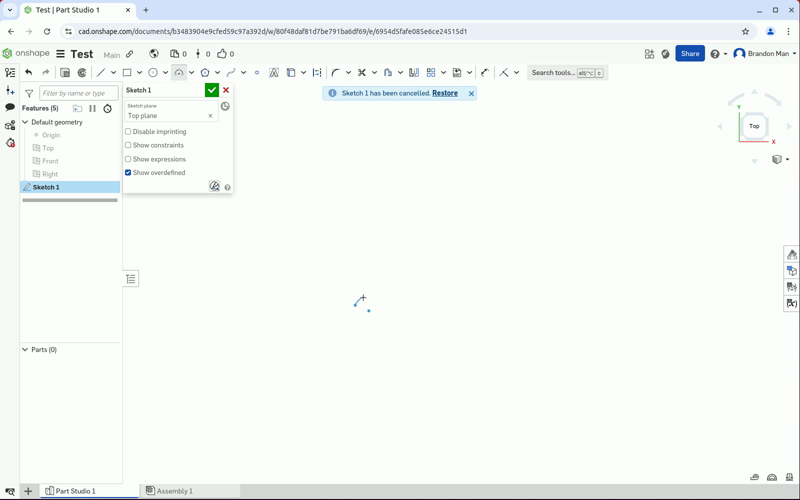
scroll(6)
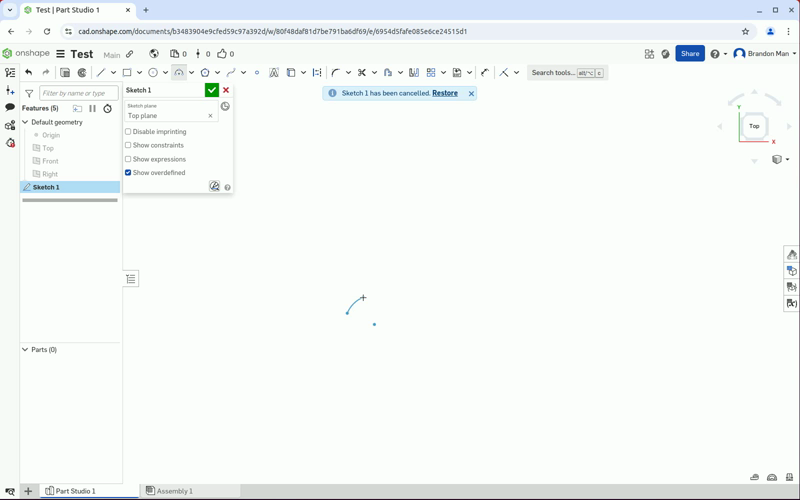
scroll(6)
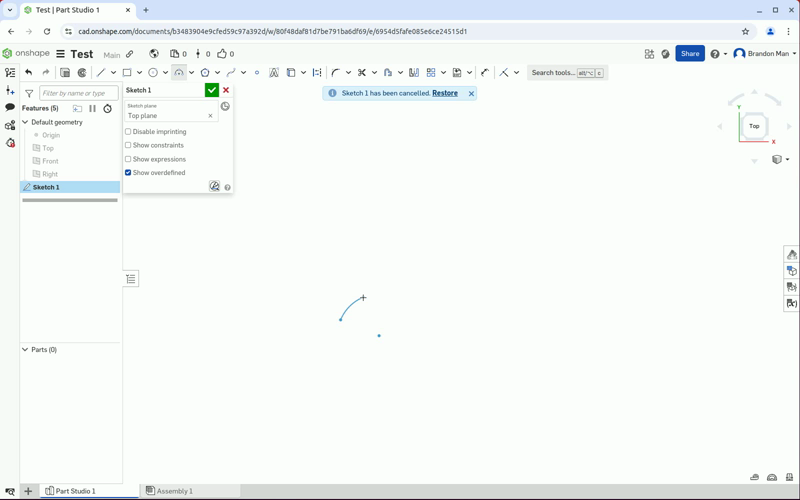
click(363, 297)
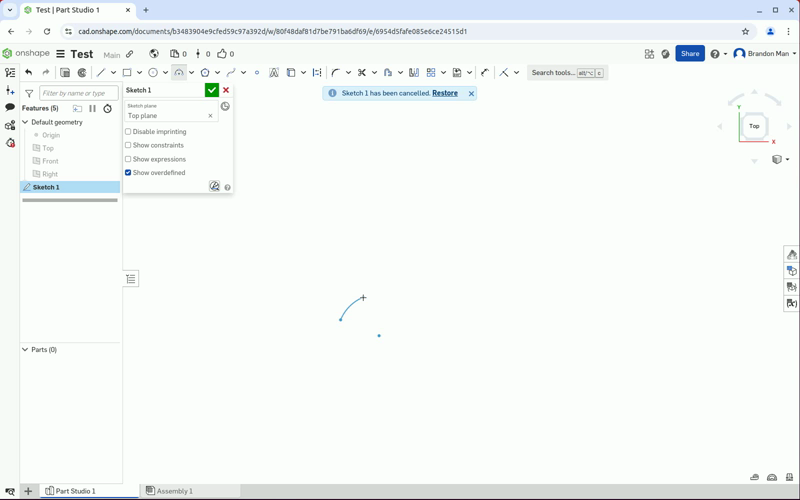
scroll(-6)
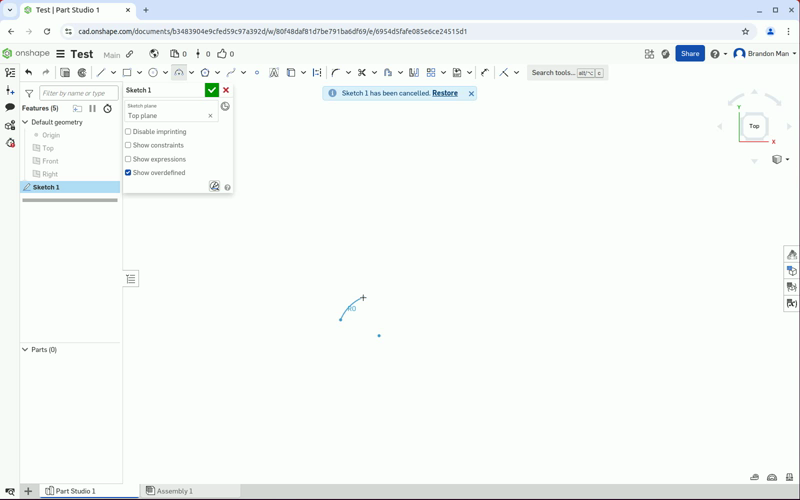
scroll(-6)
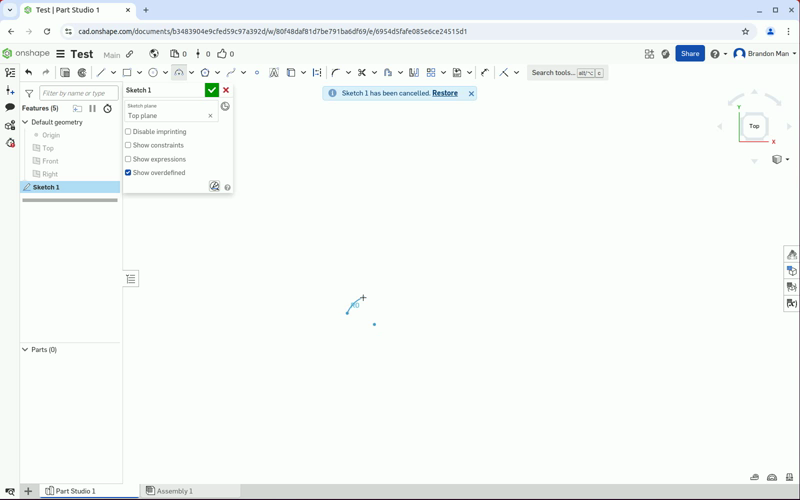
scroll(-6)
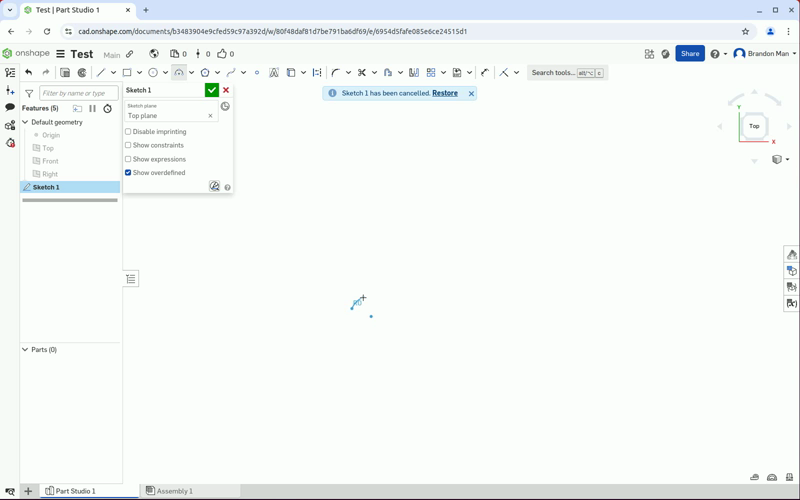
scroll(-6)
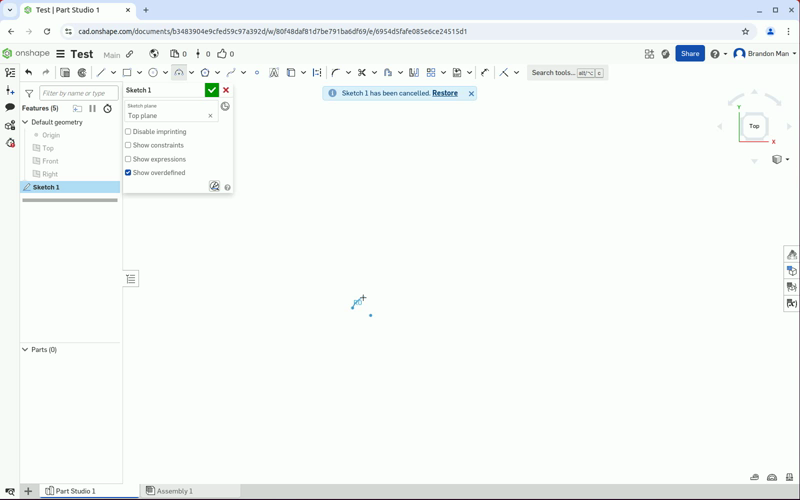
scroll(-6)
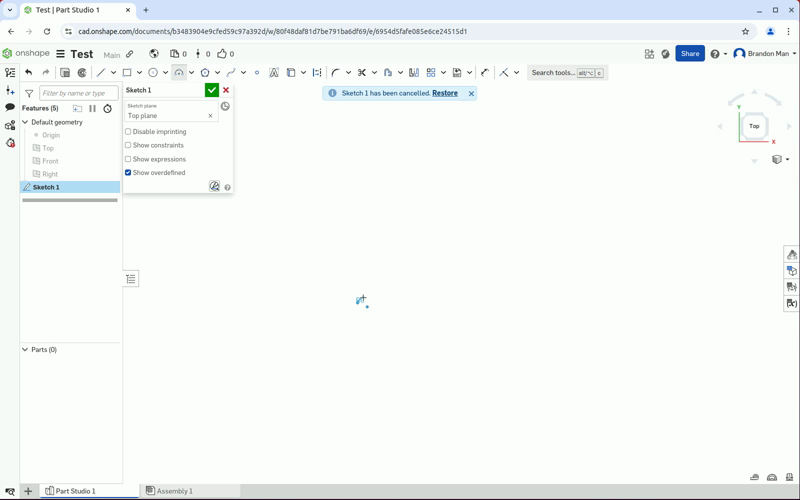
scroll(-6)
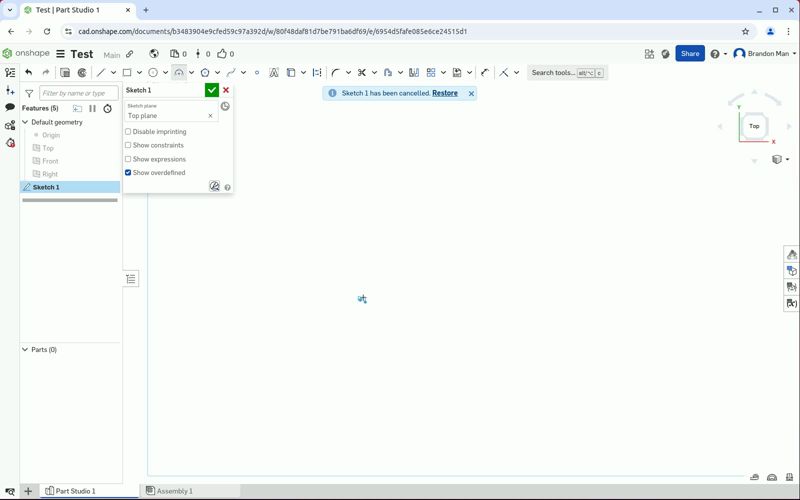
scroll(-6)
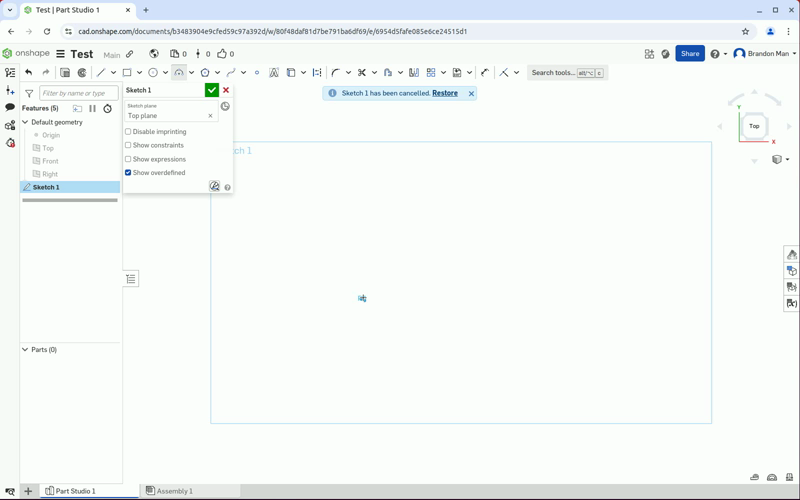
mouse_move(362, 298)
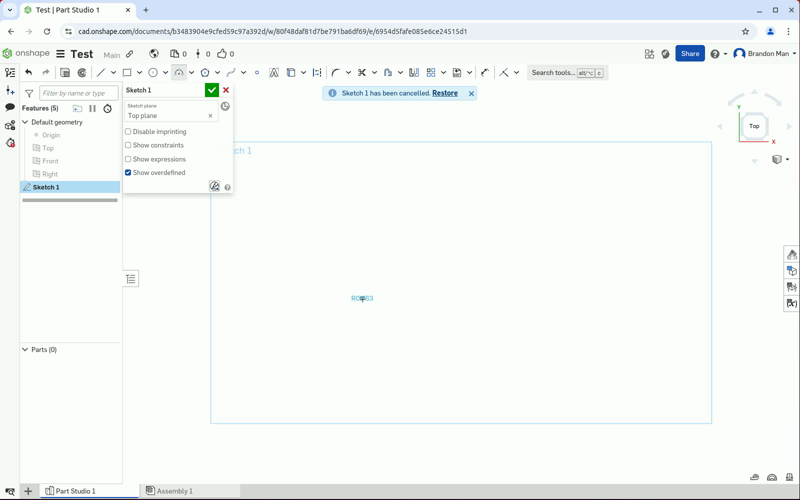
scroll(6)
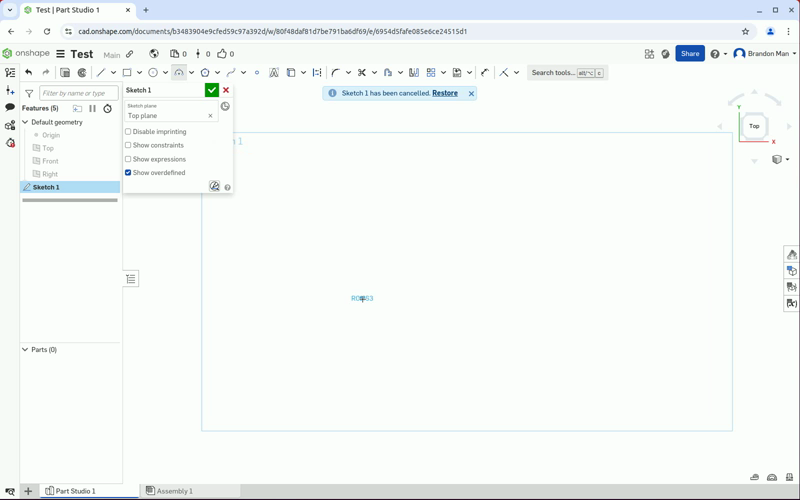
scroll(6)
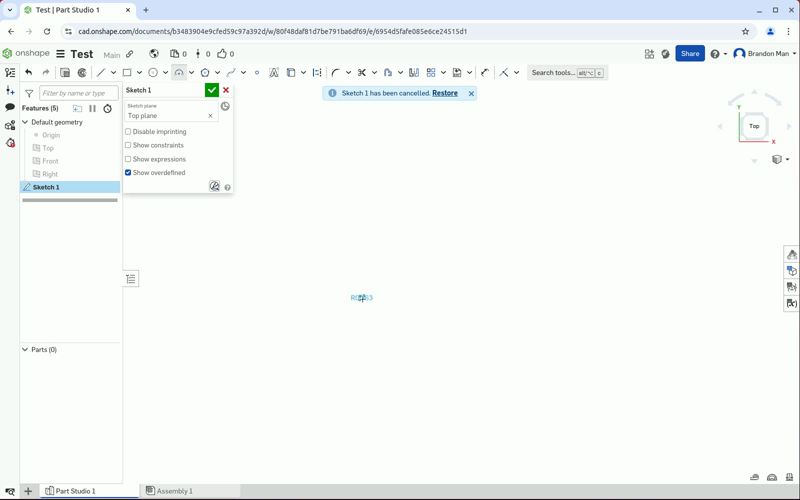
scroll(6)
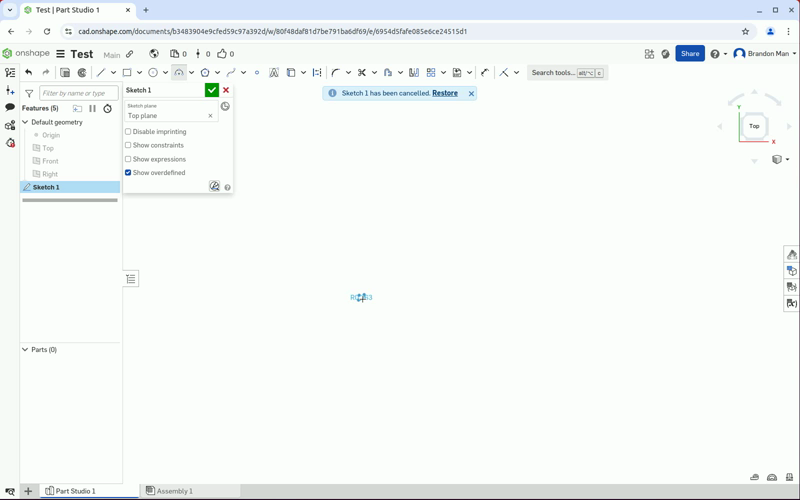
scroll(6)
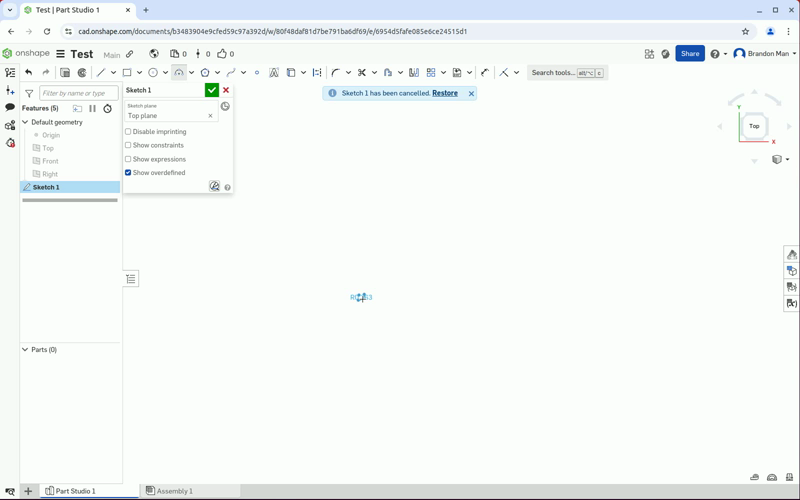
scroll(6)
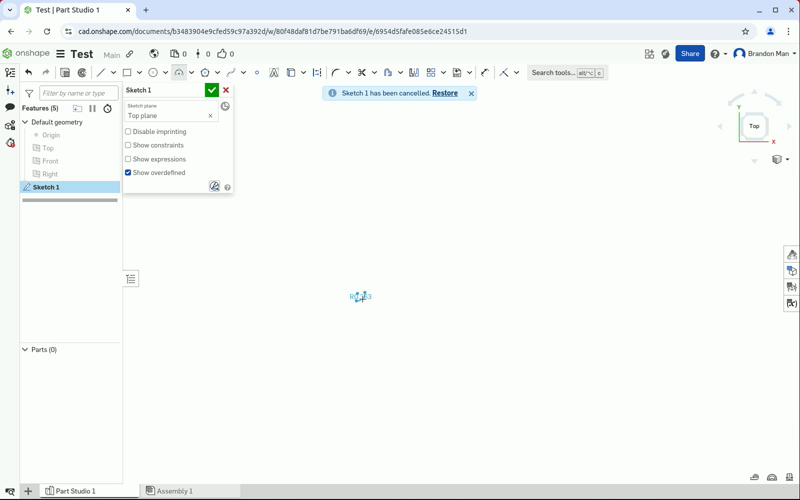
scroll(6)
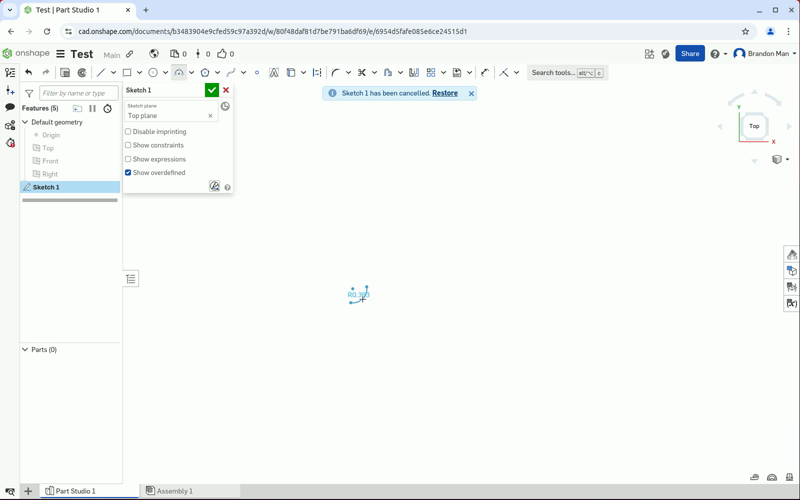
scroll(6)
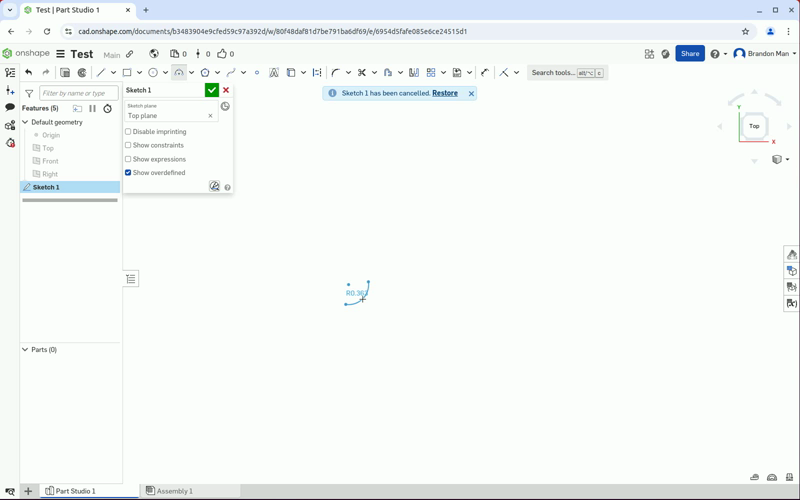
click(362, 298)
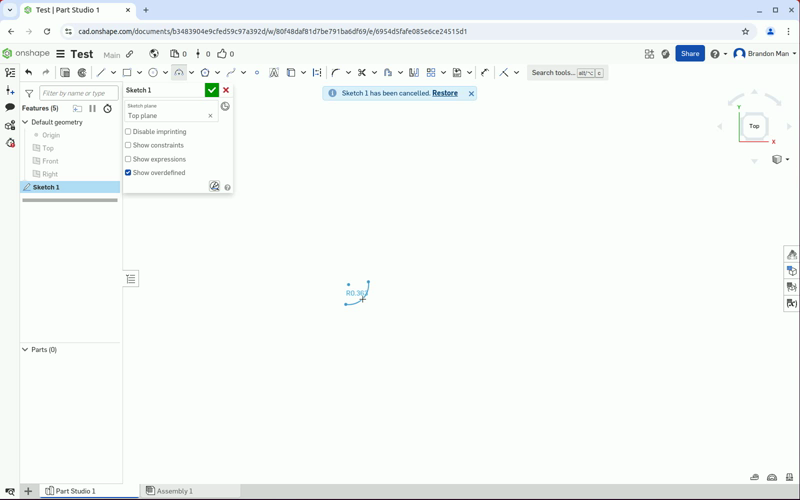
scroll(-6)
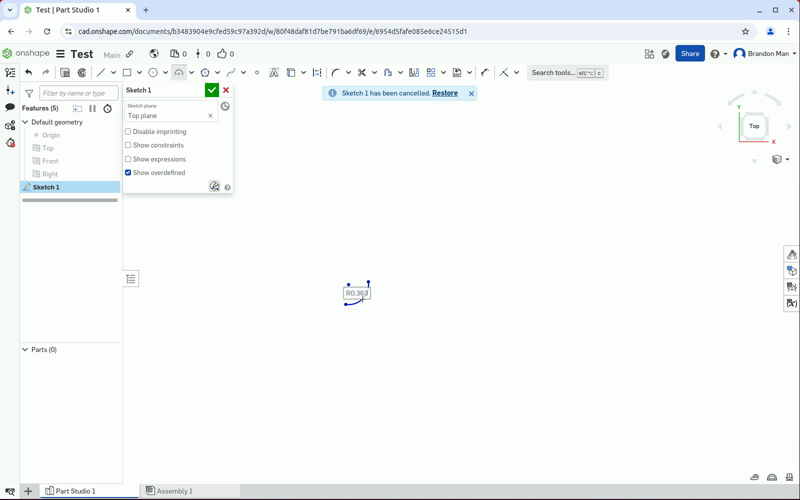
scroll(-6)
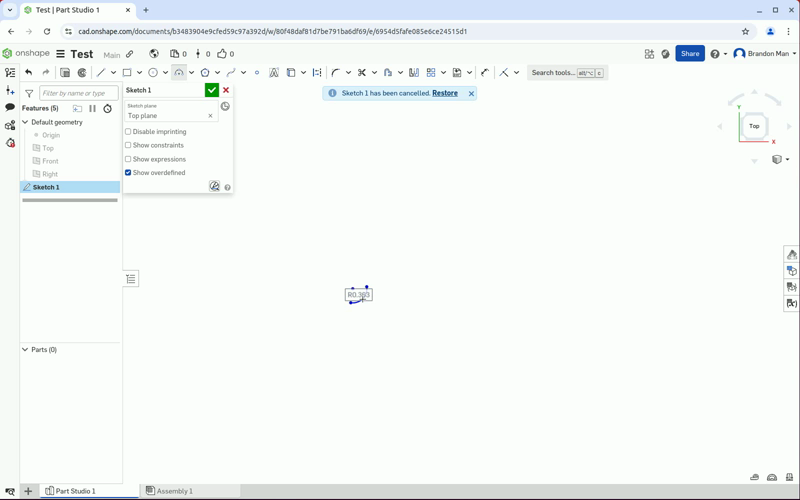
scroll(-6)
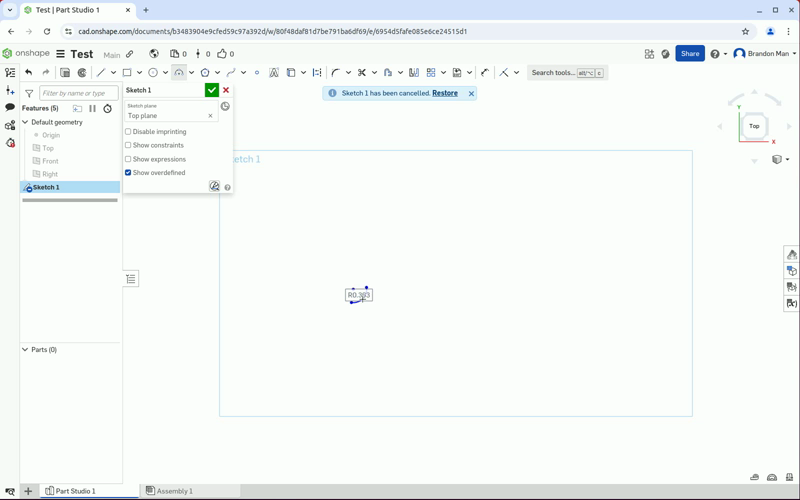
scroll(-6)
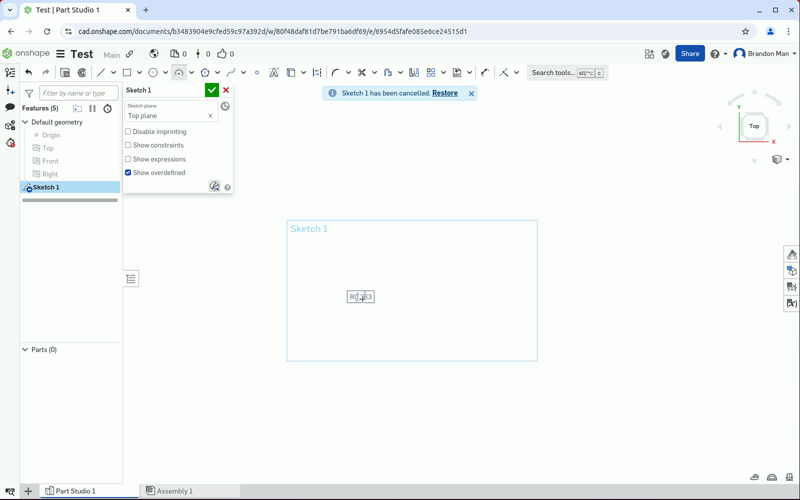
scroll(-6)
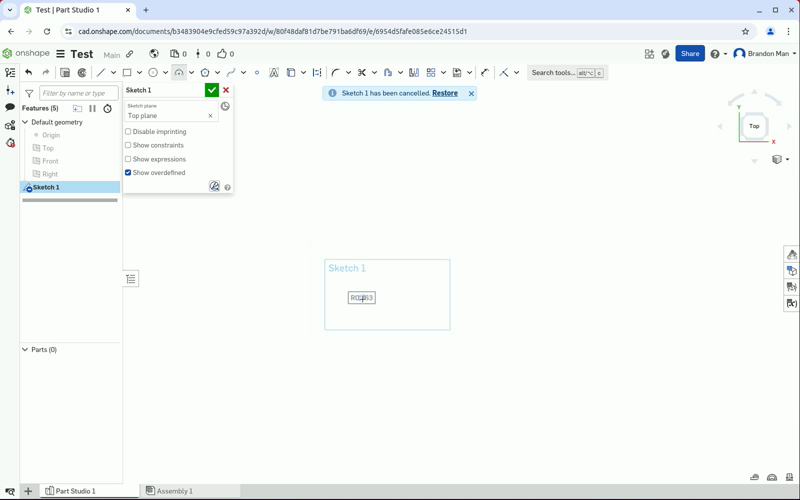
scroll(-6)
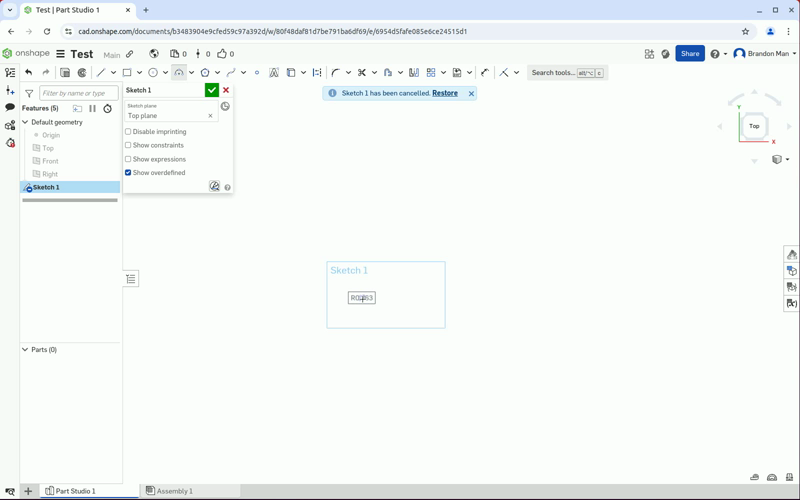
scroll(-6)
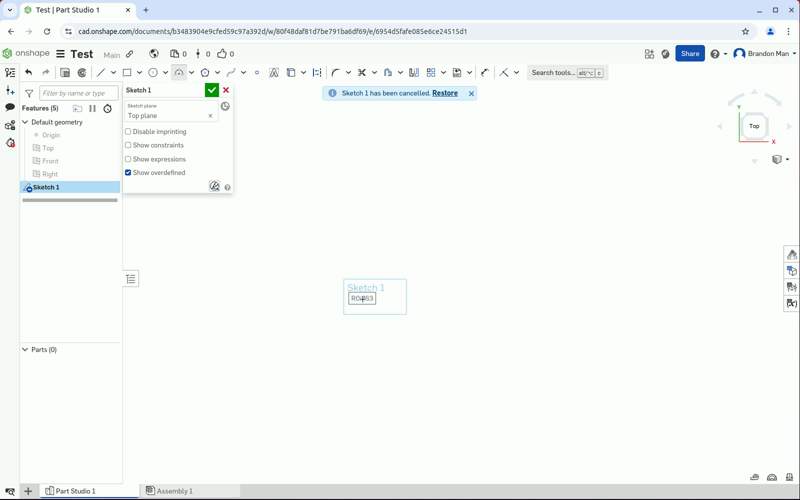
key_up(shift)
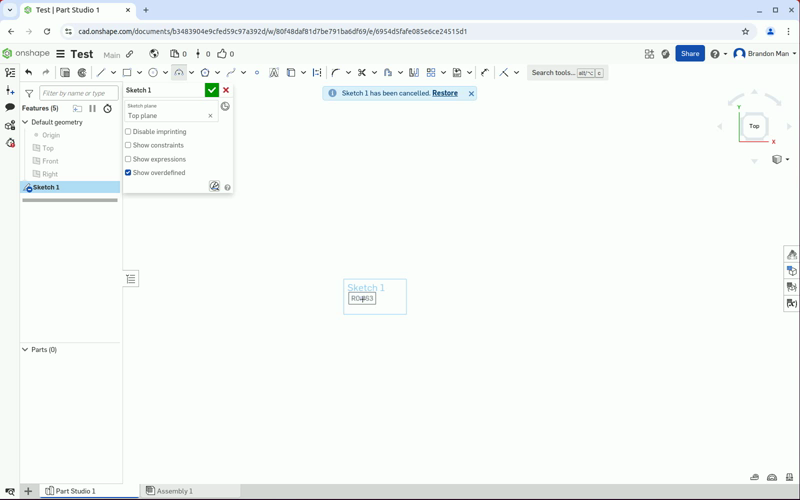
key(esc)
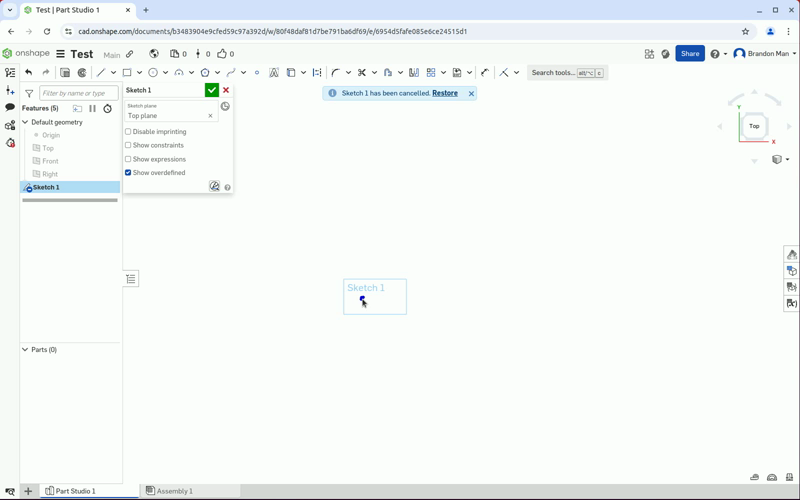
key(l)
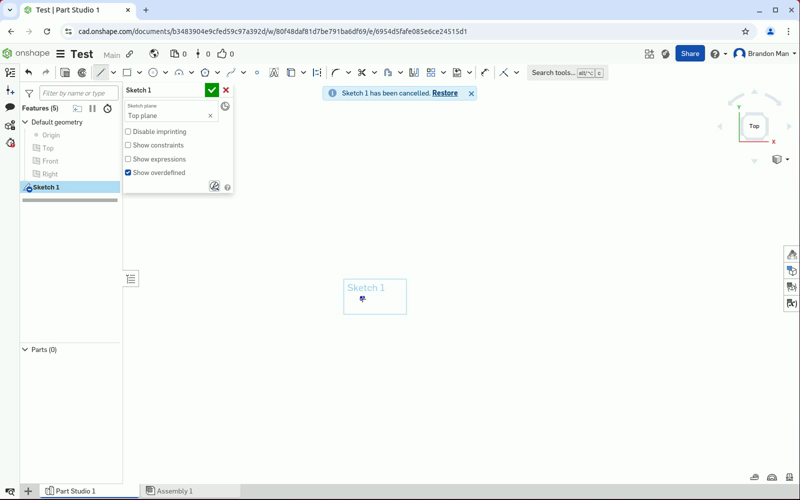
mouse_move(363, 297)
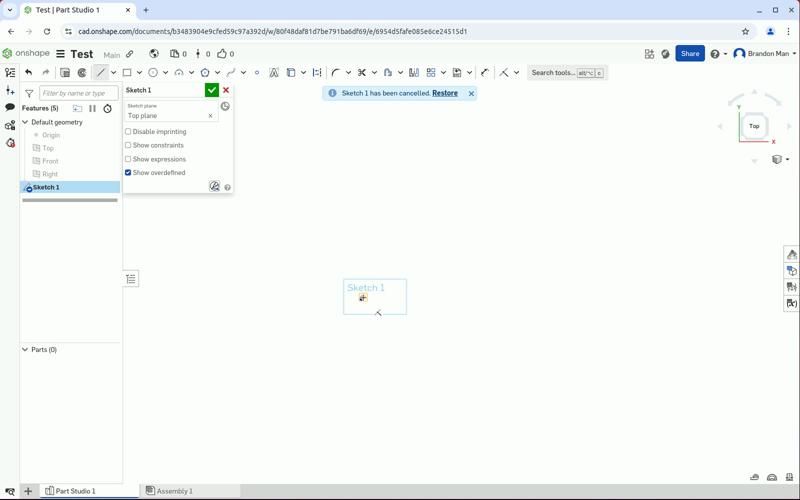
scroll(6)
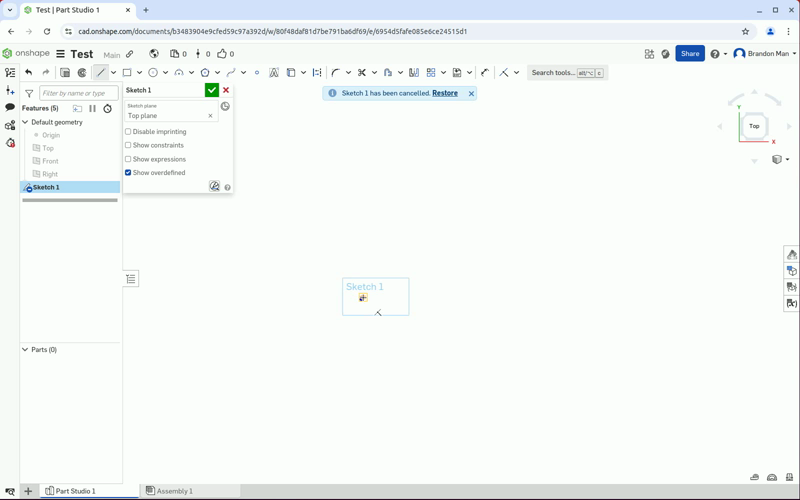
scroll(6)
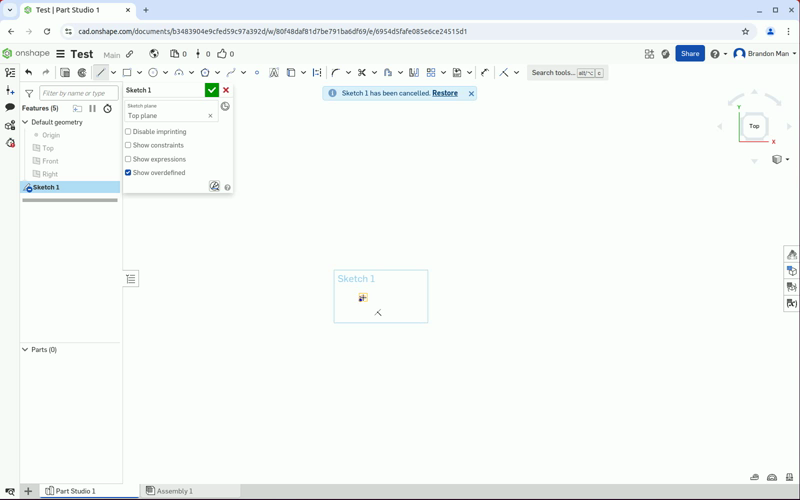
scroll(6)
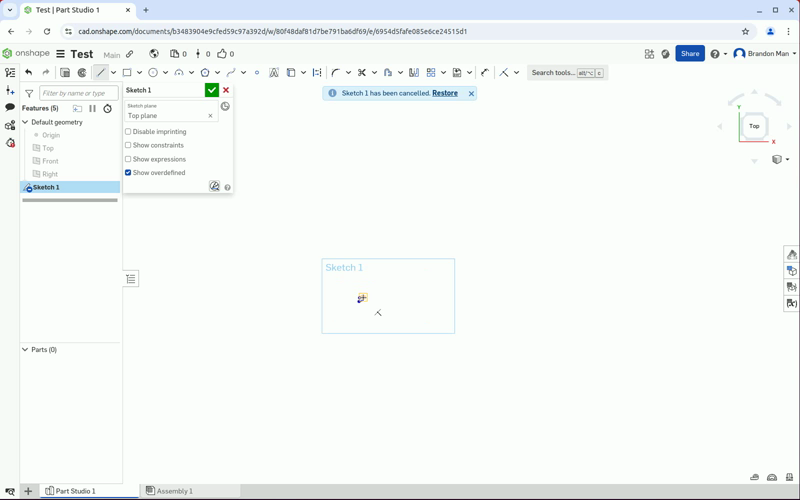
scroll(6)
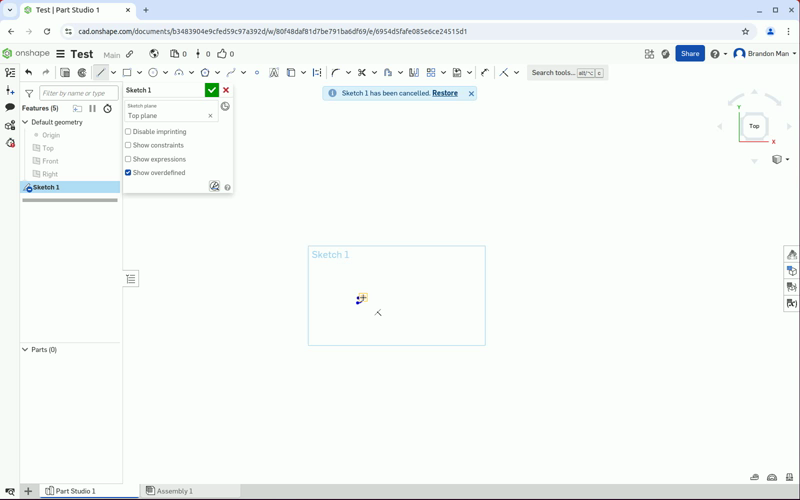
scroll(6)
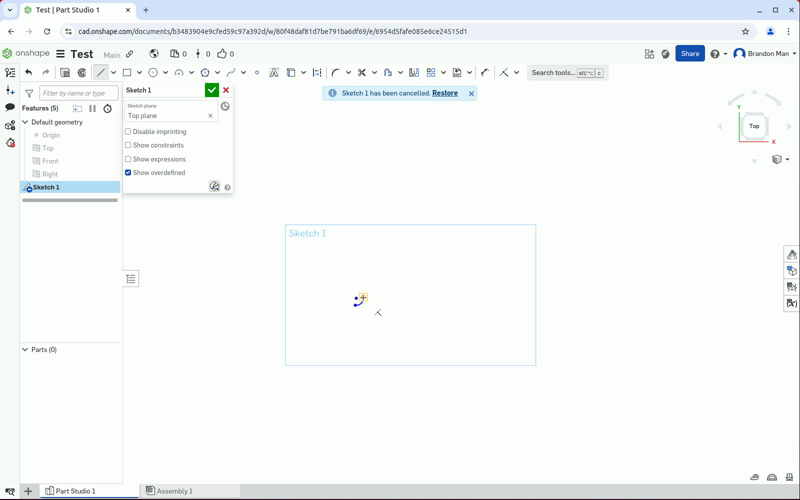
scroll(6)
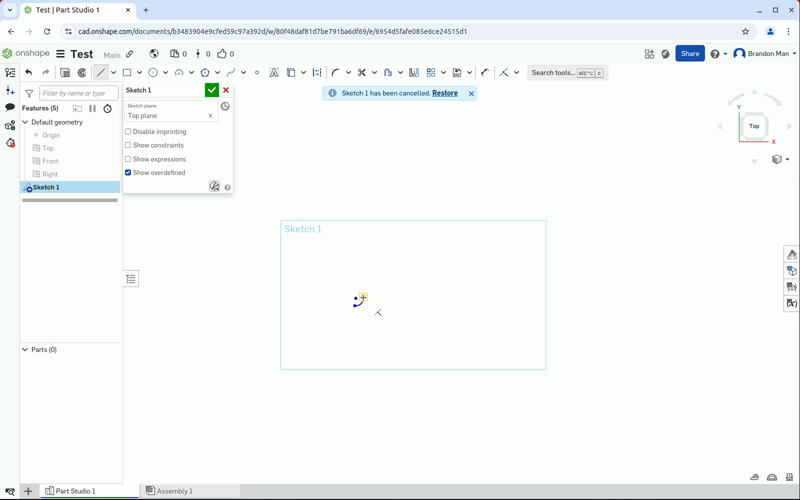
scroll(6)
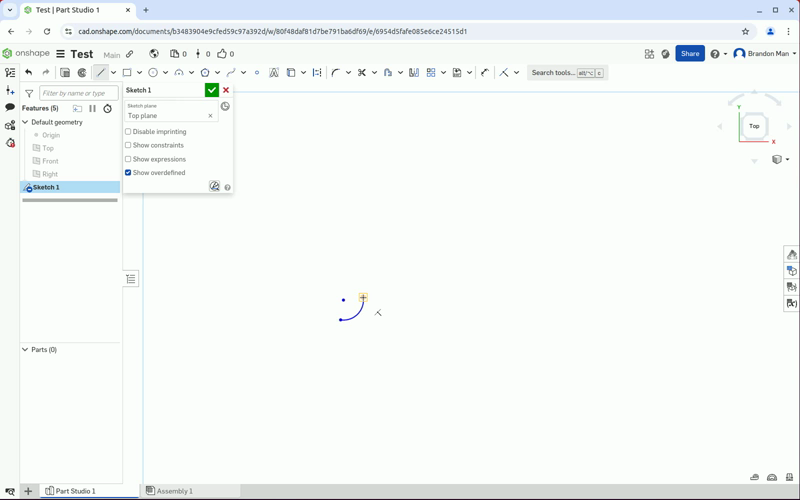
click(363, 297)
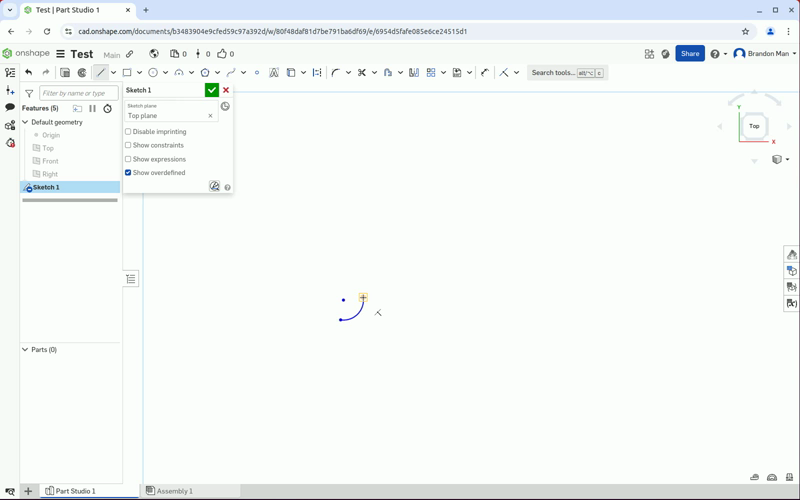
scroll(-6)
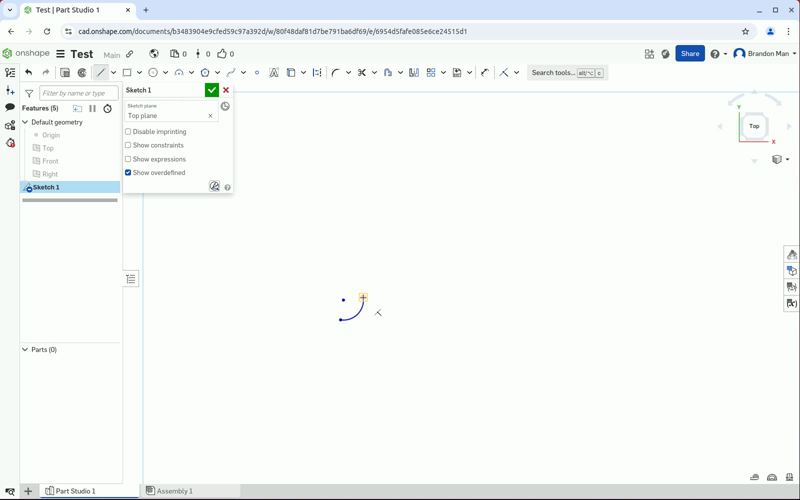
scroll(-6)
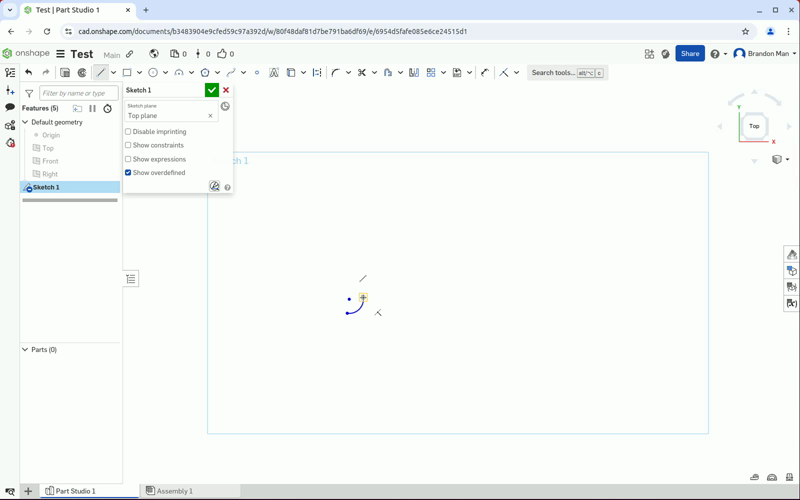
scroll(-6)
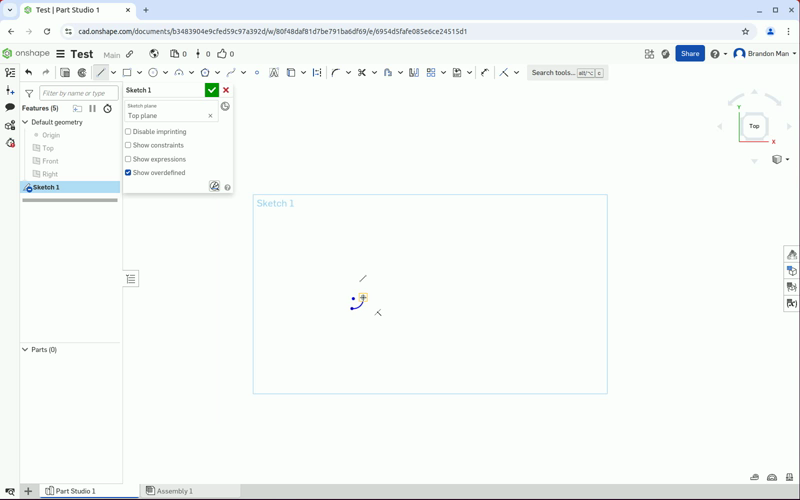
scroll(-6)
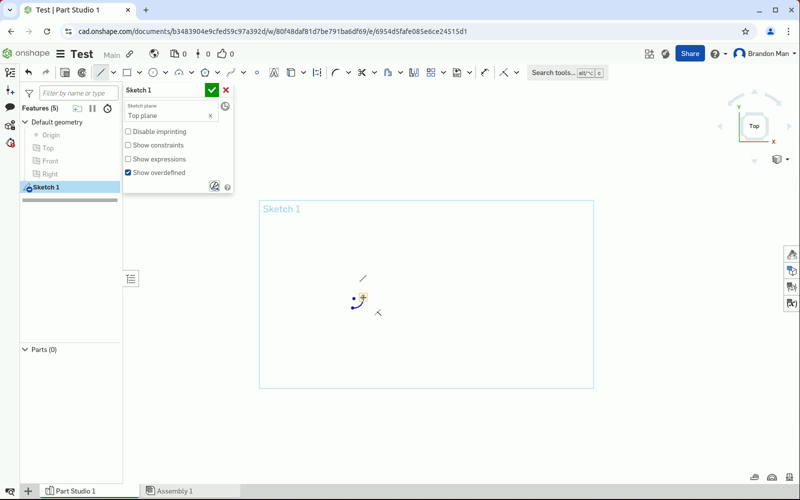
scroll(-6)
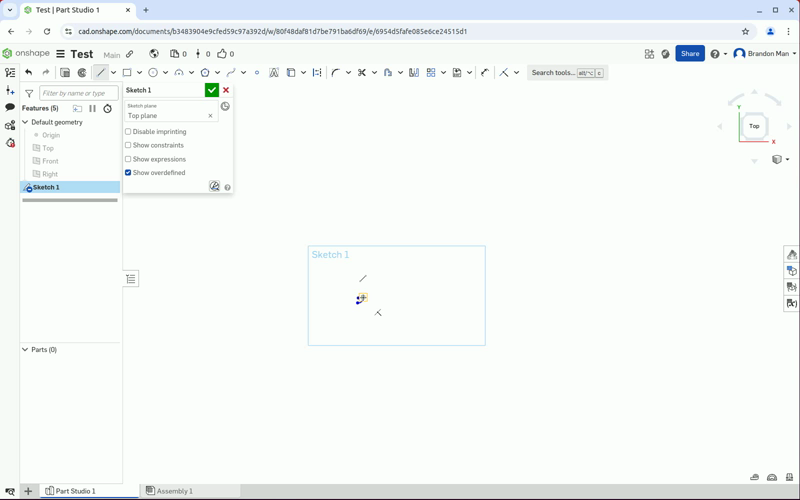
scroll(-6)
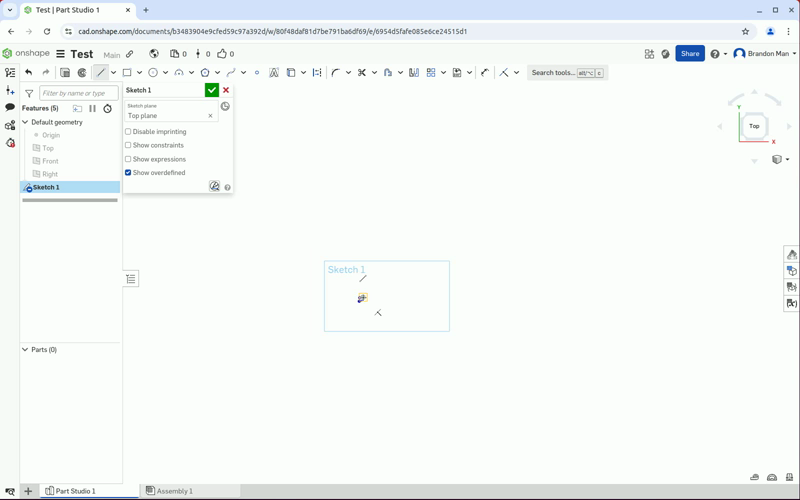
scroll(-6)
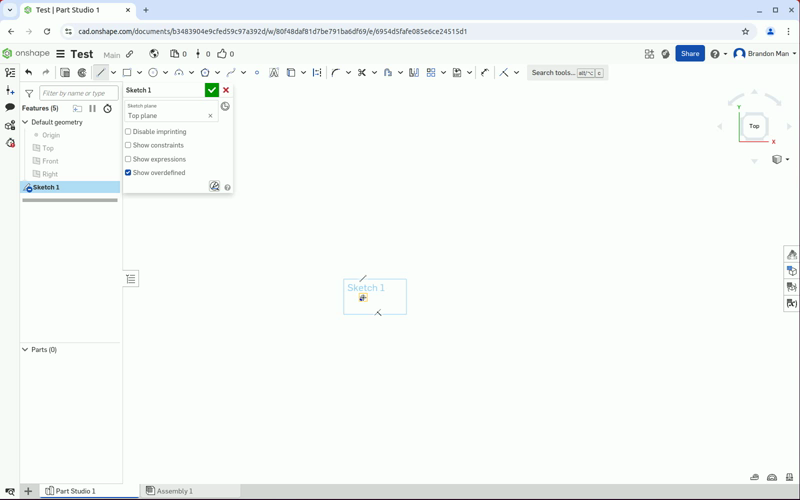
key_down(shift)
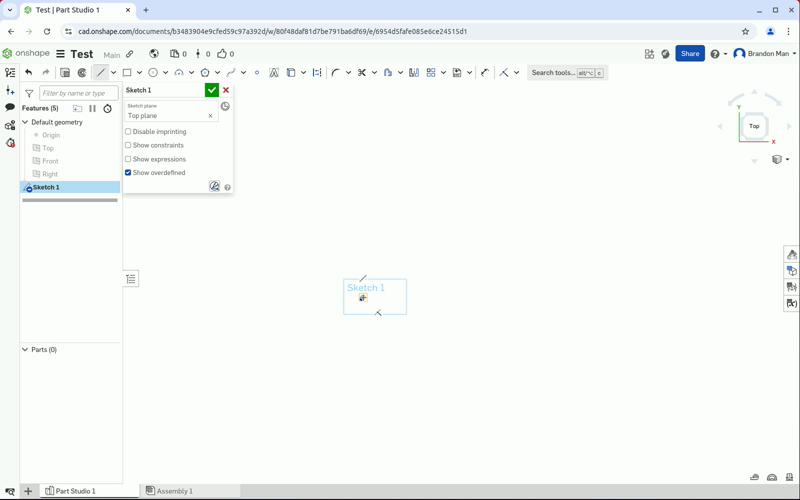
mouse_move(393, 297)
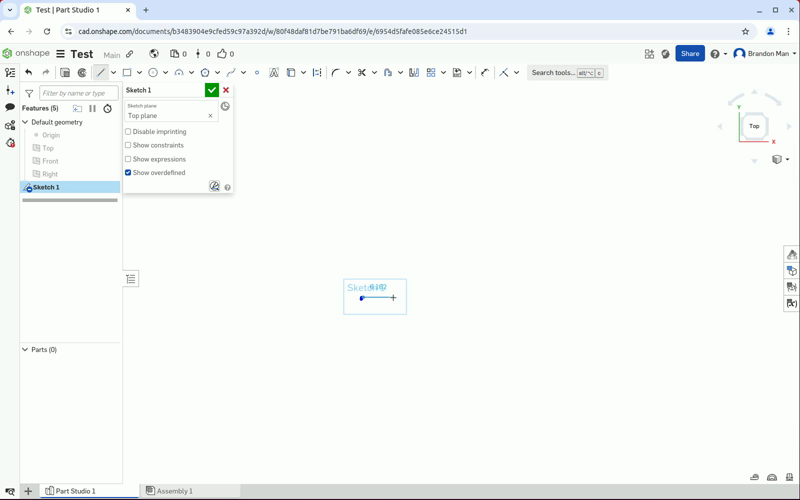
mouse_move(363, 281)
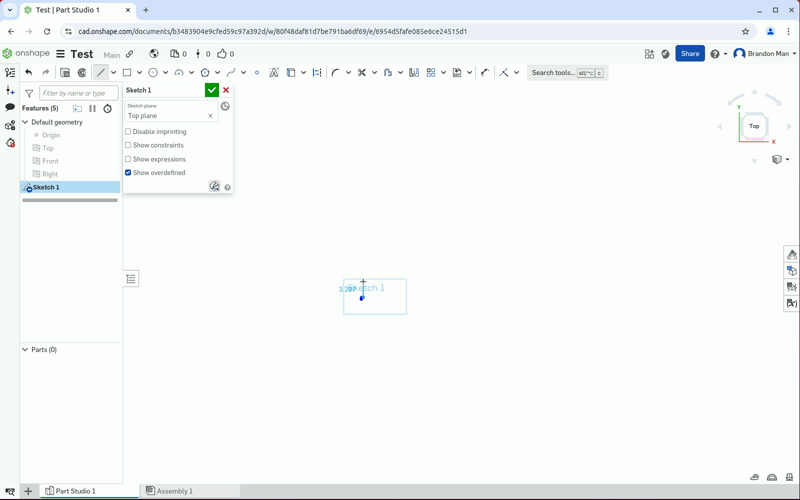
click(363, 281)
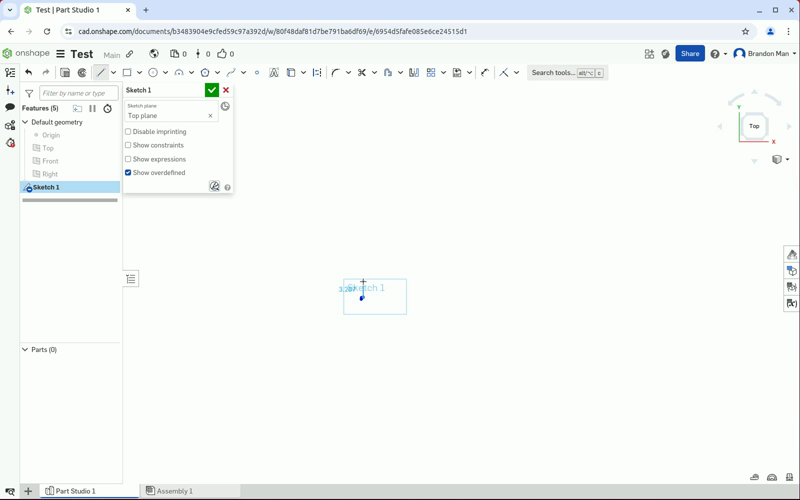
key_up(shift)
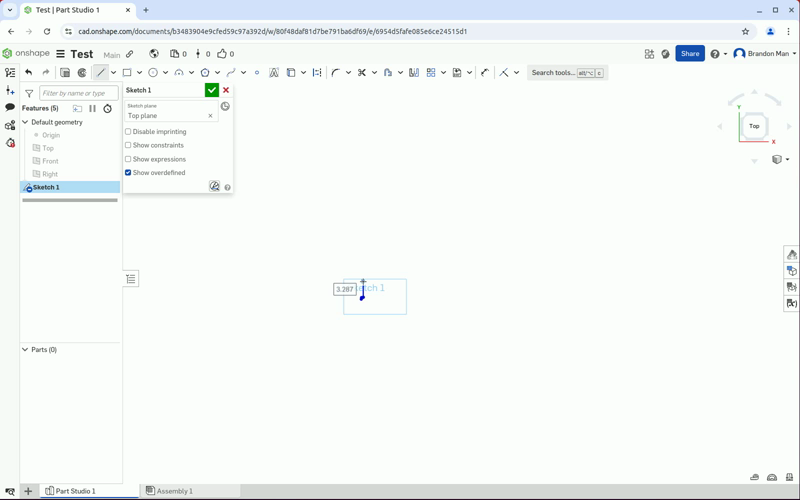
key(esc)
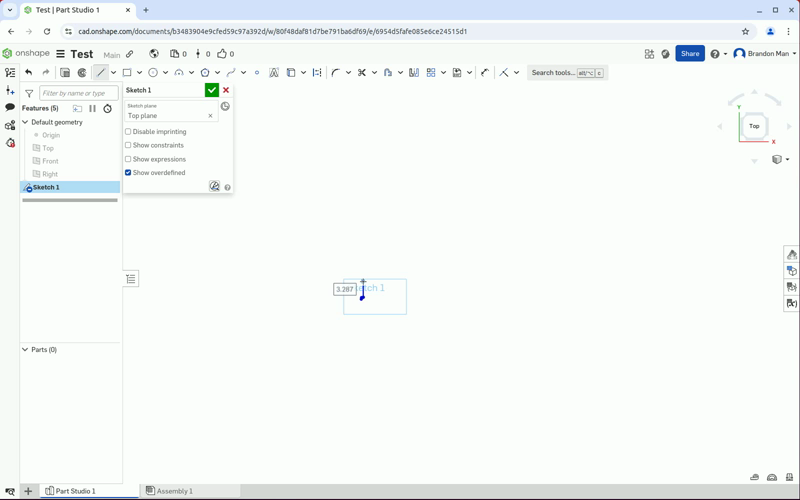
key(a)
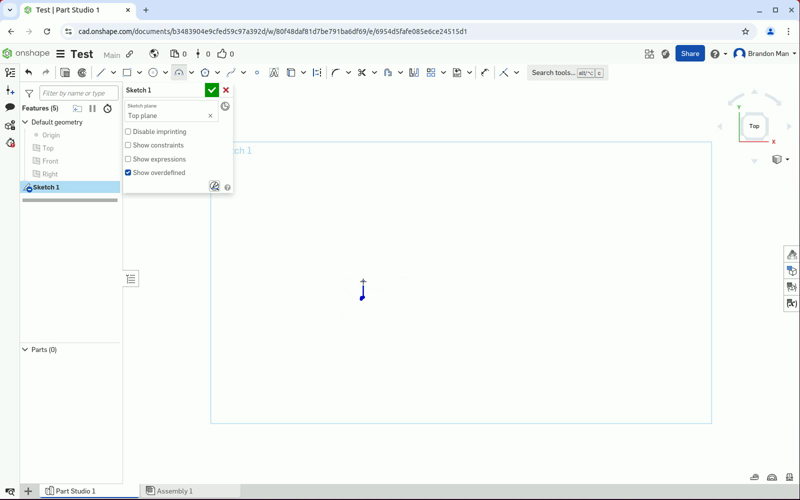
mouse_move(363, 281)
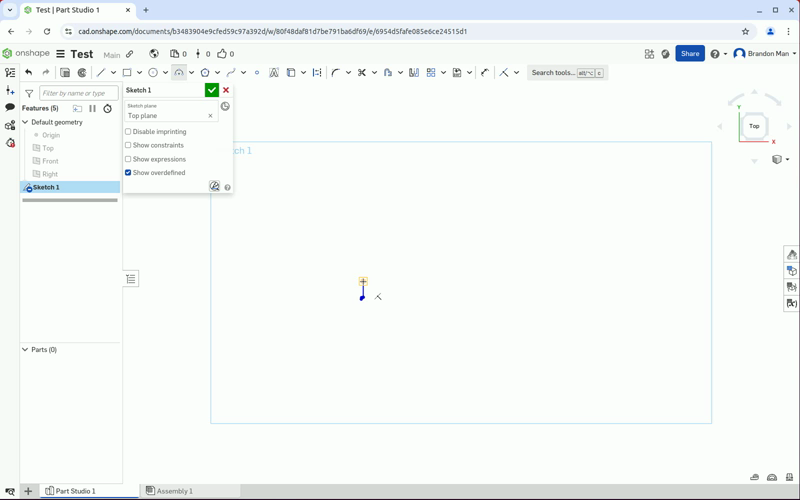
click(363, 281)
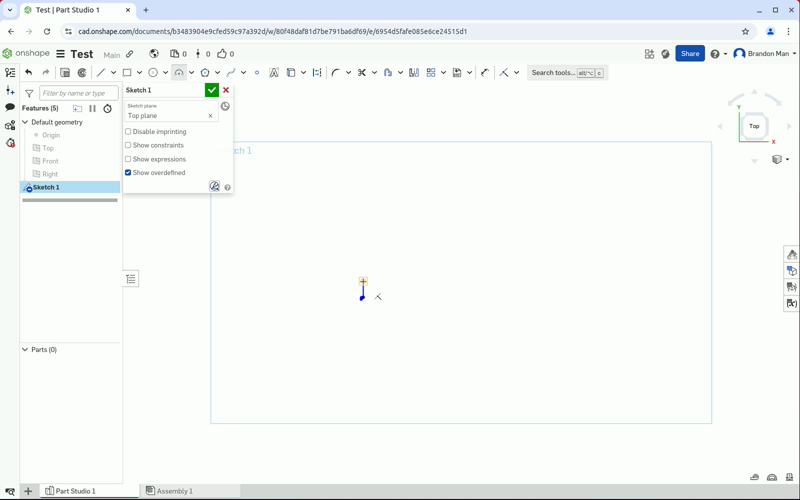
key_down(shift)
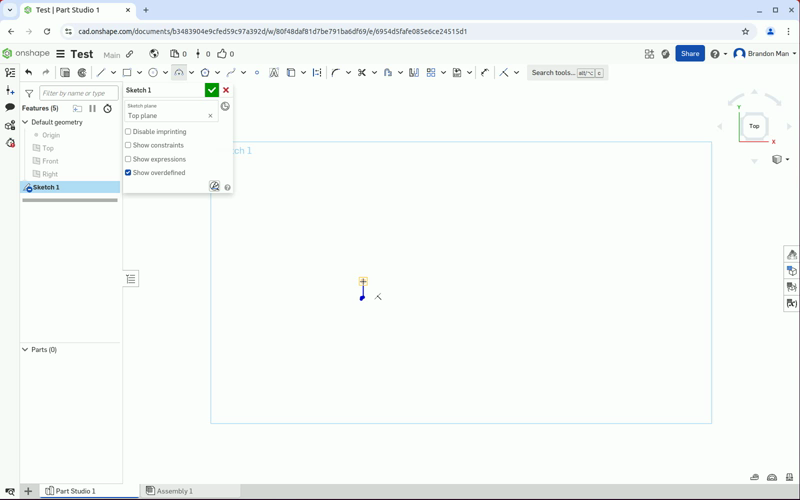
mouse_move(367, 276)
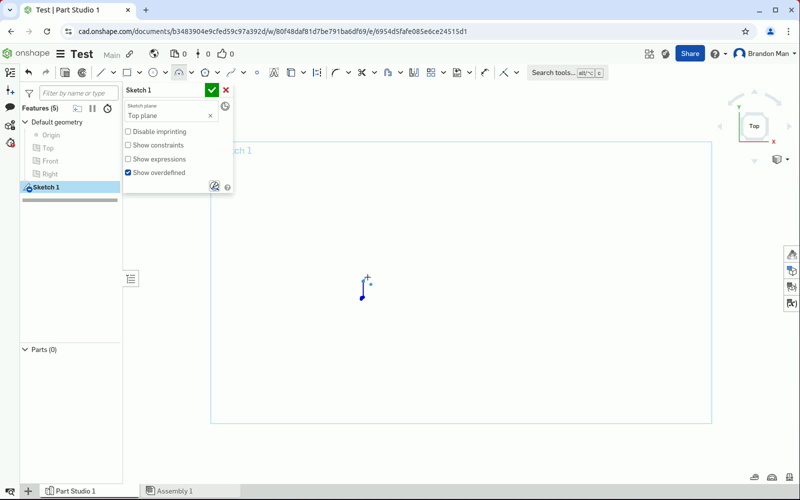
scroll(6)
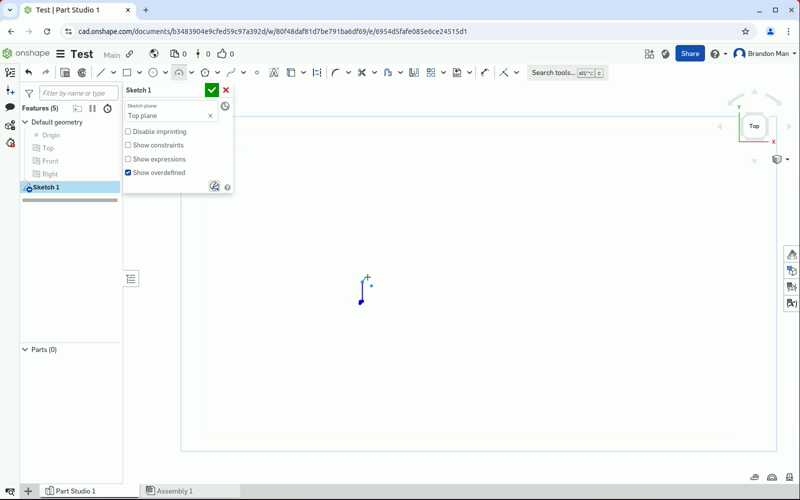
scroll(6)
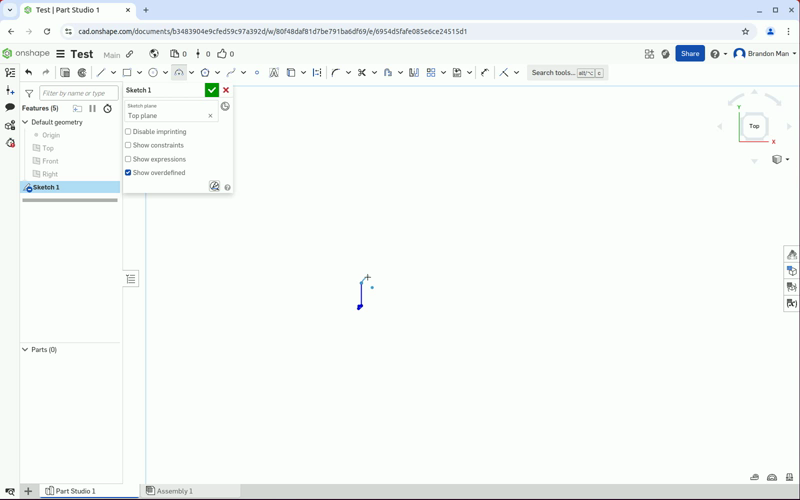
scroll(6)
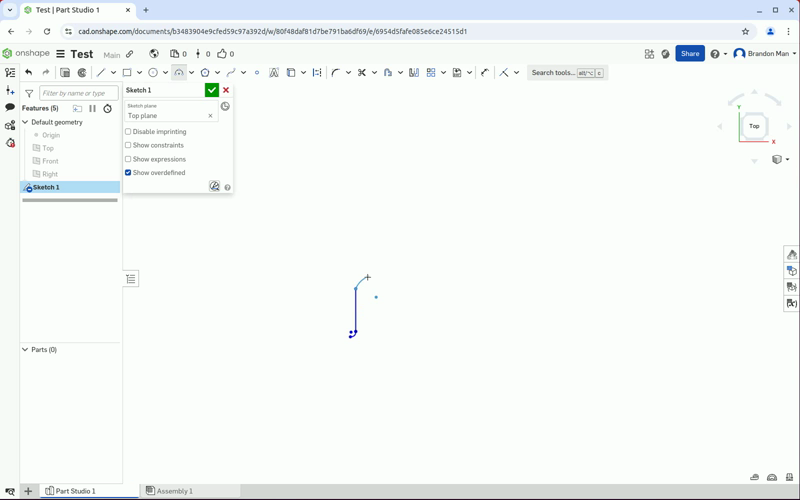
scroll(6)
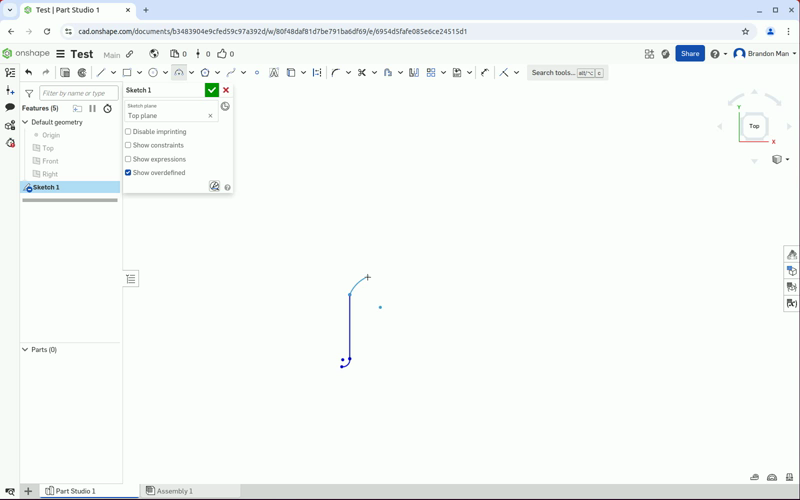
scroll(6)
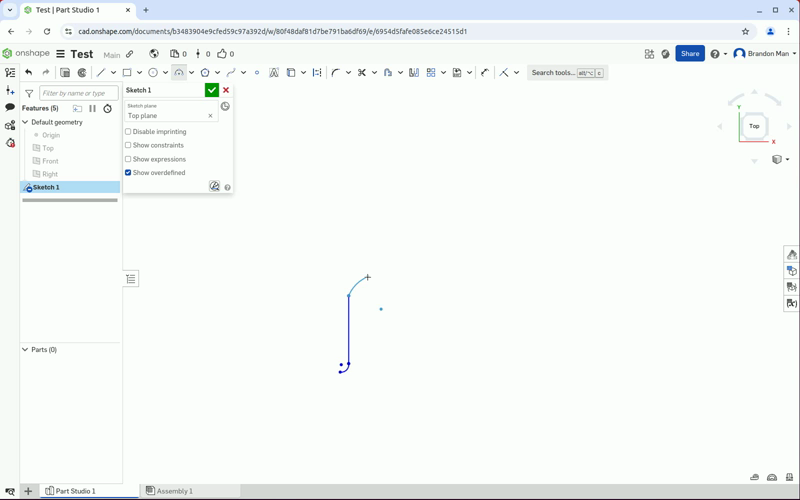
scroll(6)
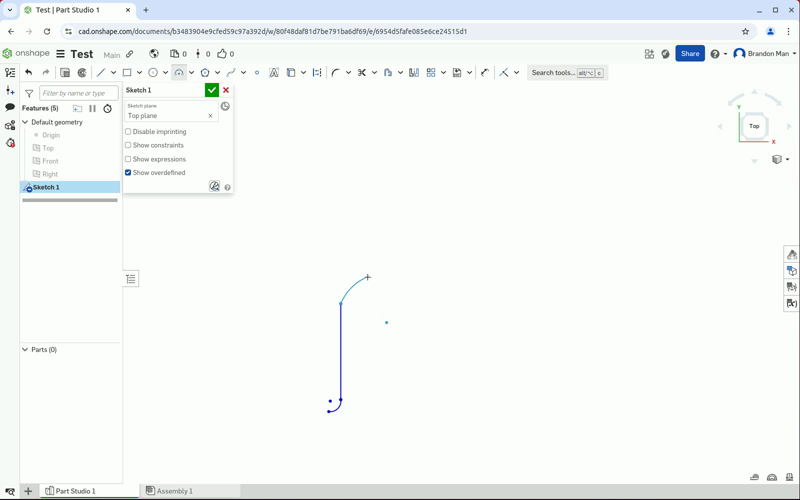
scroll(6)
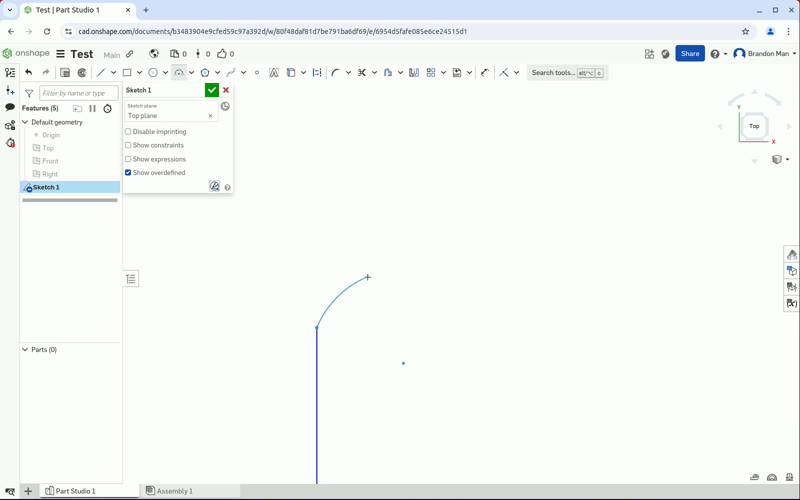
click(367, 276)
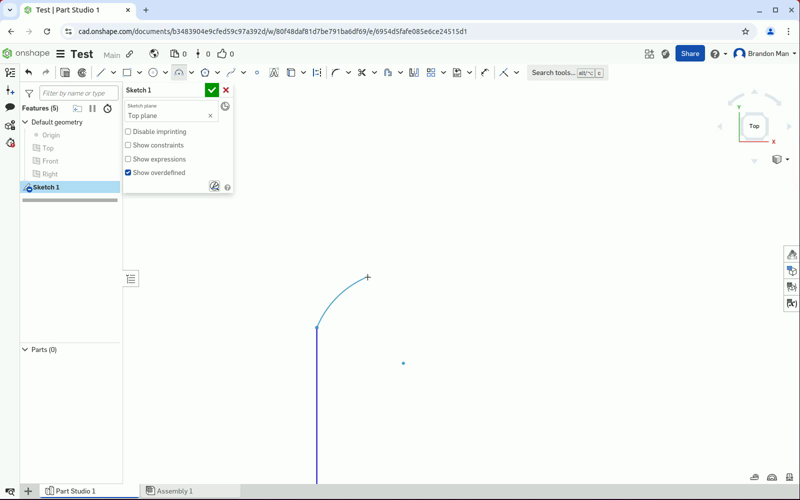
scroll(-6)
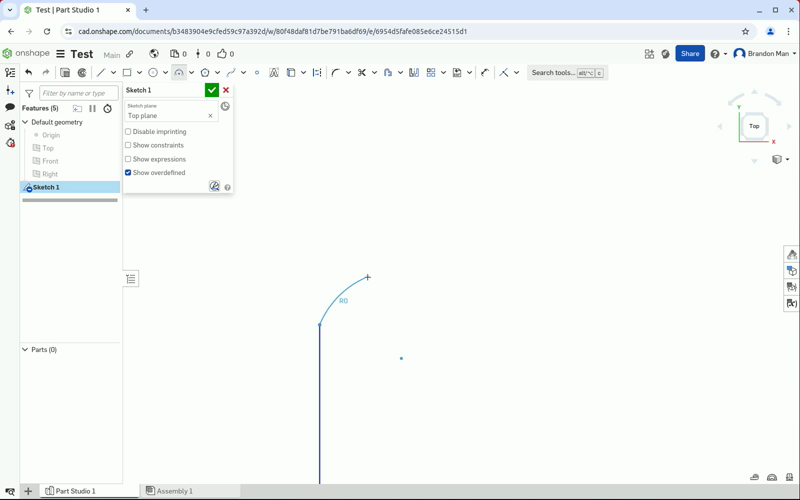
scroll(-6)
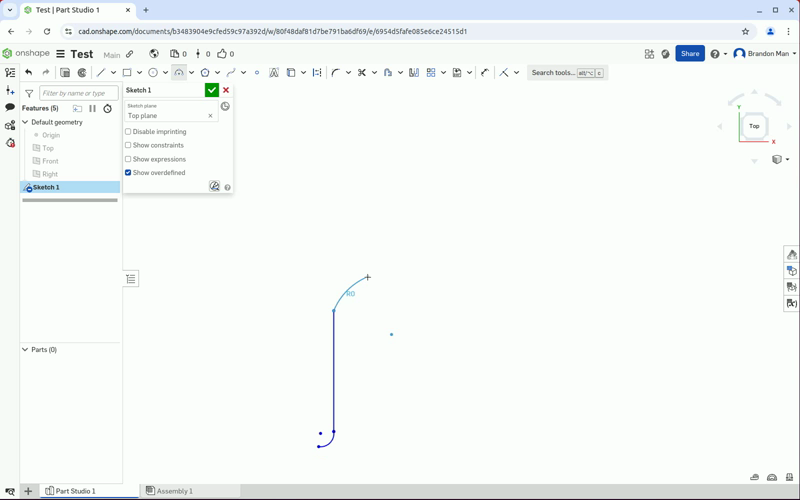
scroll(-6)
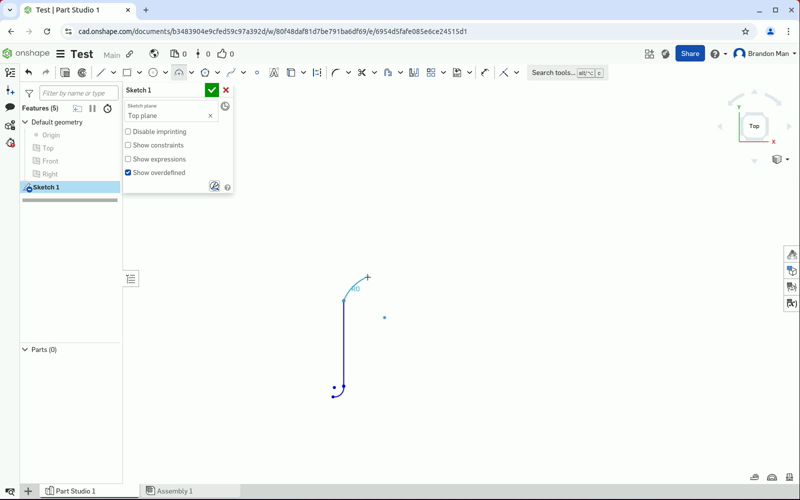
scroll(-6)
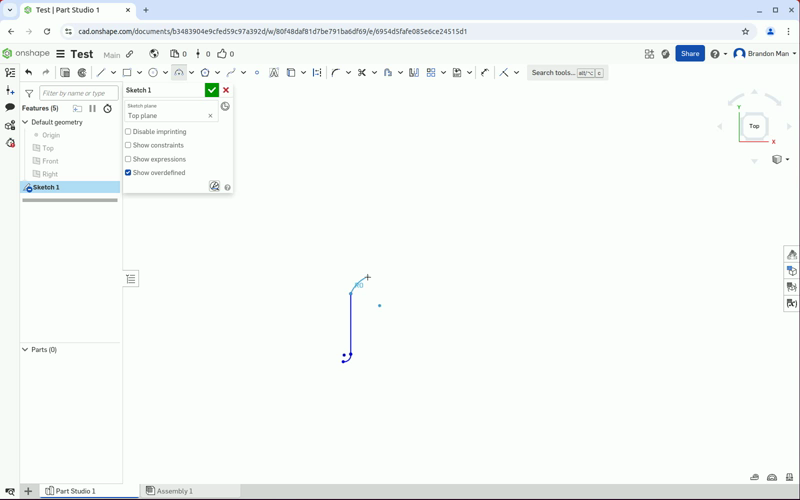
scroll(-6)
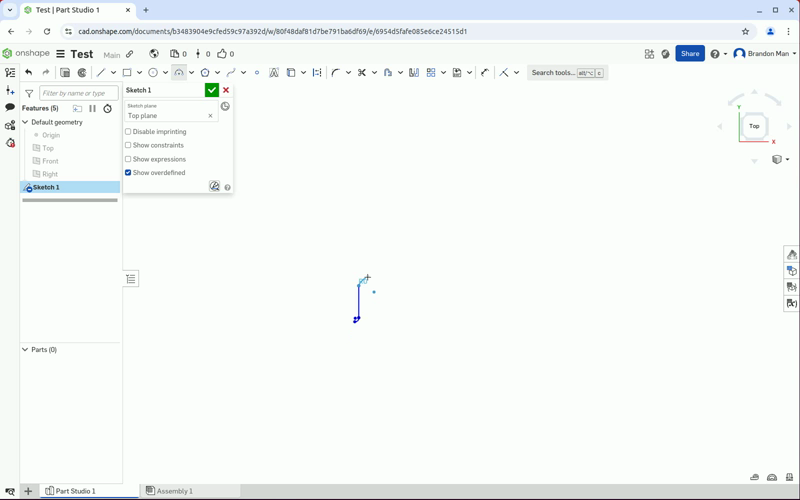
scroll(-6)
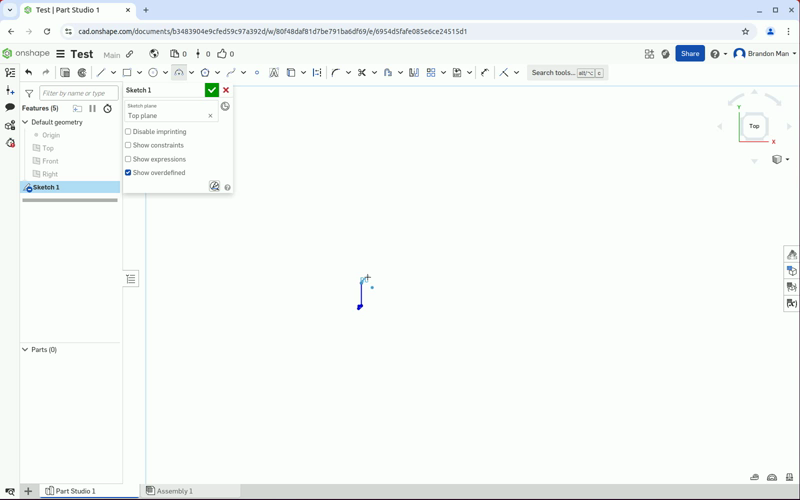
scroll(-6)
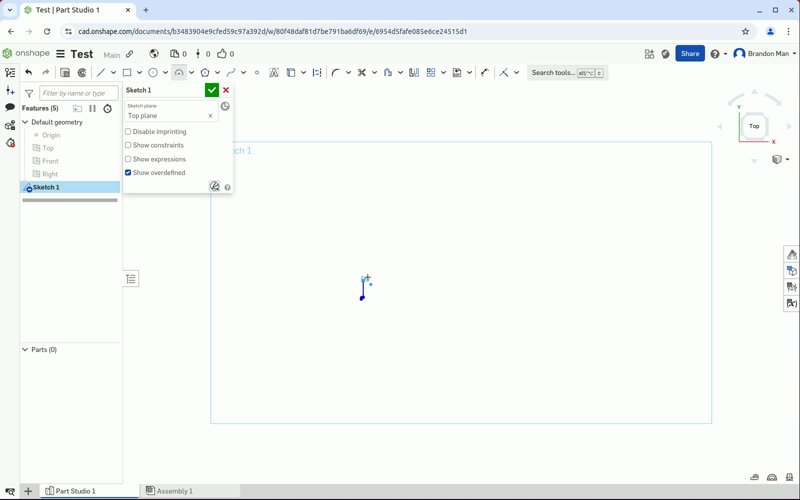
mouse_move(366, 280)
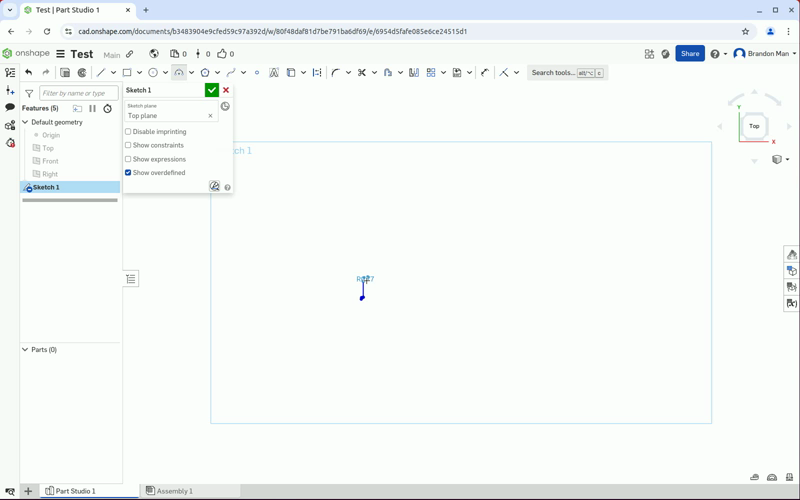
scroll(6)
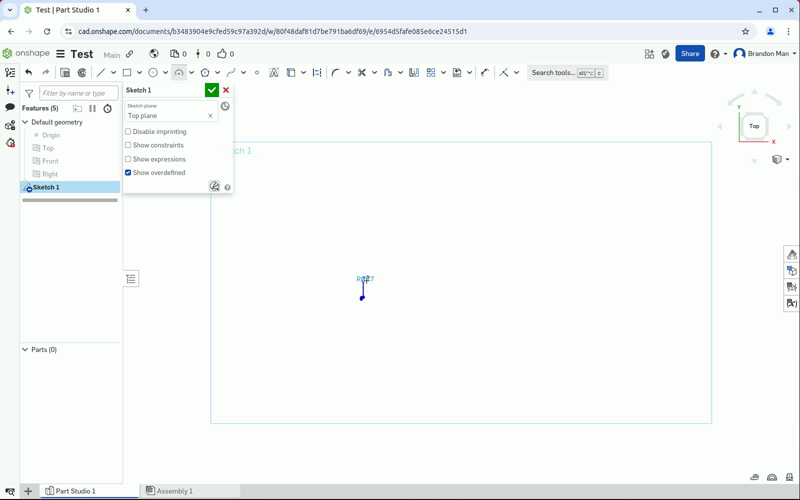
scroll(6)
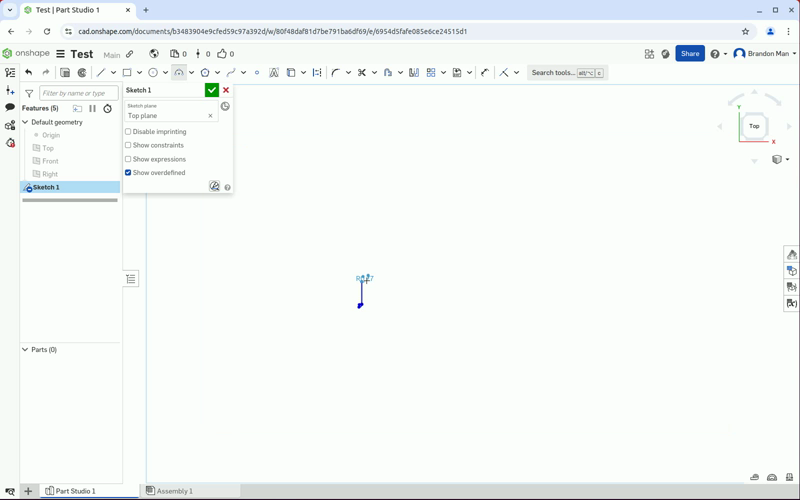
scroll(6)
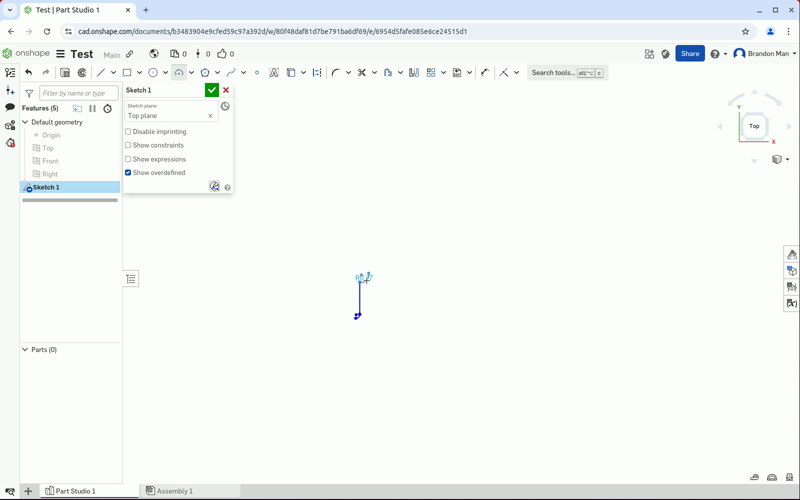
scroll(6)
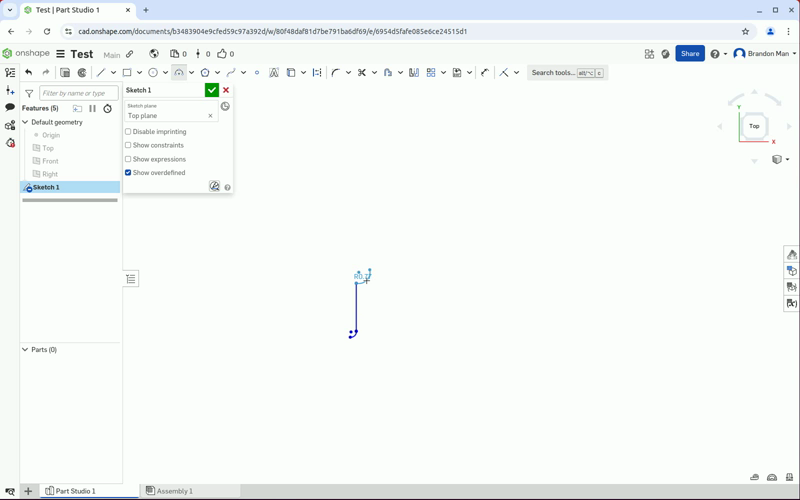
scroll(6)
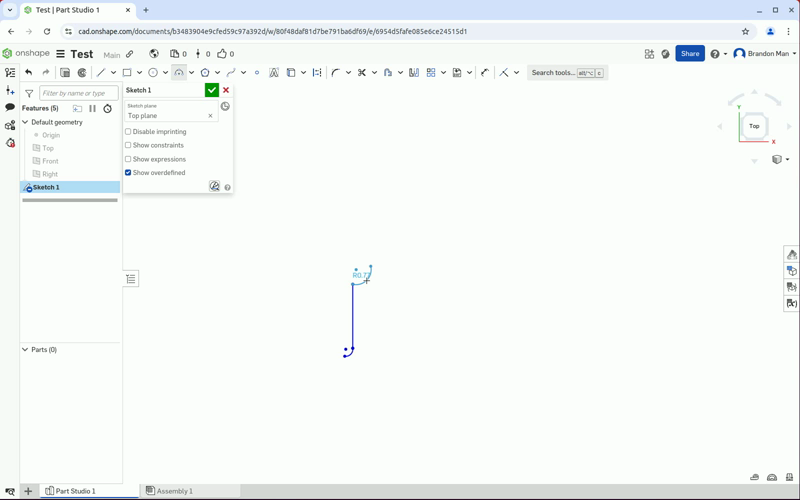
scroll(6)
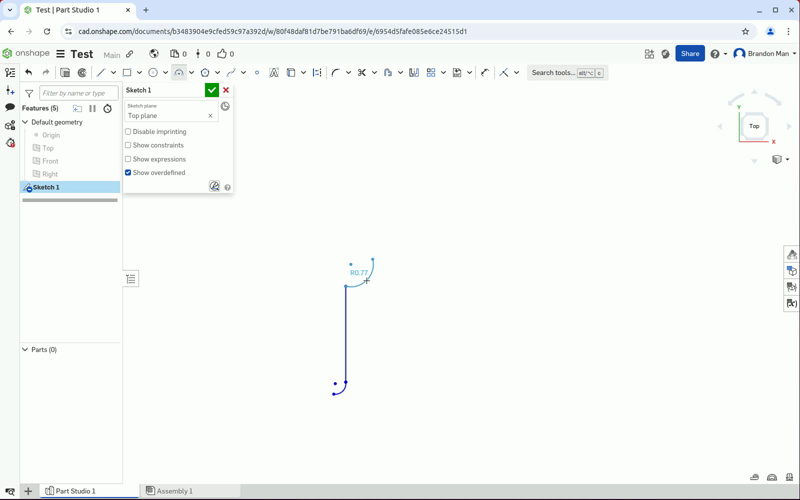
scroll(6)
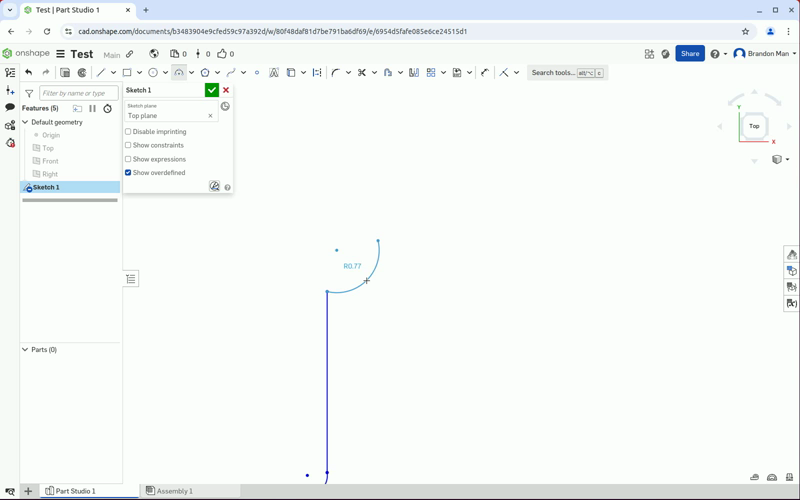
click(366, 280)
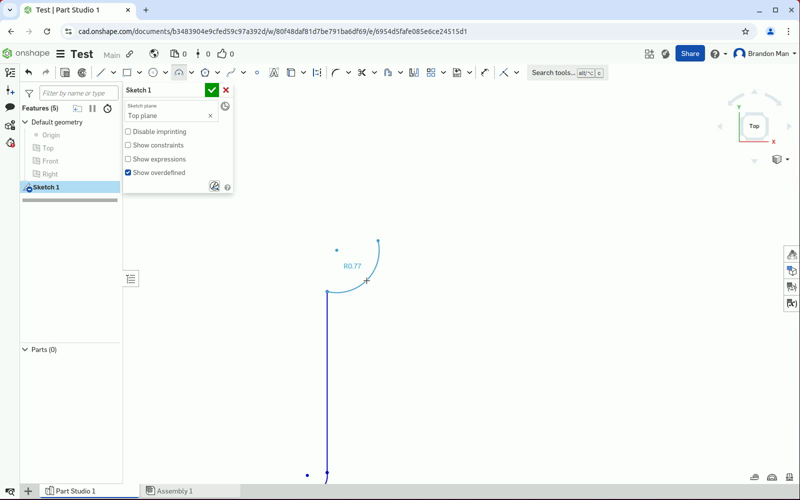
scroll(-6)
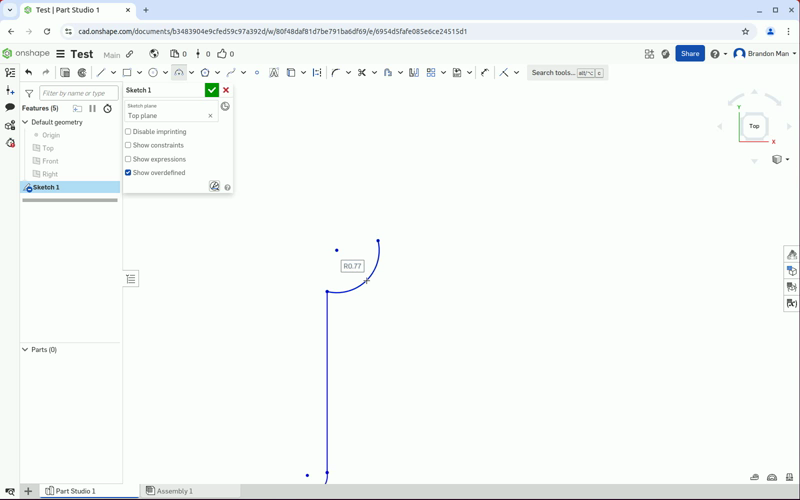
scroll(-6)
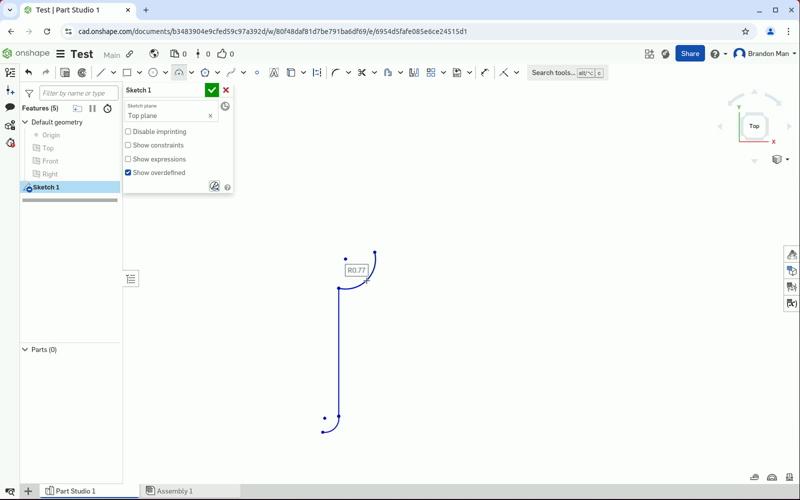
scroll(-6)
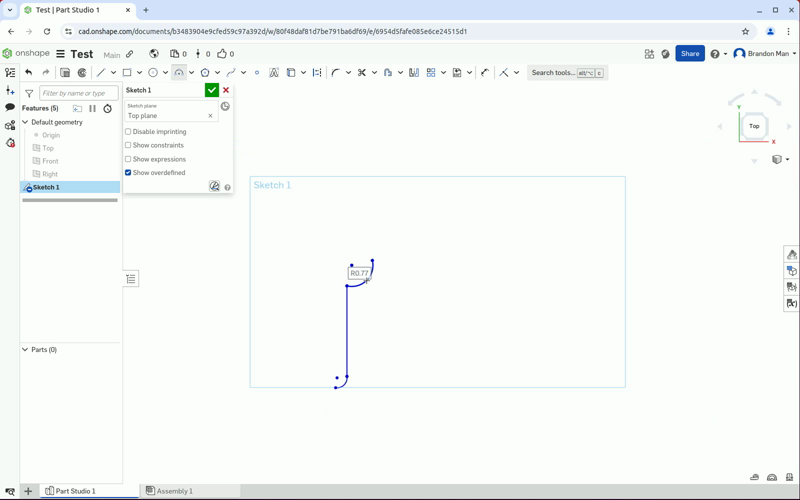
scroll(-6)
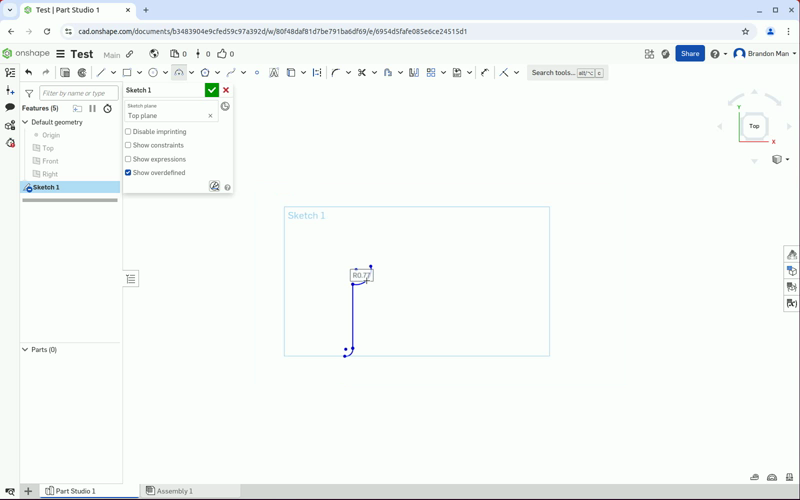
scroll(-6)
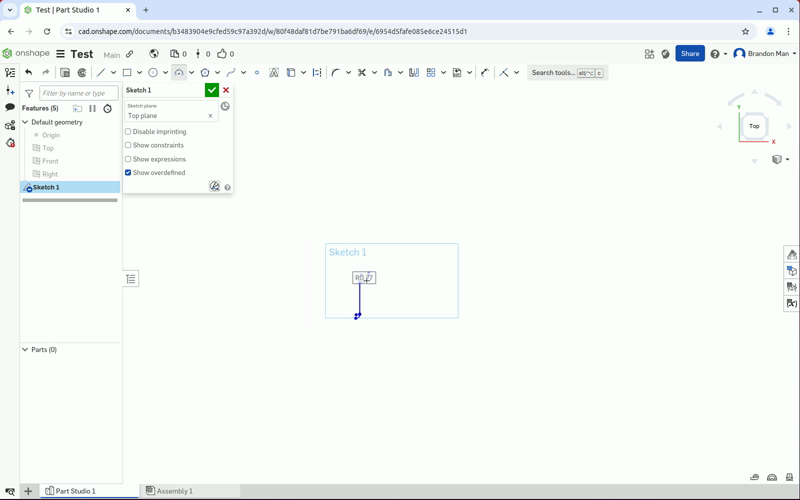
scroll(-6)
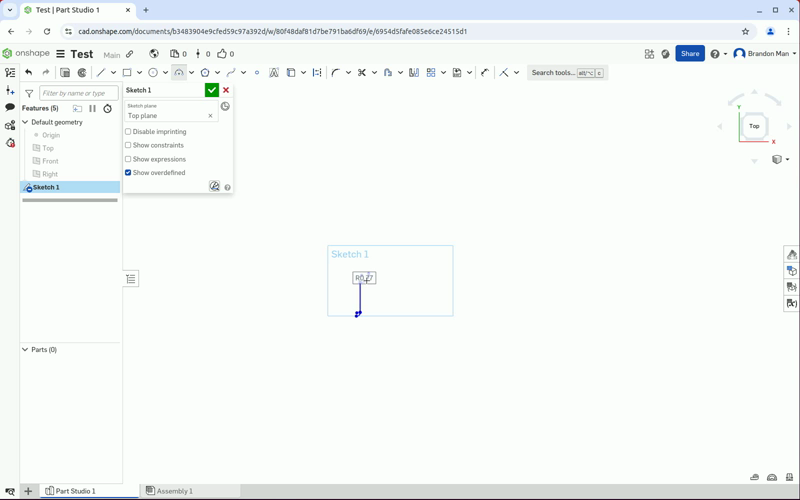
scroll(-6)
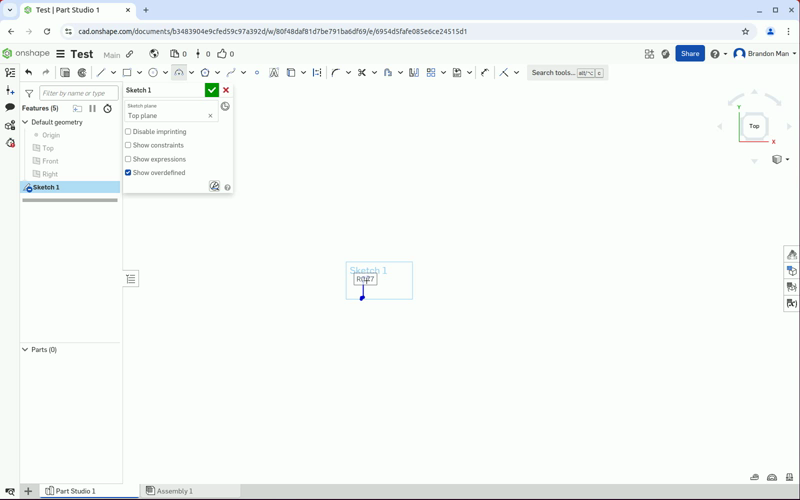
key_up(shift)
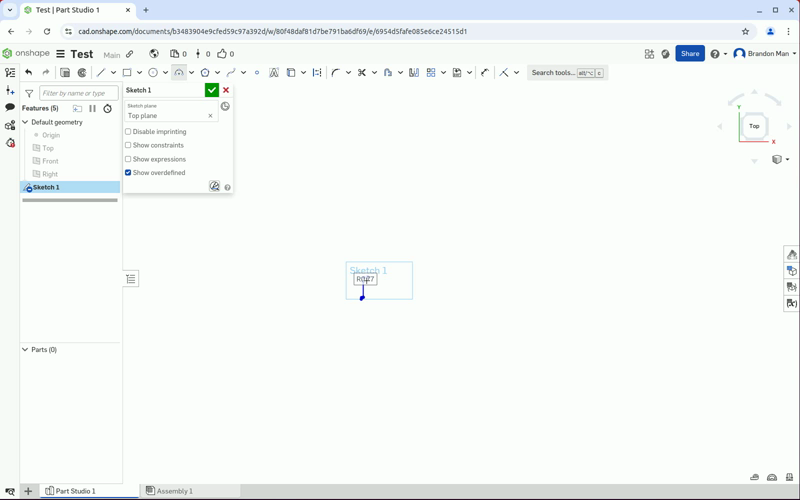
key(esc)
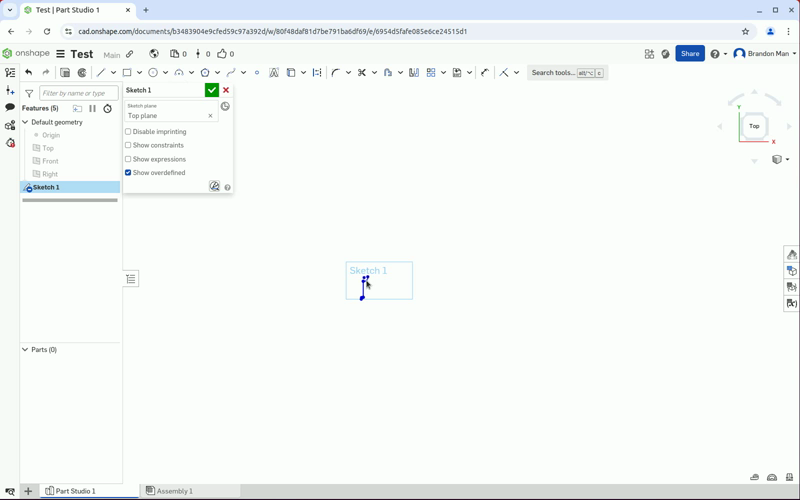
key(l)
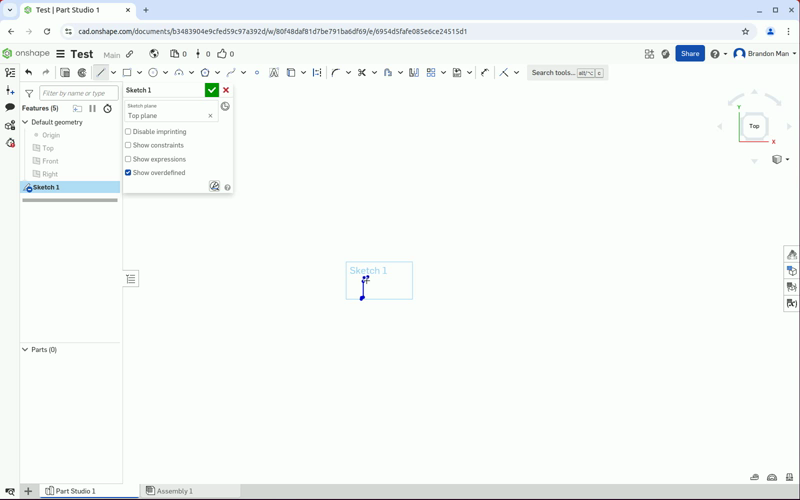
mouse_move(367, 276)
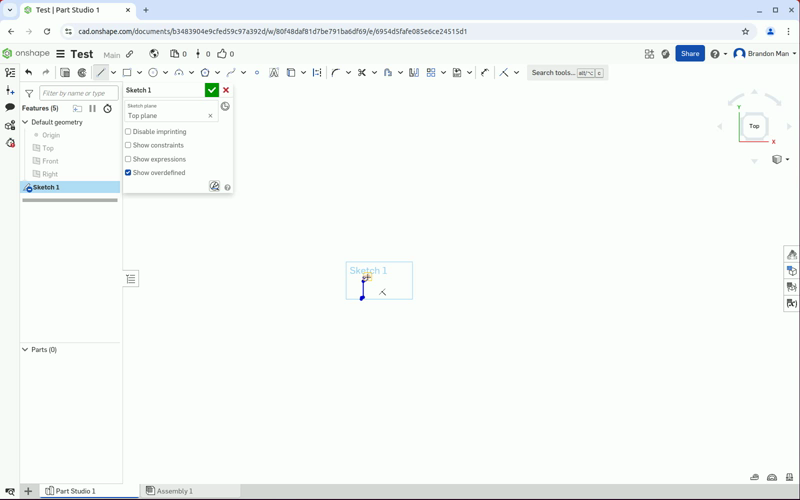
scroll(6)
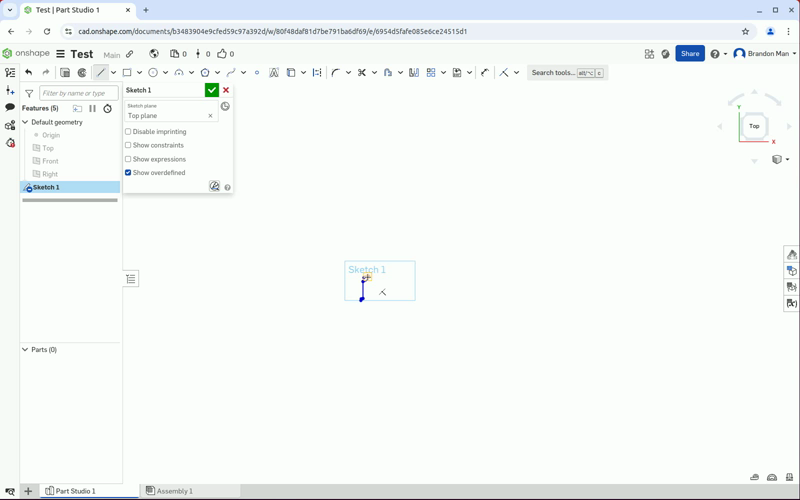
scroll(6)
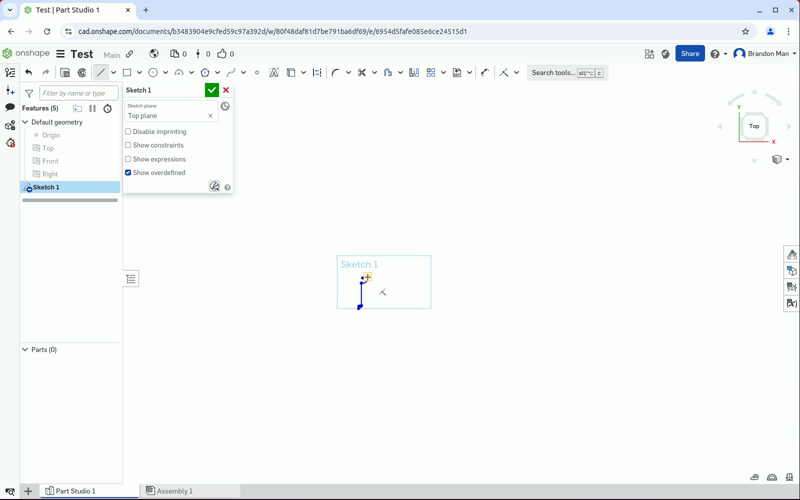
scroll(6)
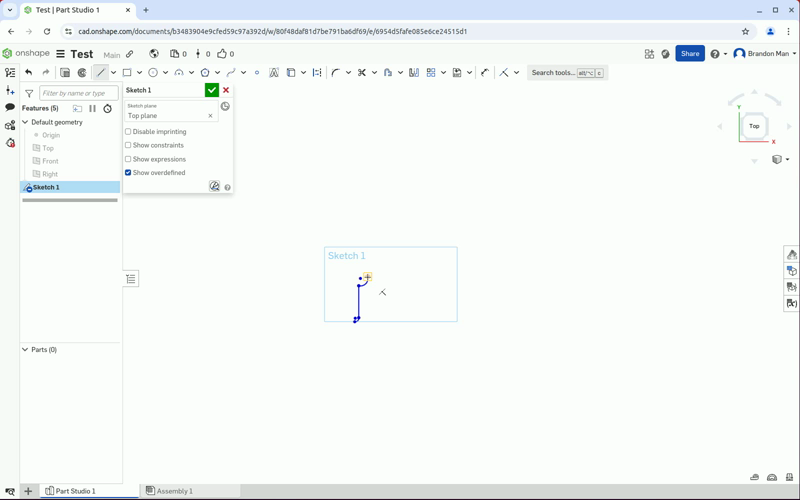
scroll(6)
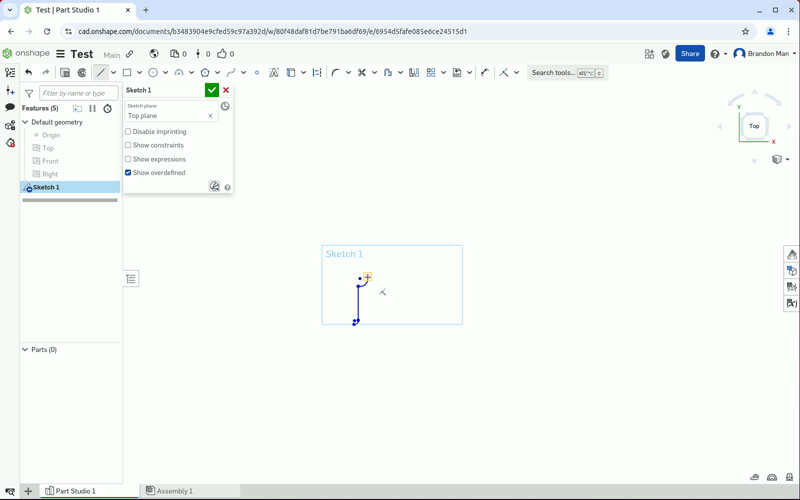
scroll(6)
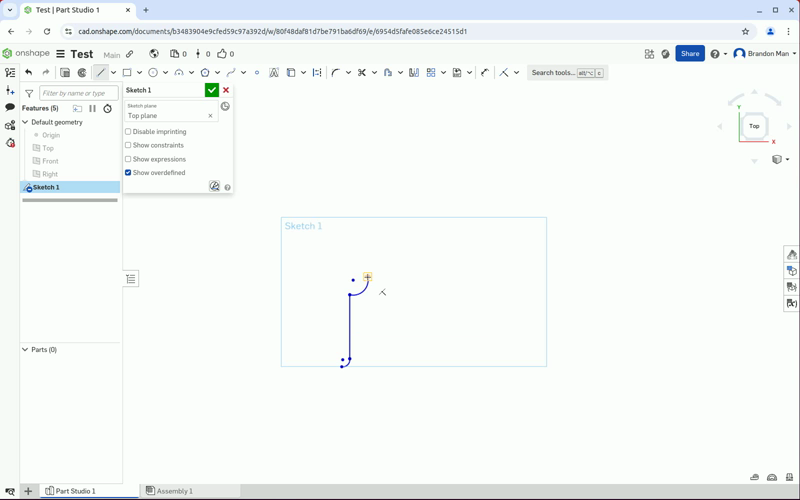
scroll(6)
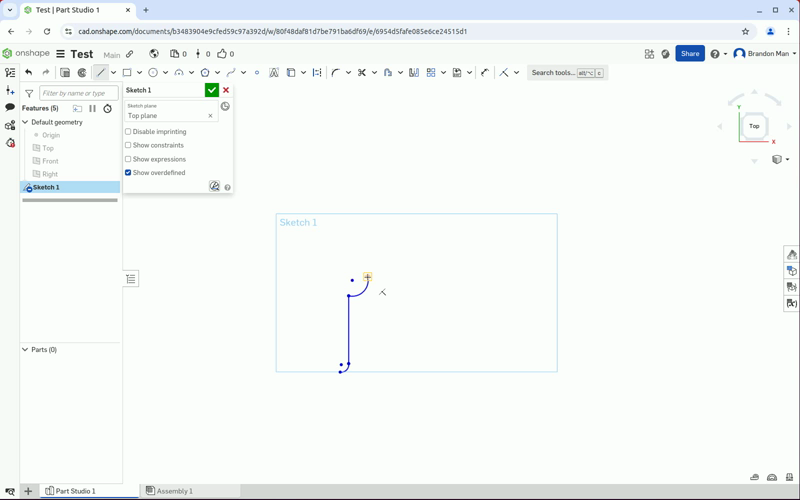
scroll(6)
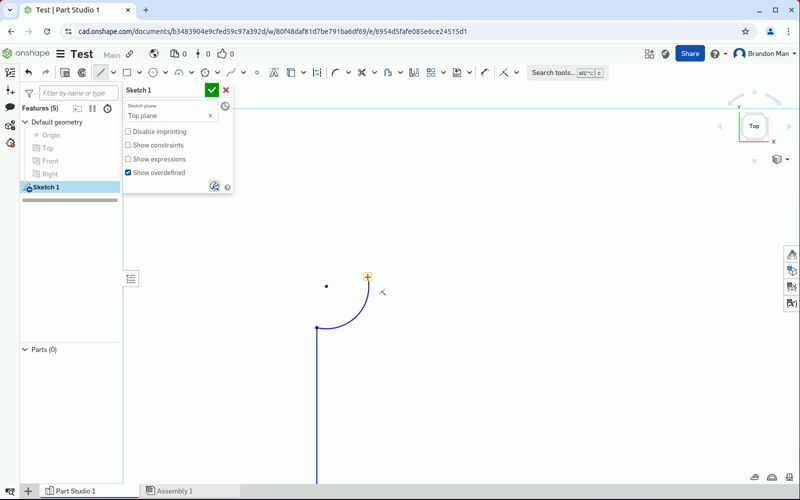
click(367, 276)
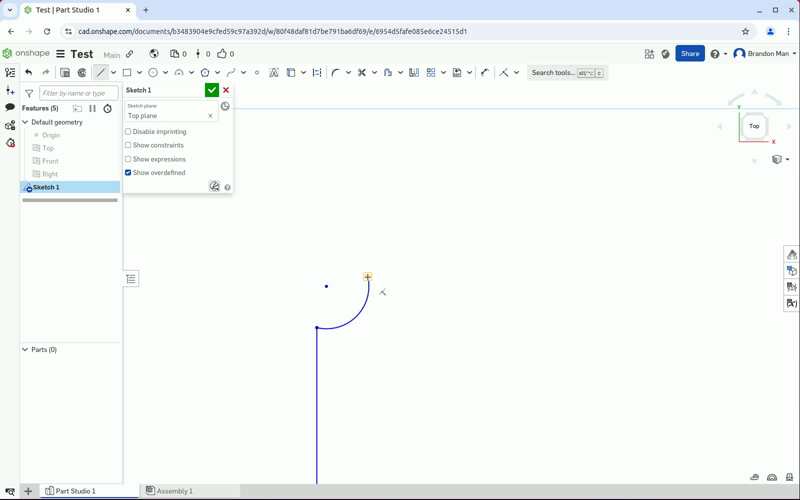
scroll(-6)
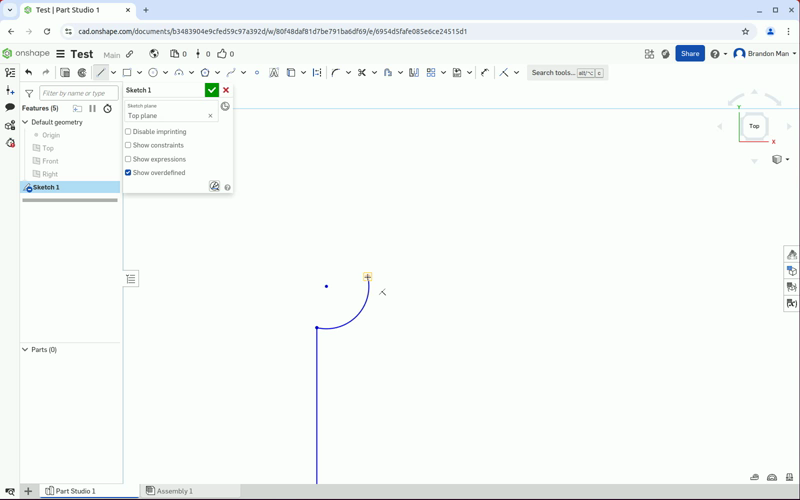
scroll(-6)
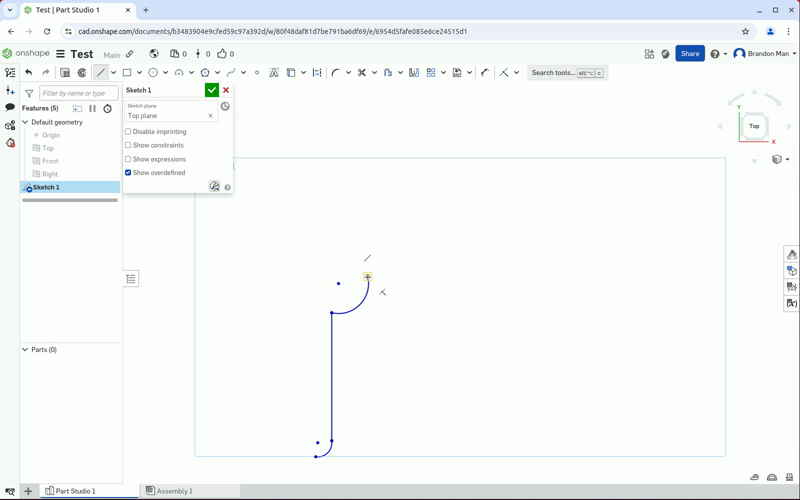
scroll(-6)
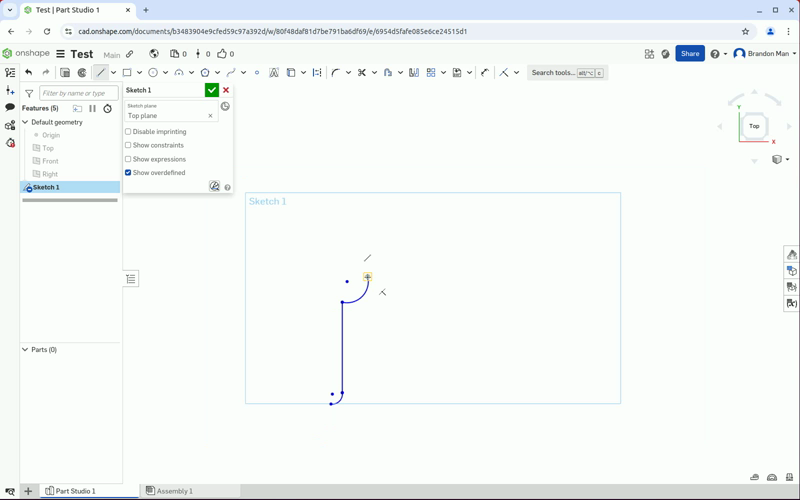
scroll(-6)
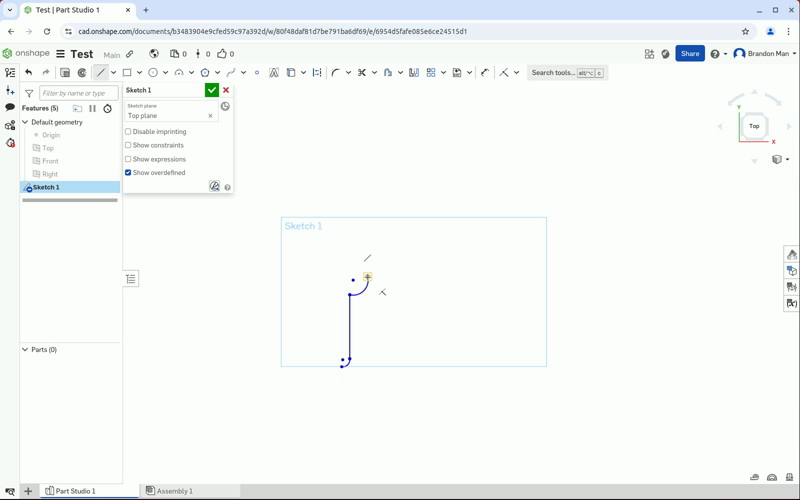
scroll(-6)
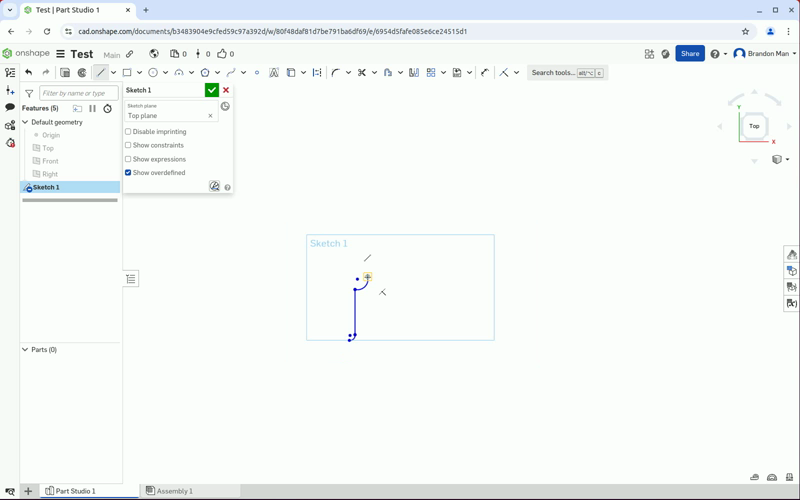
scroll(-6)
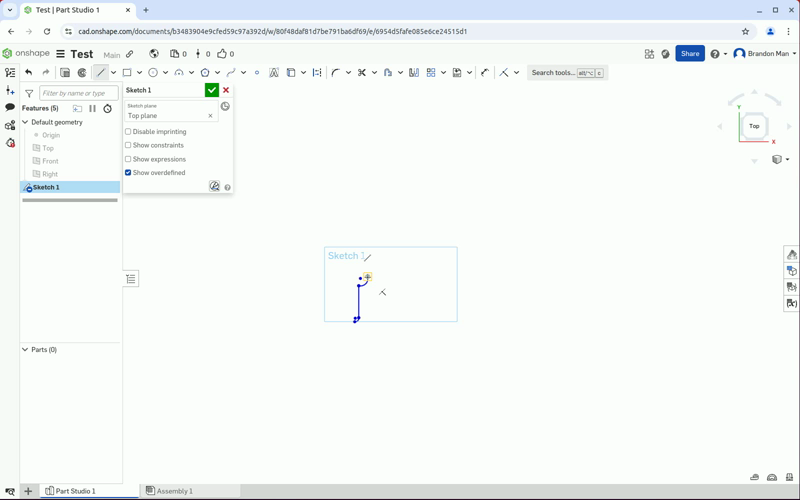
scroll(-6)
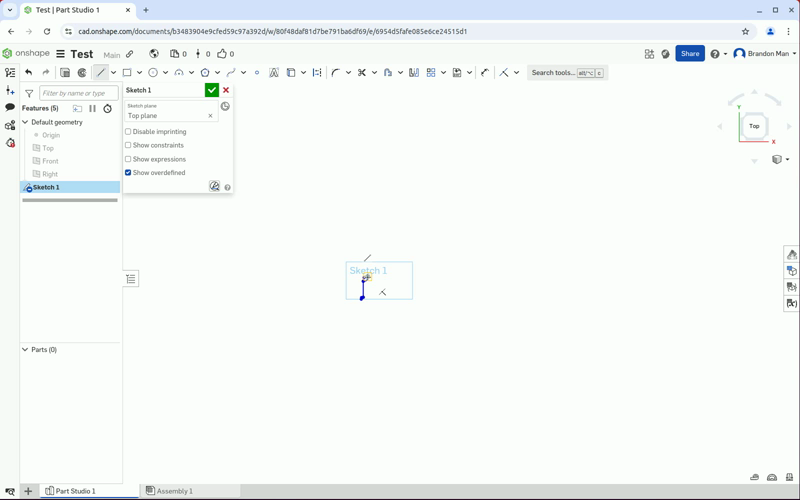
key_down(shift)
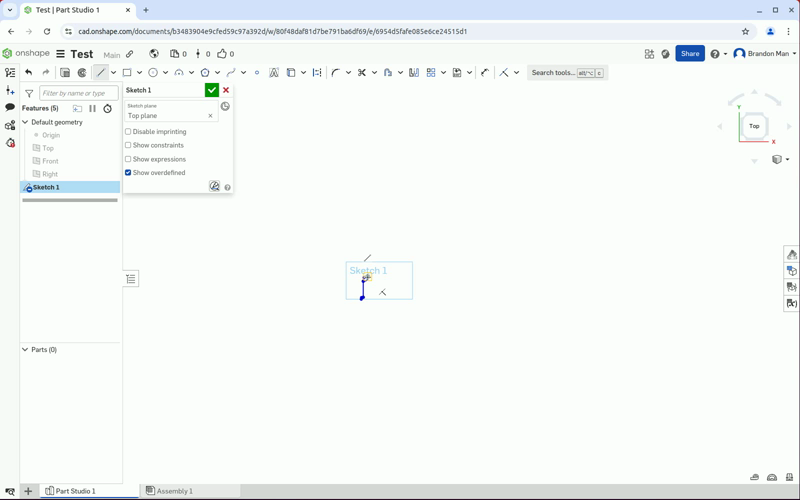
mouse_move(397, 276)
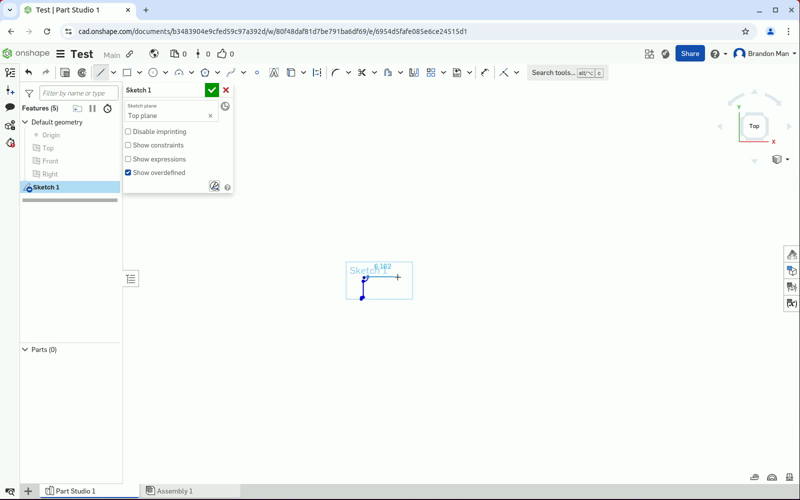
mouse_move(389, 276)
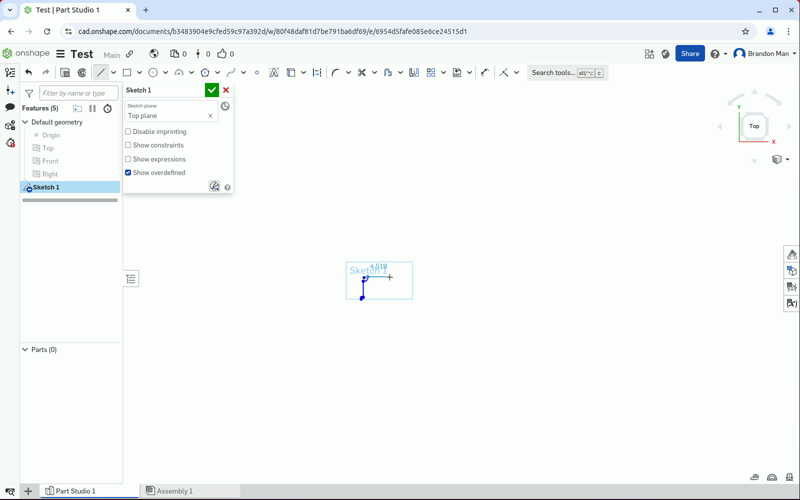
click(389, 276)
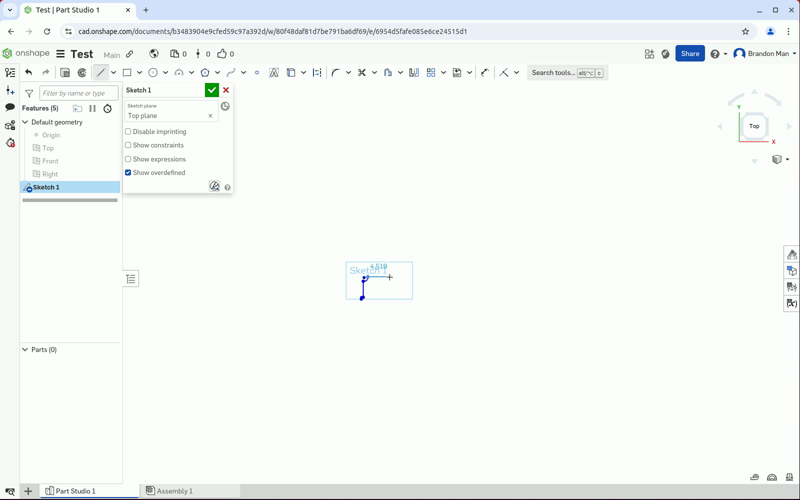
key_up(shift)
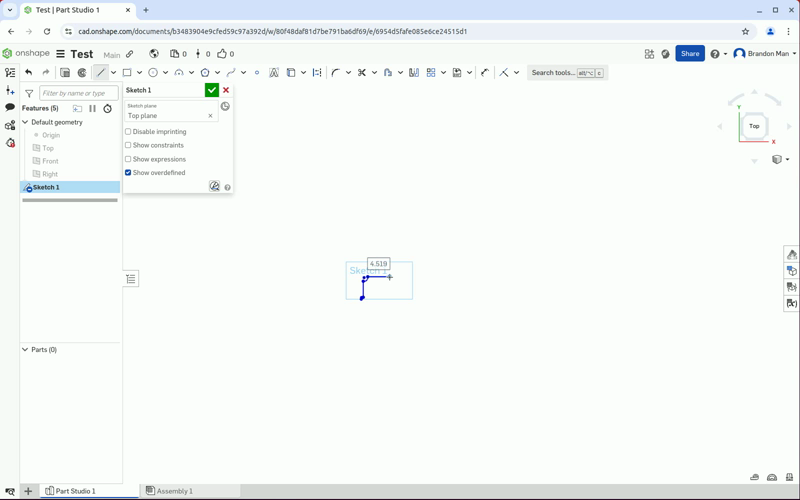
key(esc)
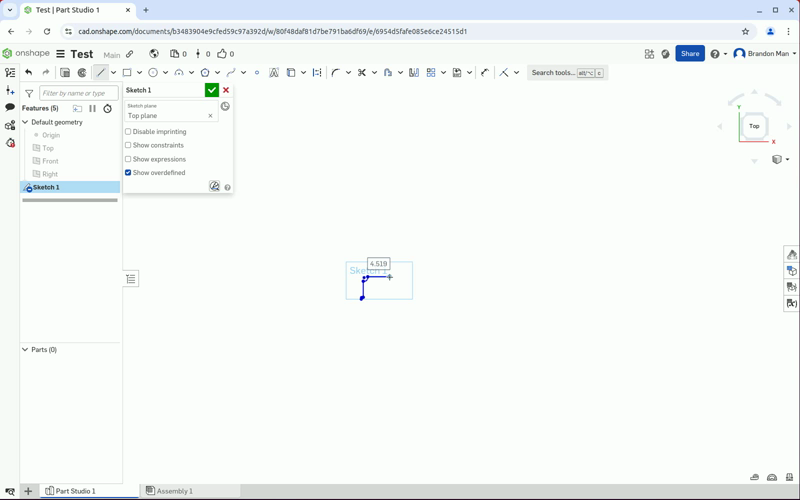
key(a)
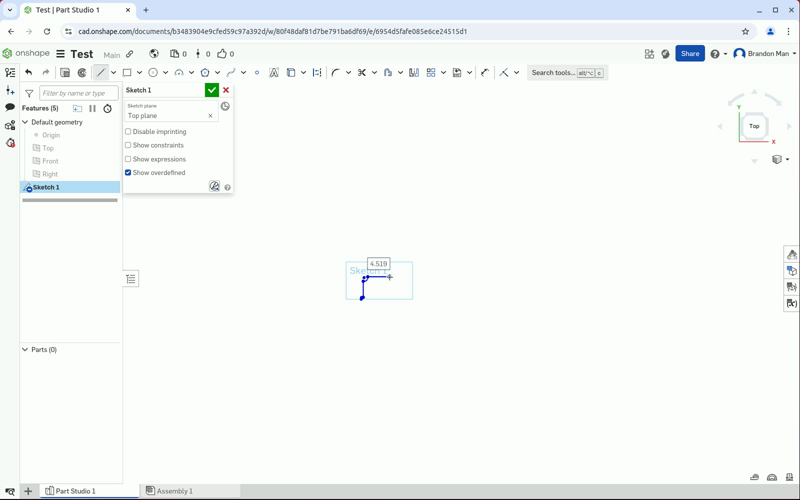
mouse_move(389, 276)
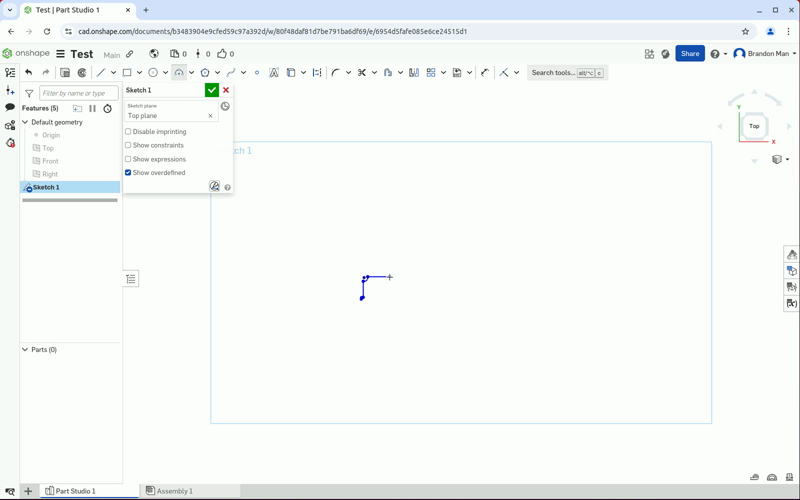
click(389, 276)
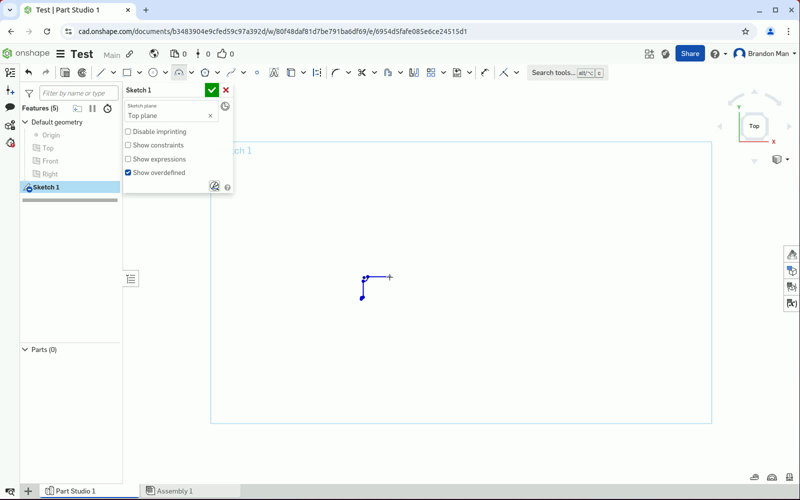
key_down(shift)
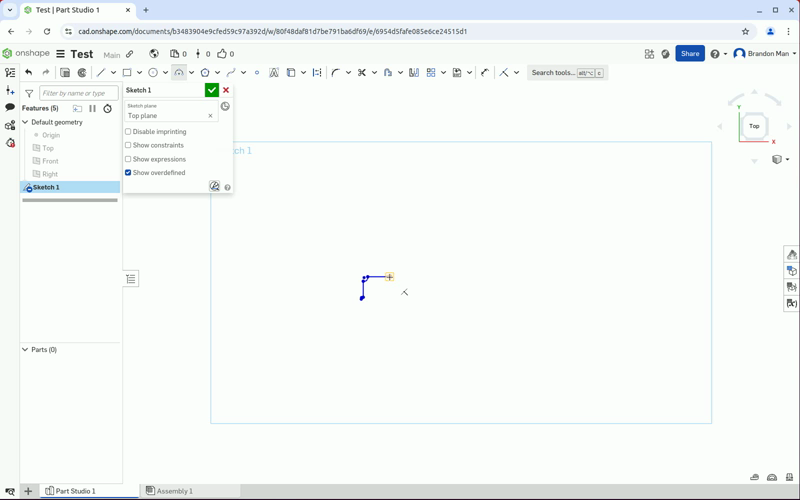
mouse_move(392, 281)
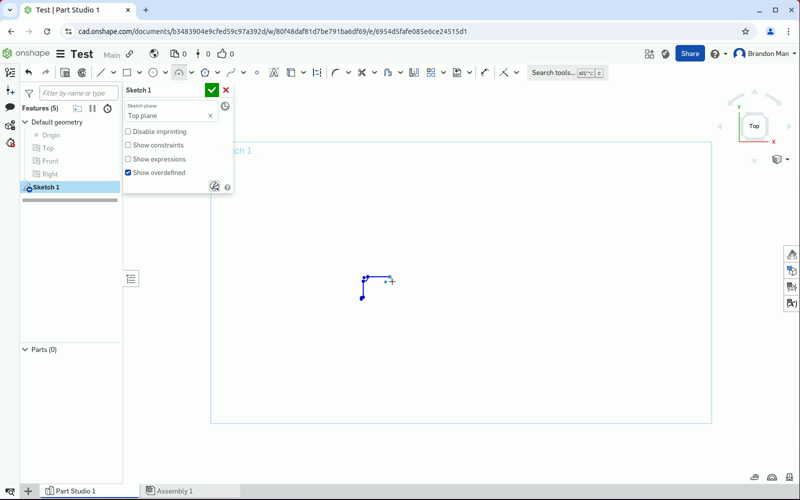
scroll(6)
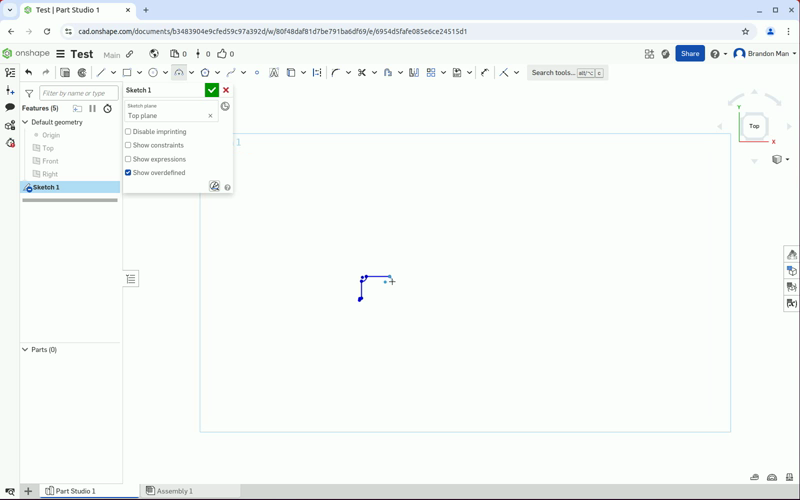
scroll(6)
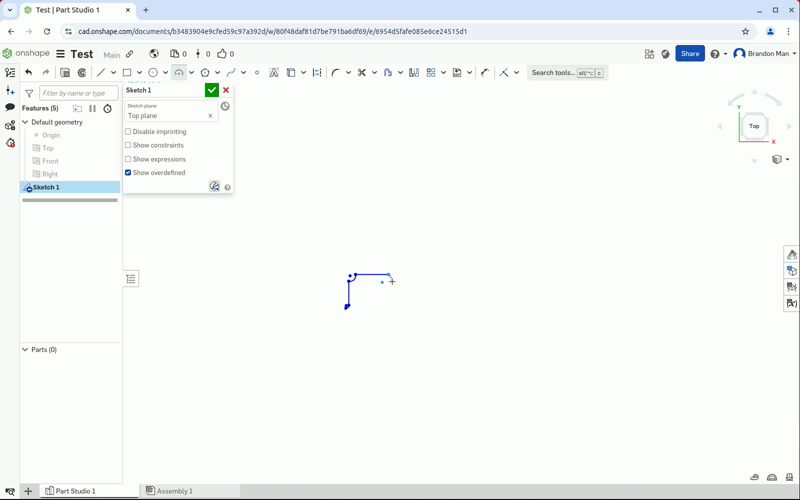
scroll(6)
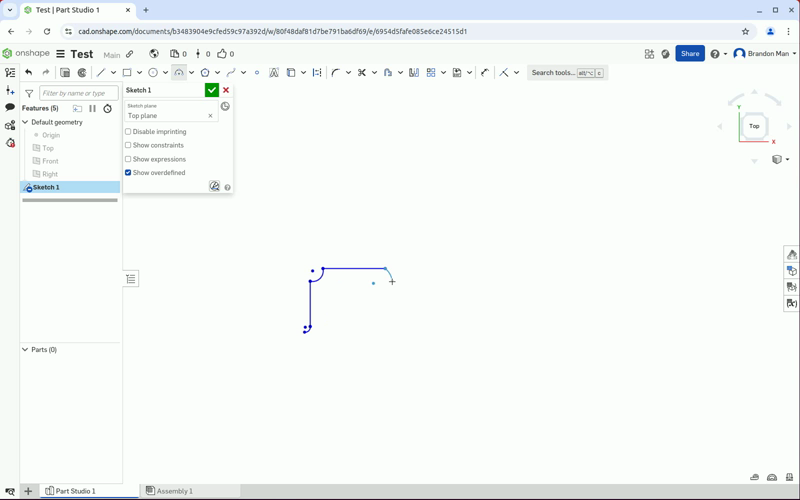
scroll(6)
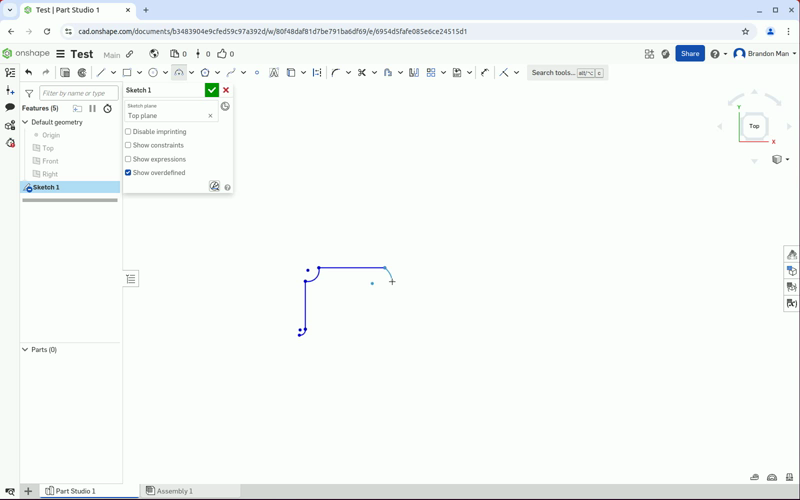
scroll(6)
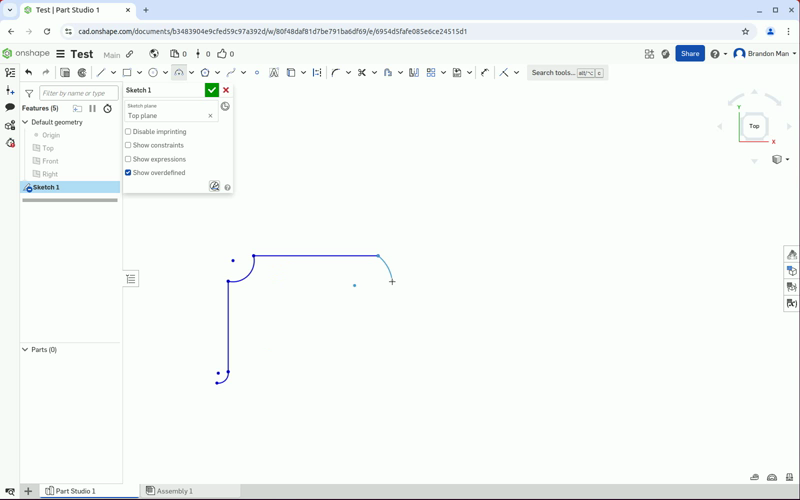
scroll(6)
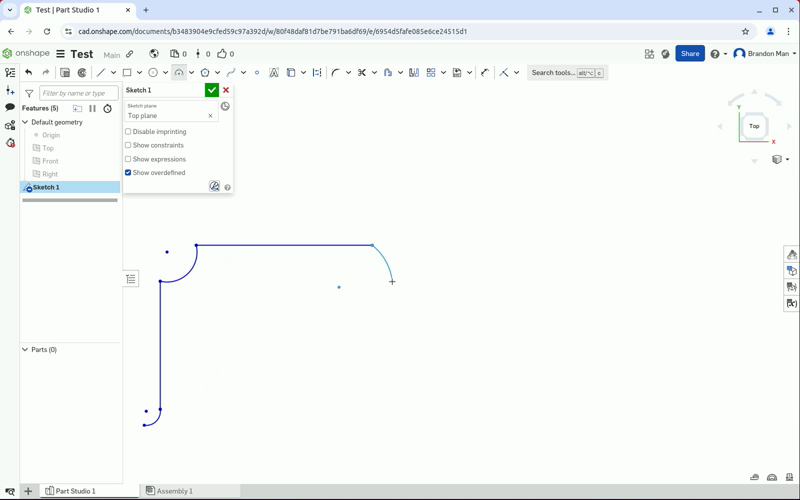
scroll(6)
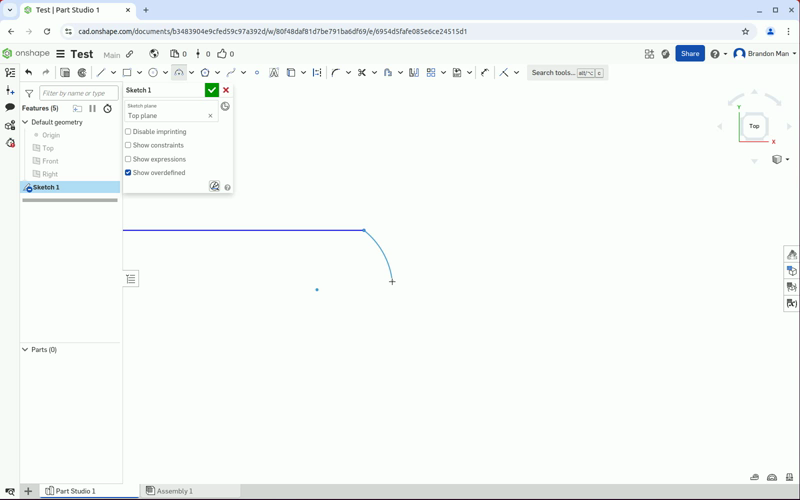
click(392, 281)
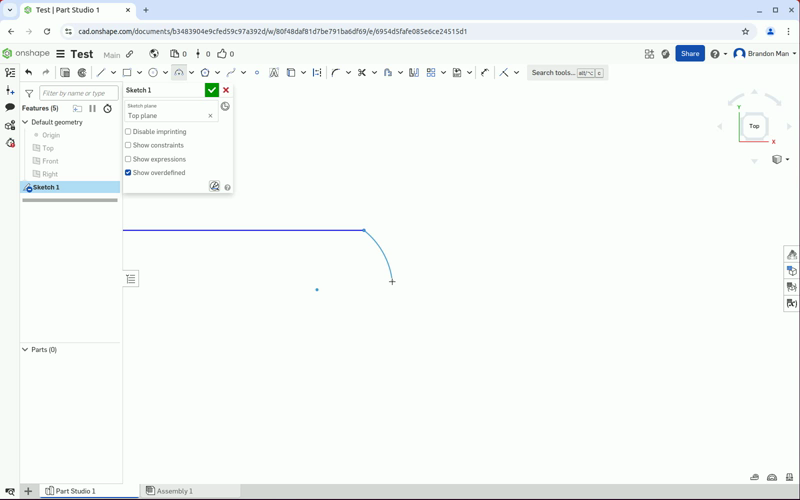
scroll(-6)
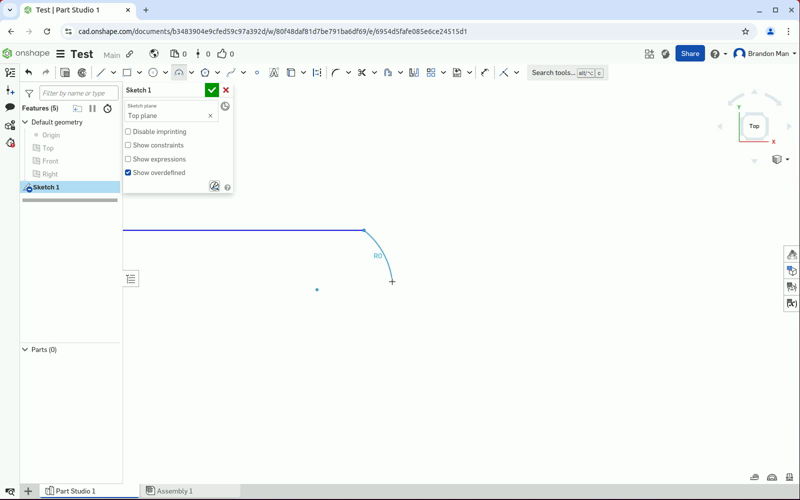
scroll(-6)
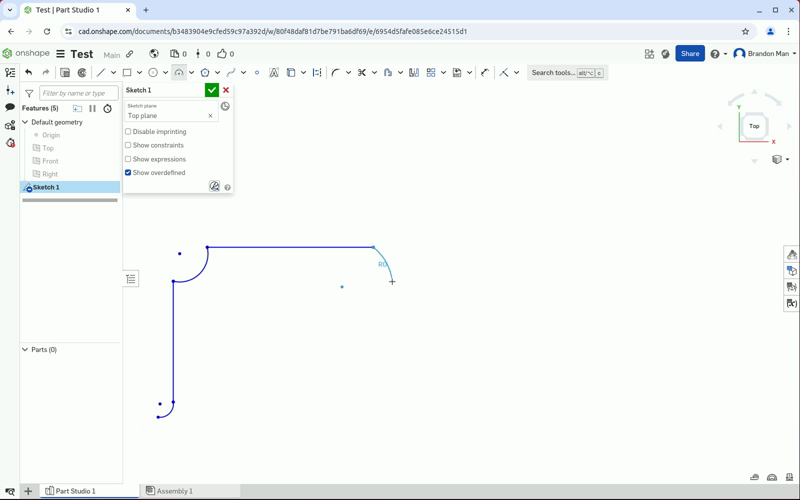
scroll(-6)
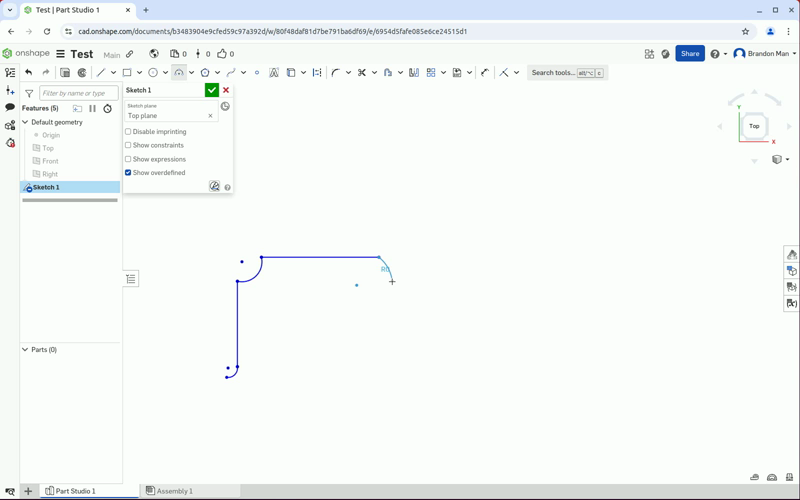
scroll(-6)
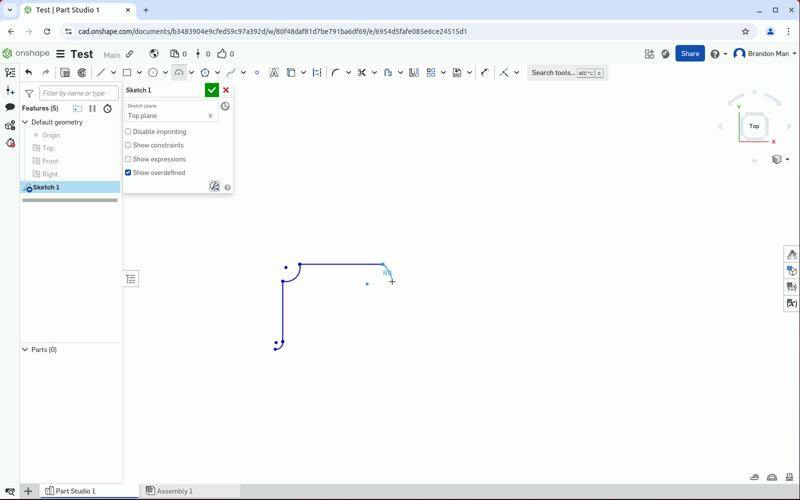
scroll(-6)
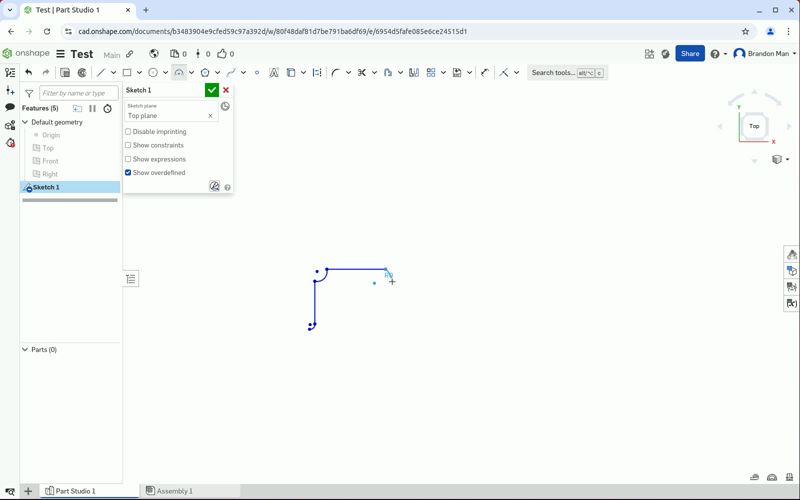
scroll(-6)
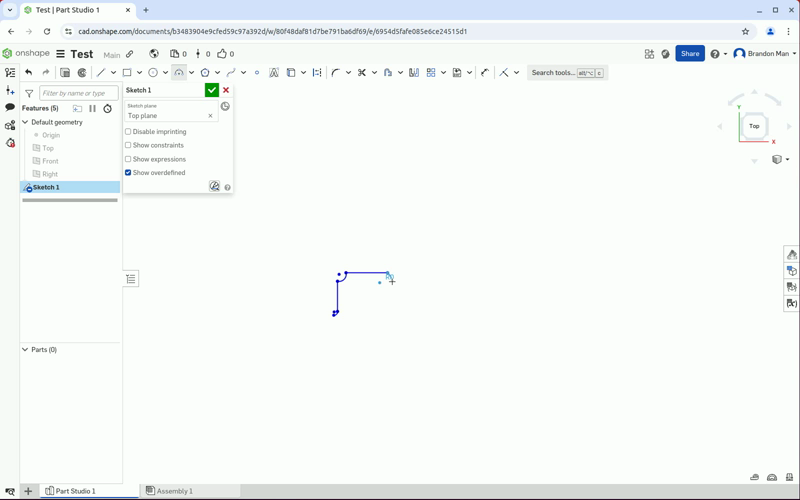
scroll(-6)
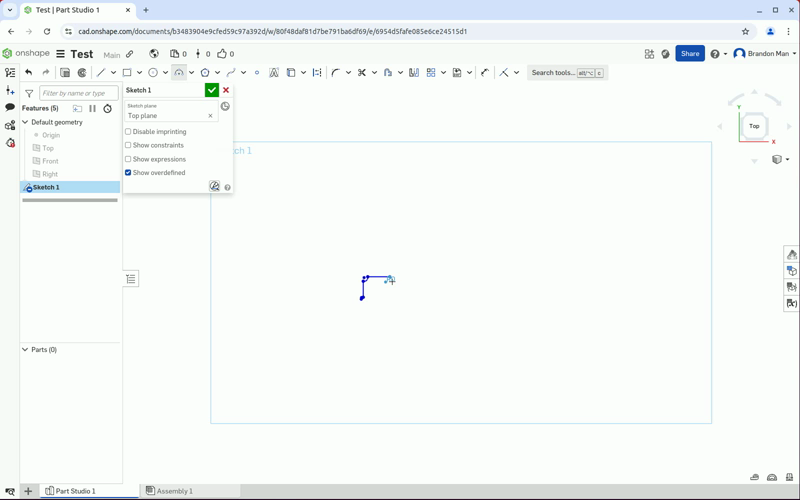
mouse_move(389, 279)
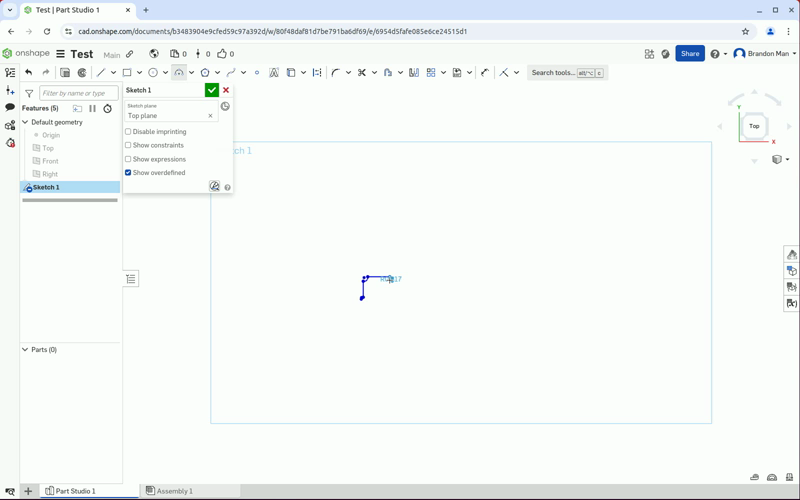
scroll(6)
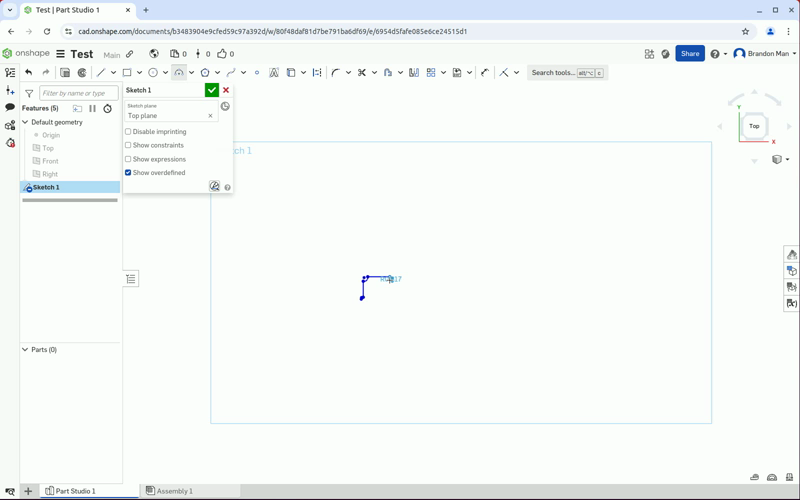
scroll(6)
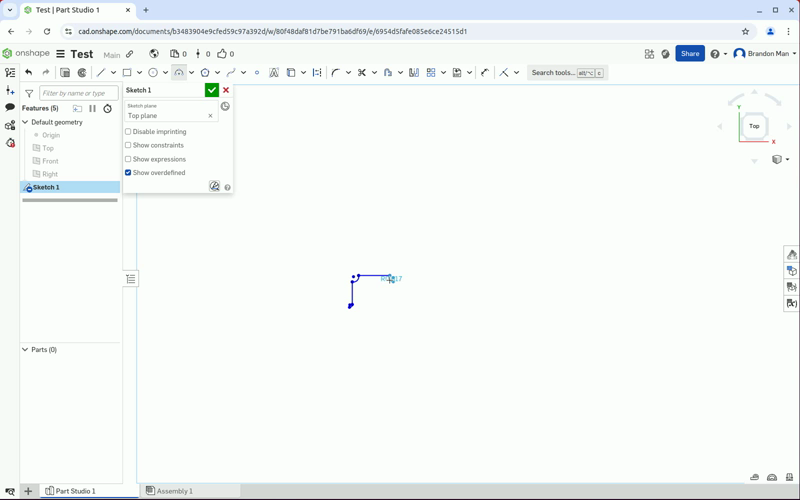
scroll(6)
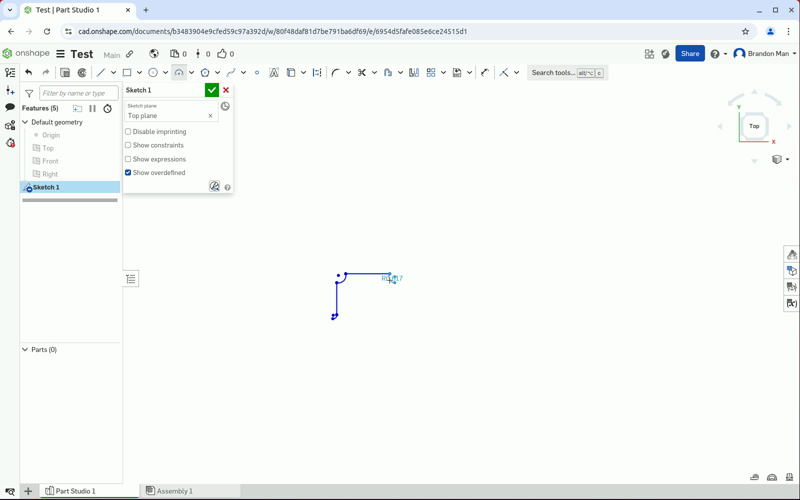
scroll(6)
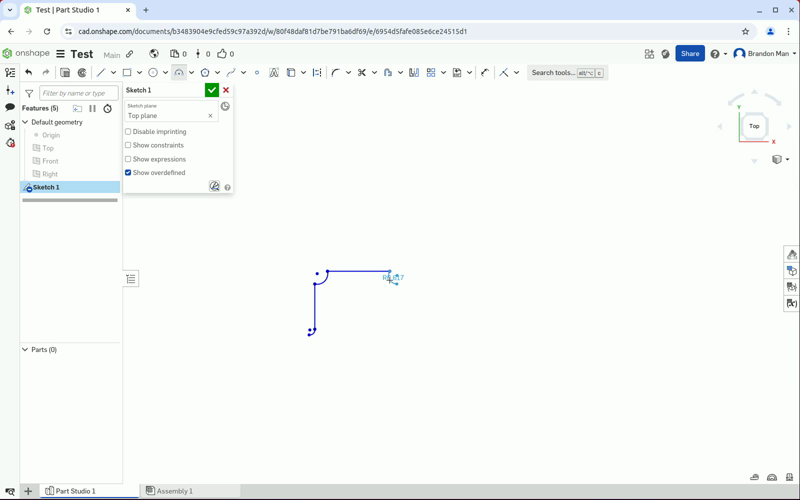
scroll(6)
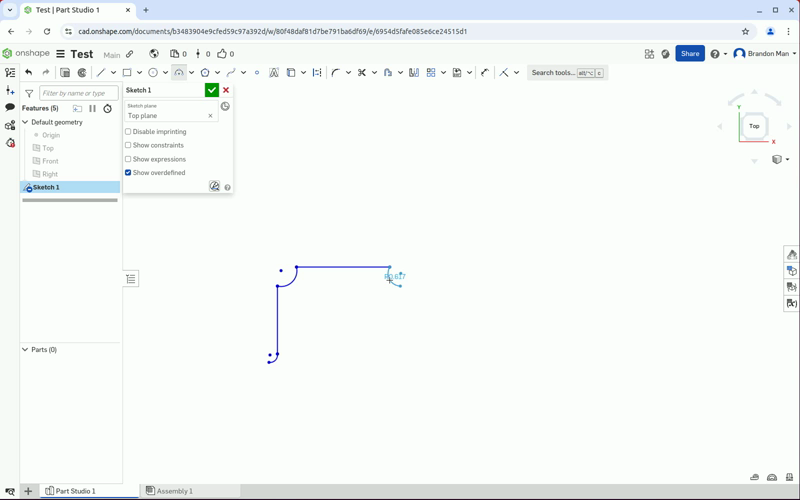
scroll(6)
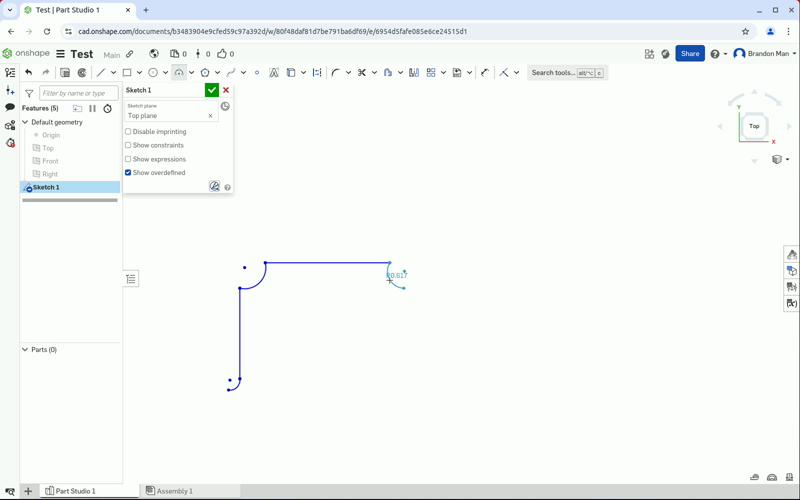
scroll(6)
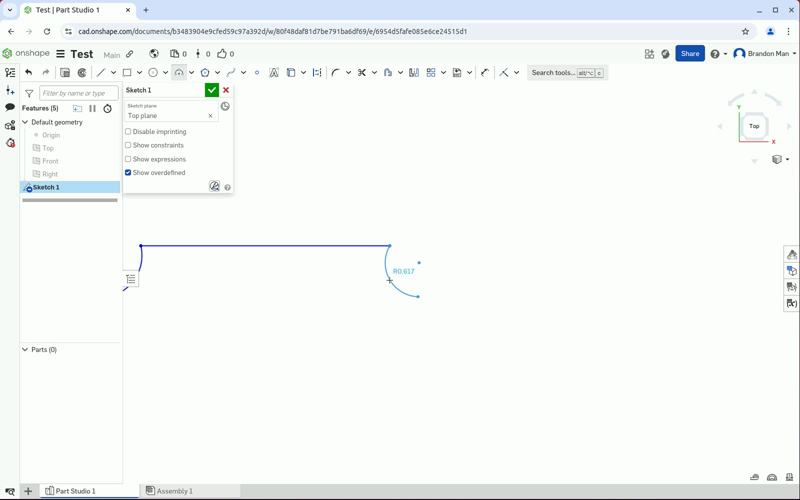
click(389, 279)
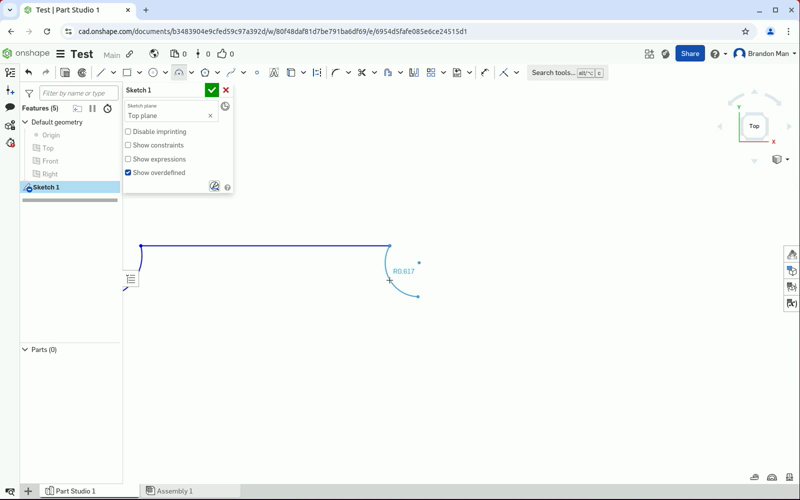
scroll(-6)
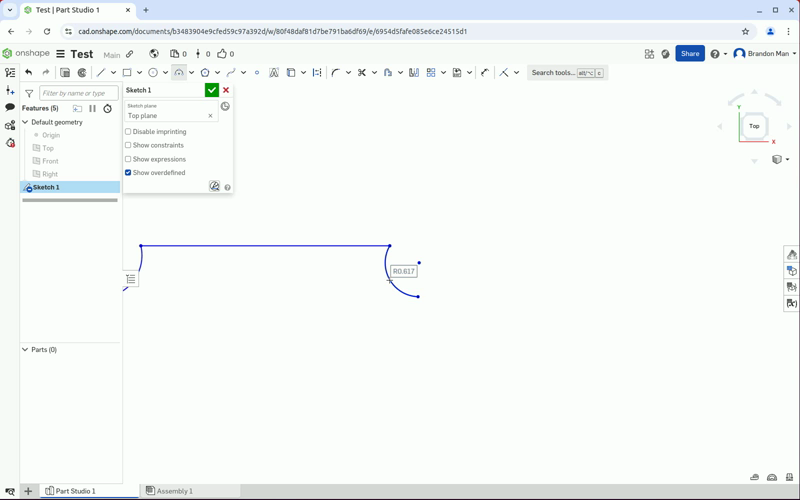
scroll(-6)
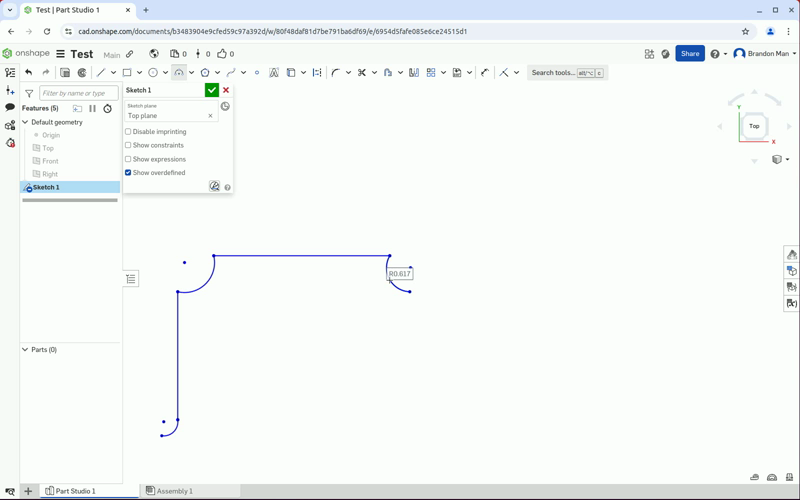
scroll(-6)
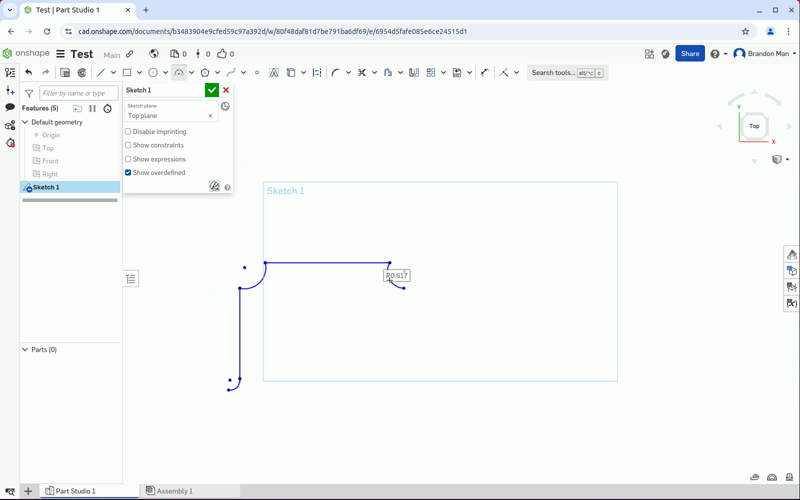
scroll(-6)
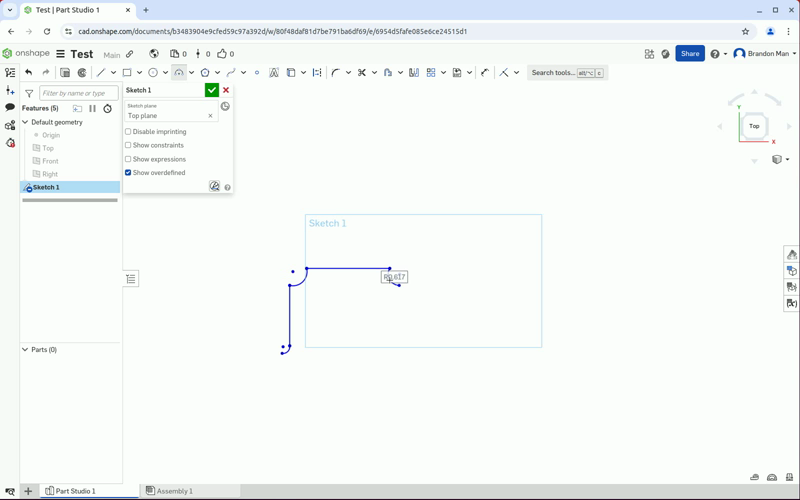
scroll(-6)
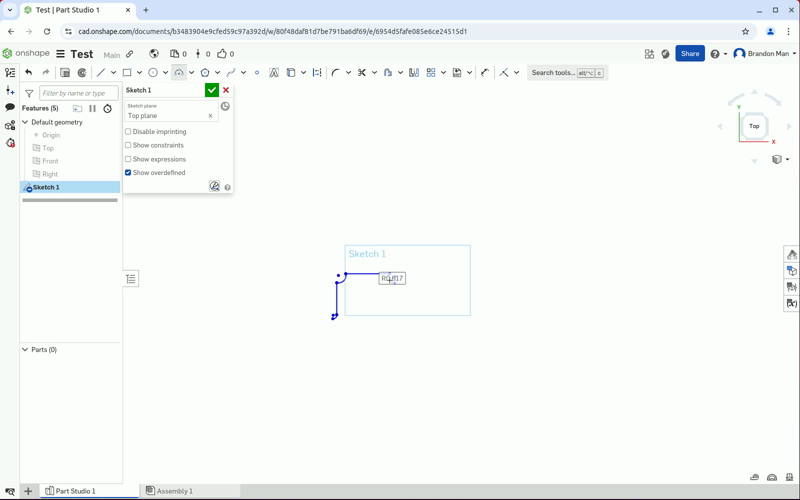
scroll(-6)
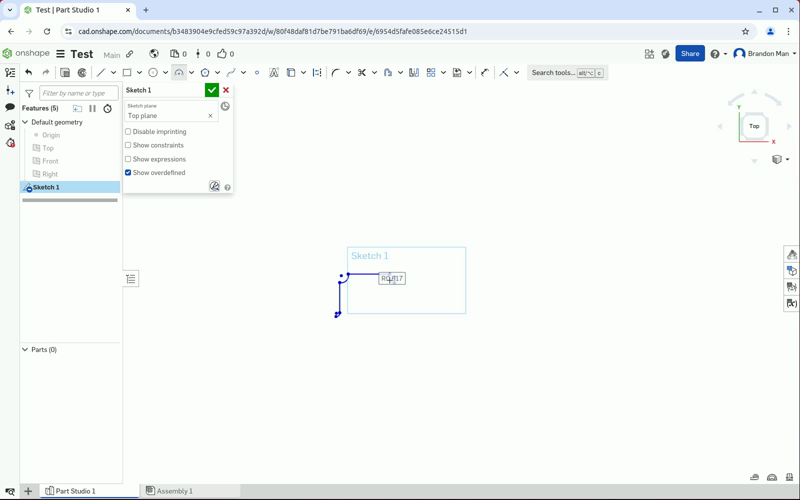
scroll(-6)
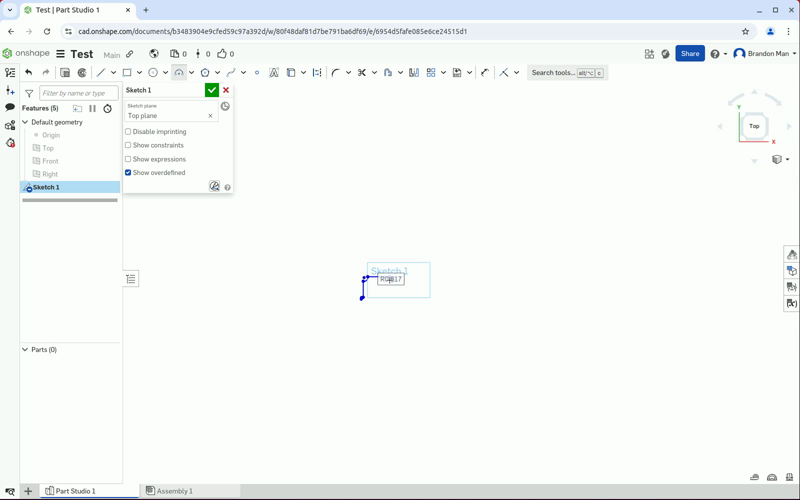
key_up(shift)
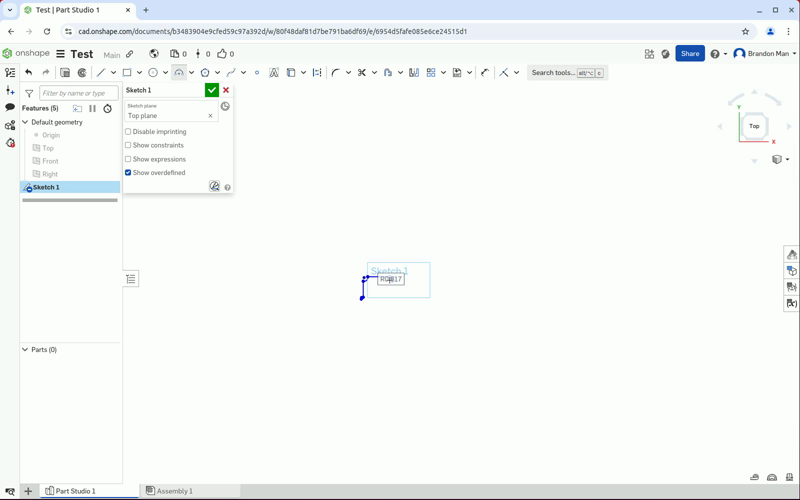
key(esc)
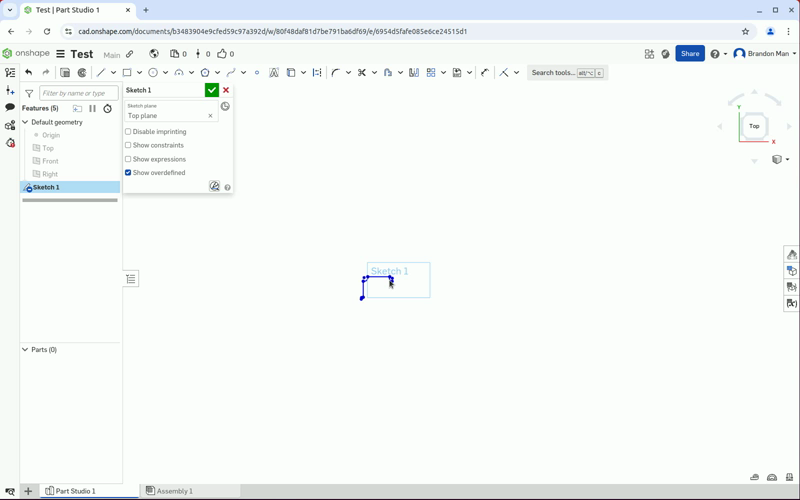
key(l)
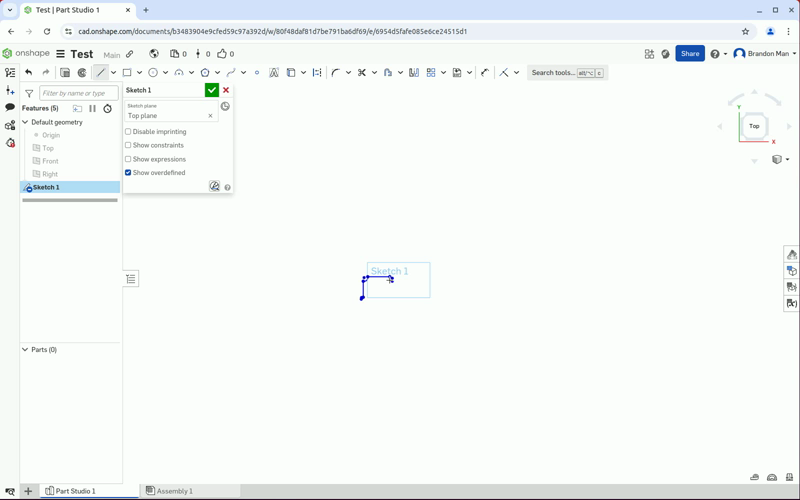
mouse_move(392, 281)
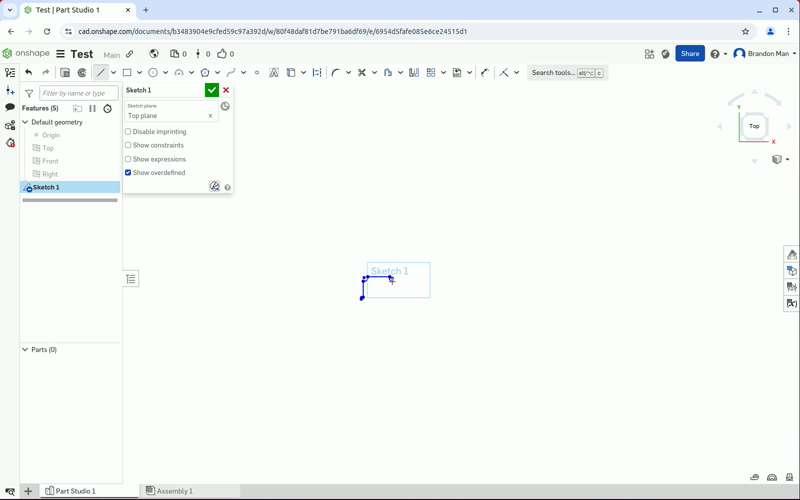
scroll(6)
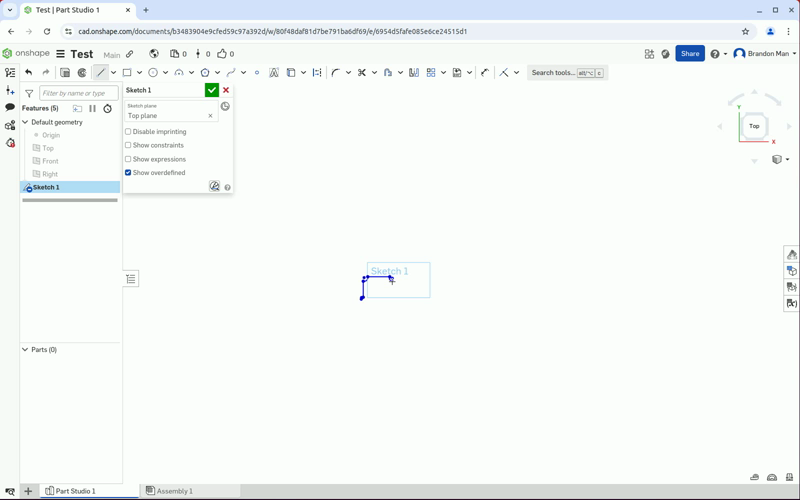
scroll(6)
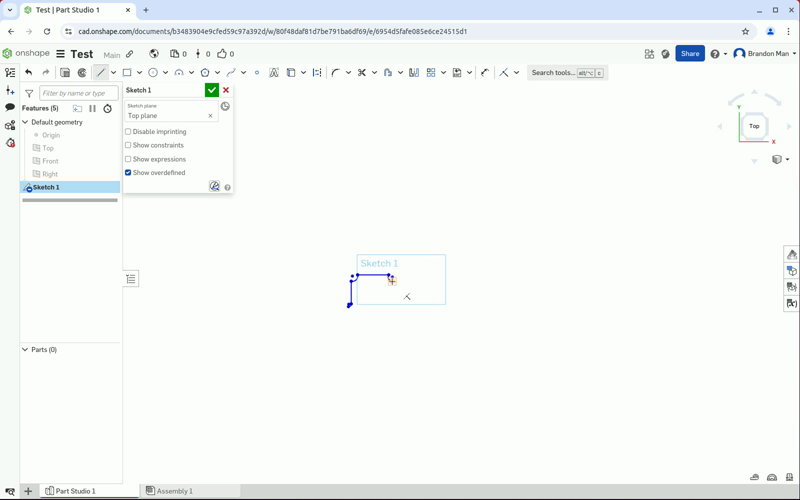
scroll(6)
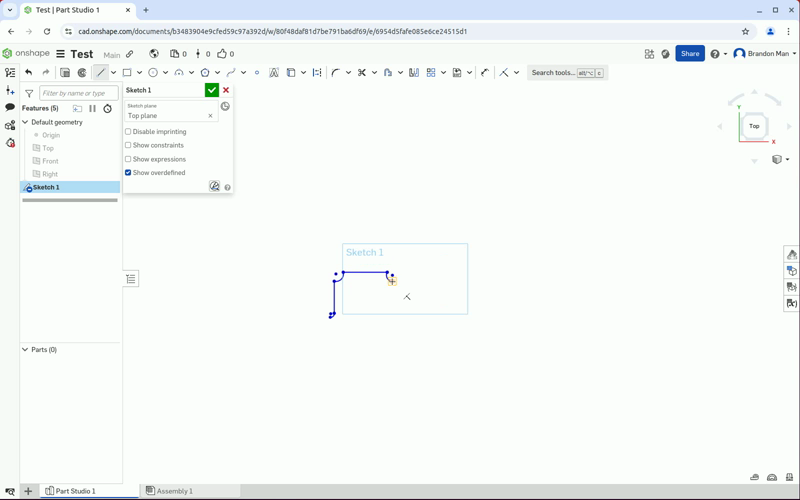
scroll(6)
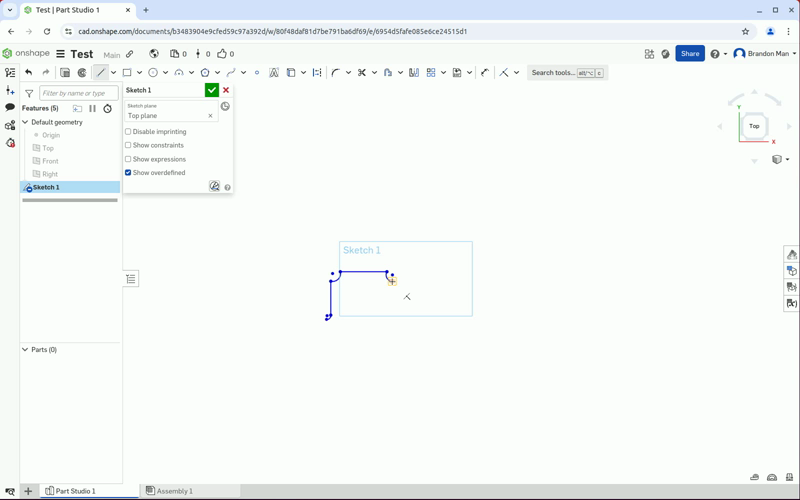
scroll(6)
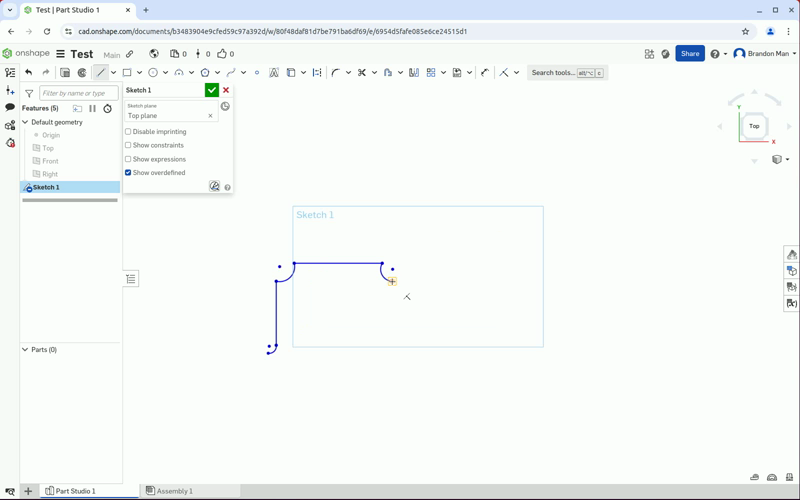
scroll(6)
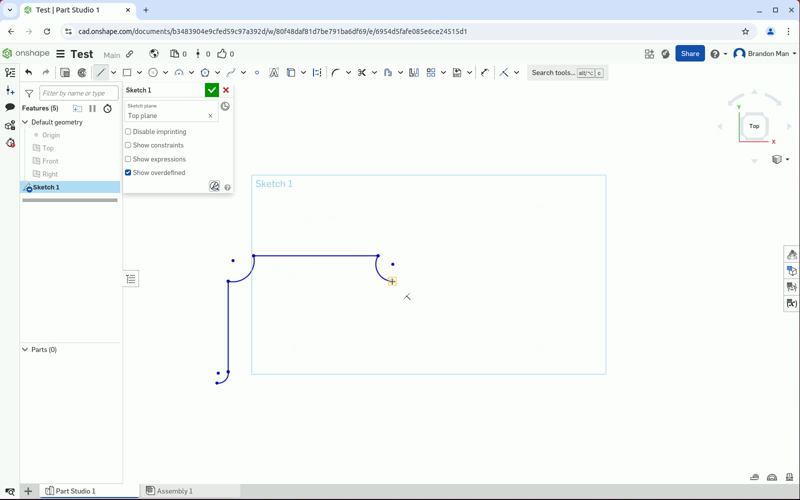
scroll(6)
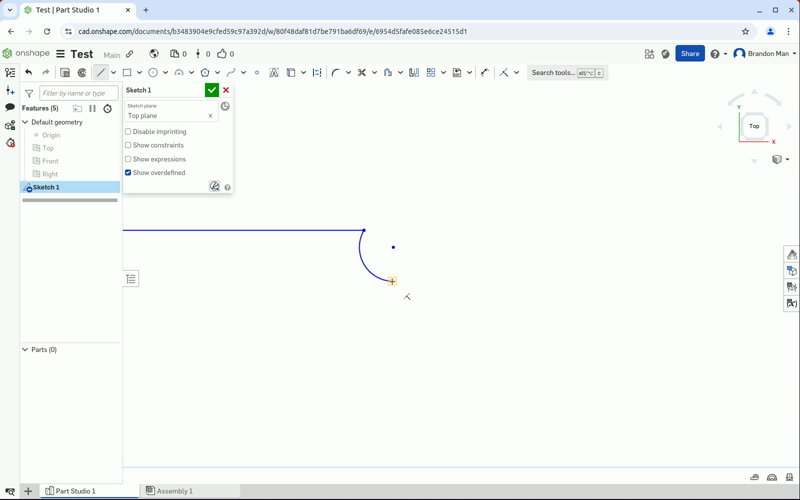
click(392, 281)
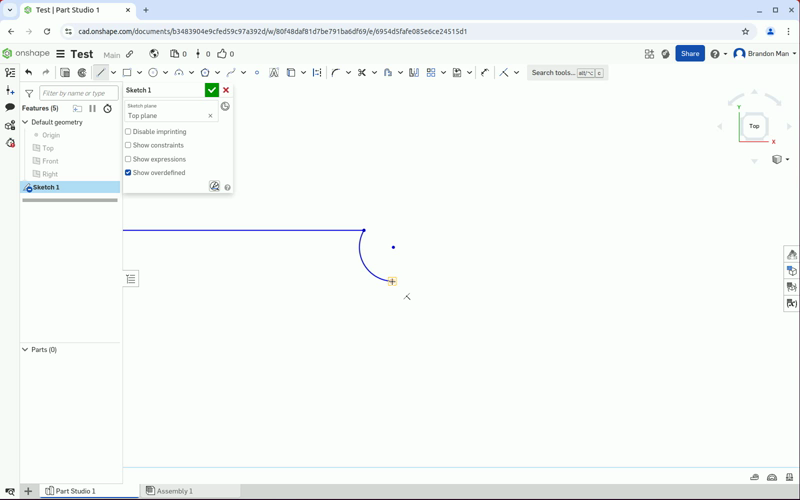
scroll(-6)
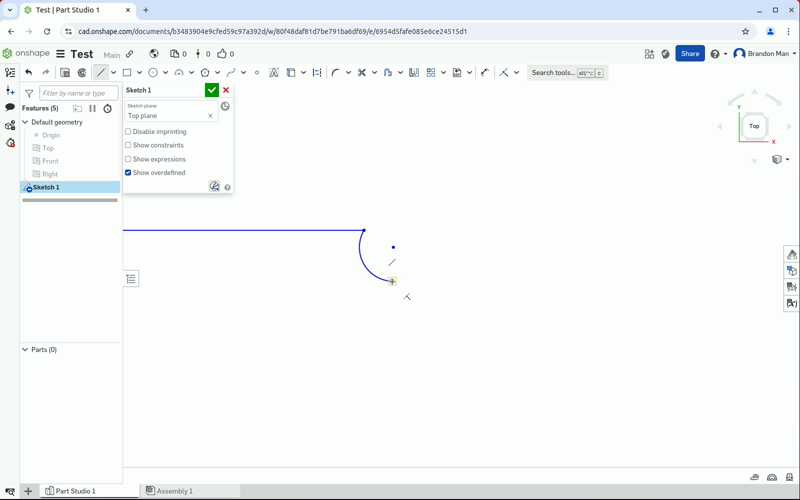
scroll(-6)
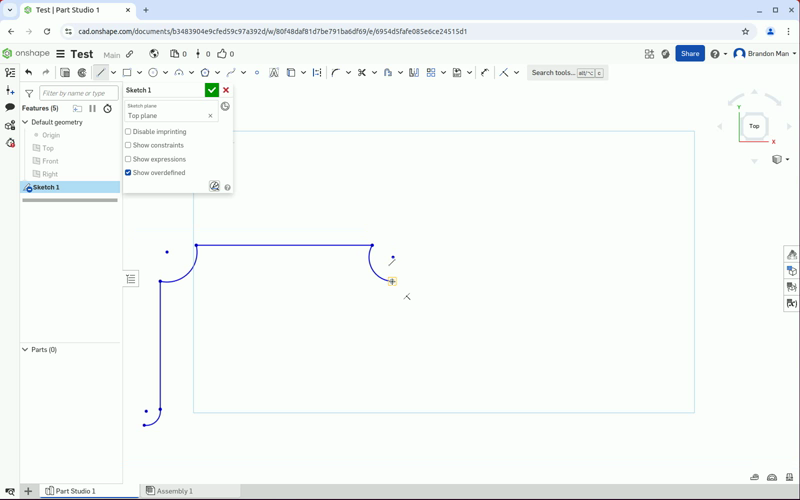
scroll(-6)
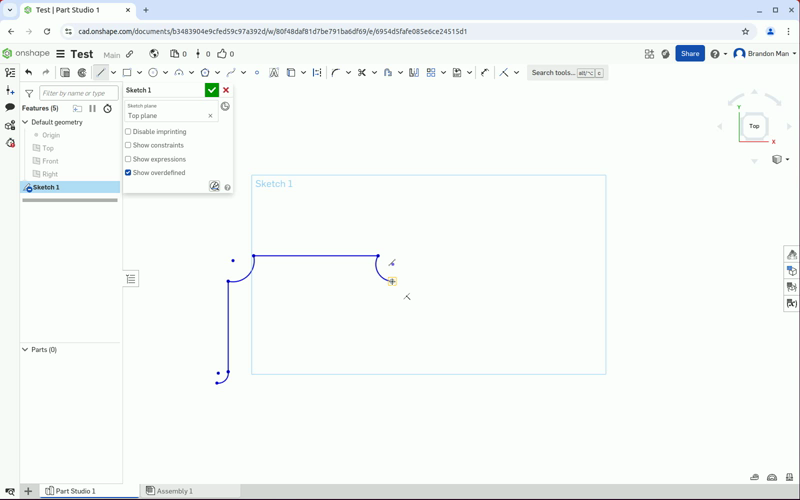
scroll(-6)
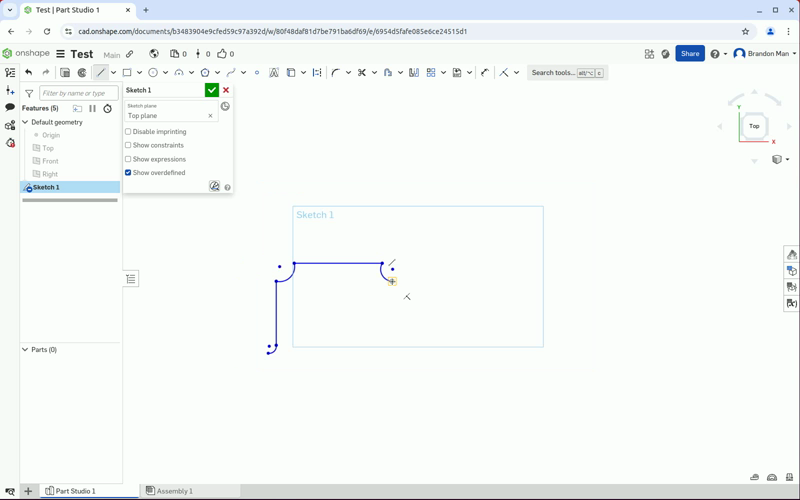
scroll(-6)
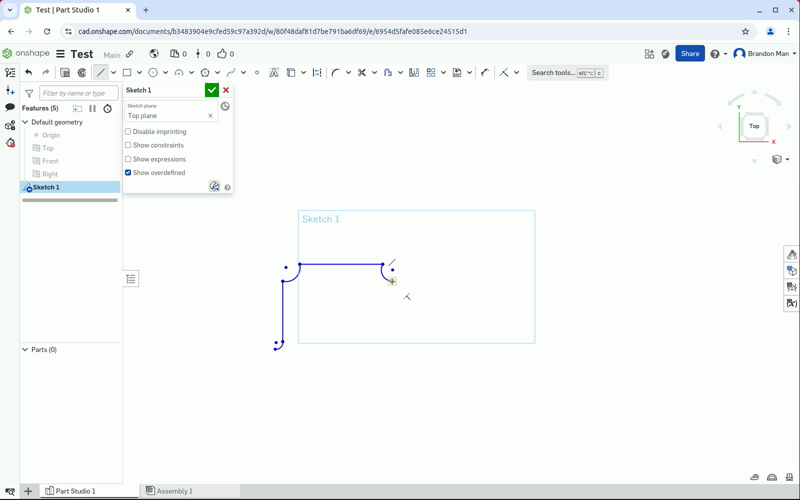
scroll(-6)
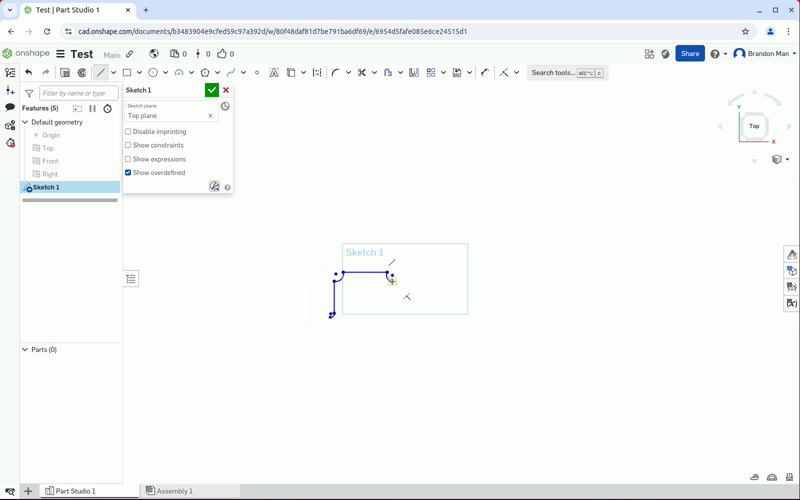
scroll(-6)
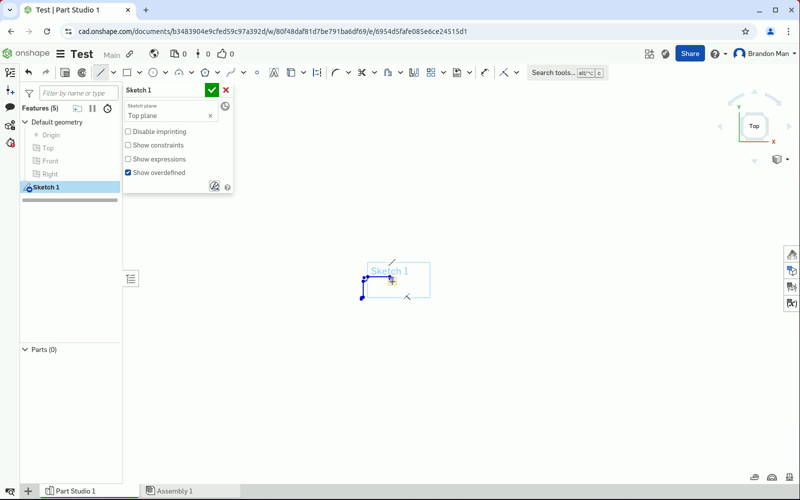
key_down(shift)
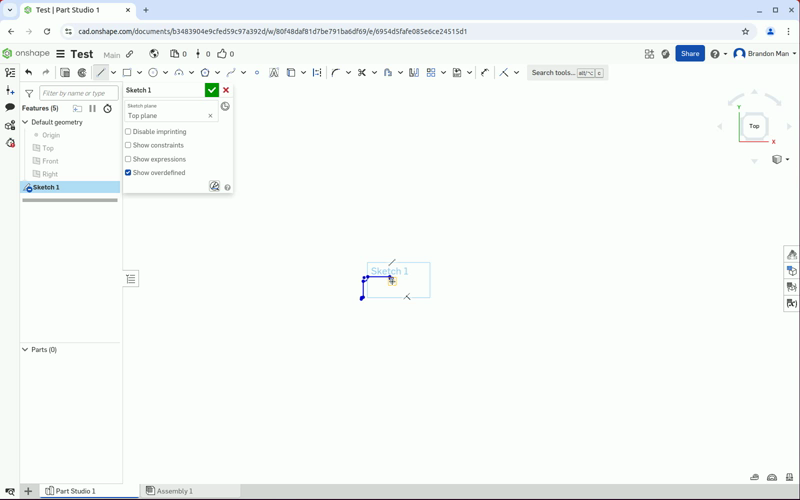
mouse_move(422, 281)
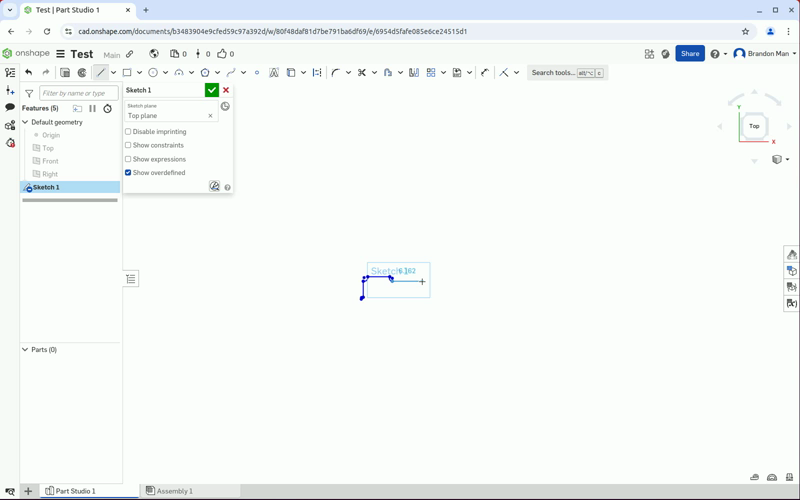
mouse_move(392, 297)
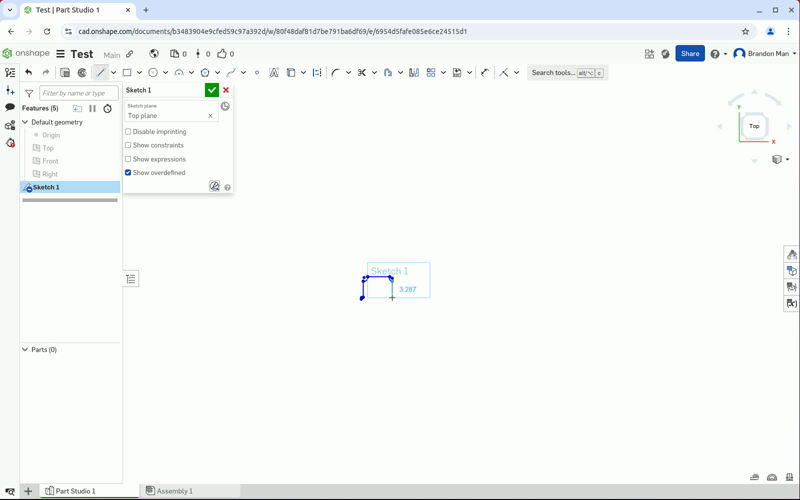
click(392, 297)
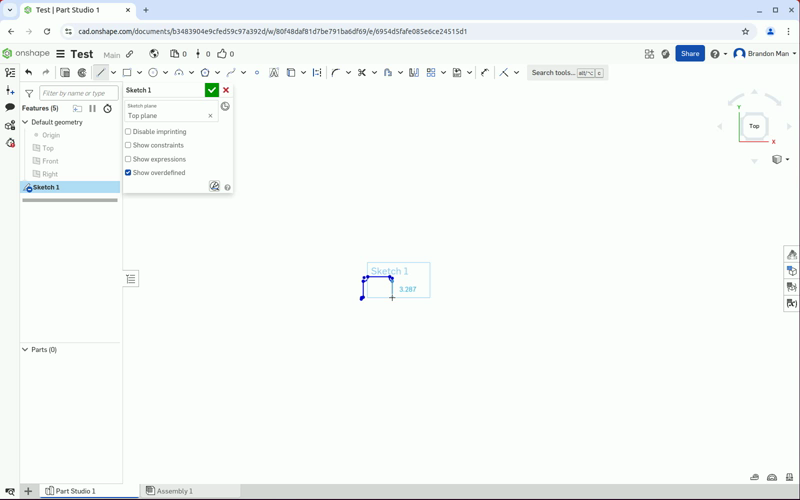
key_up(shift)
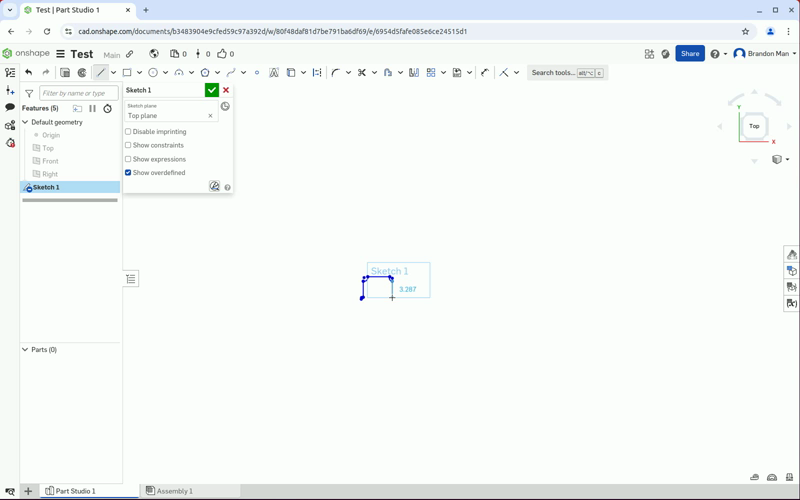
key(esc)
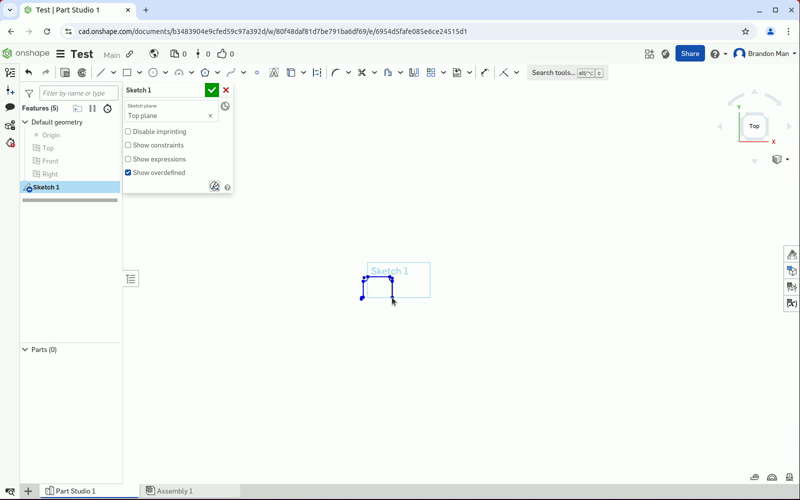
key(a)
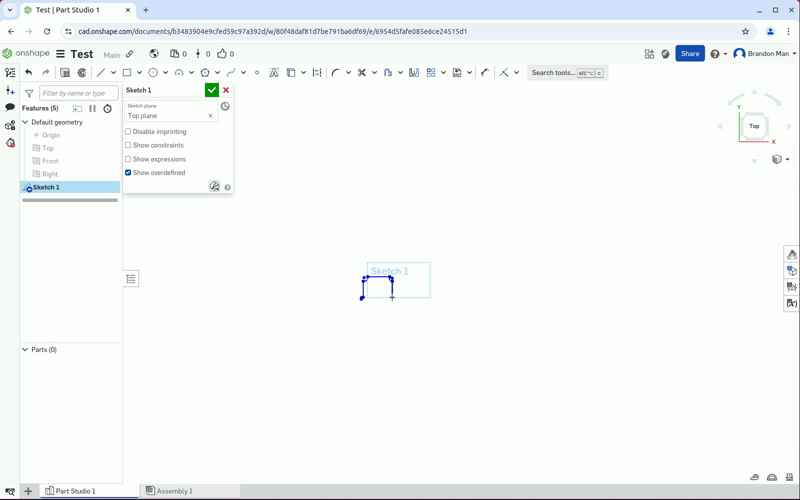
mouse_move(392, 297)
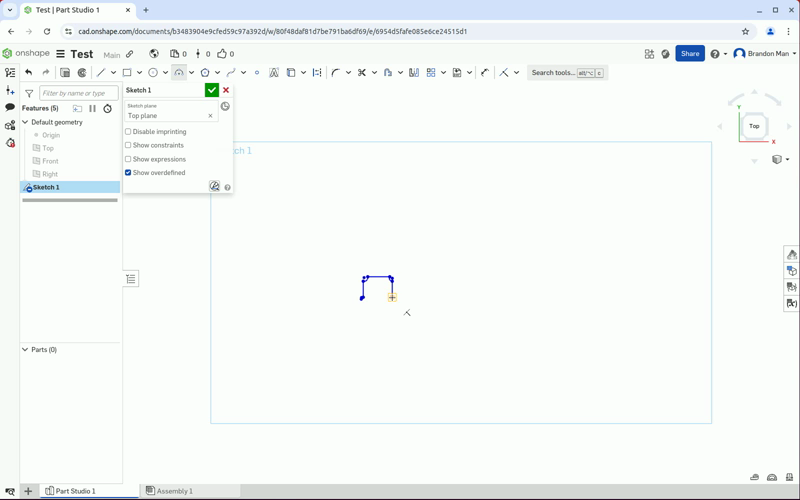
click(392, 297)
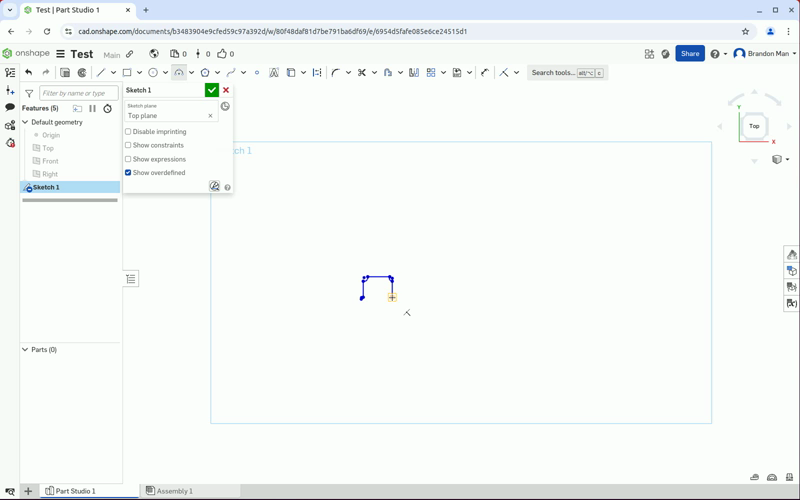
key_down(shift)
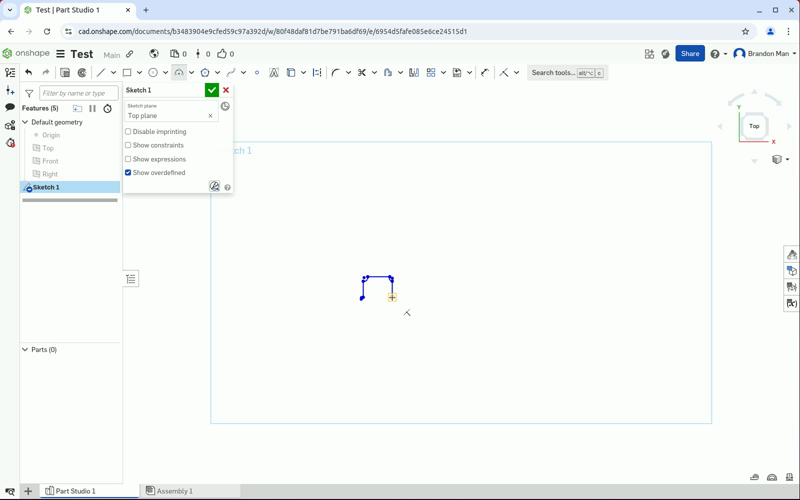
mouse_move(394, 299)
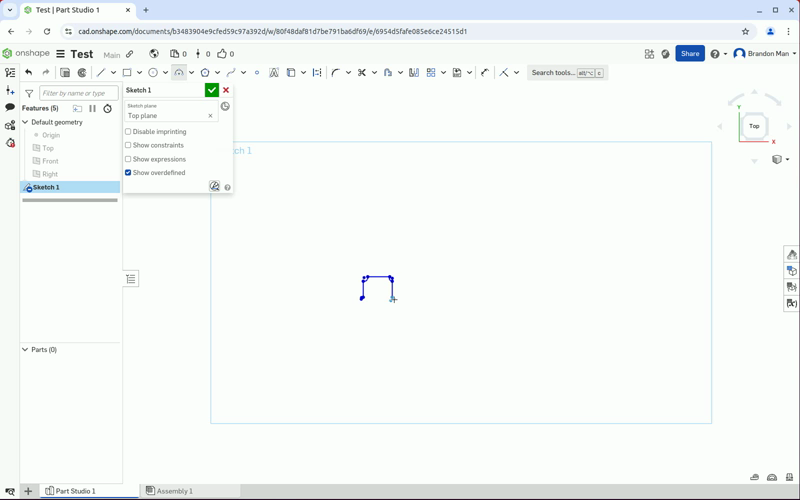
scroll(6)
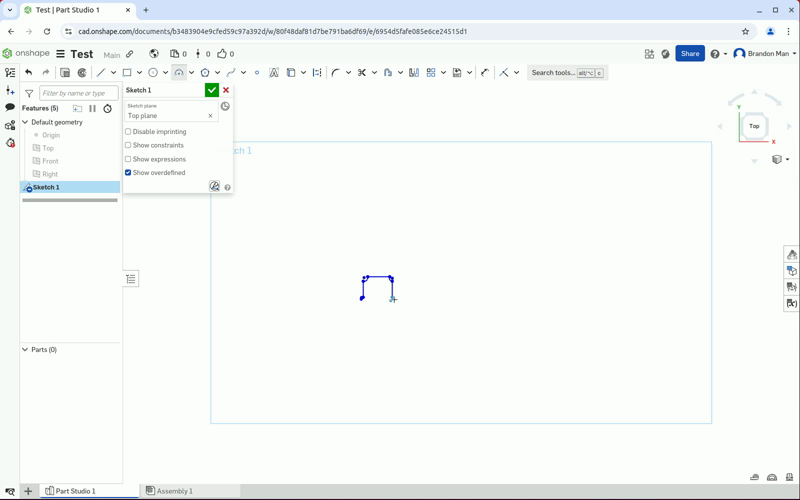
scroll(6)
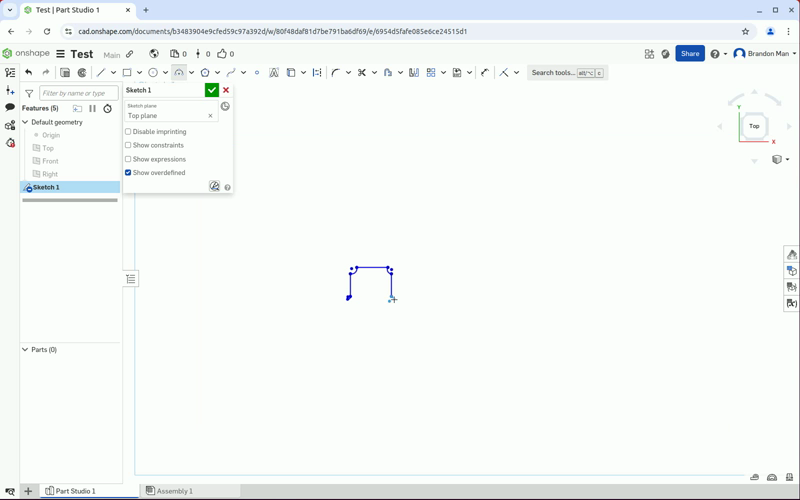
scroll(6)
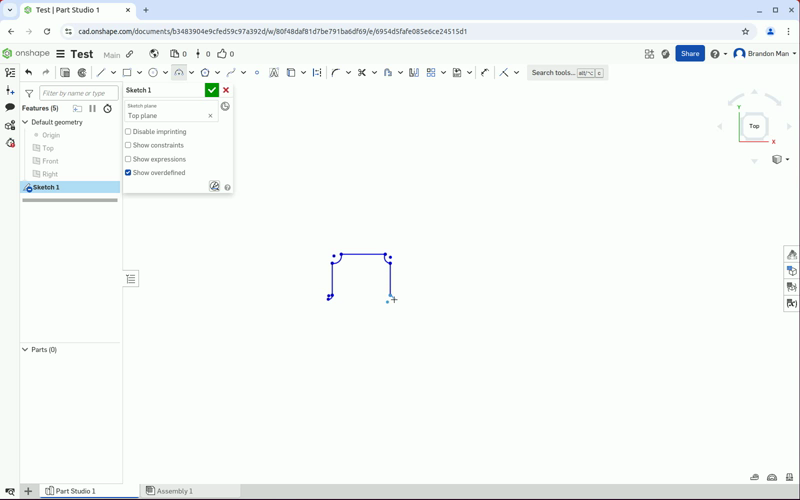
scroll(6)
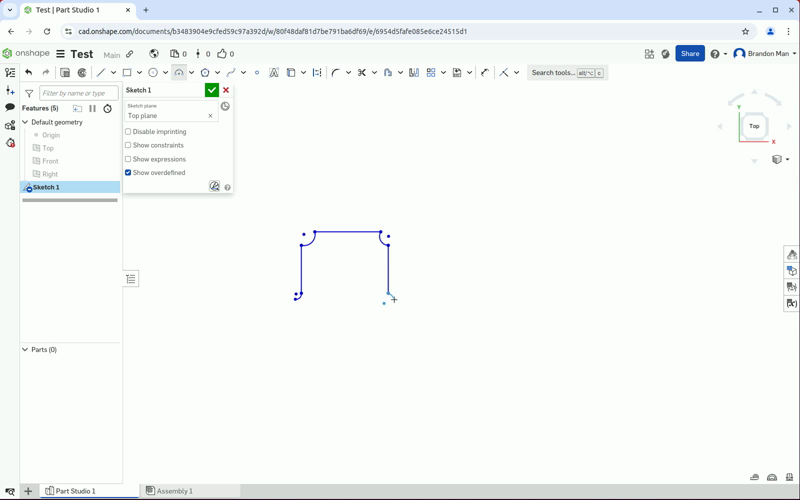
scroll(6)
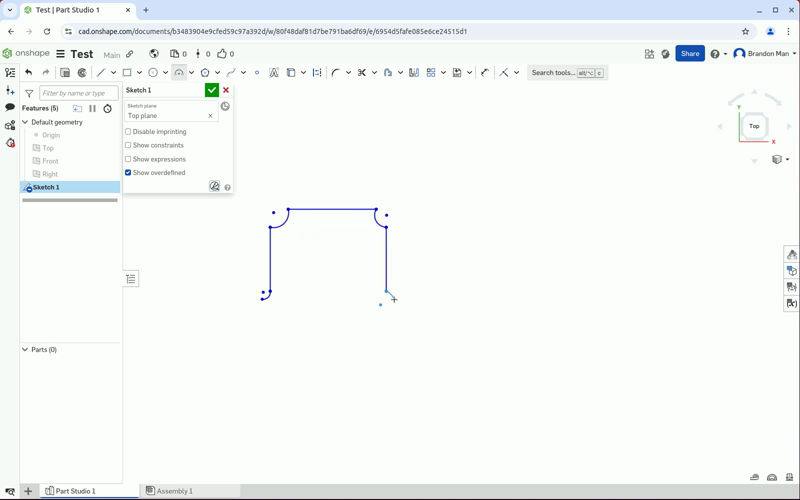
scroll(6)
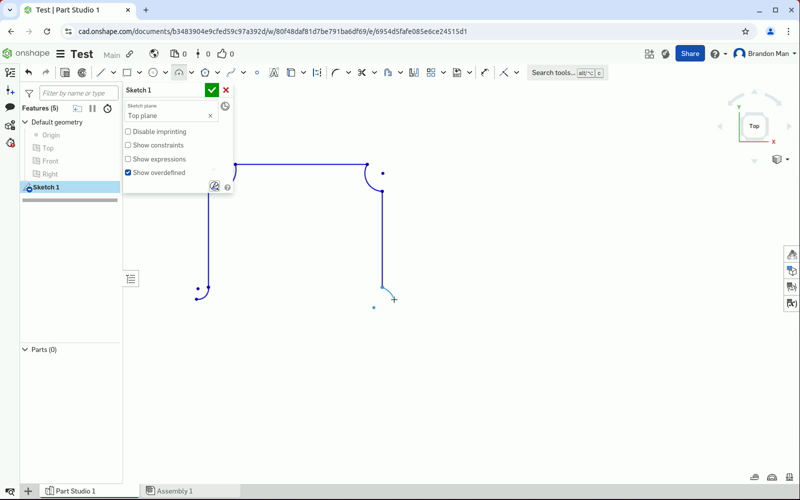
scroll(6)
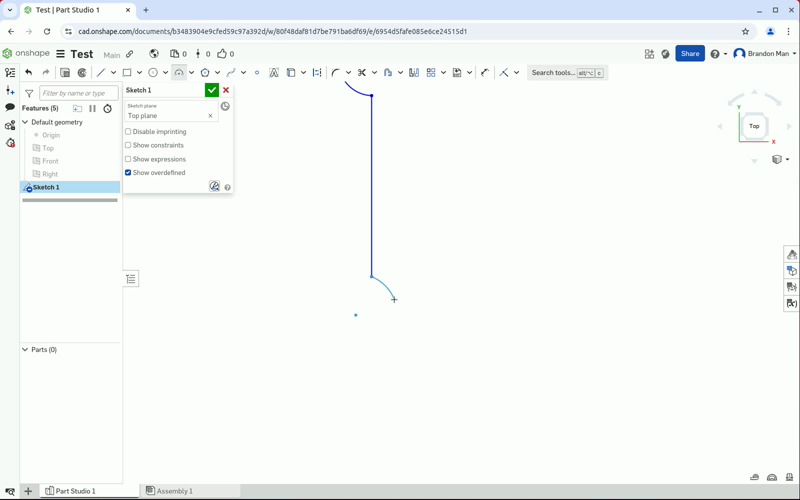
click(394, 299)
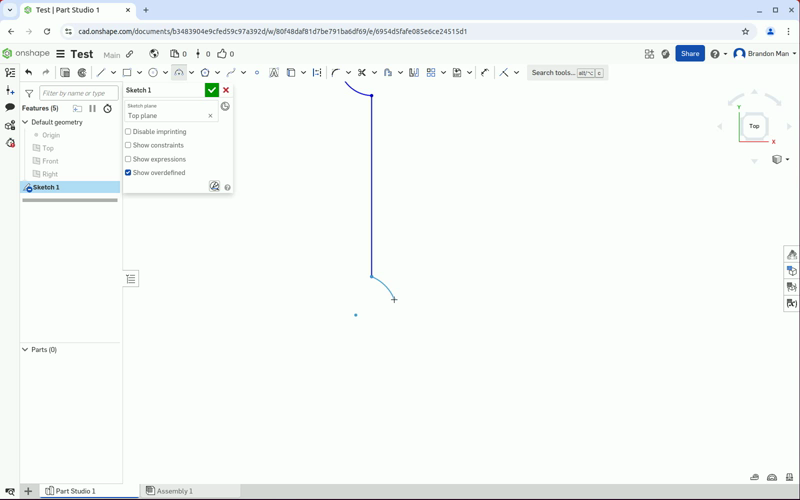
scroll(-6)
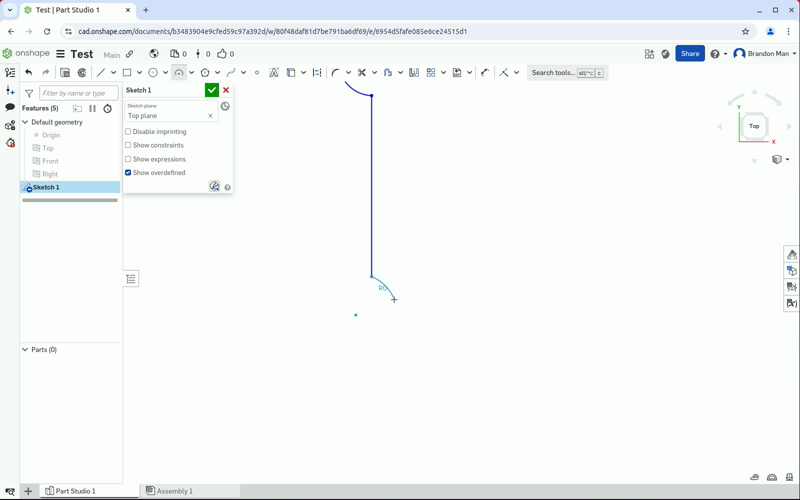
scroll(-6)
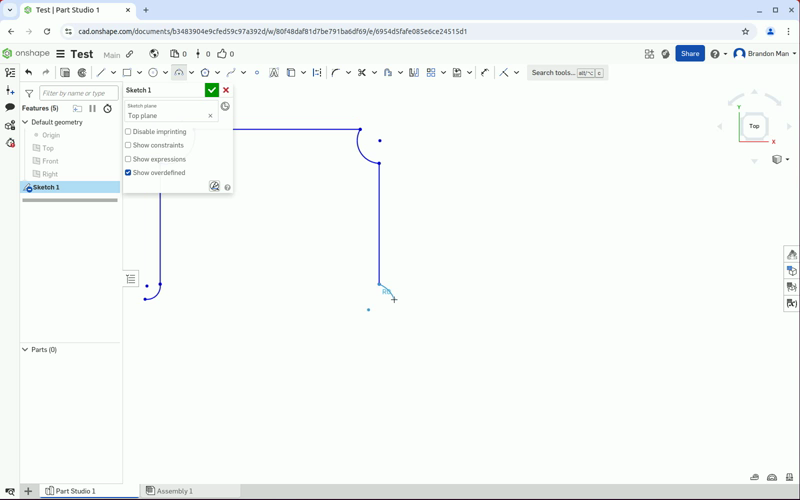
scroll(-6)
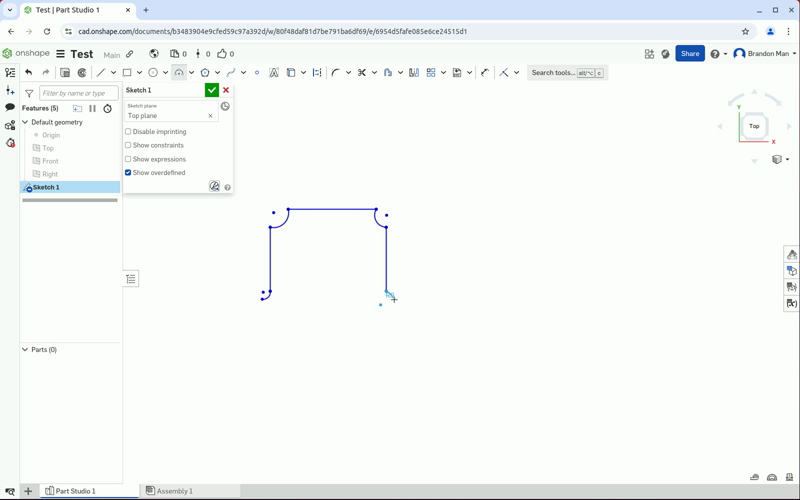
scroll(-6)
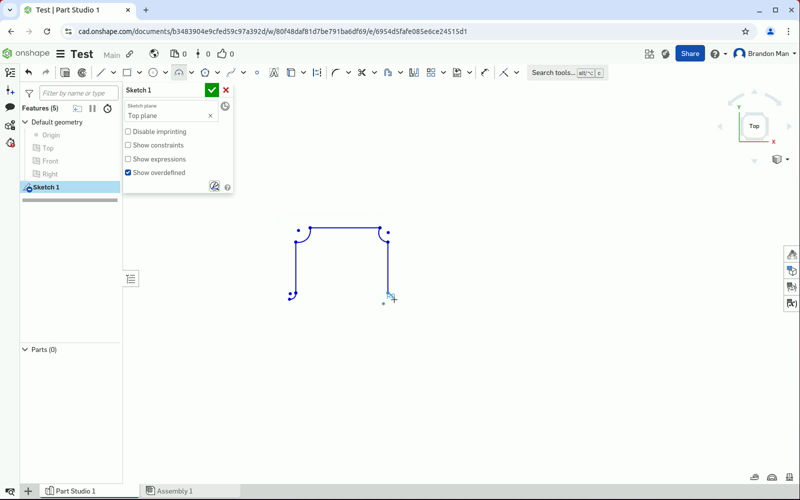
scroll(-6)
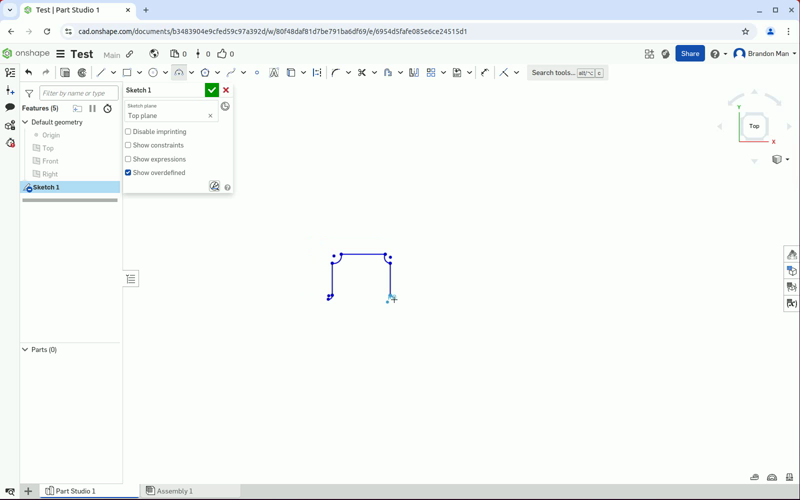
scroll(-6)
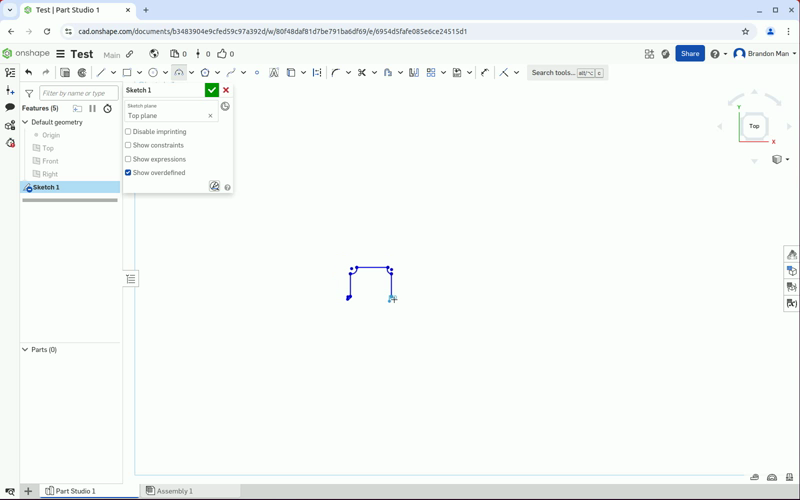
scroll(-6)
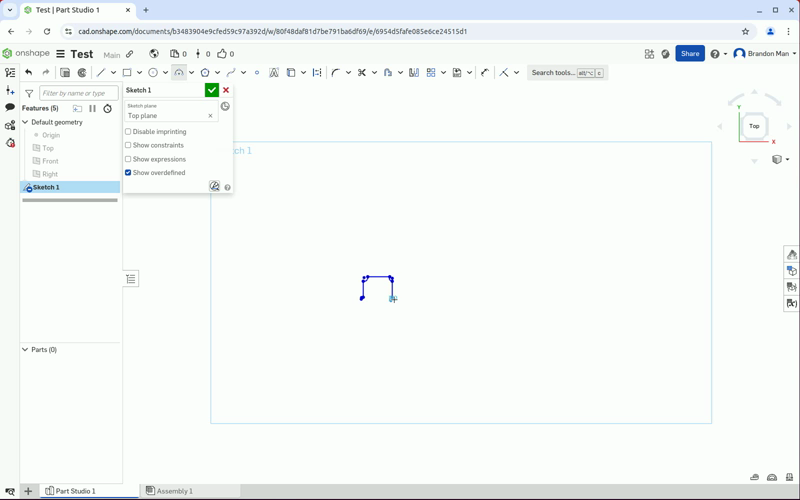
mouse_move(392, 298)
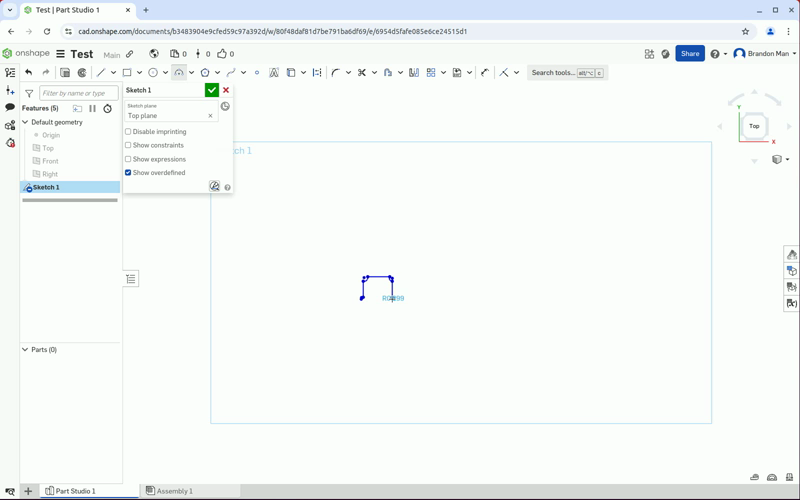
scroll(6)
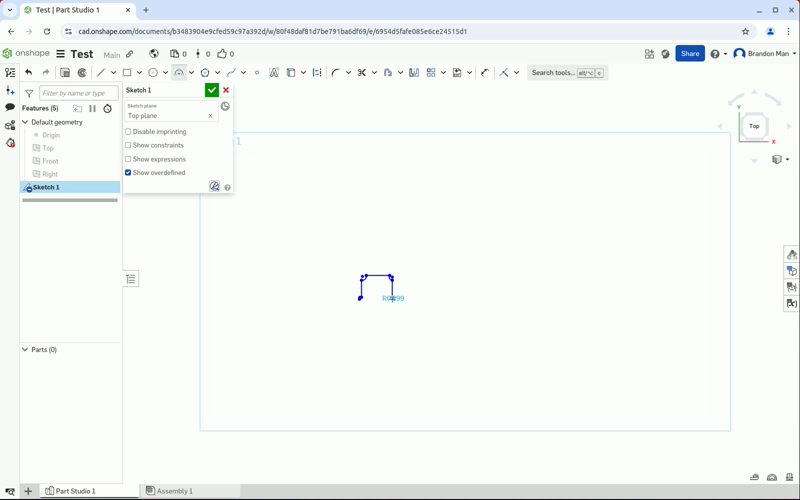
scroll(6)
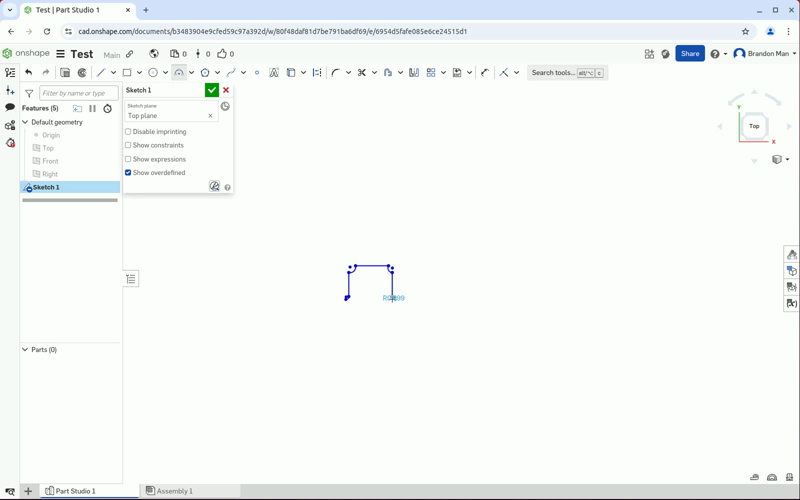
scroll(6)
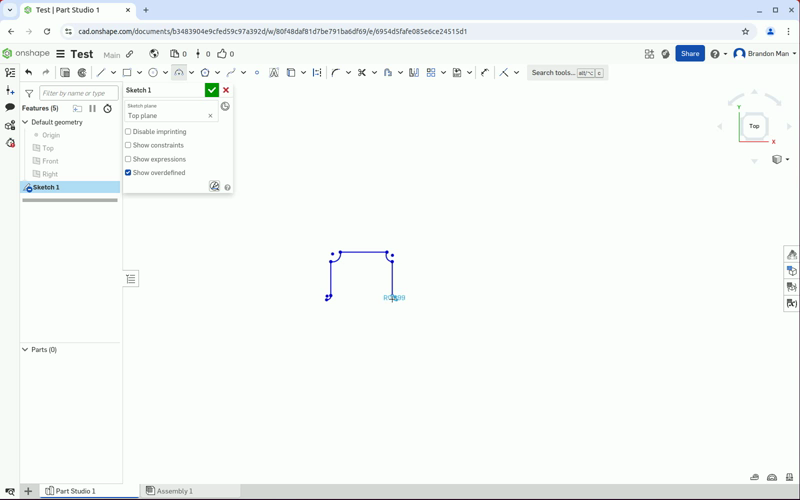
scroll(6)
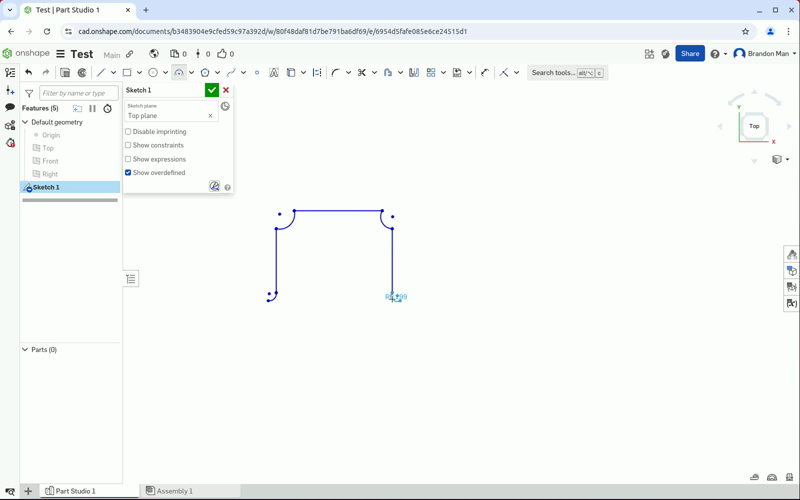
scroll(6)
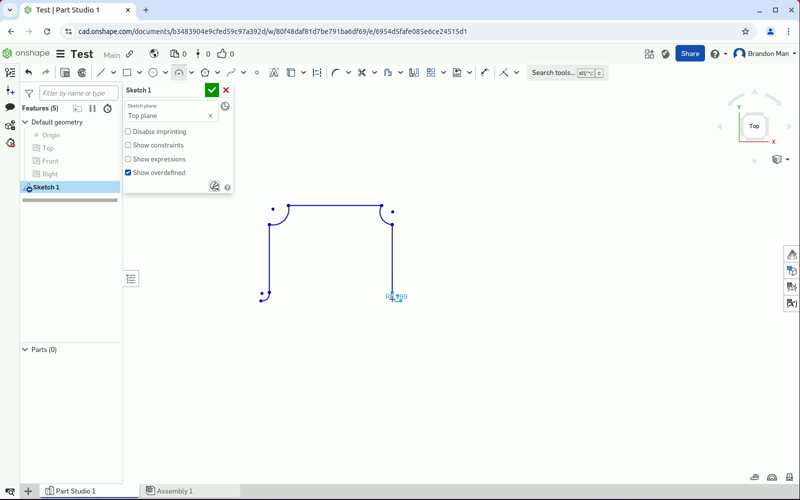
scroll(6)
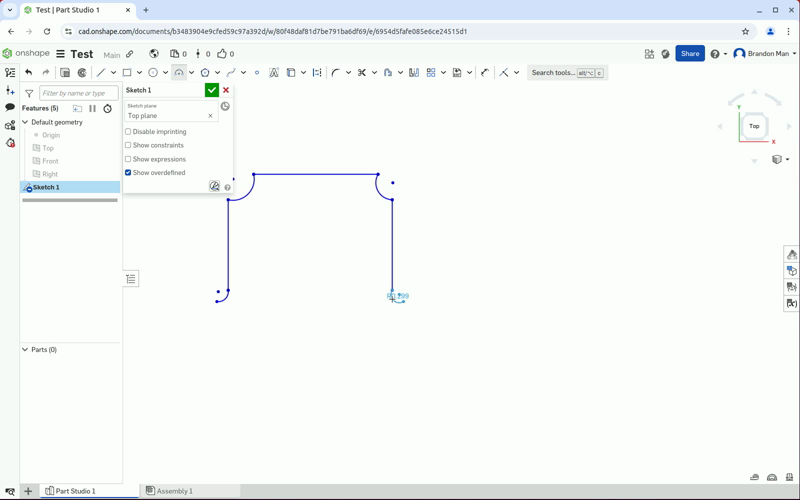
scroll(6)
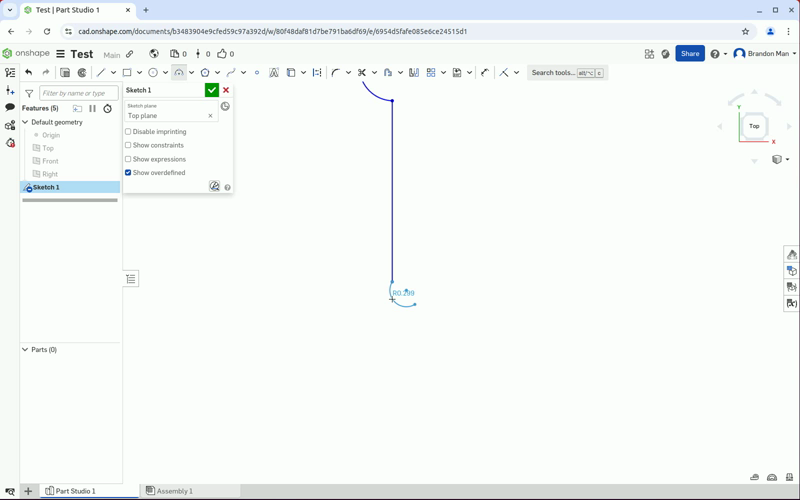
click(392, 298)
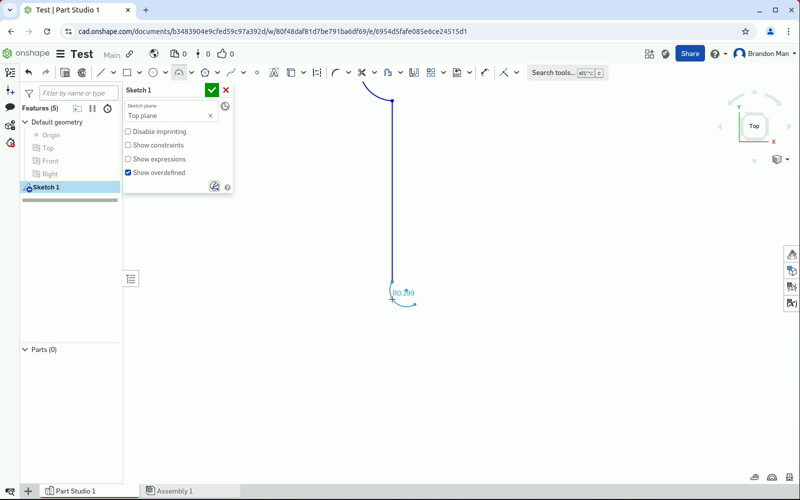
scroll(-6)
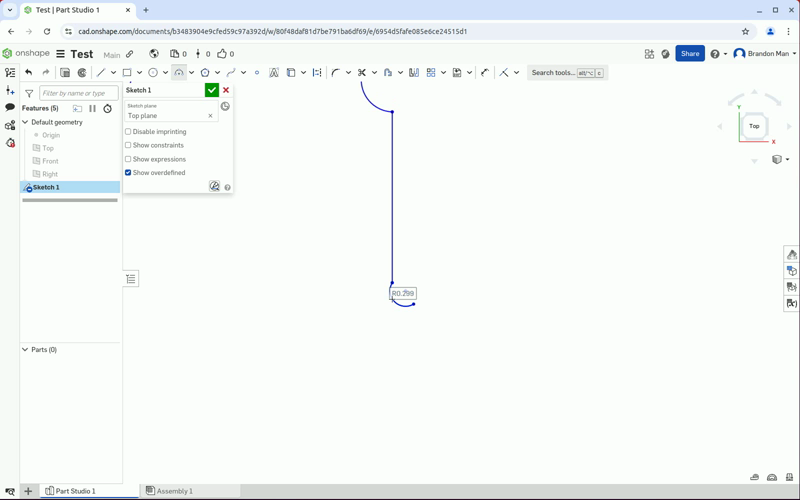
scroll(-6)
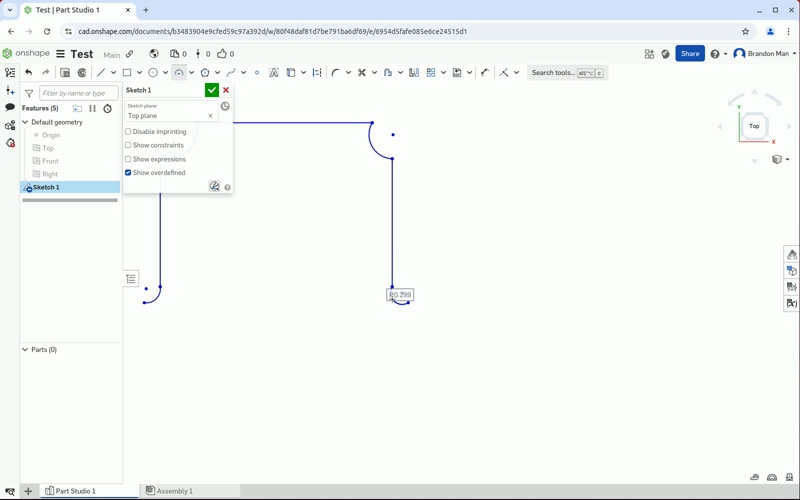
scroll(-6)
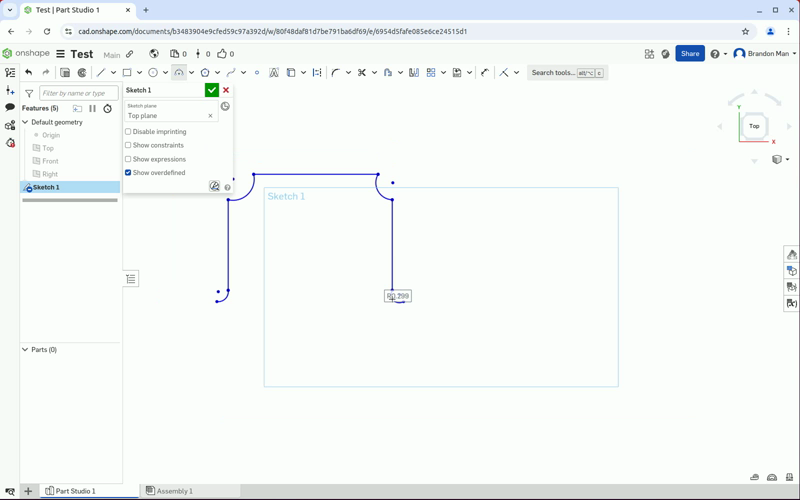
scroll(-6)
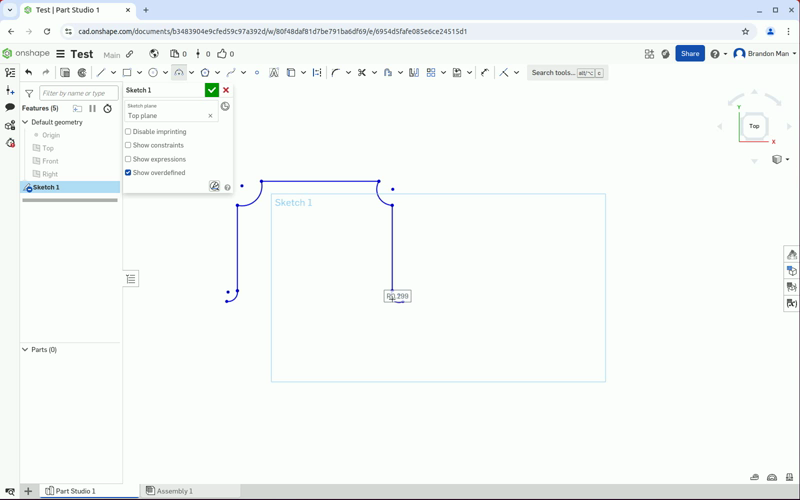
scroll(-6)
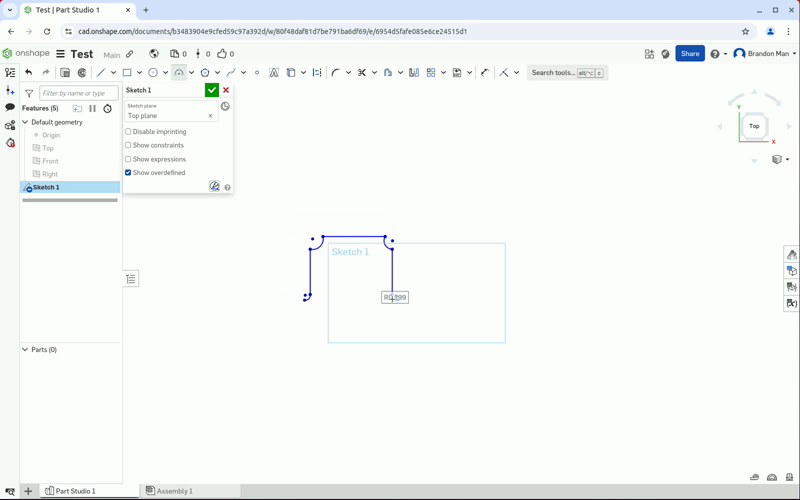
scroll(-6)
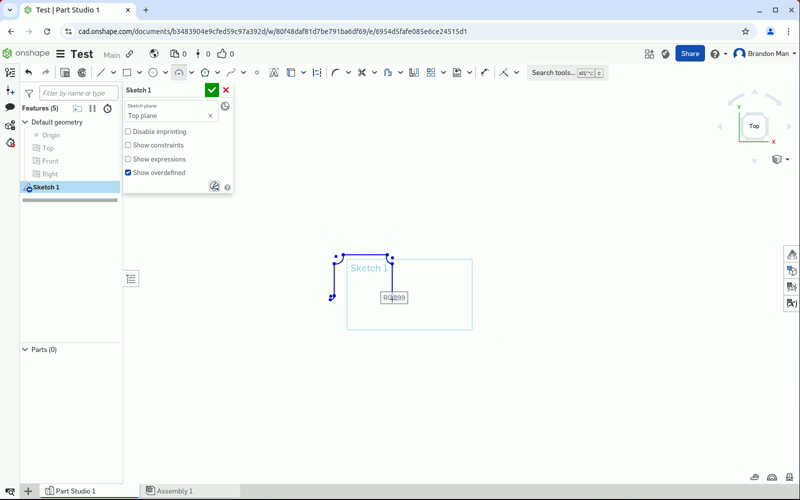
scroll(-6)
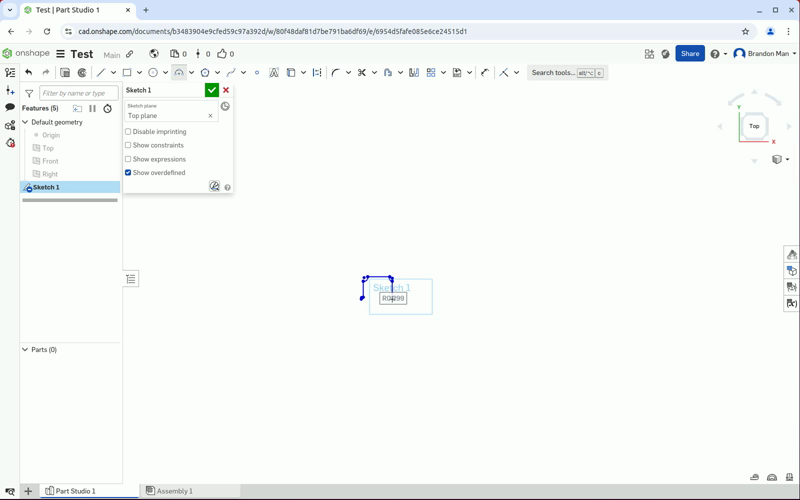
key_up(shift)
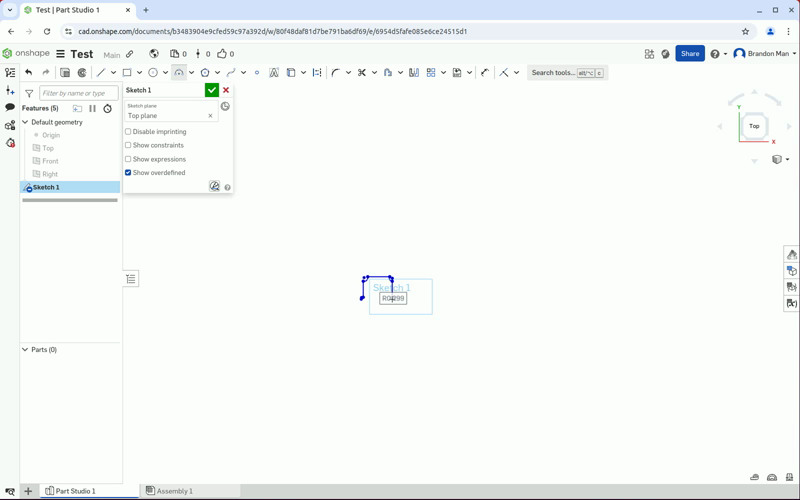
key(esc)
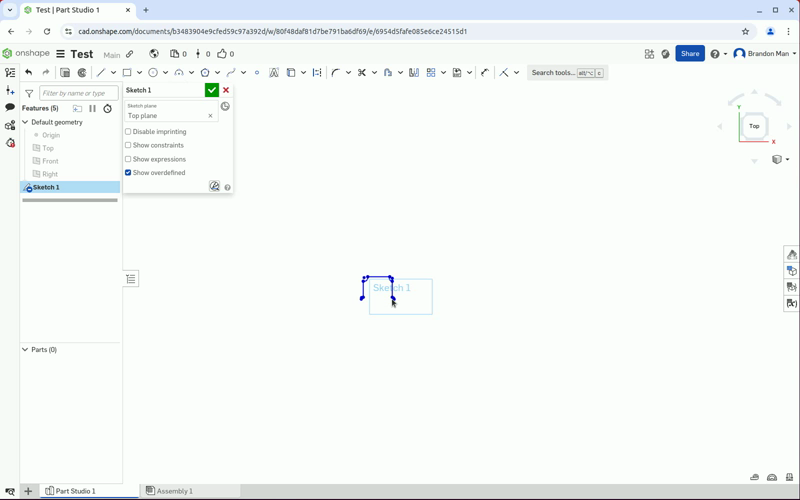
key(l)
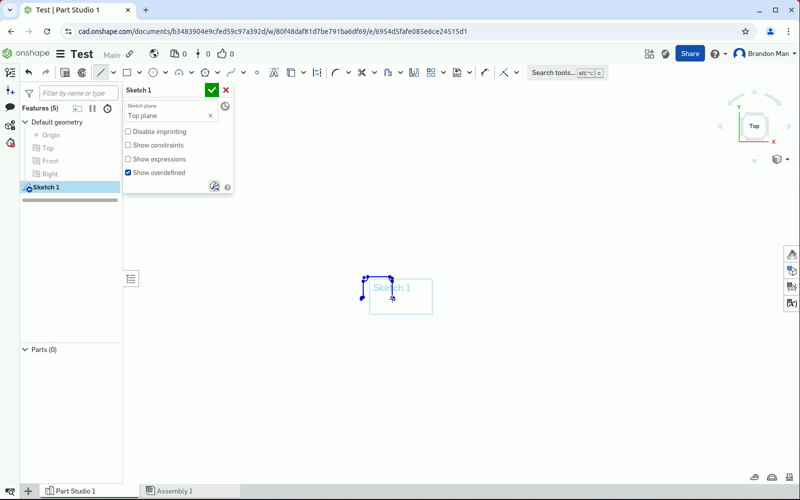
mouse_move(394, 299)
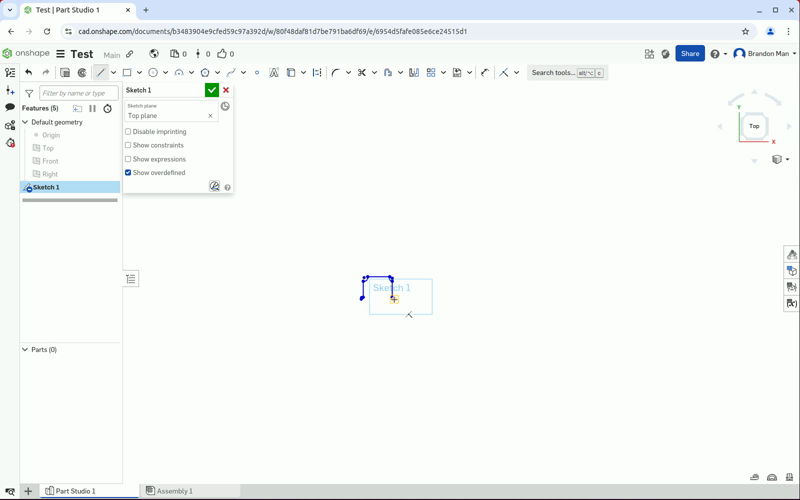
scroll(6)
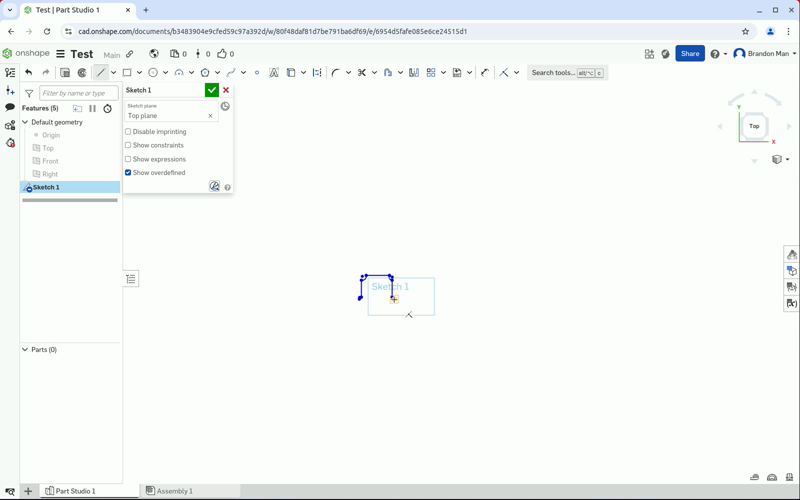
scroll(6)
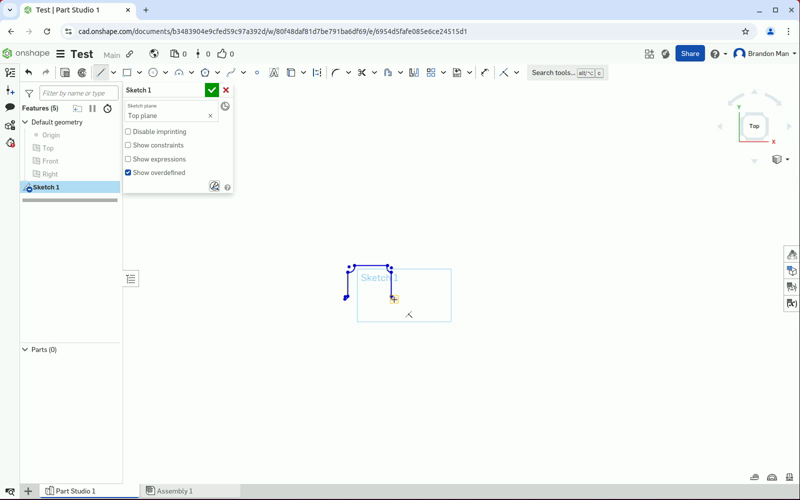
scroll(6)
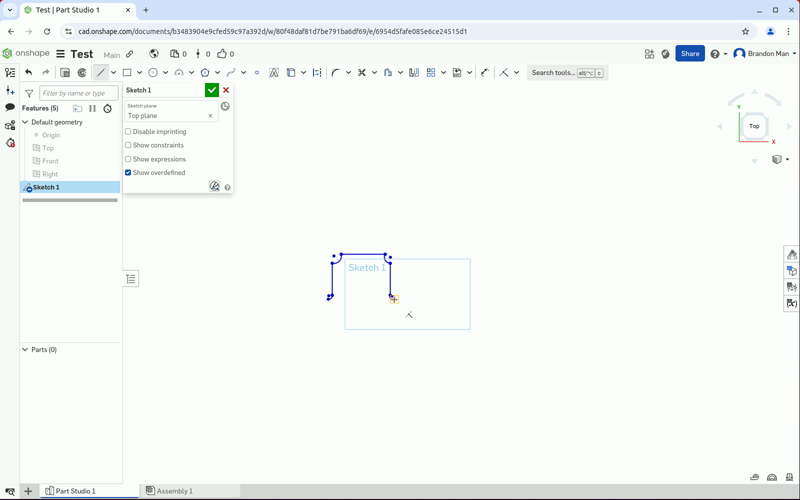
scroll(6)
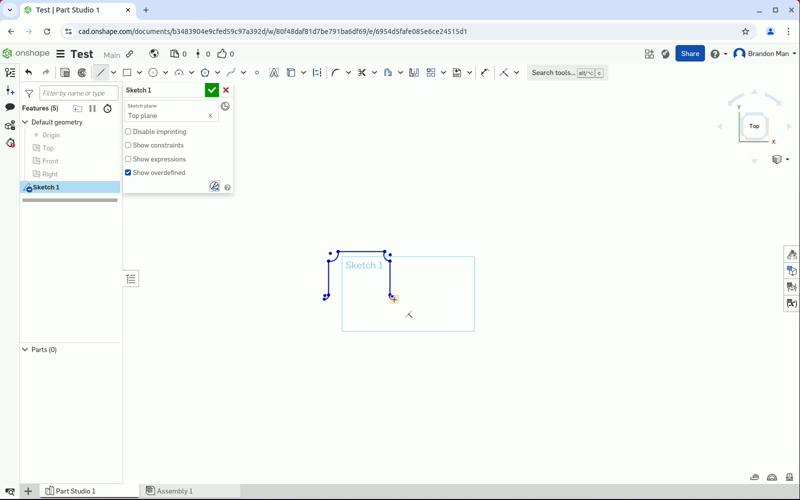
scroll(6)
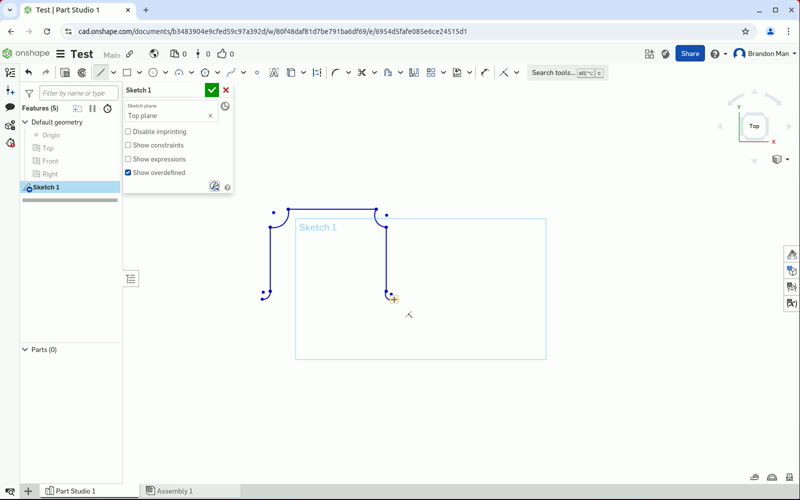
scroll(6)
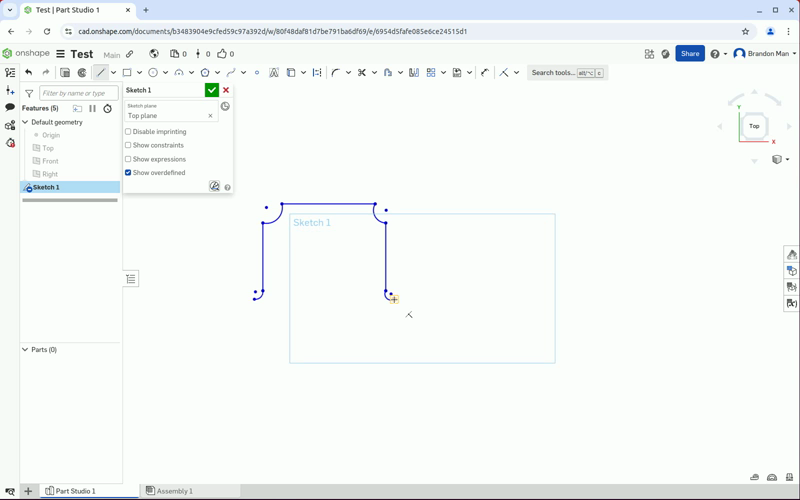
scroll(6)
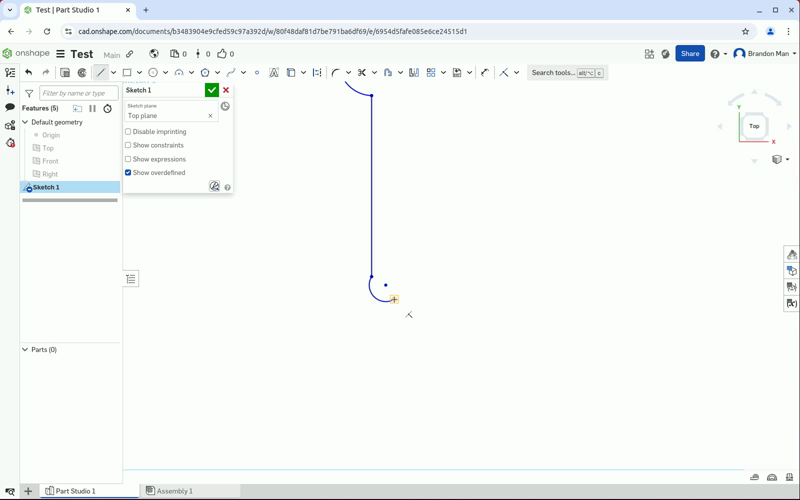
click(394, 299)
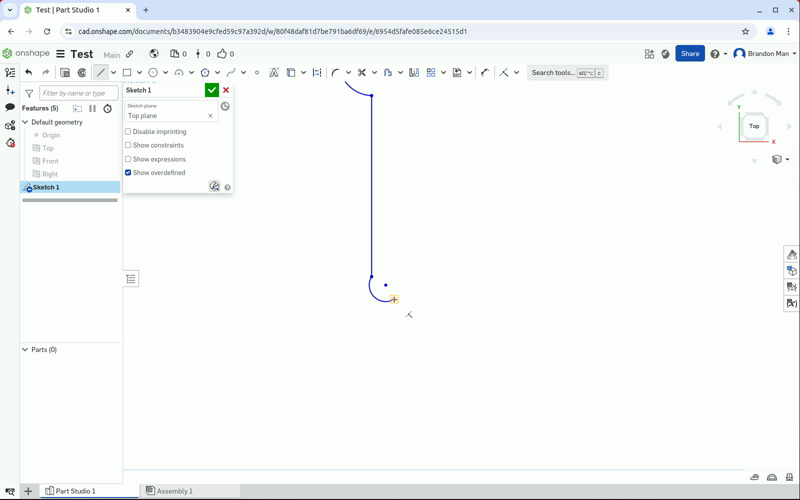
scroll(-6)
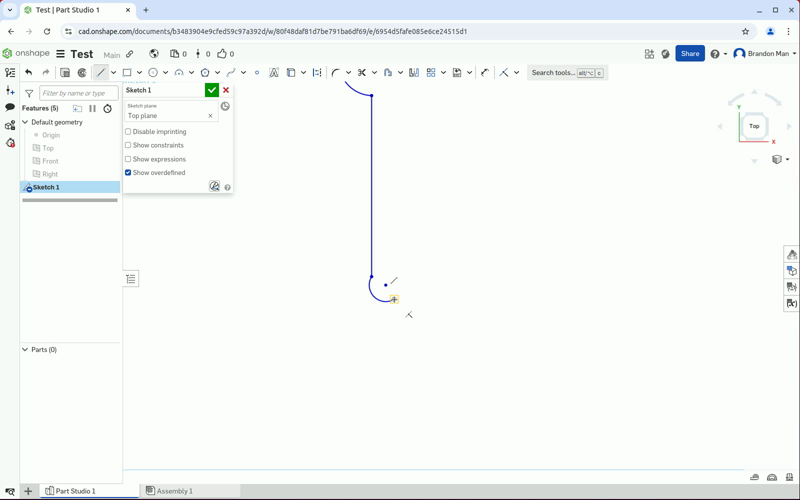
scroll(-6)
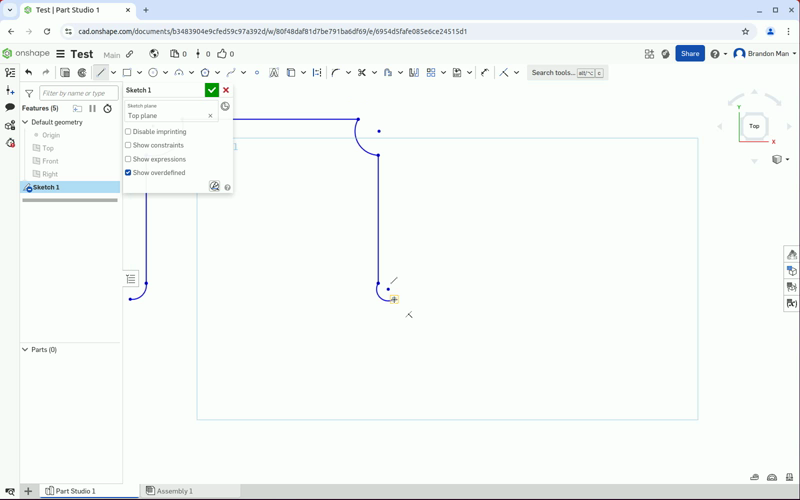
scroll(-6)
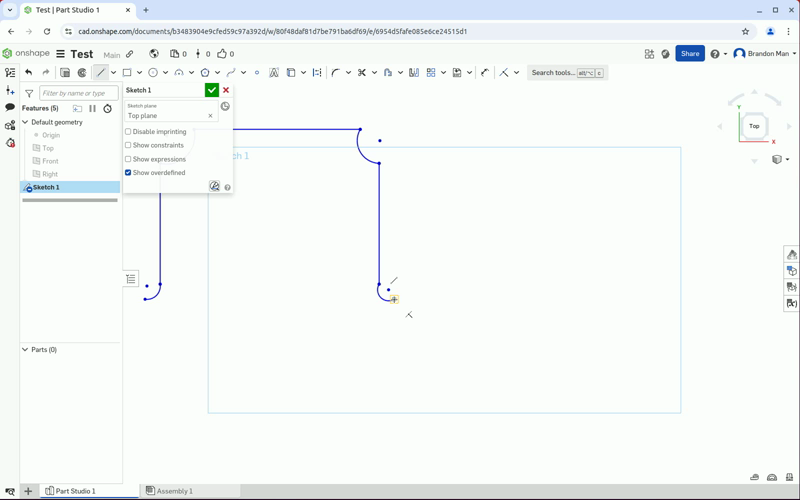
scroll(-6)
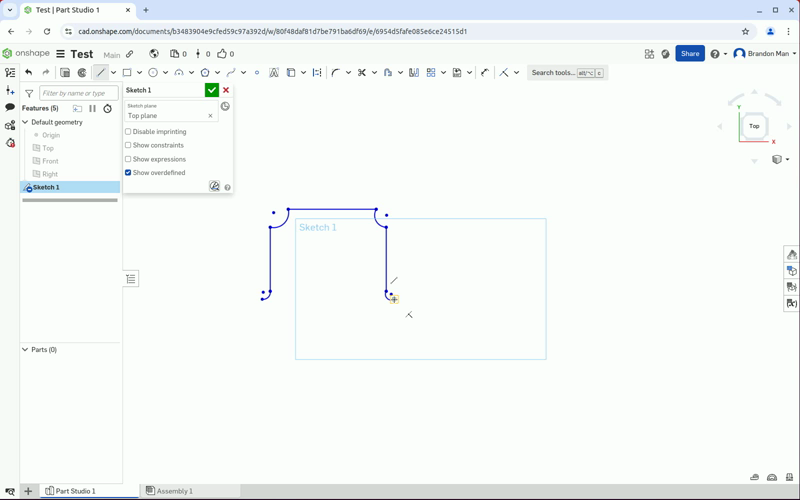
scroll(-6)
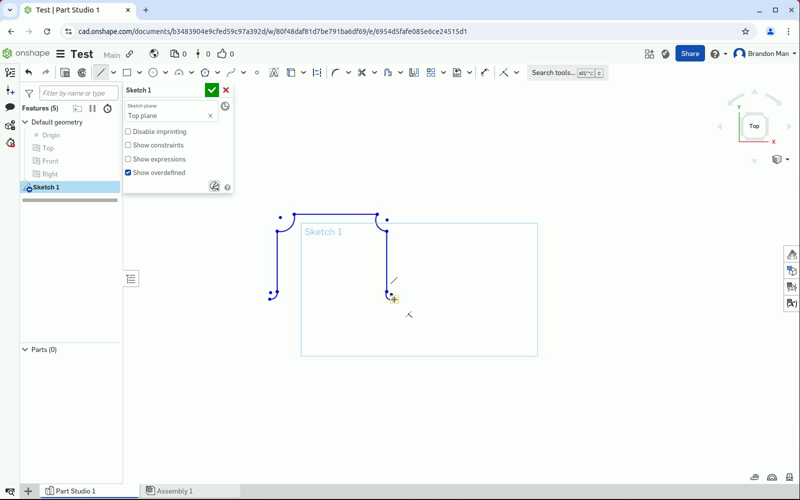
scroll(-6)
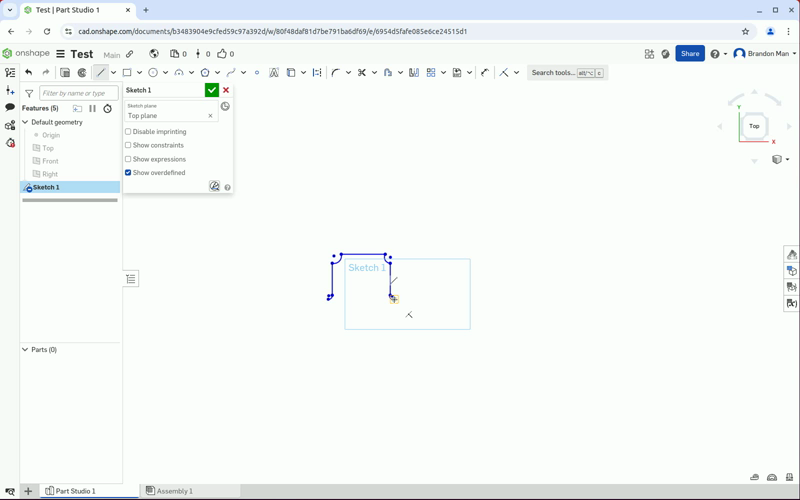
scroll(-6)
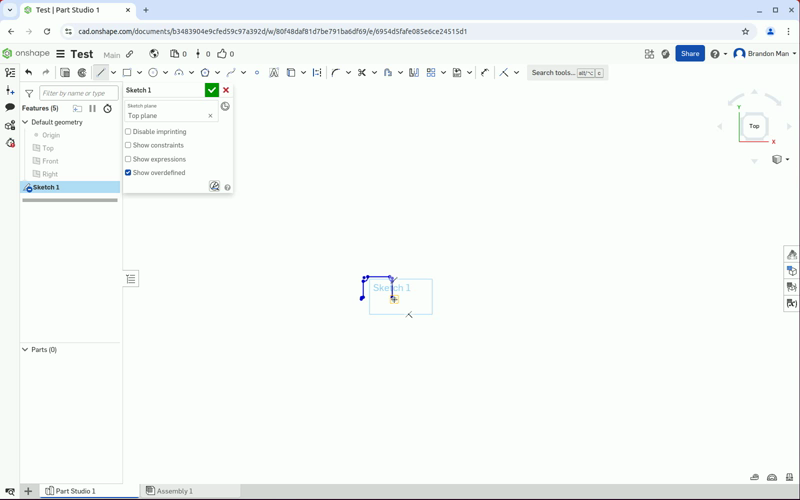
key_down(shift)
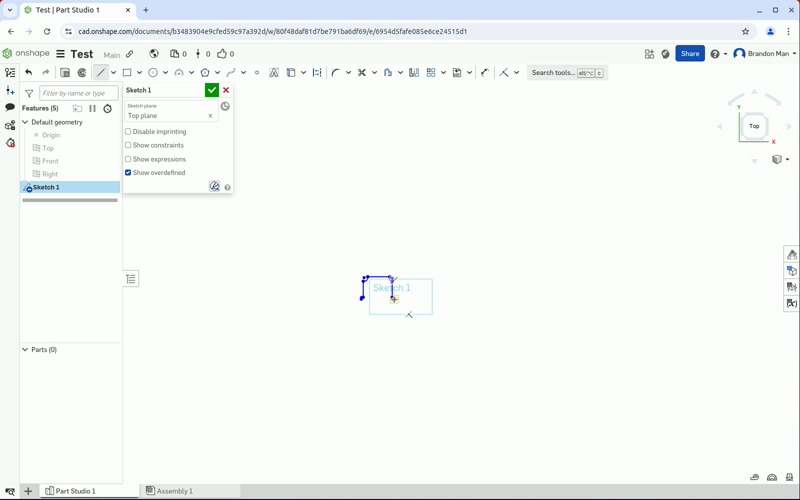
mouse_move(556, 299)
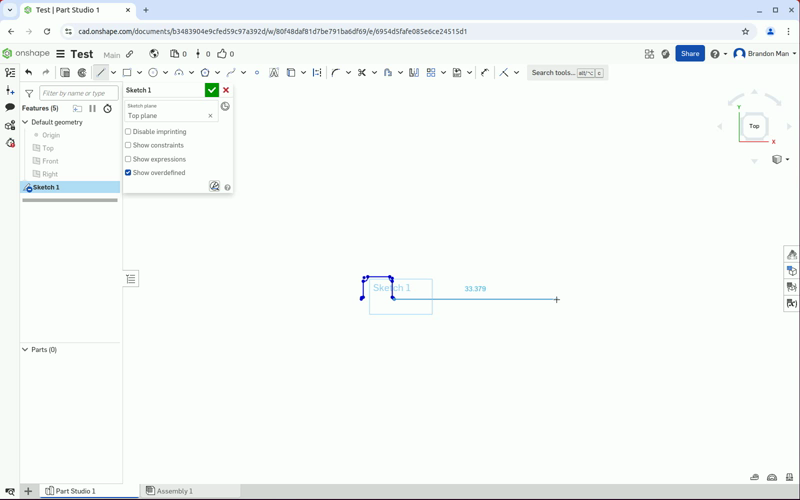
click(556, 299)
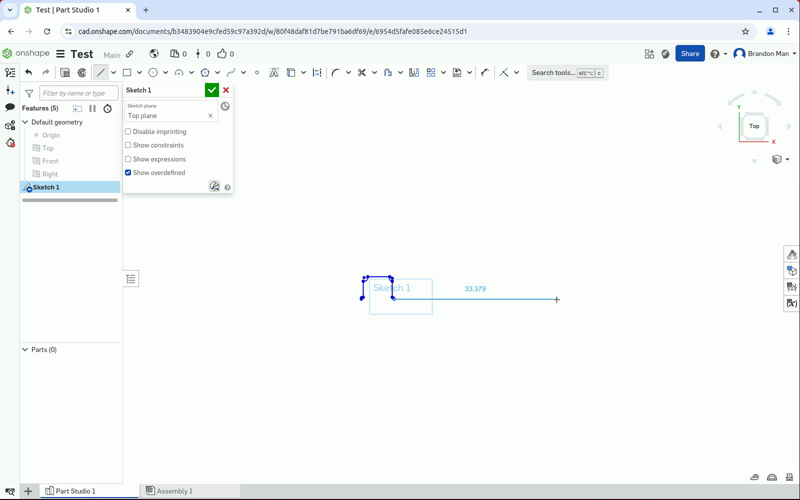
key_up(shift)
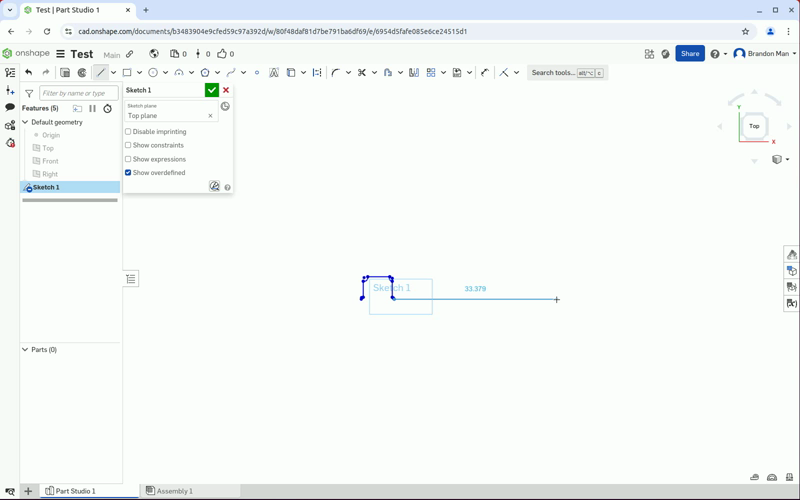
key(esc)
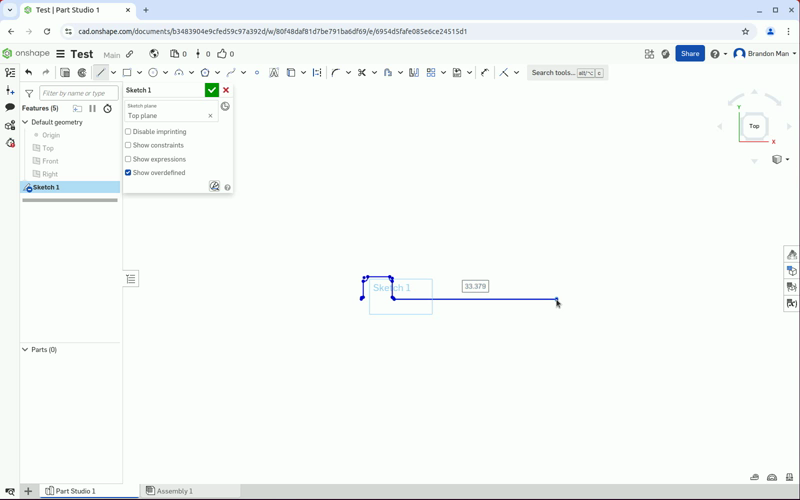
key(a)
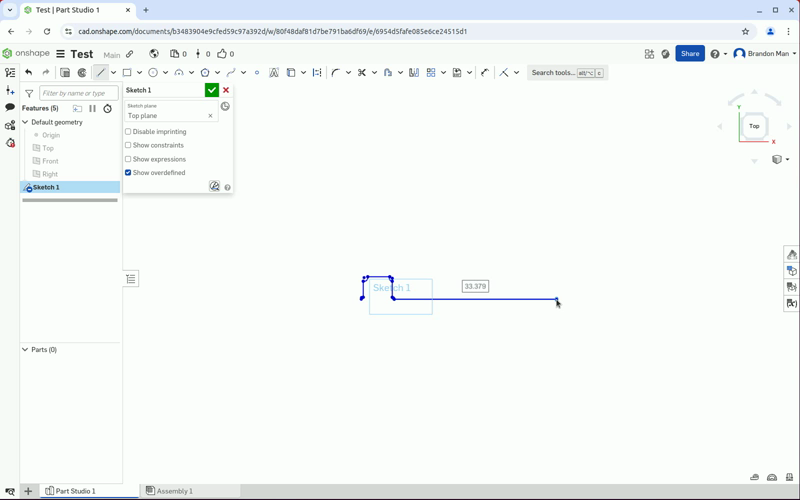
mouse_move(556, 299)
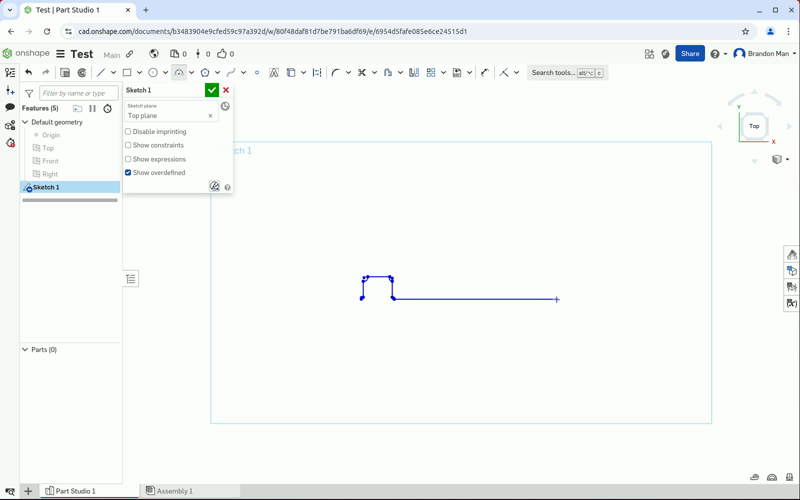
click(556, 299)
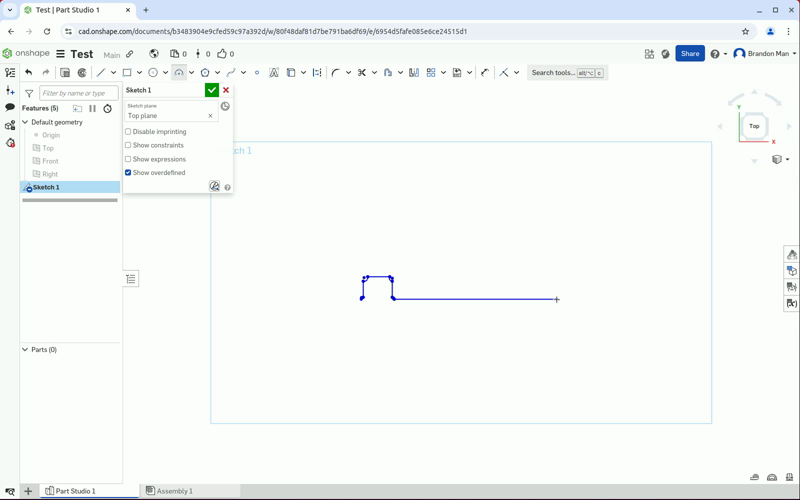
key_down(shift)
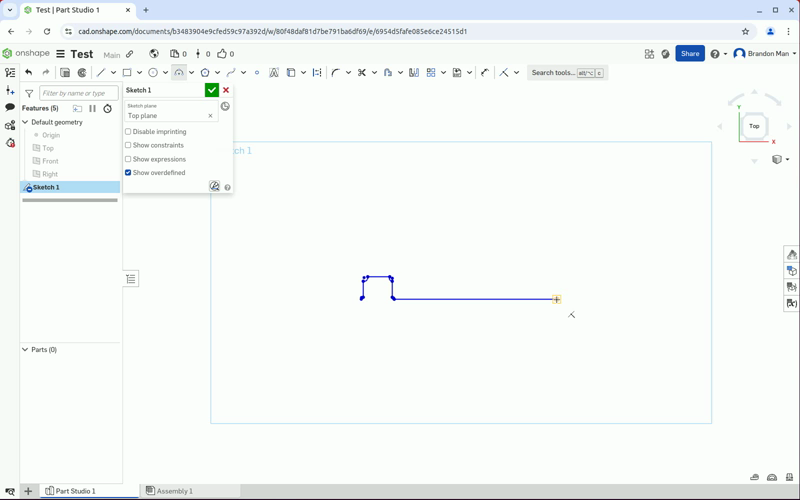
mouse_move(556, 265)
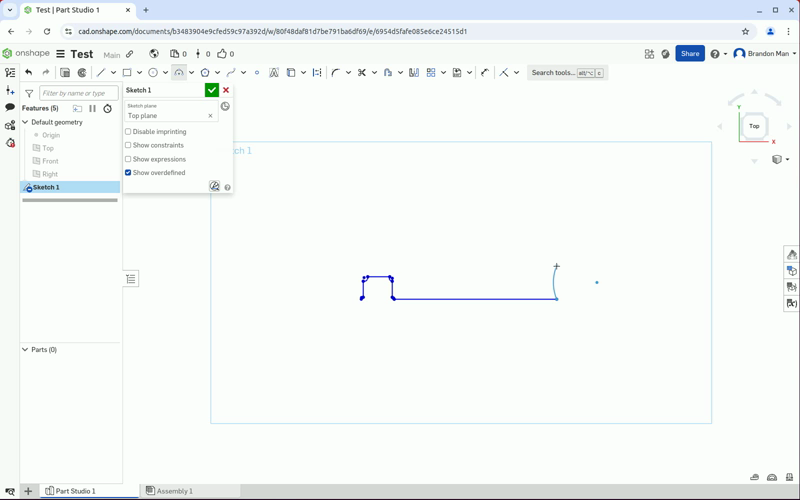
click(556, 265)
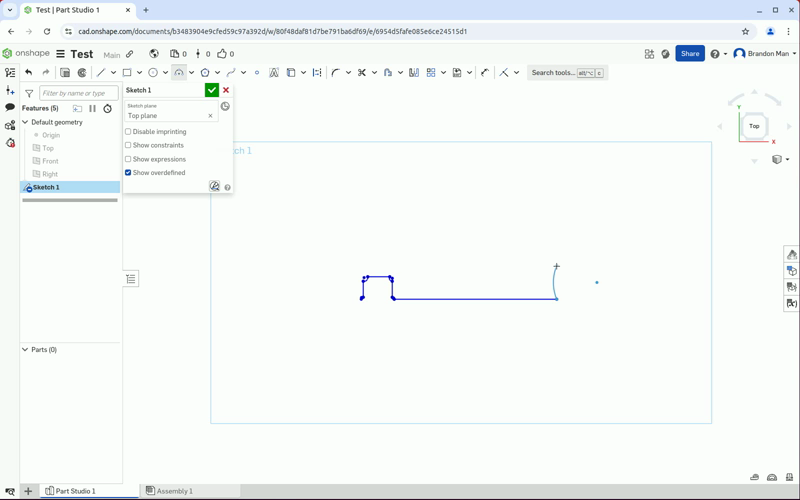
mouse_move(573, 282)
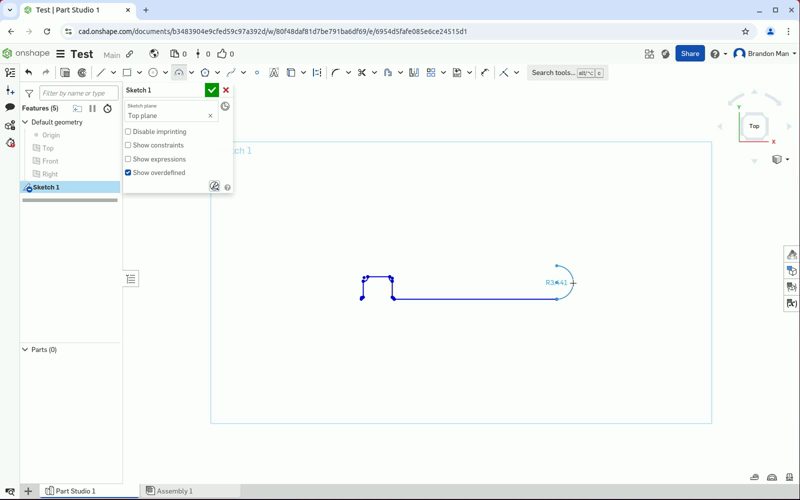
click(573, 282)
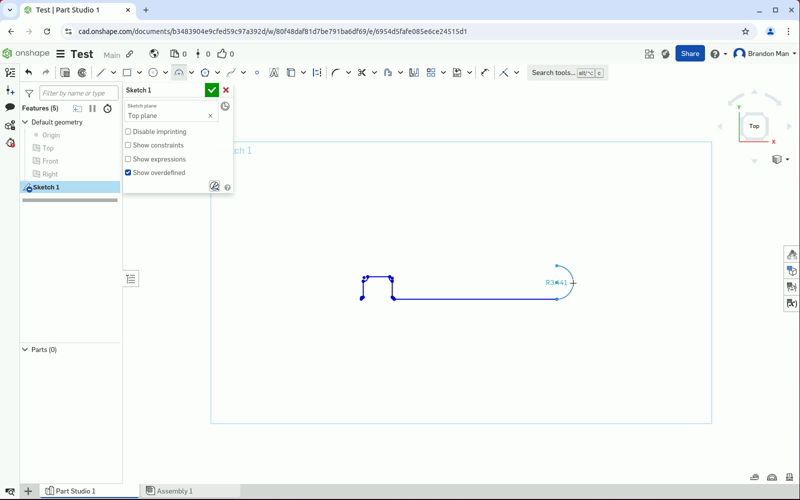
key_up(shift)
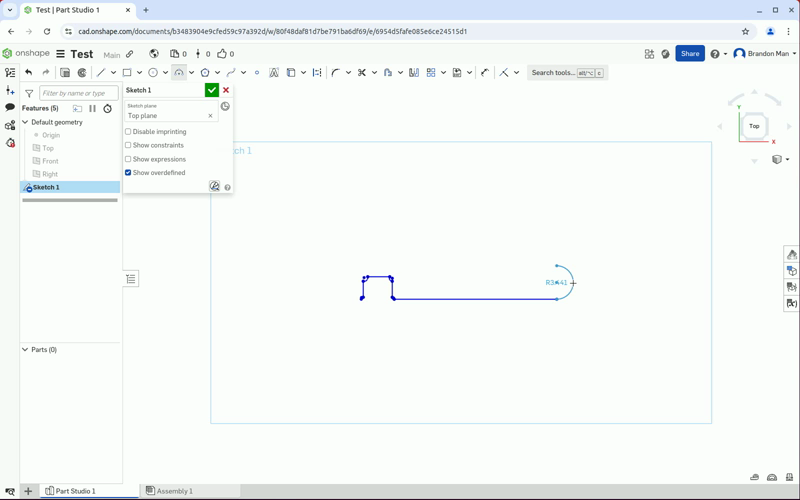
key(esc)
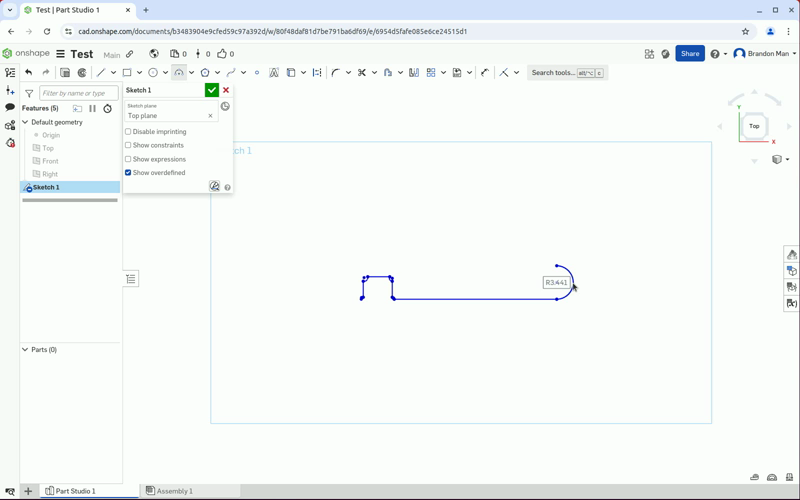
key(l)
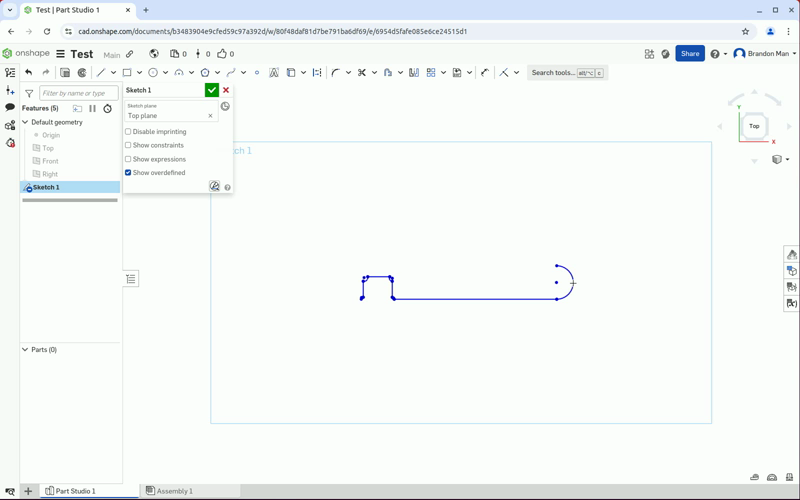
mouse_move(556, 265)
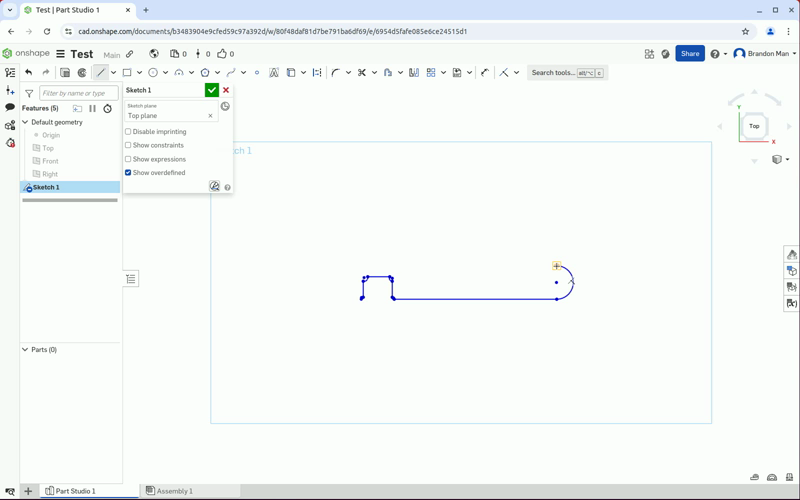
click(556, 265)
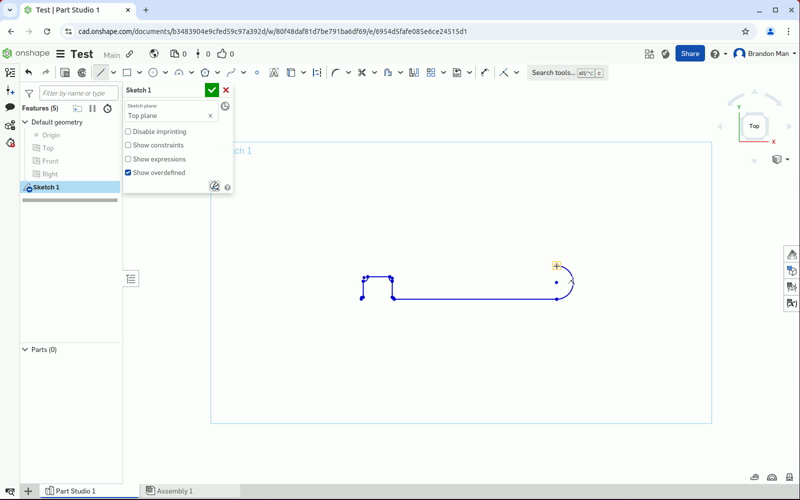
key_down(shift)
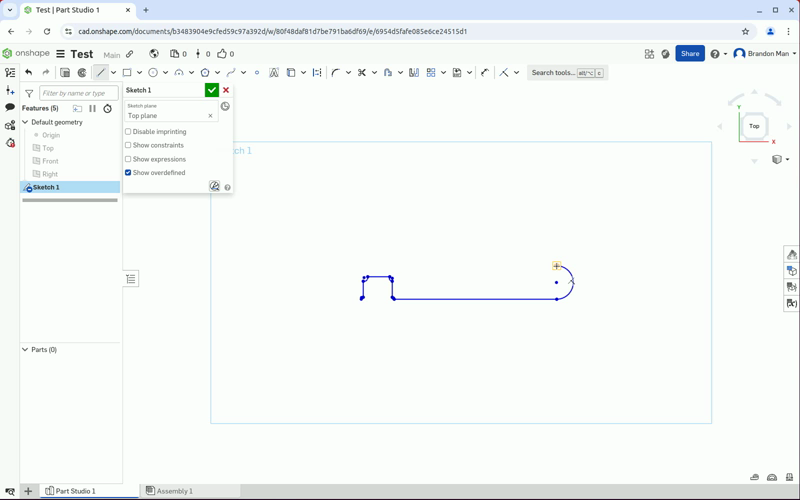
mouse_move(363, 265)
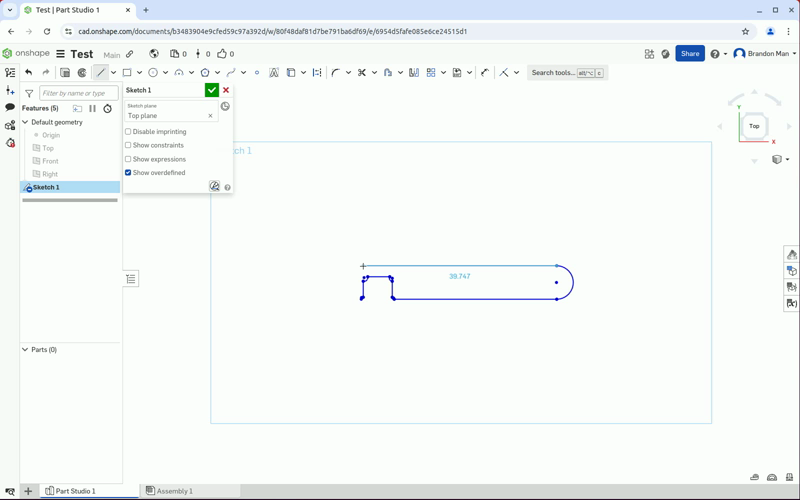
click(363, 265)
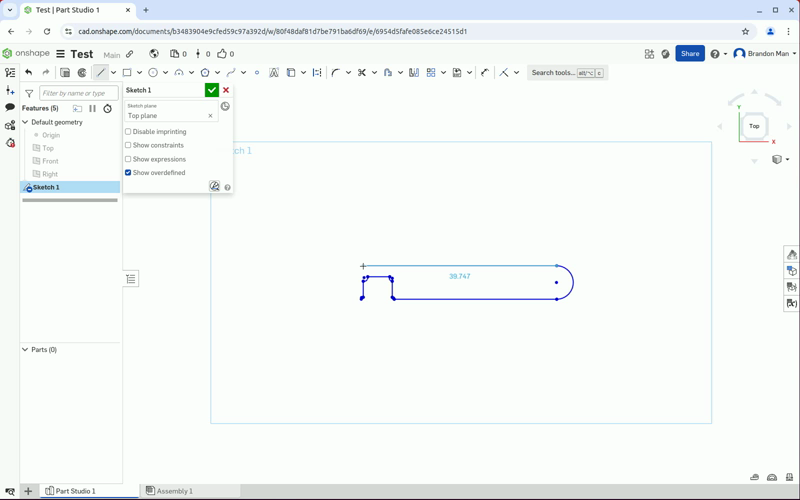
key_up(shift)
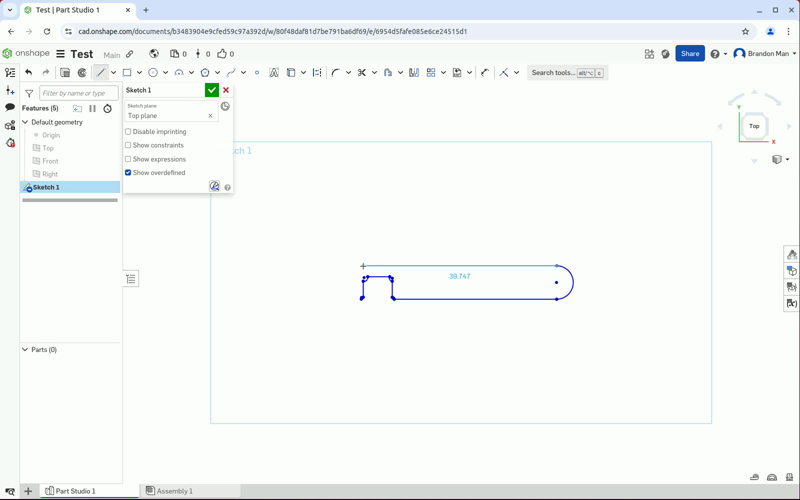
key(esc)
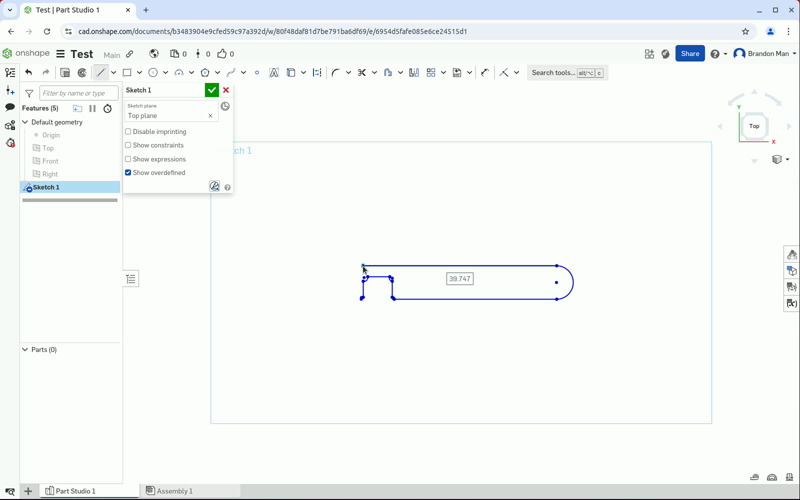
key(a)
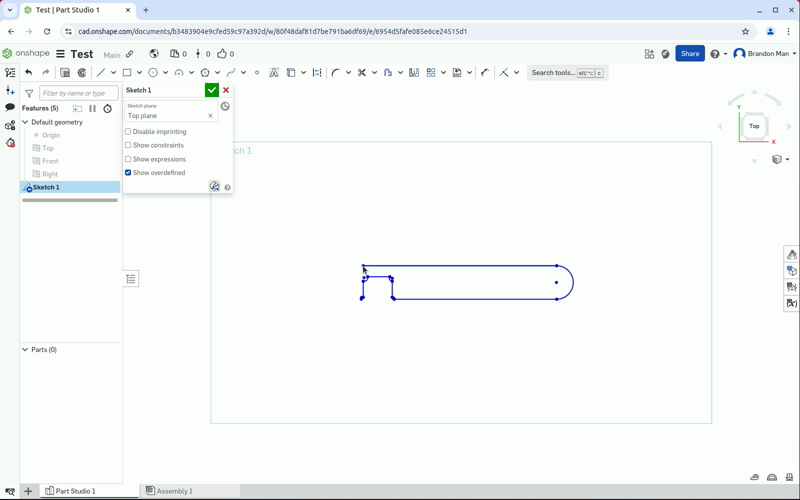
mouse_move(363, 265)
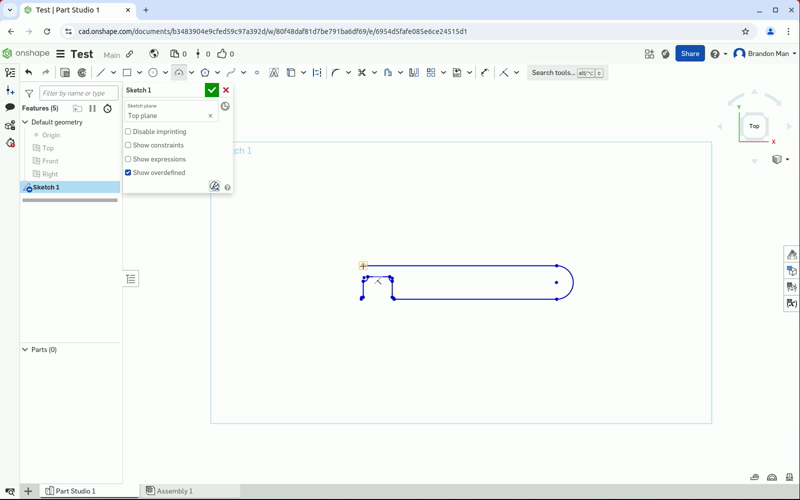
click(363, 265)
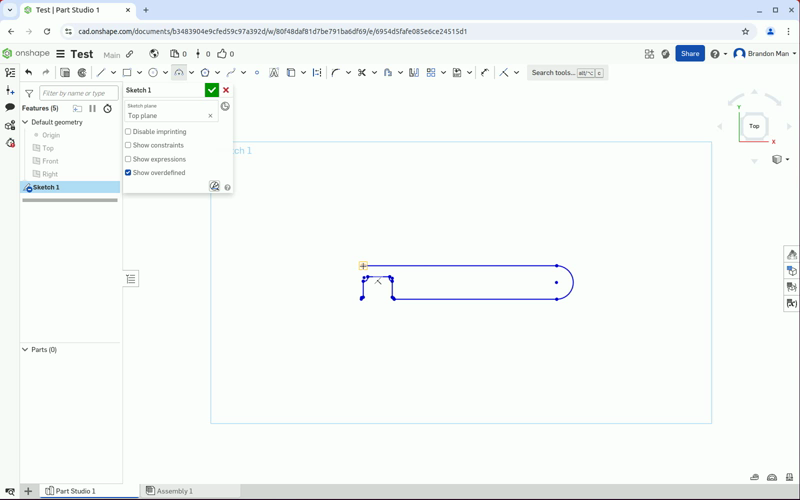
mouse_move(361, 299)
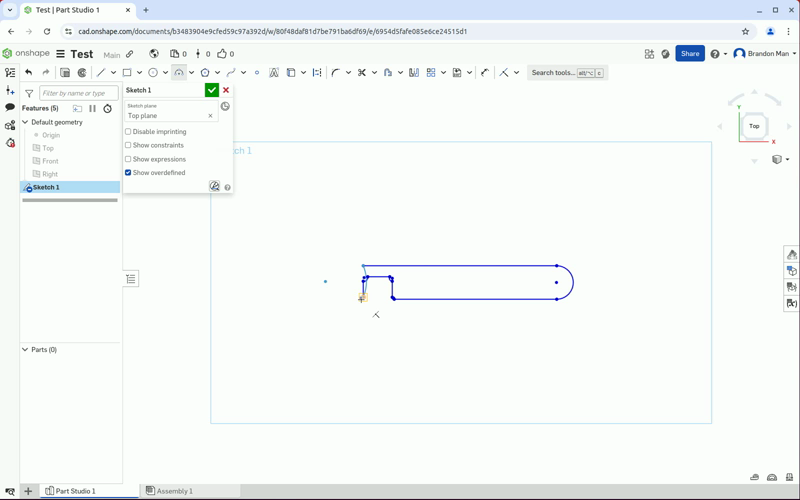
scroll(6)
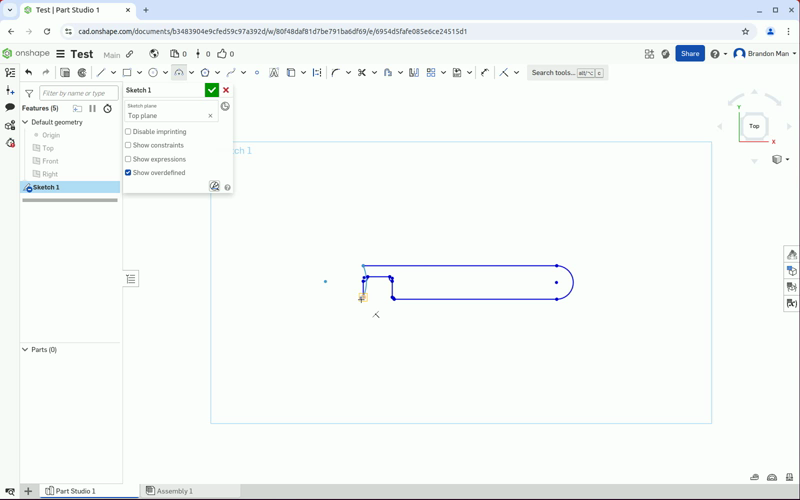
scroll(6)
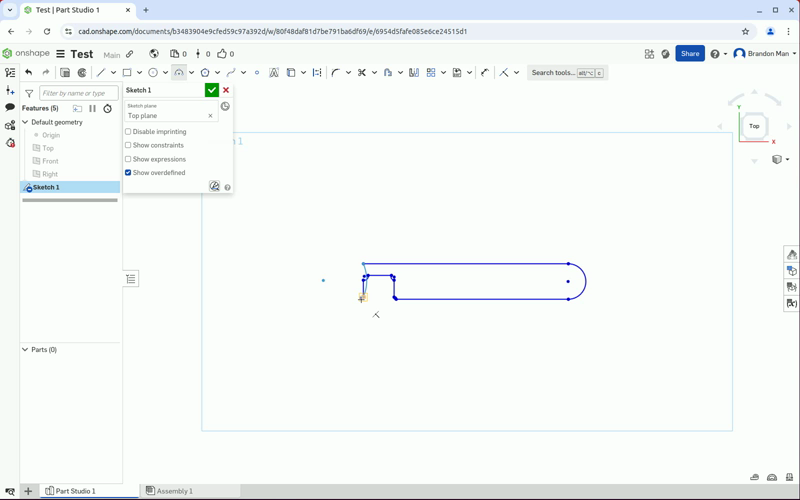
scroll(6)
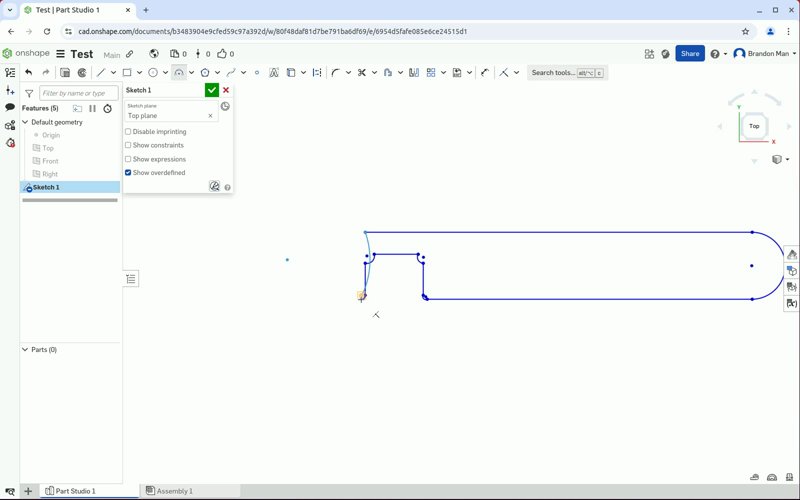
scroll(6)
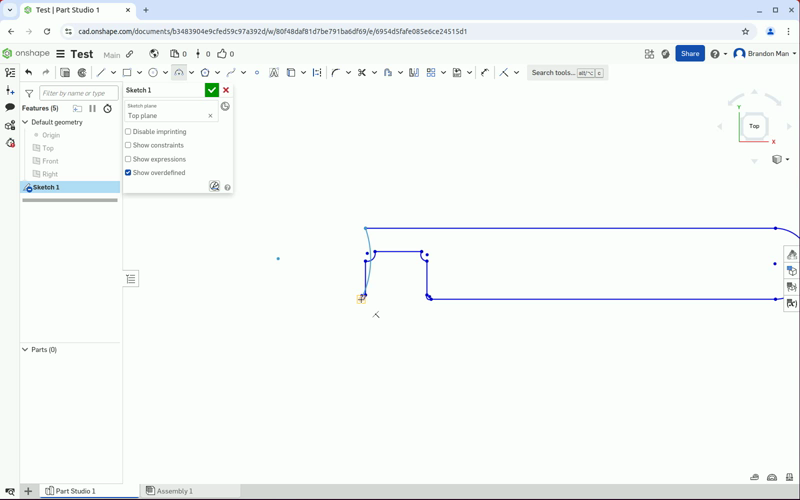
scroll(6)
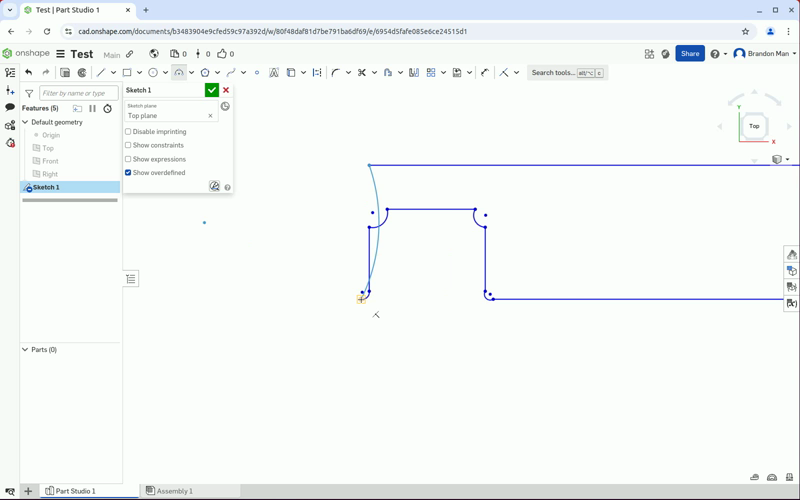
scroll(6)
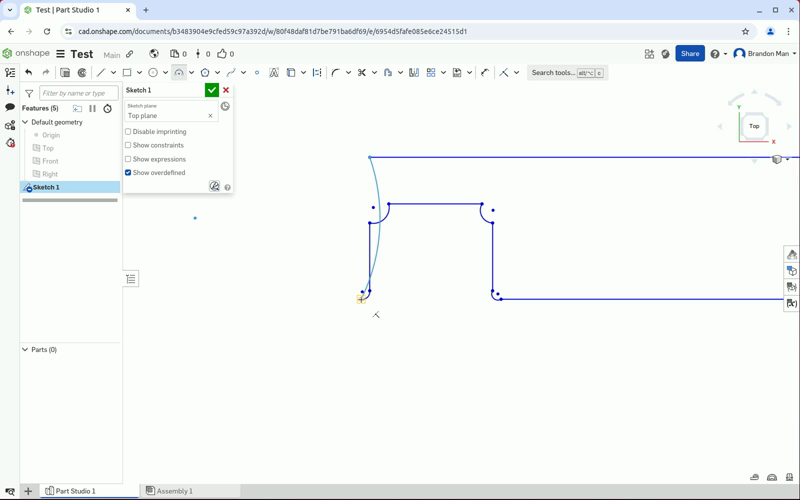
scroll(6)
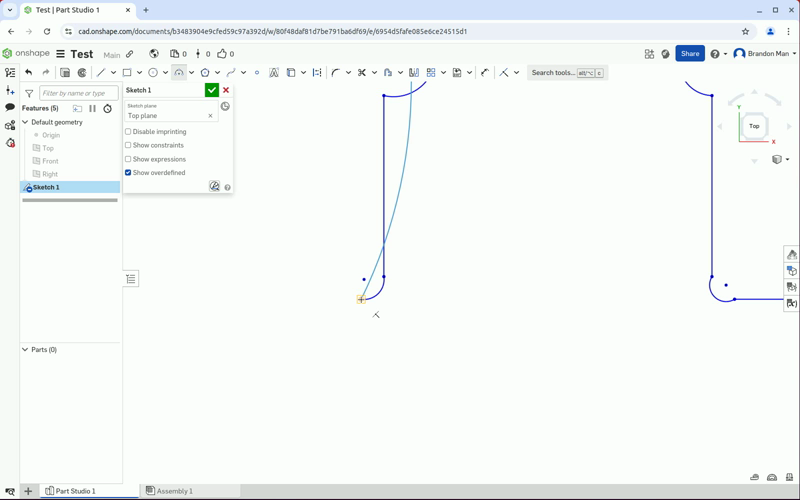
click(361, 299)
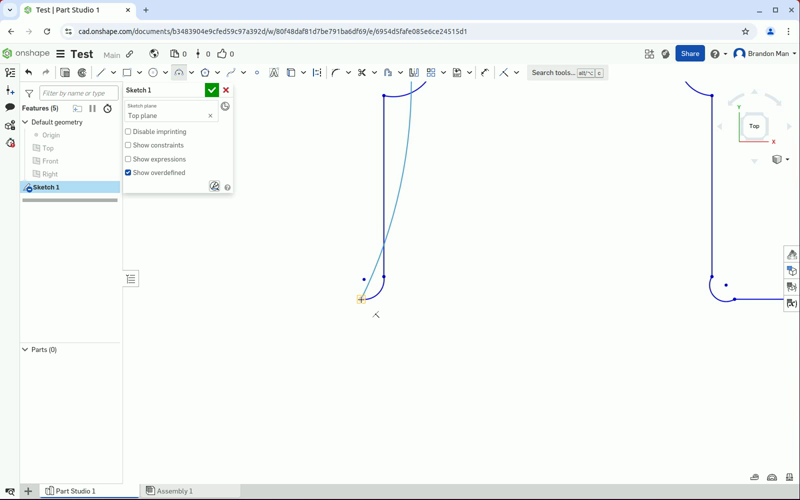
scroll(-6)
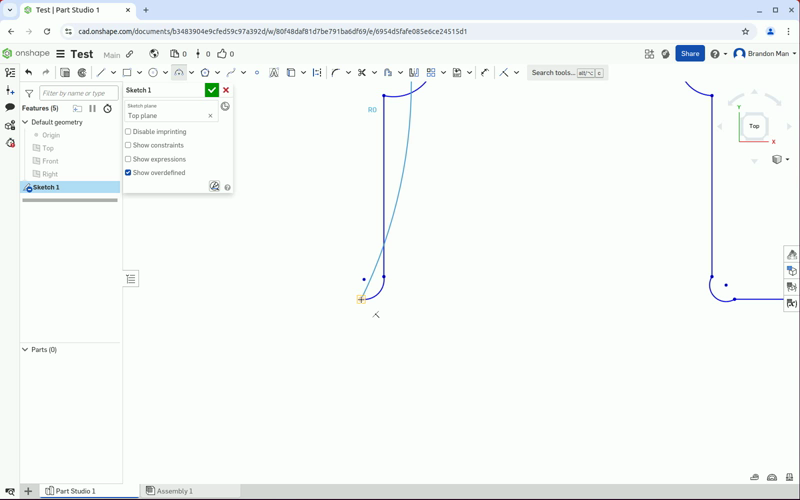
scroll(-6)
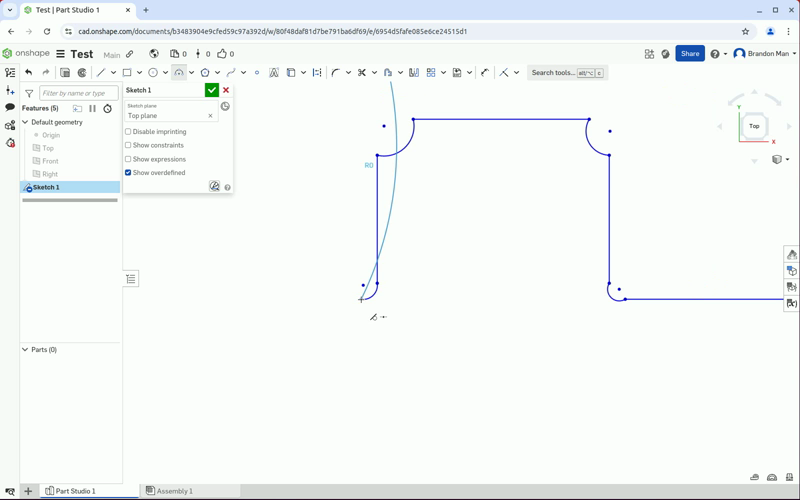
scroll(-6)
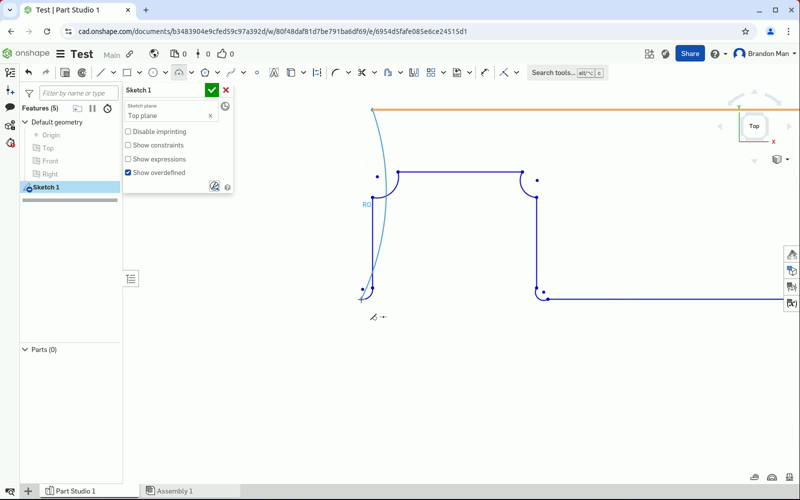
scroll(-6)
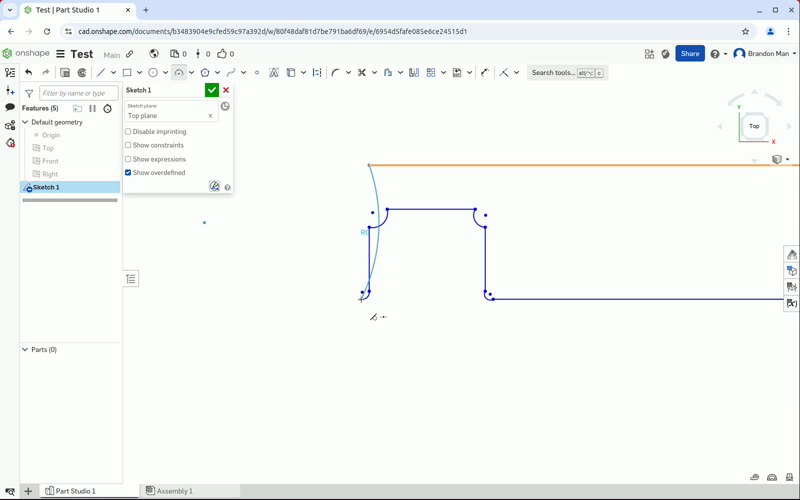
scroll(-6)
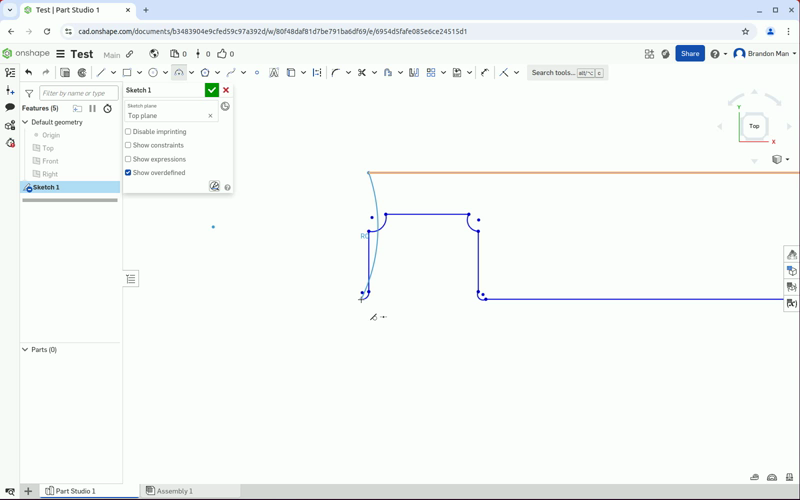
scroll(-6)
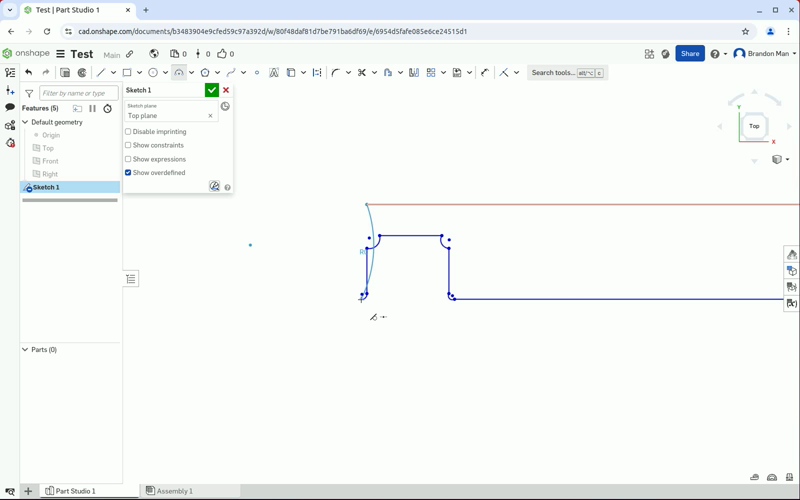
scroll(-6)
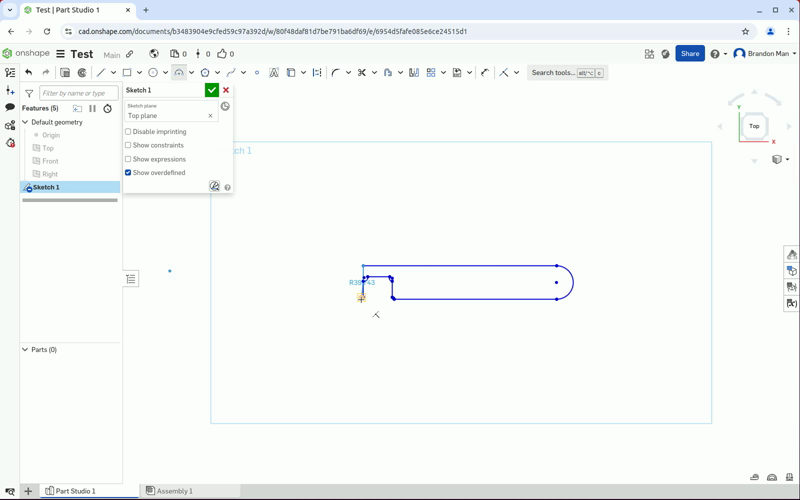
key_down(shift)
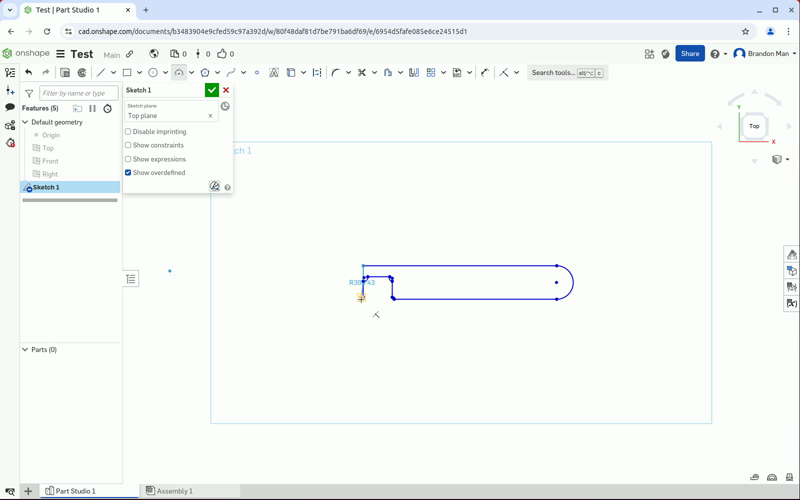
mouse_move(347, 281)
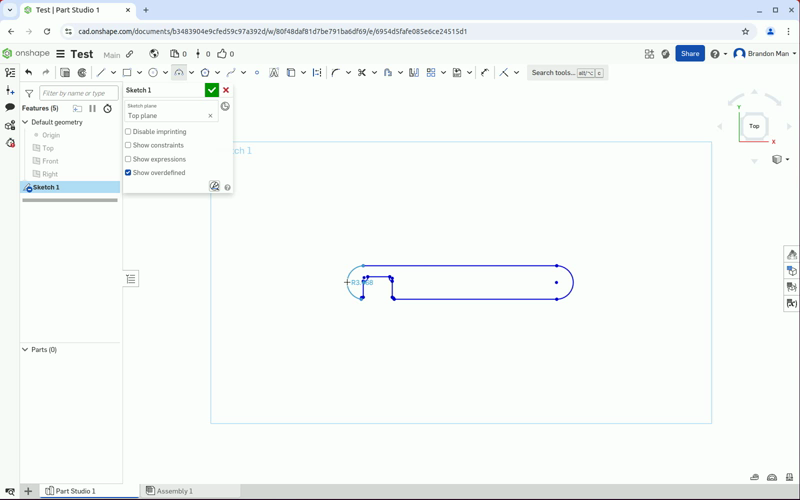
click(347, 281)
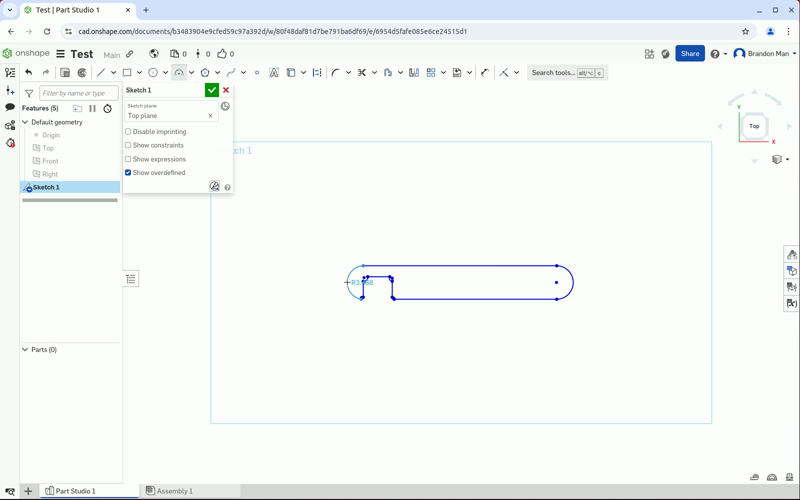
key_up(shift)
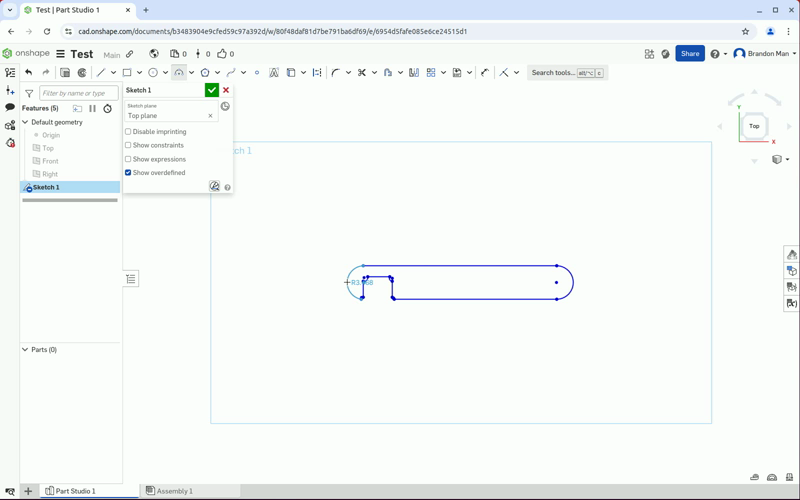
key(esc)
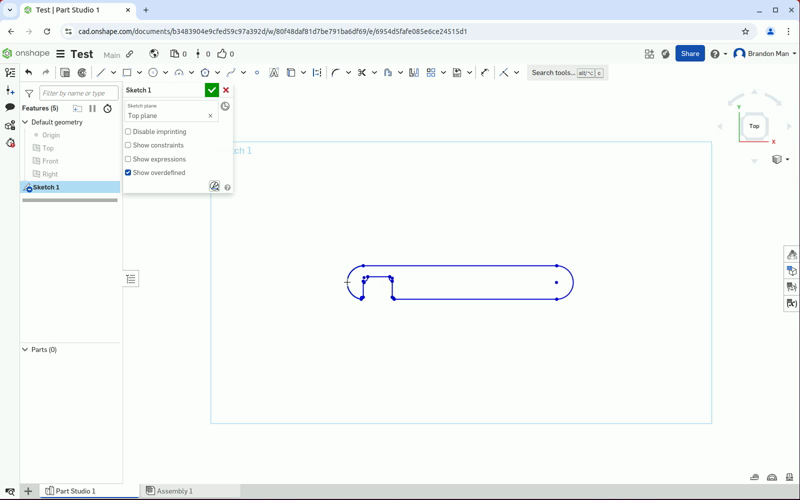
mouse_move(477, 289)
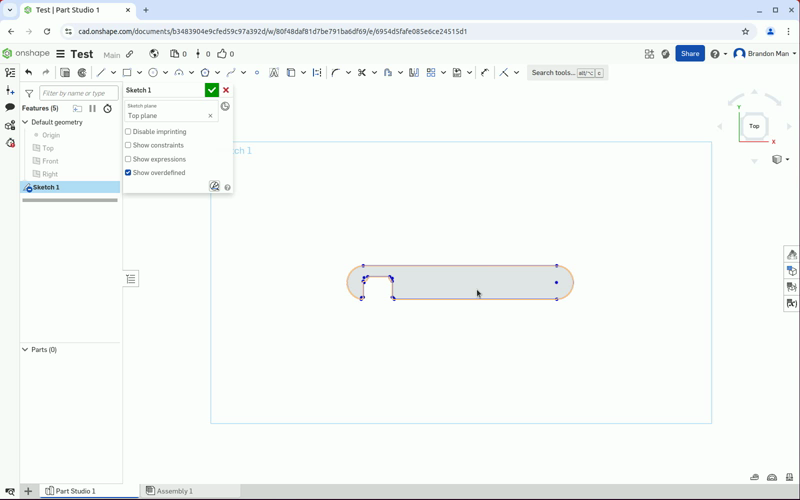
click(477, 289)
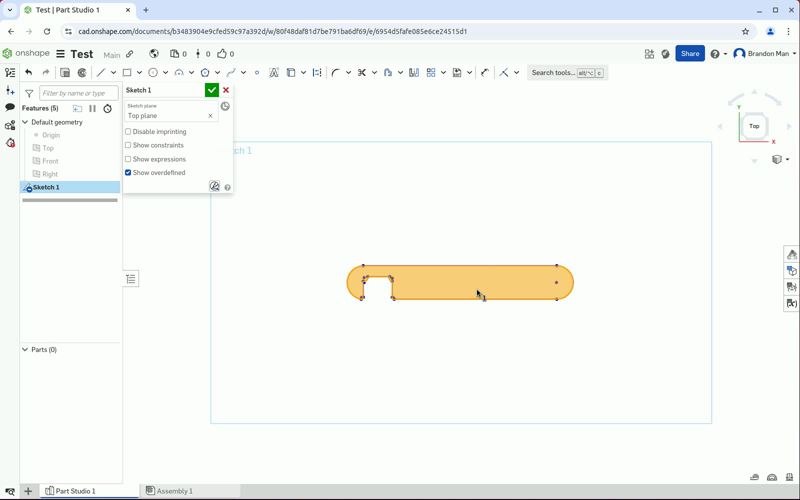
mouse_move(73, 352)
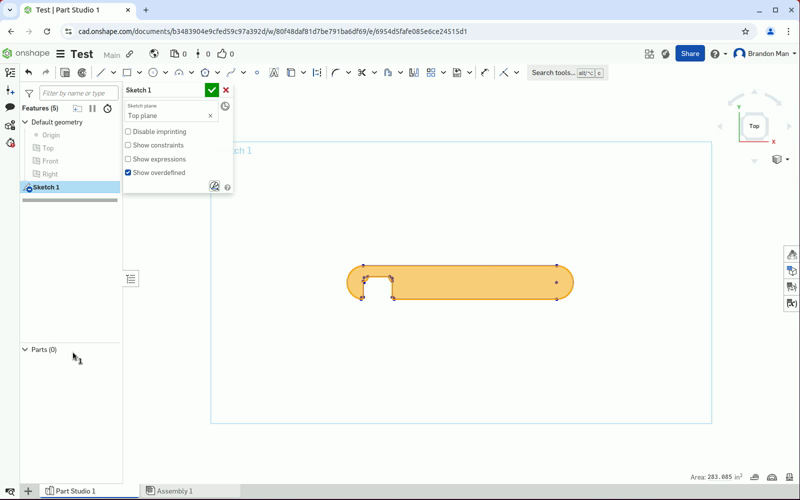
key(shift+y)
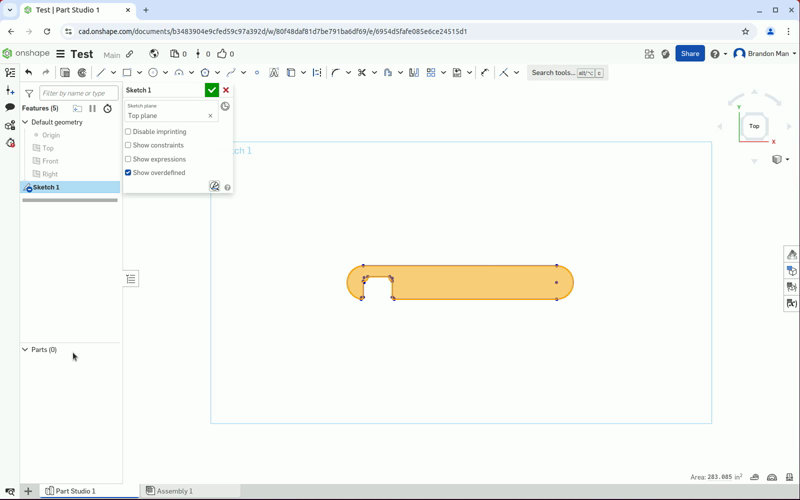
key(shift+e)
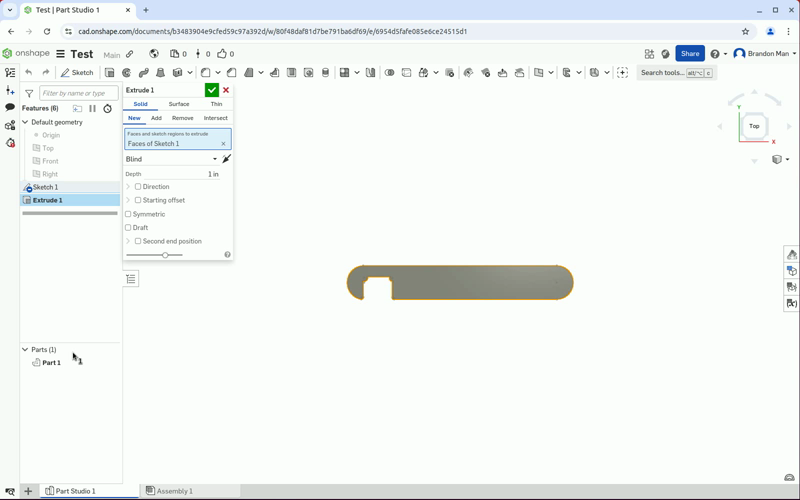
mouse_move(143, 106)
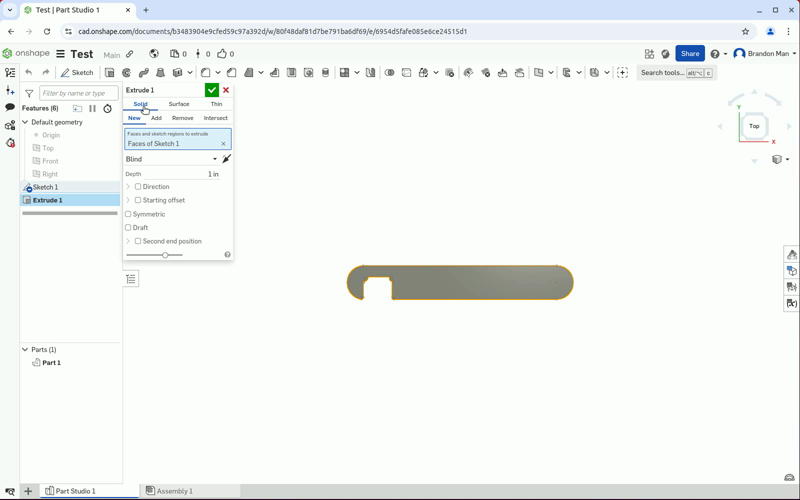
click(143, 106)
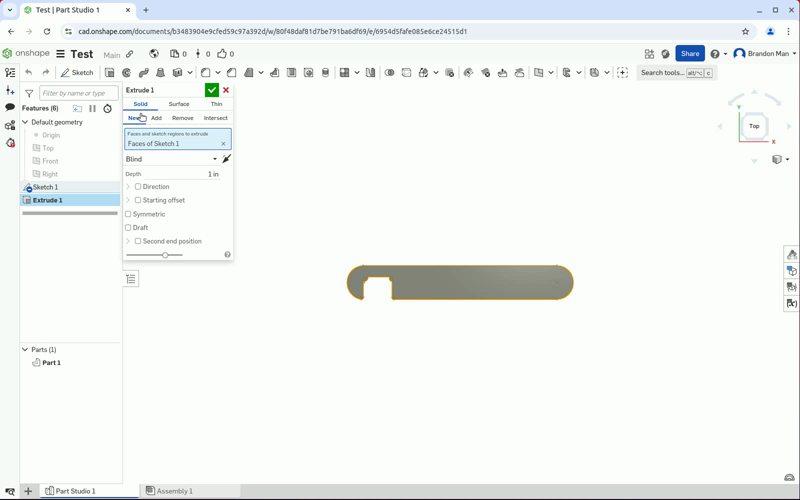
mouse_move(137, 120)
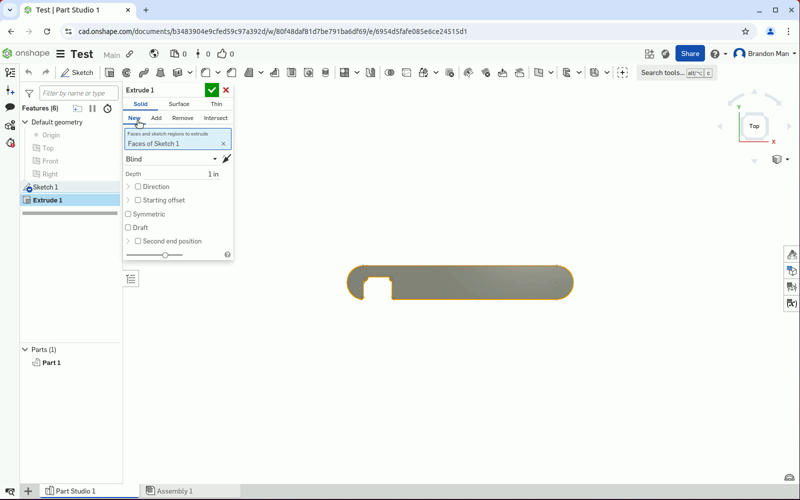
click(137, 120)
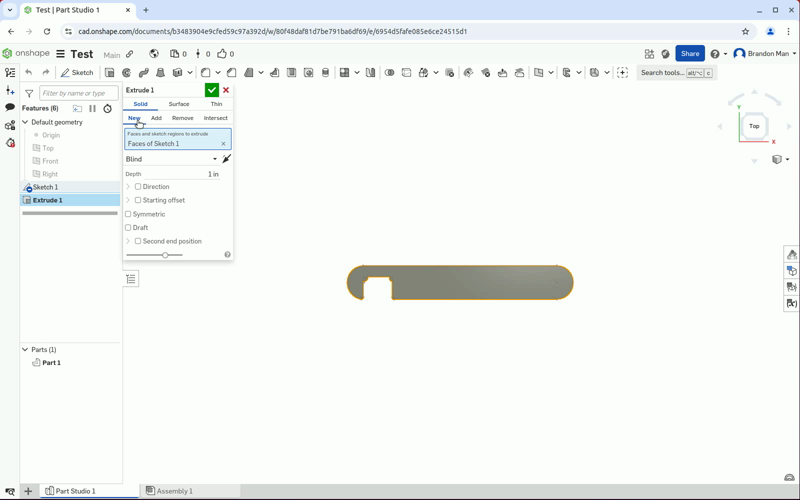
key(tab, 4)
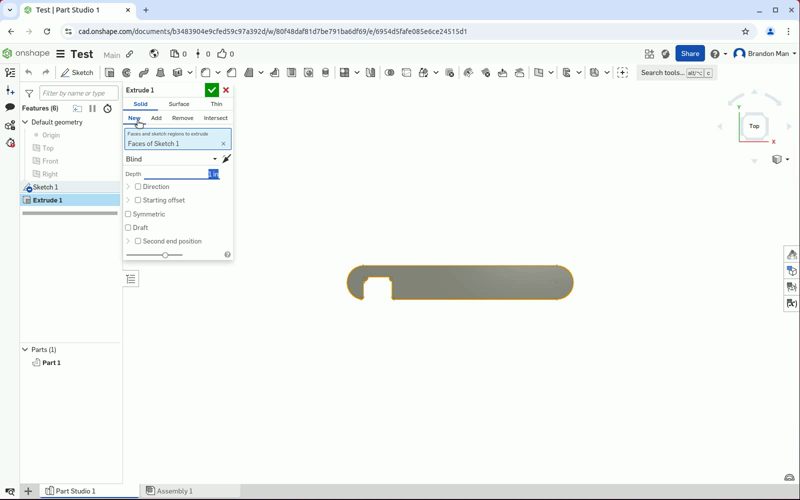
text(2.889)
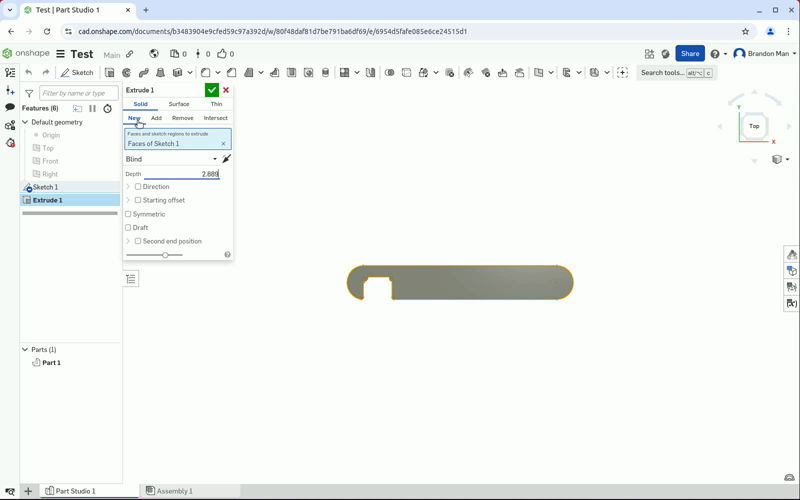
key(enter)
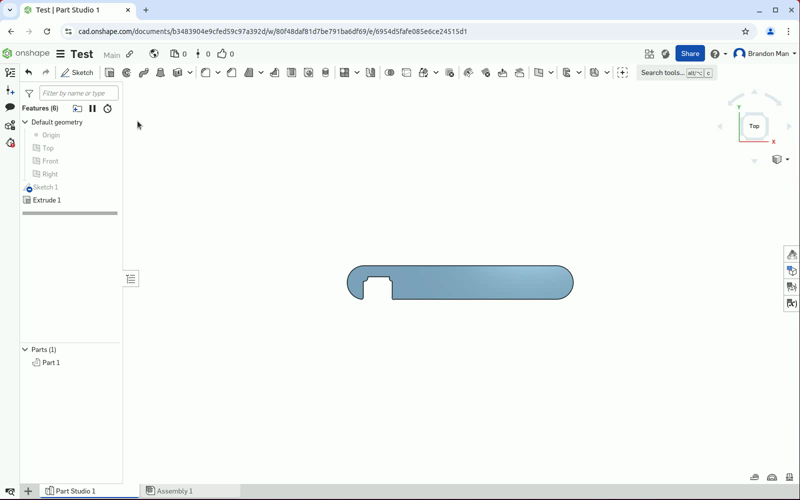
key(shift+h)
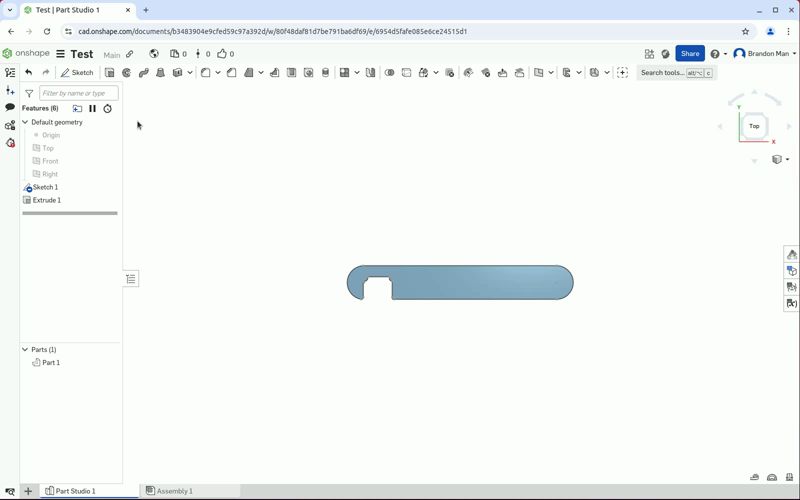
key(shift+h)
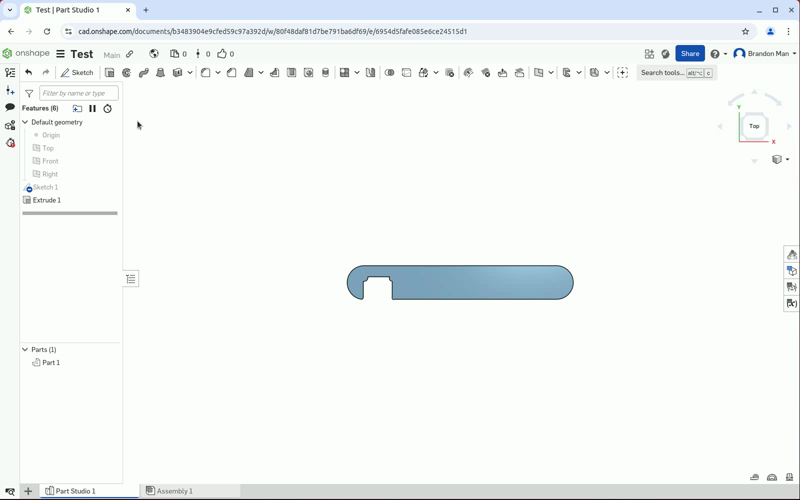
mouse_move(73, 189)
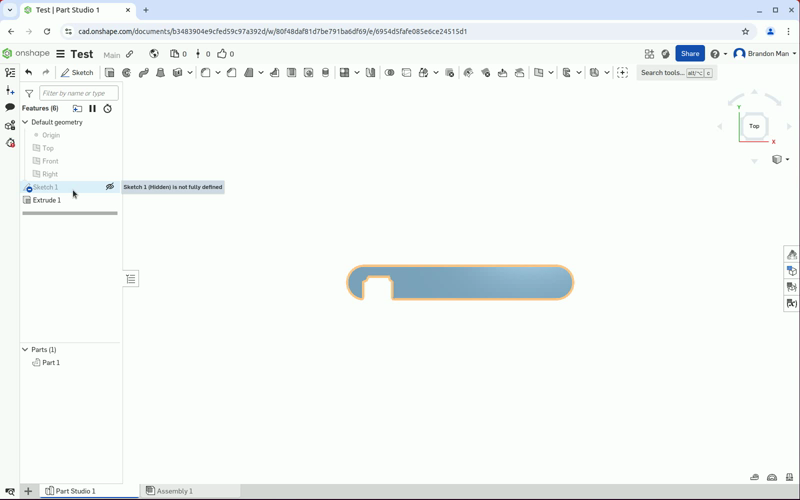
click(73, 189)
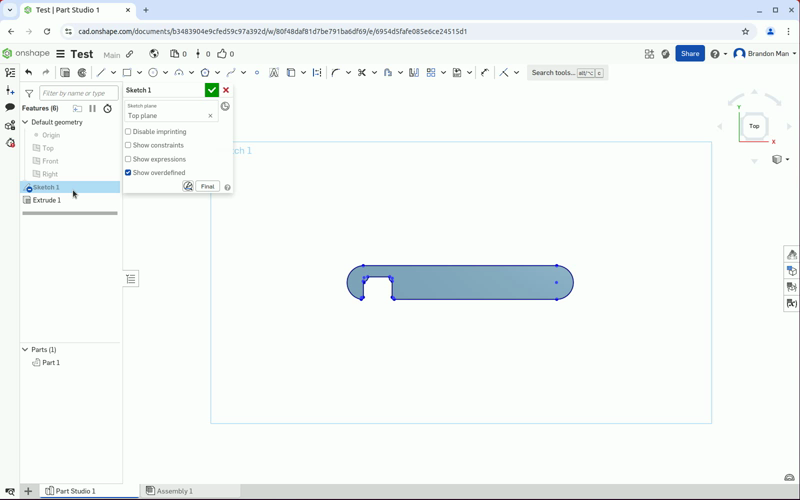
mouse_move(229, 92)
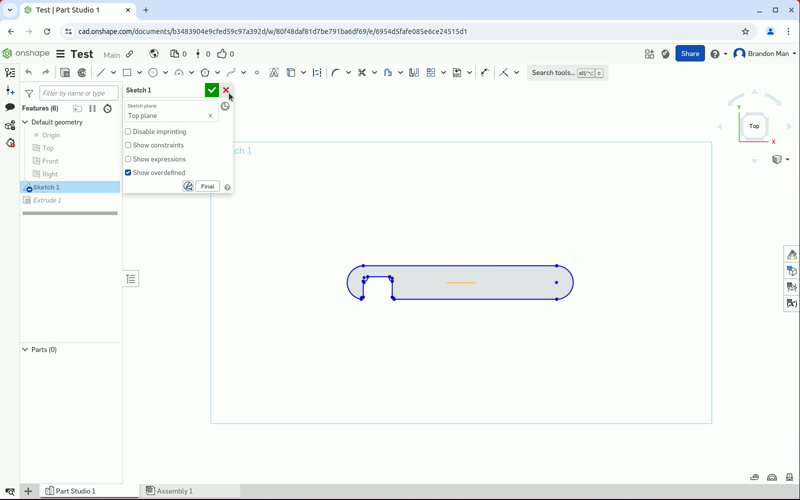
click(229, 92)
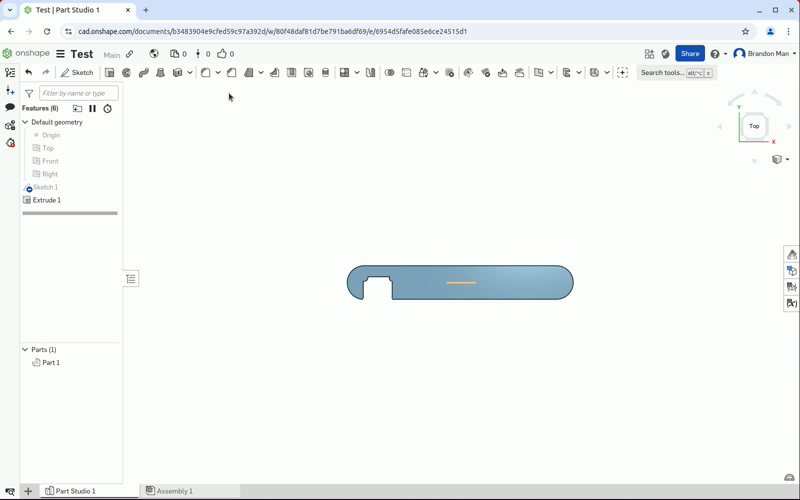
mouse_move(541, 75)
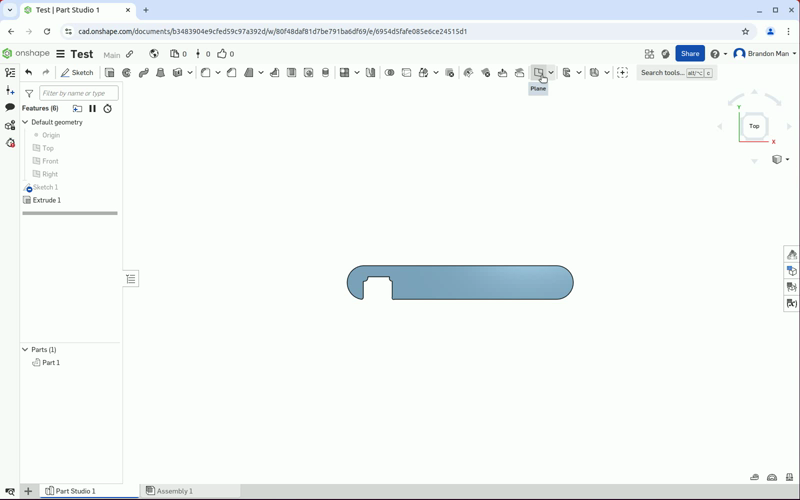
click(541, 75)
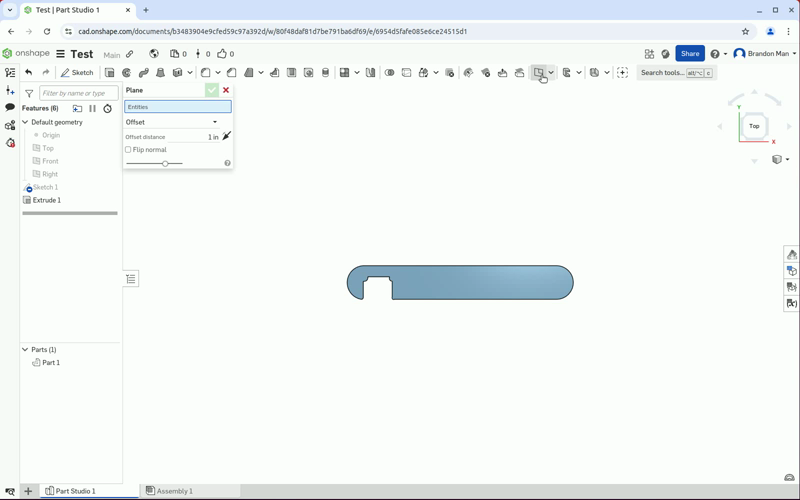
mouse_move(73, 150)
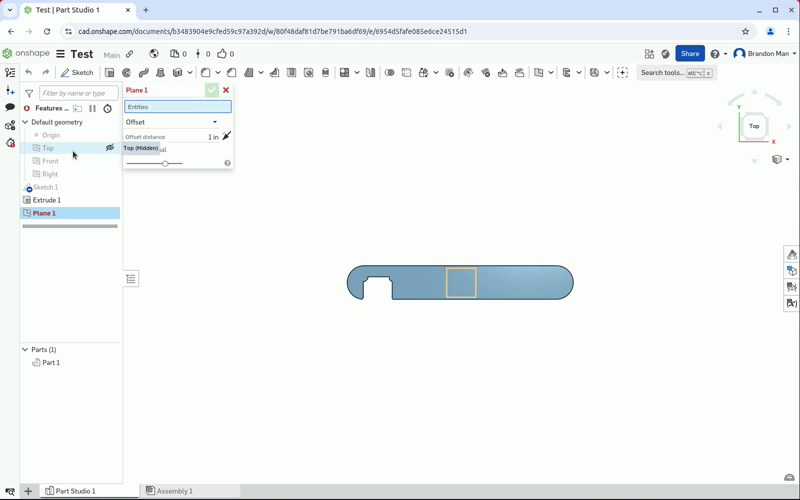
click(73, 150)
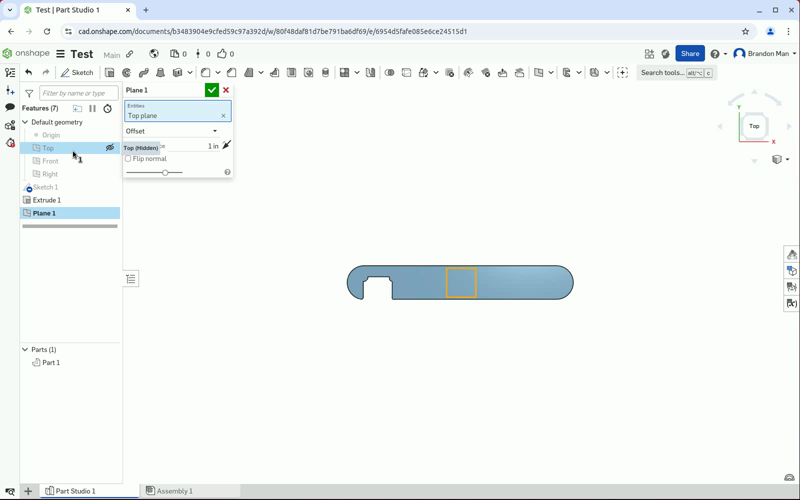
key(tab, 2)
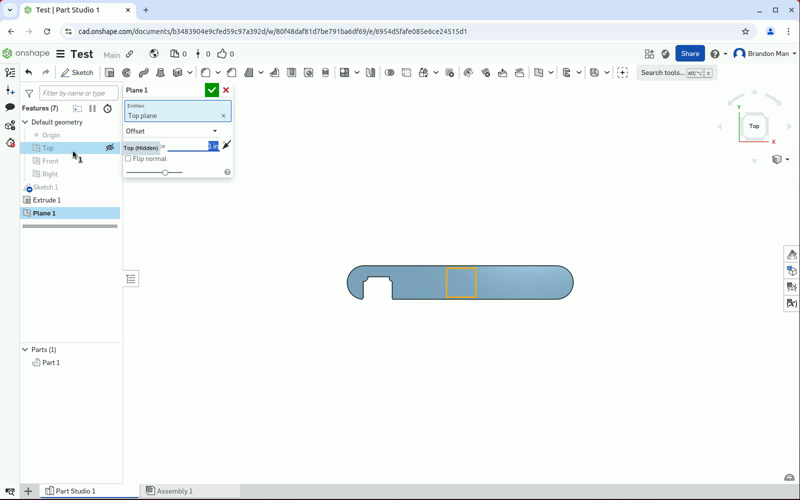
text(2.896)
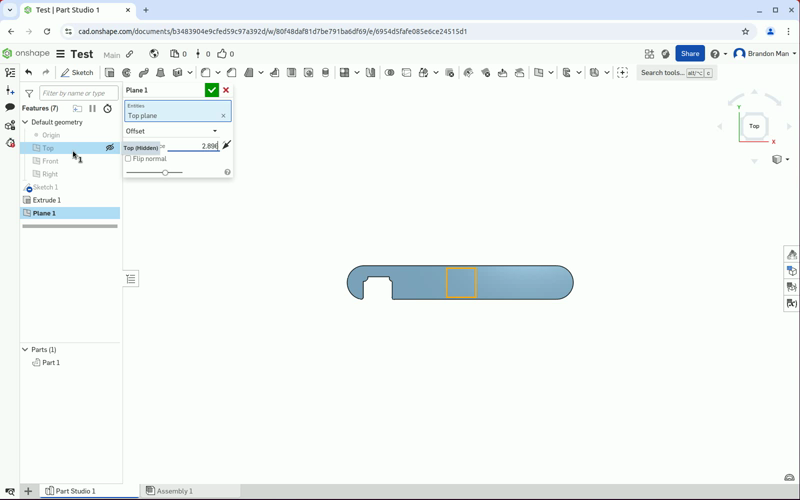
key(enter, 2)
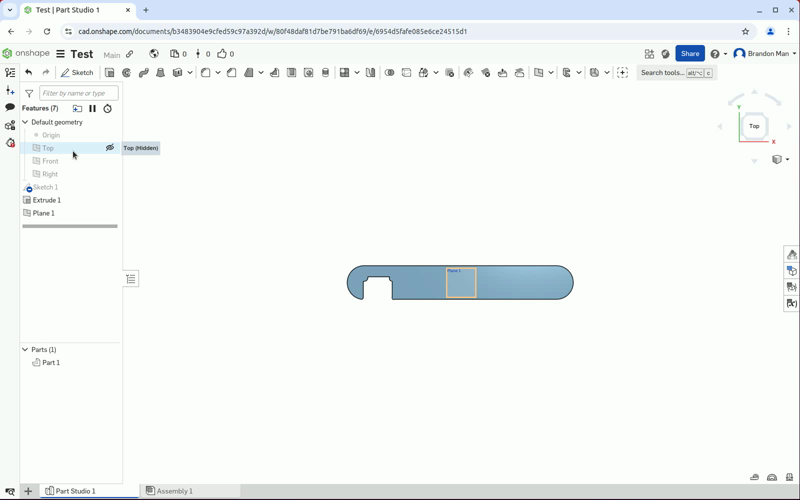
key(shift+s)
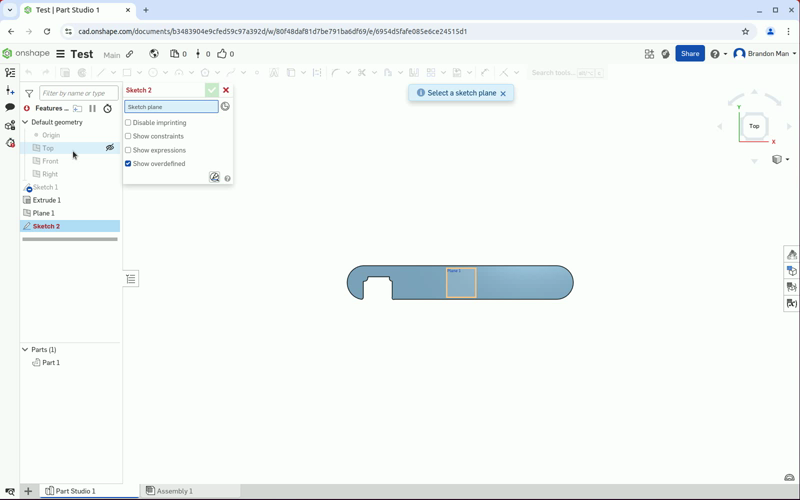
mouse_move(73, 215)
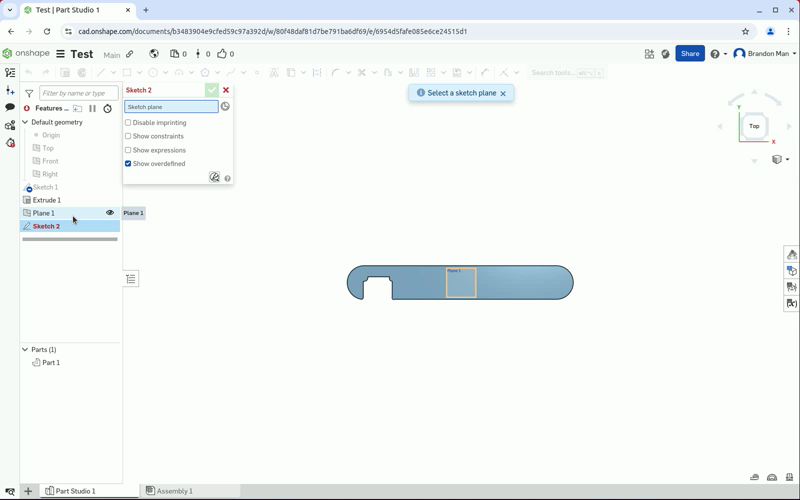
click(73, 215)
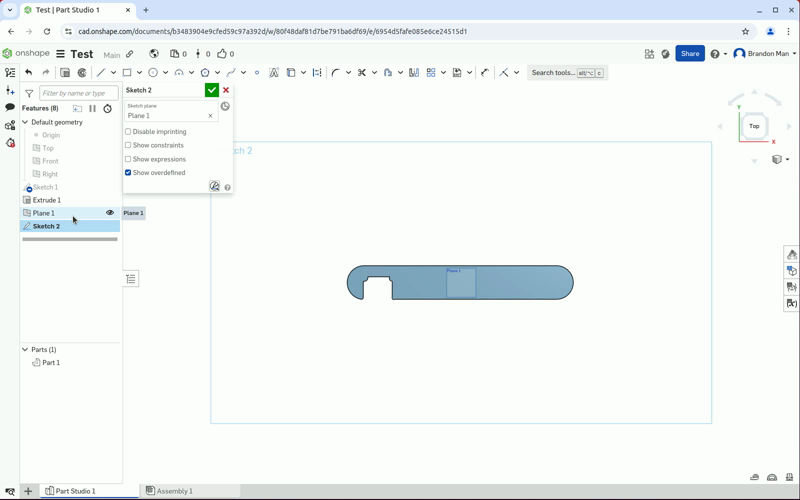
mouse_move(73, 352)
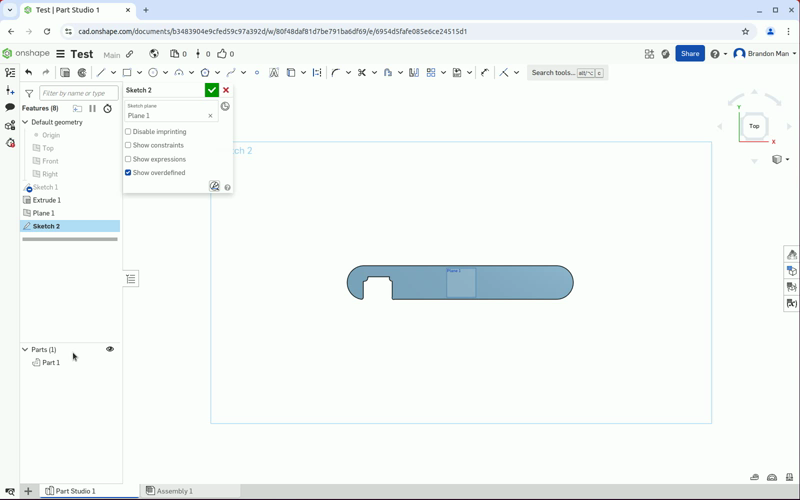
key(y)
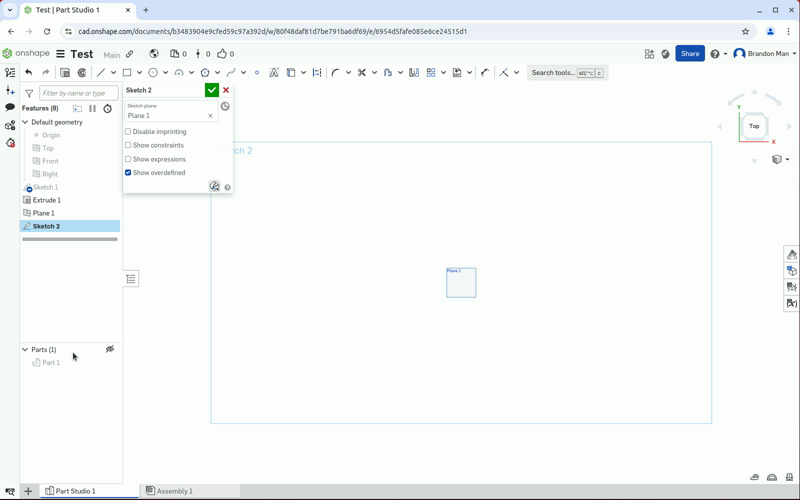
key(l)
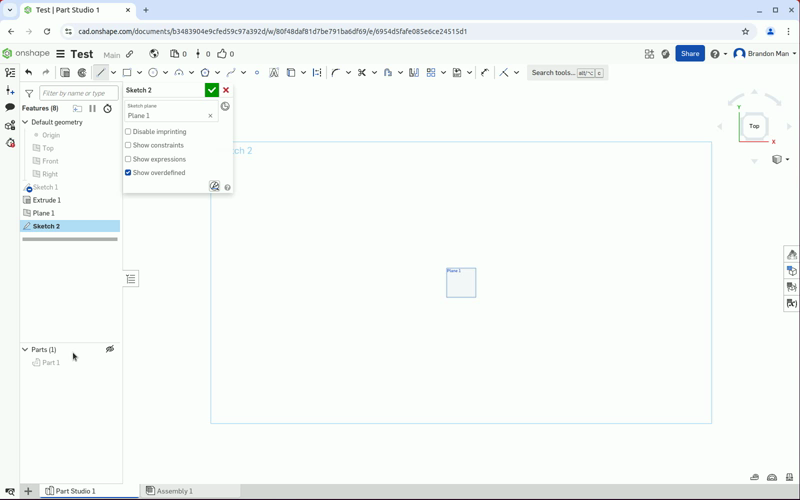
key_down(shift)
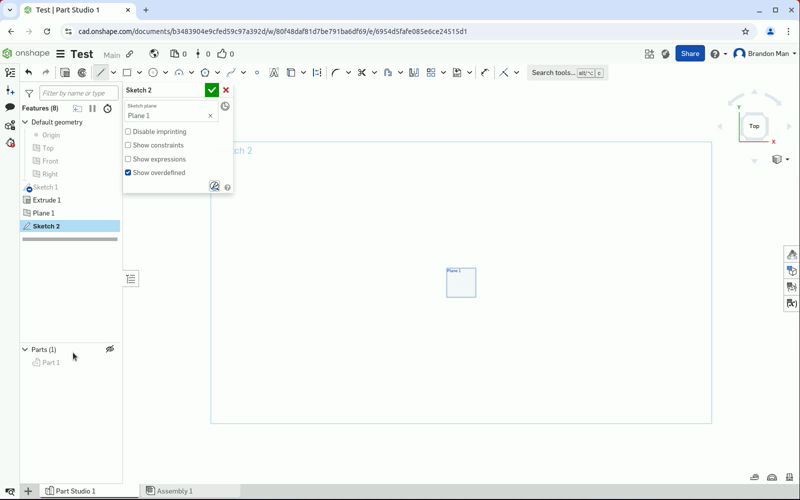
mouse_move(411, 293)
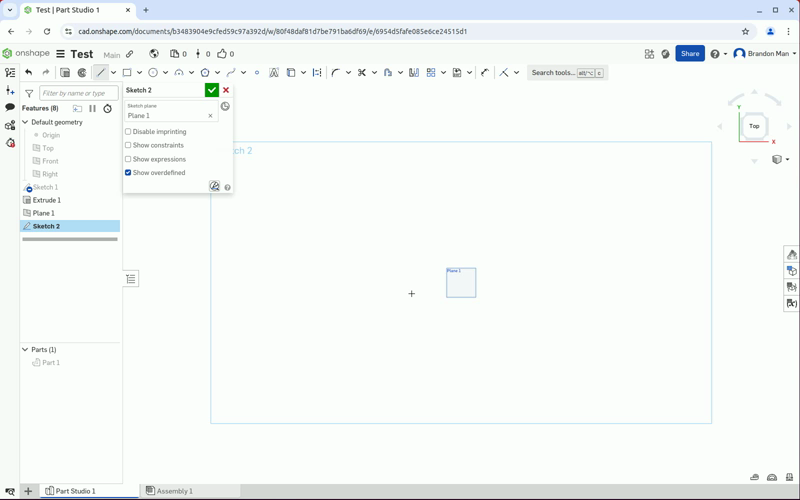
click(411, 293)
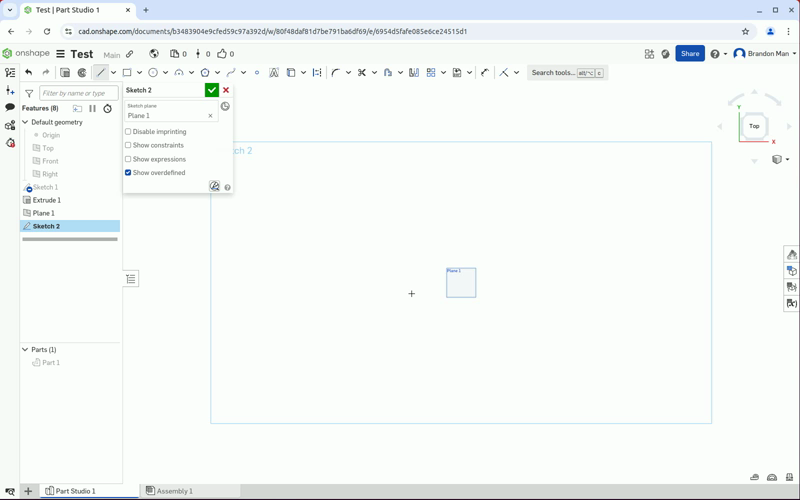
key_up(shift)
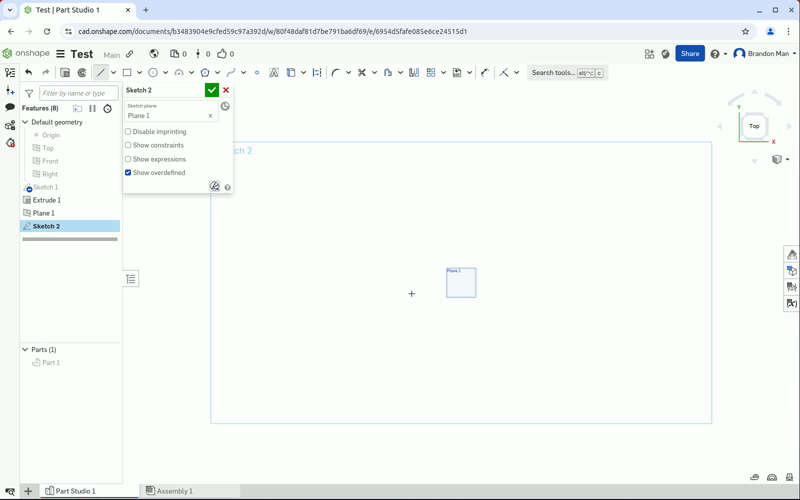
key_down(shift)
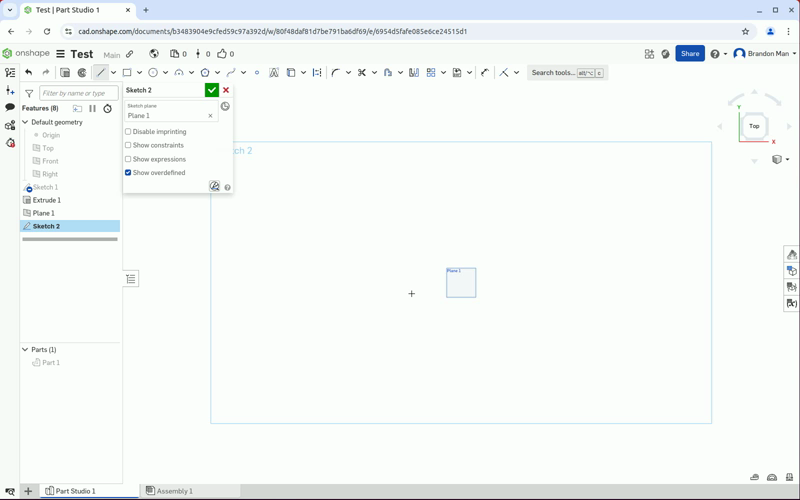
mouse_move(555, 293)
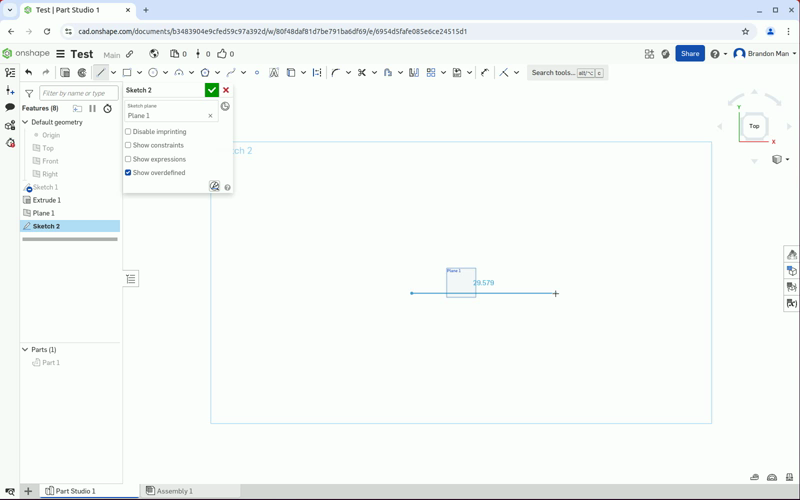
click(555, 293)
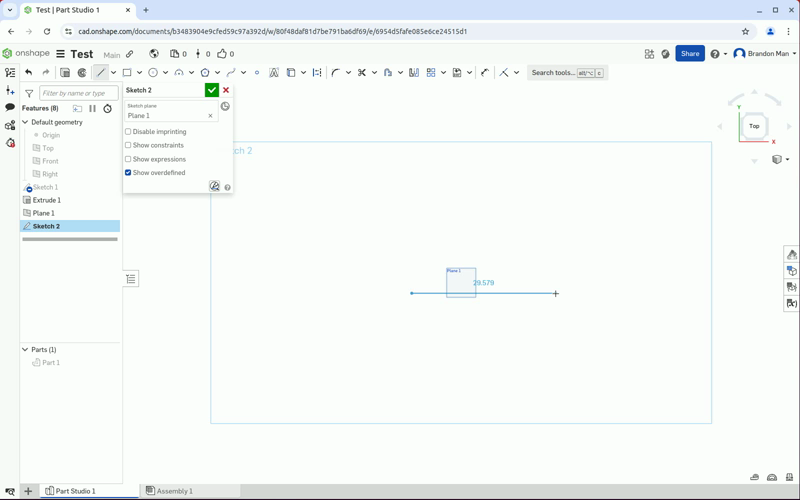
key_up(shift)
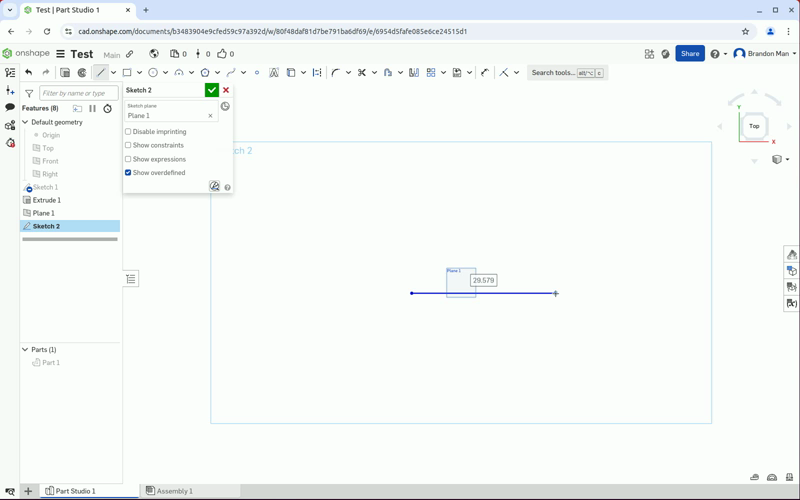
key(esc)
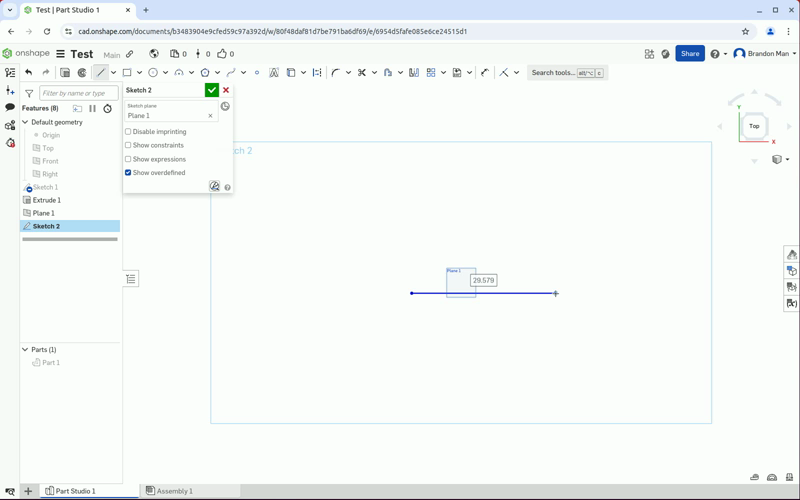
key(a)
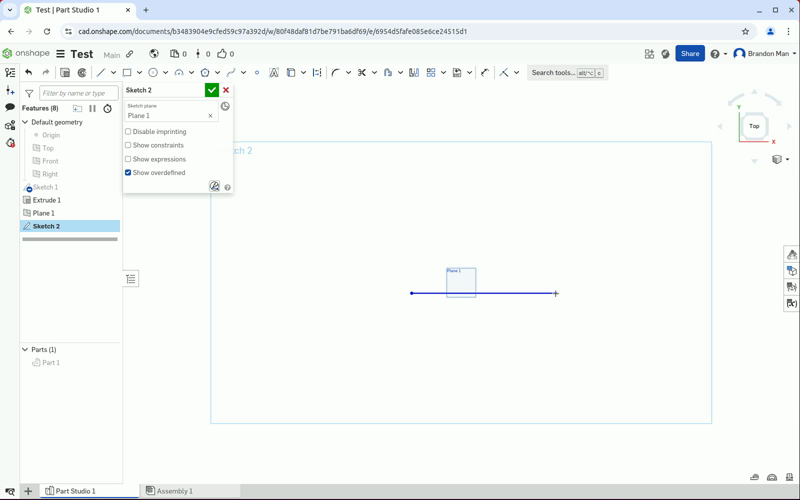
mouse_move(555, 293)
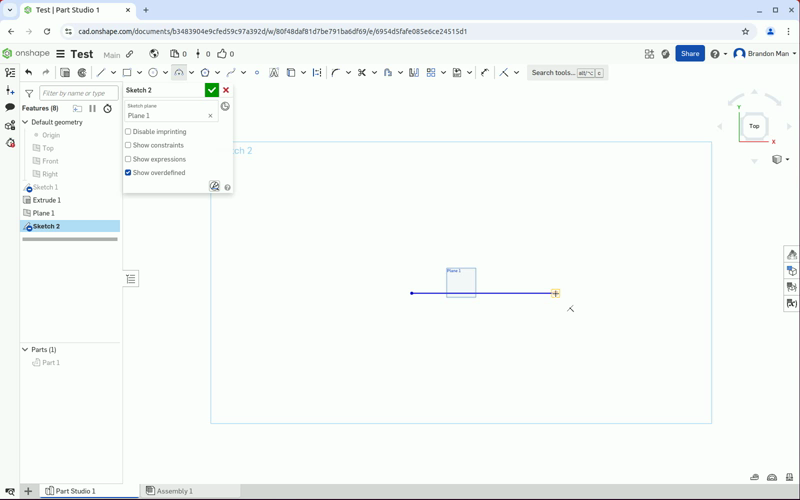
click(555, 293)
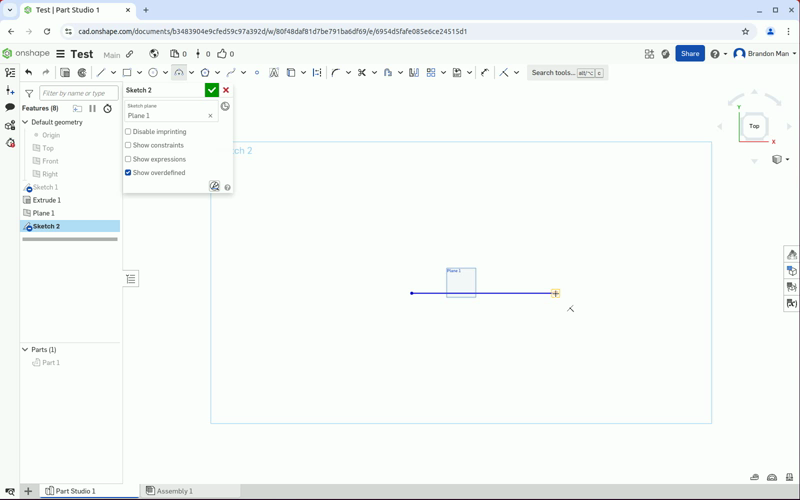
key_down(shift)
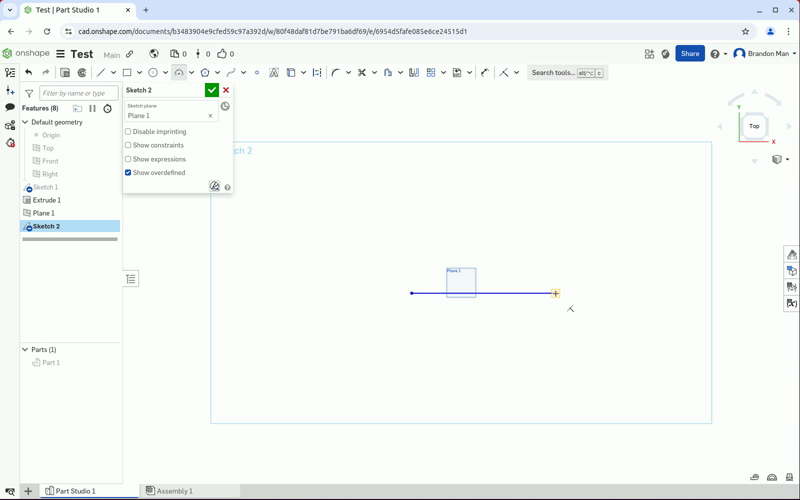
mouse_move(555, 272)
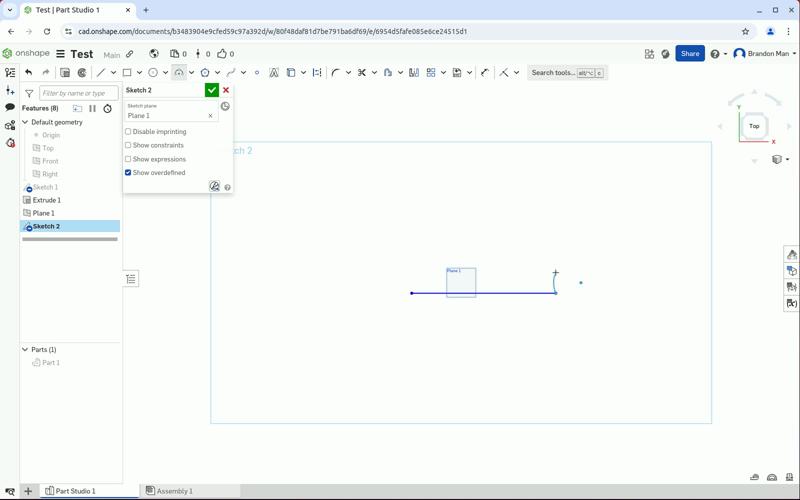
click(555, 272)
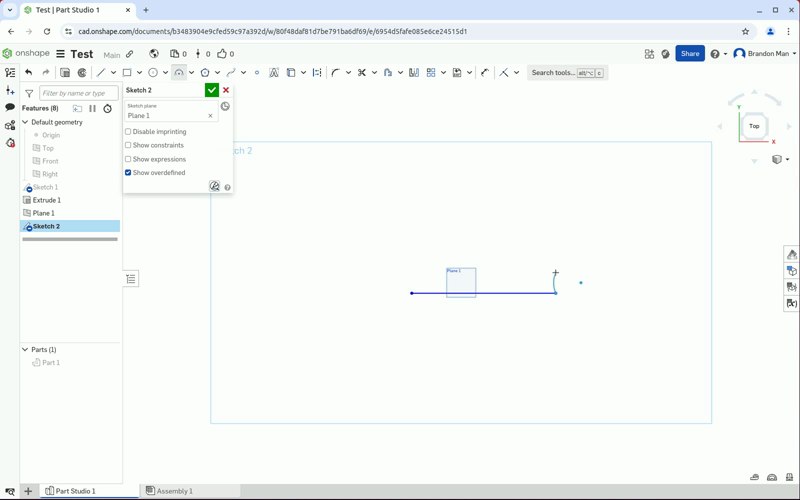
mouse_move(566, 282)
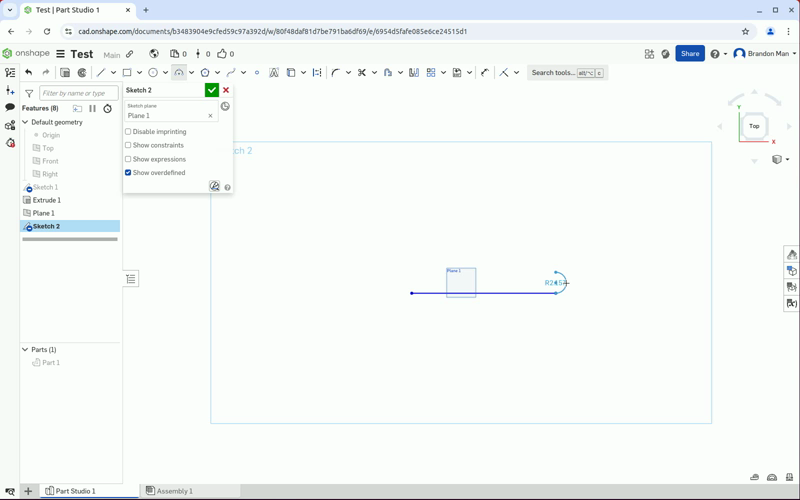
click(566, 282)
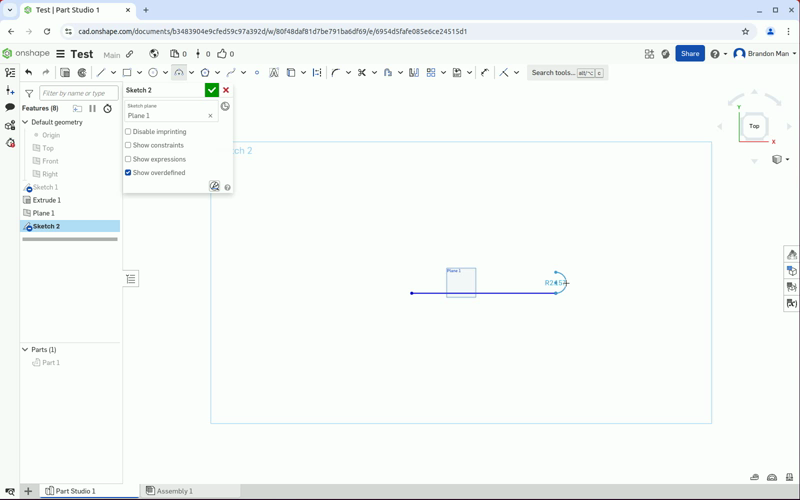
key_up(shift)
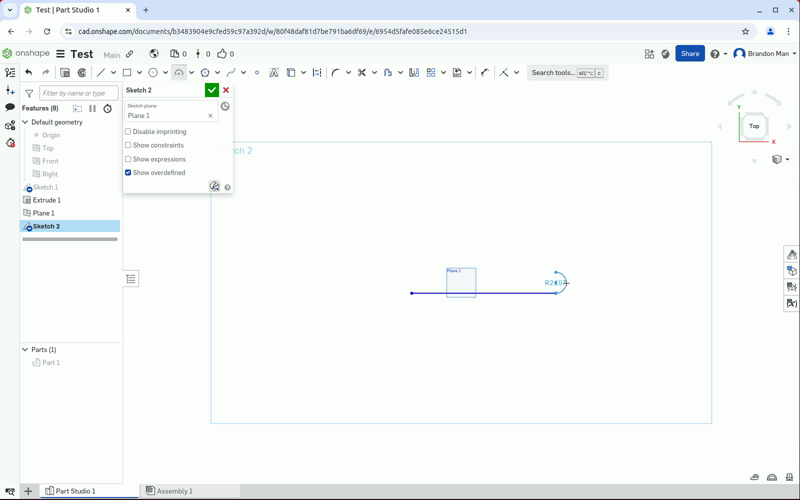
key(esc)
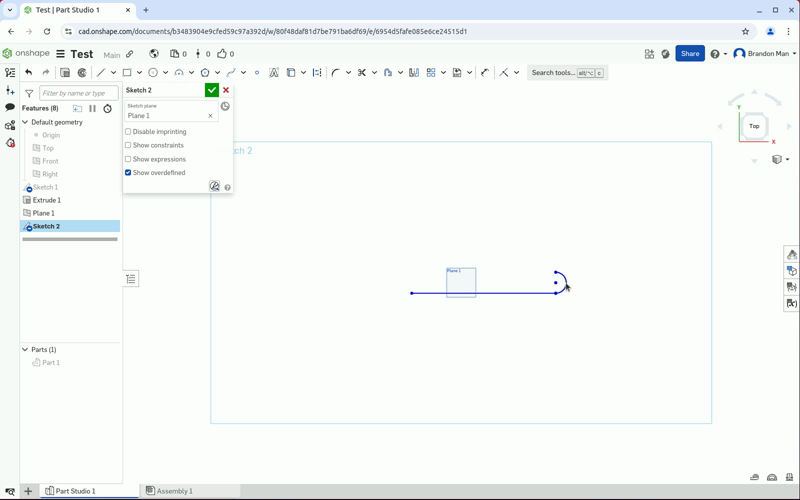
key(l)
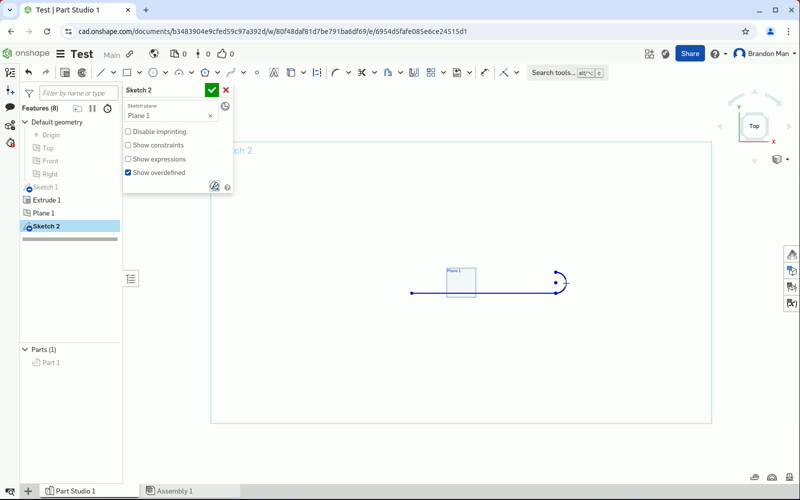
mouse_move(555, 272)
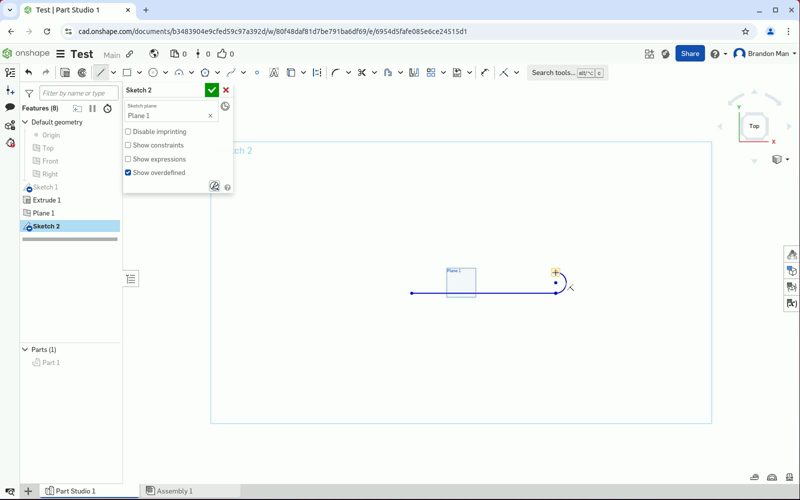
click(555, 272)
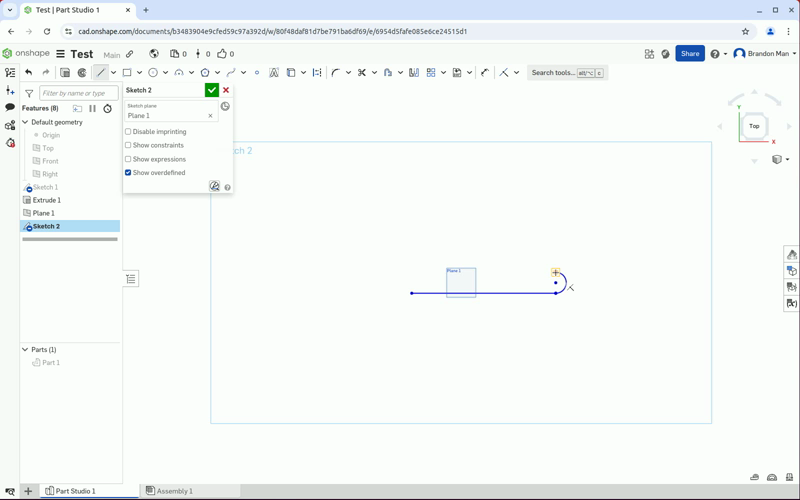
key_down(shift)
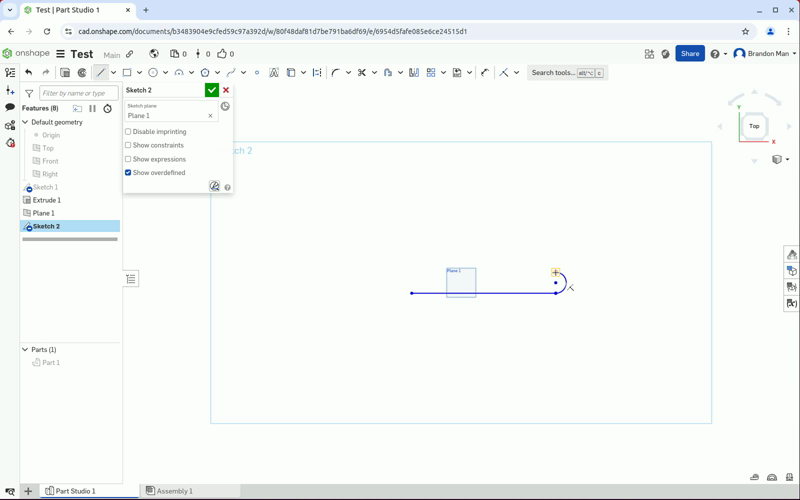
mouse_move(411, 272)
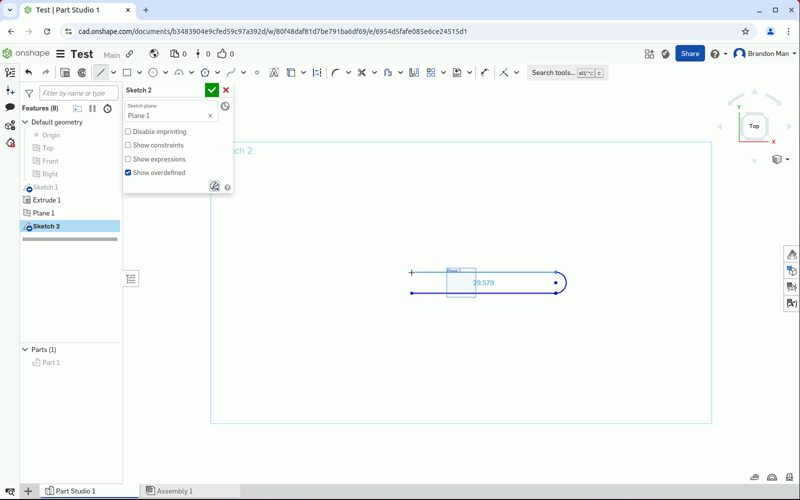
click(411, 272)
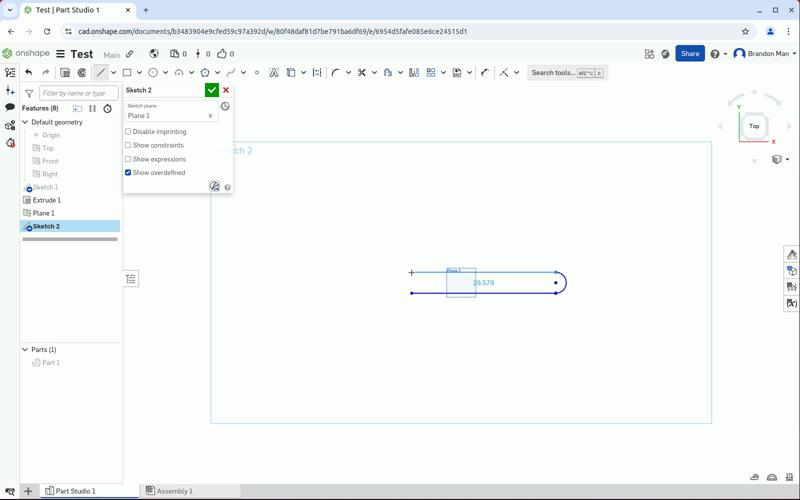
key_up(shift)
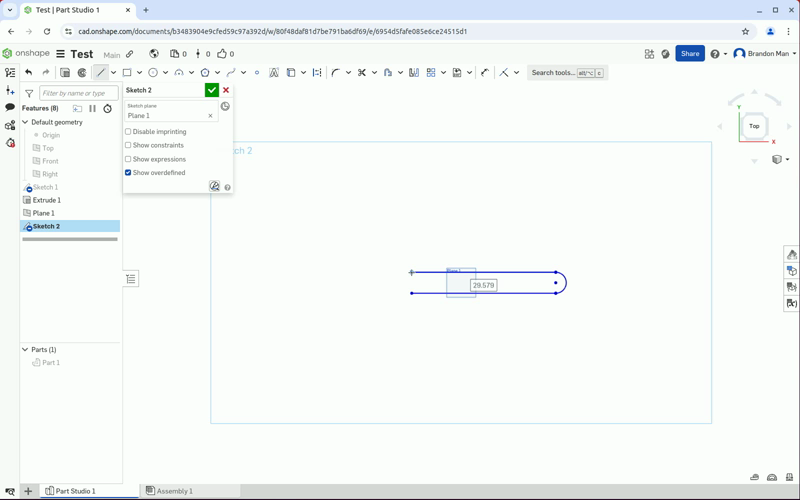
key(esc)
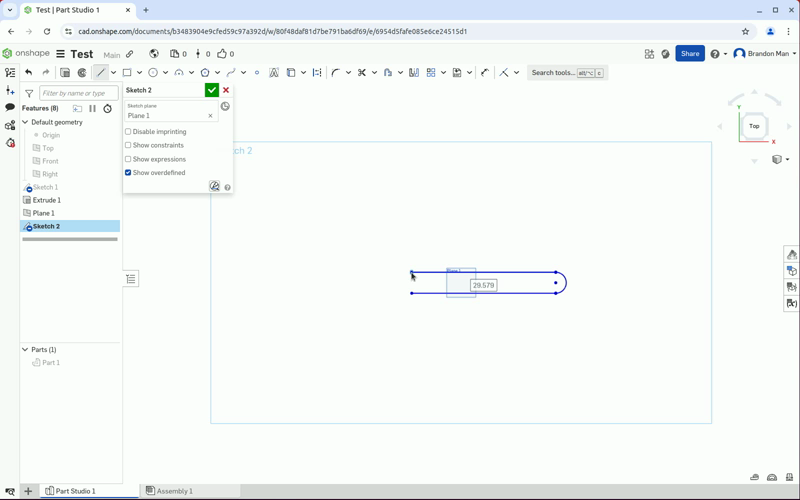
key(a)
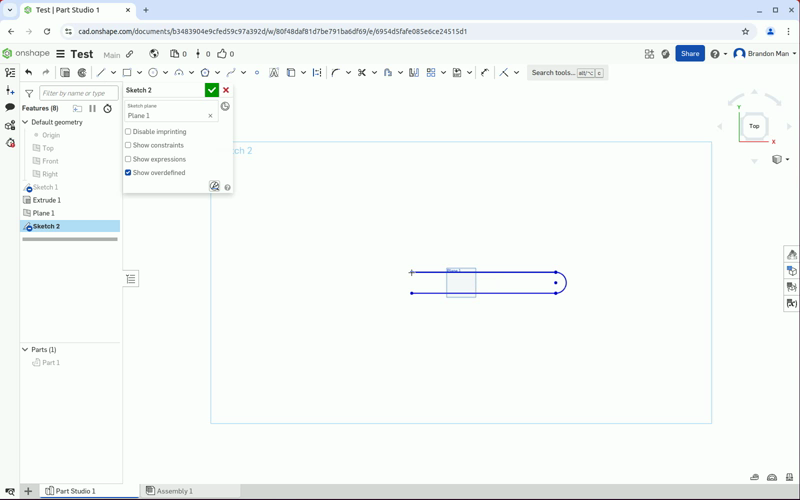
mouse_move(411, 272)
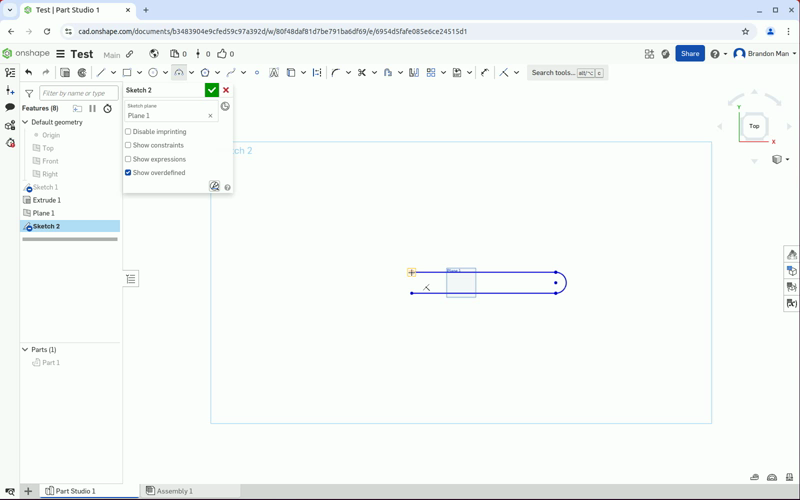
click(411, 272)
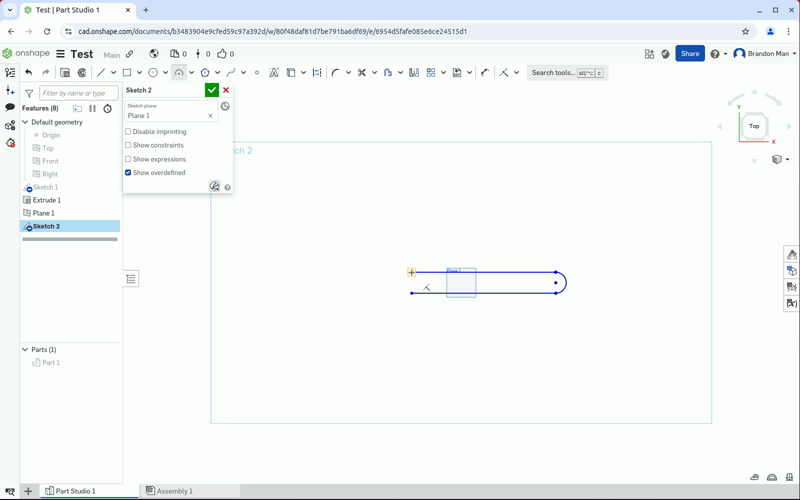
mouse_move(411, 293)
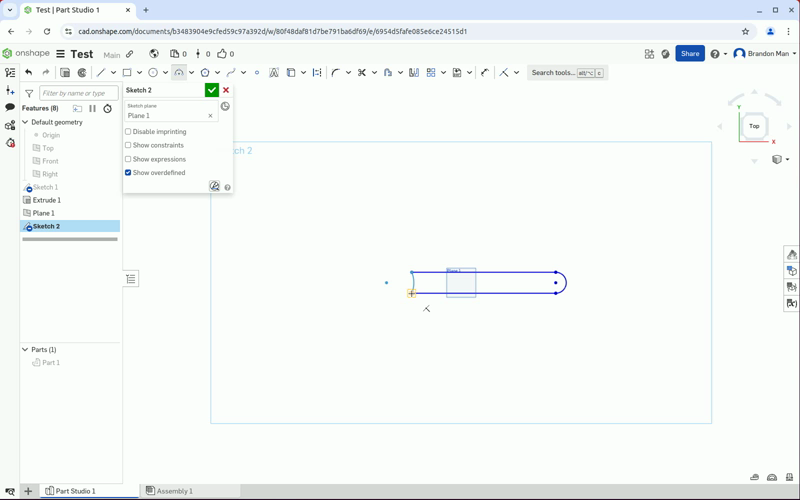
click(411, 293)
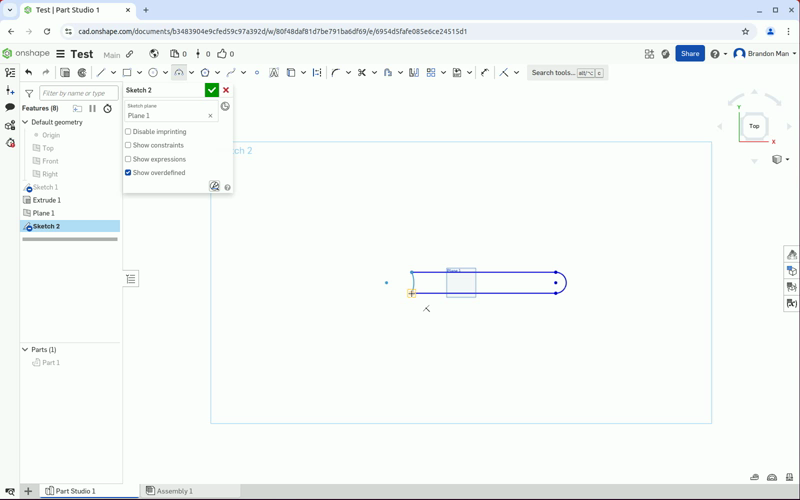
key_down(shift)
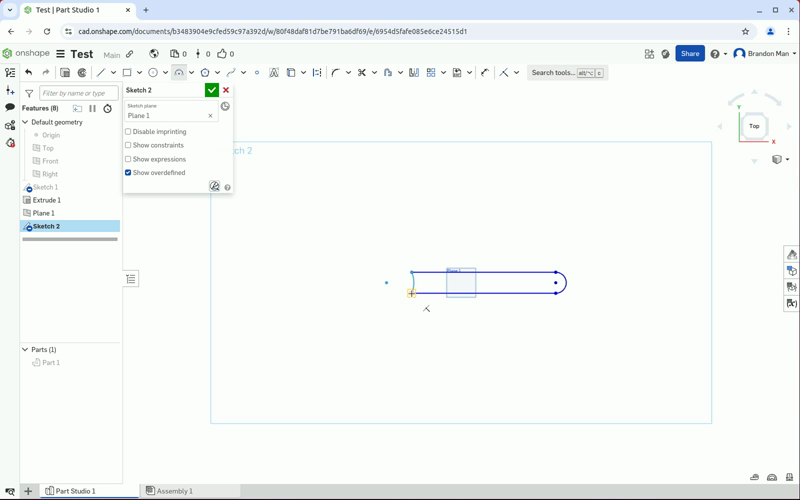
mouse_move(401, 282)
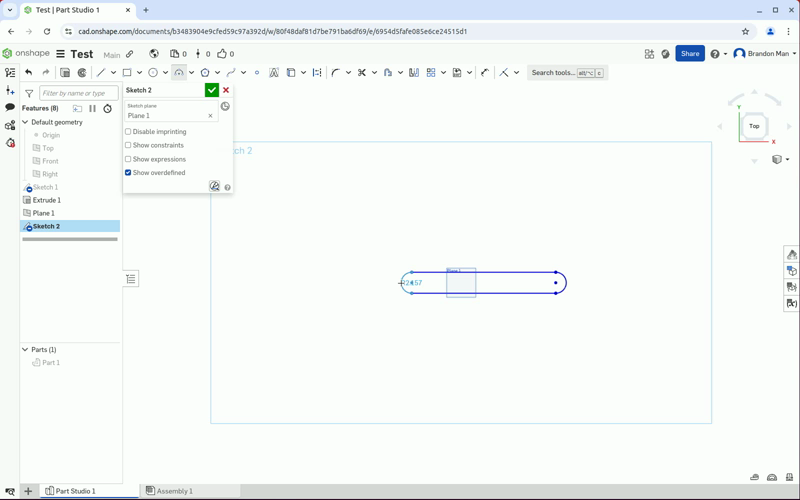
click(401, 282)
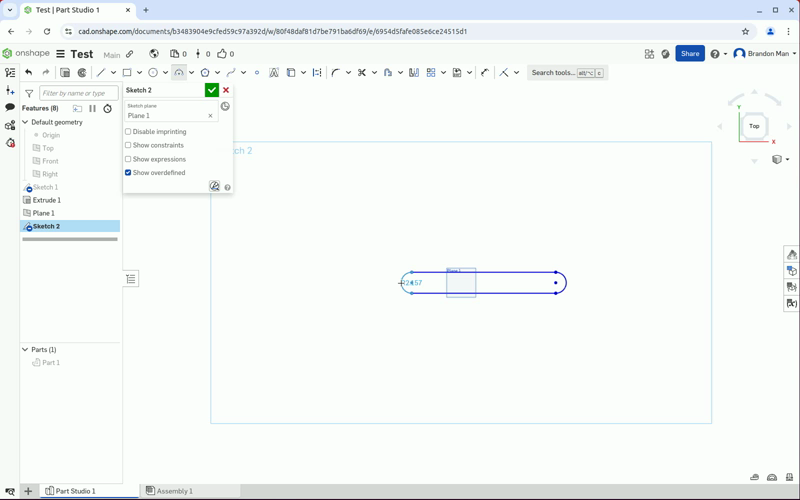
key_up(shift)
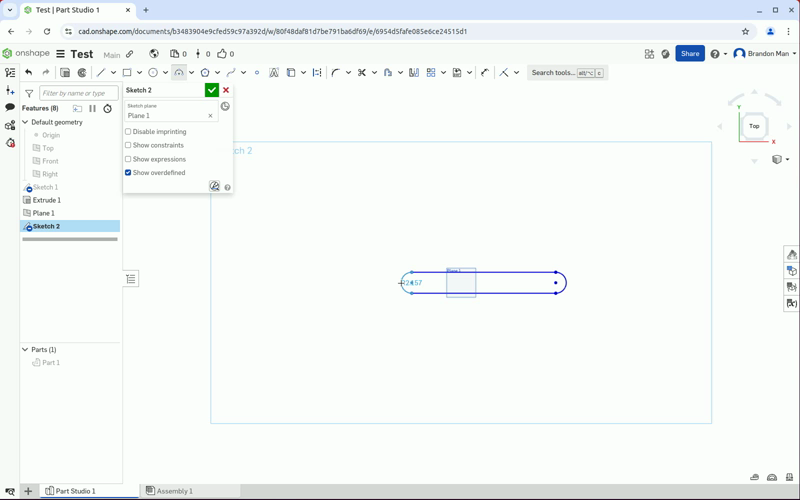
key(esc)
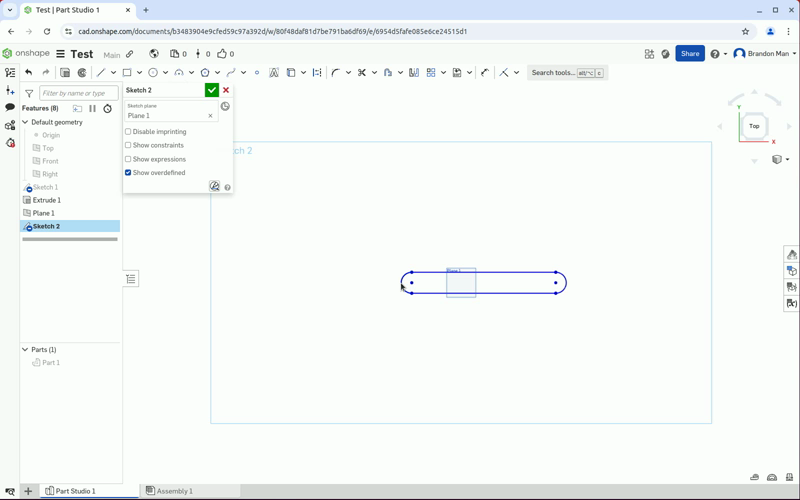
mouse_move(517, 276)
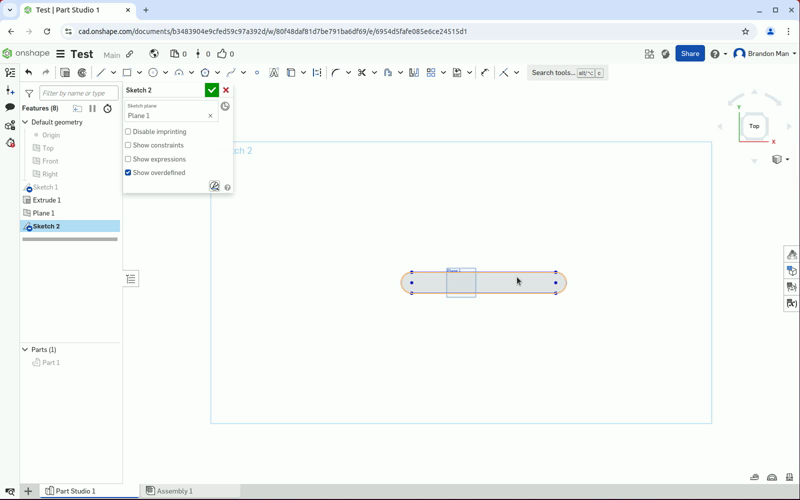
click(517, 276)
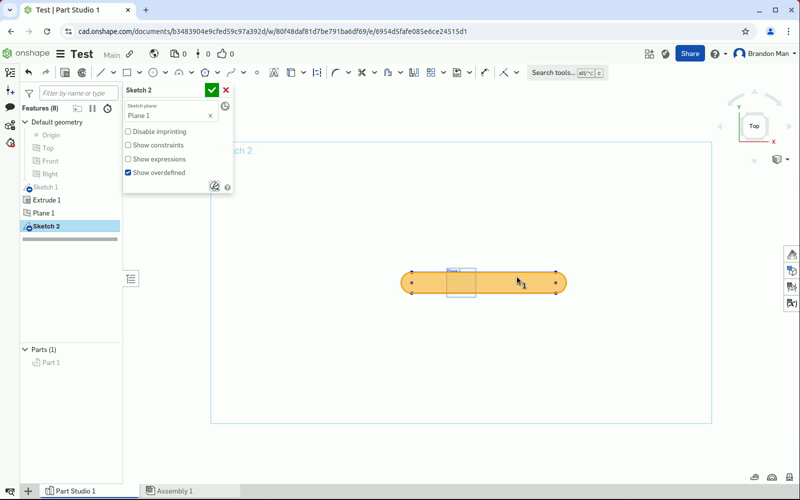
mouse_move(73, 352)
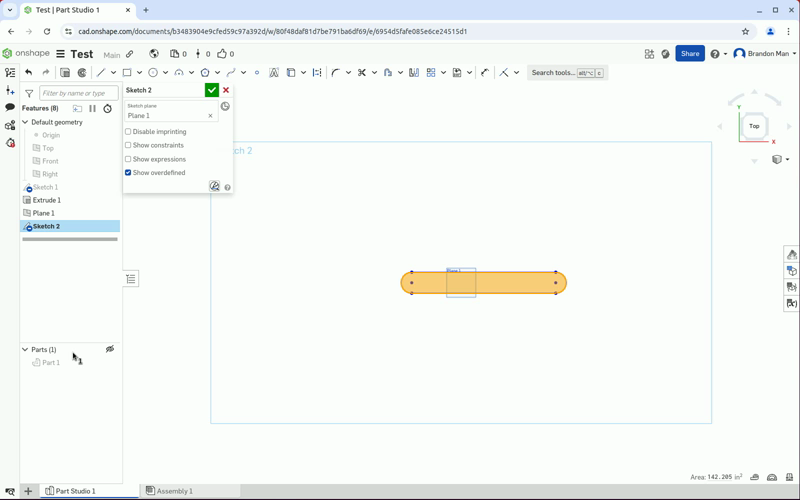
key(shift+y)
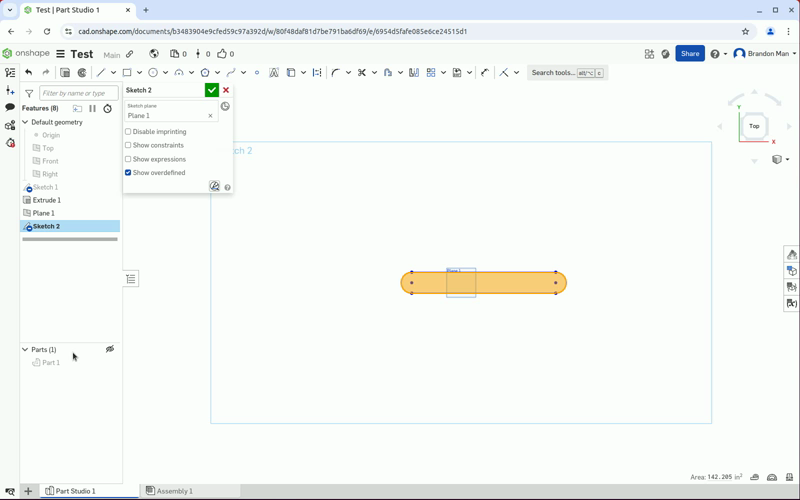
key(shift+e)
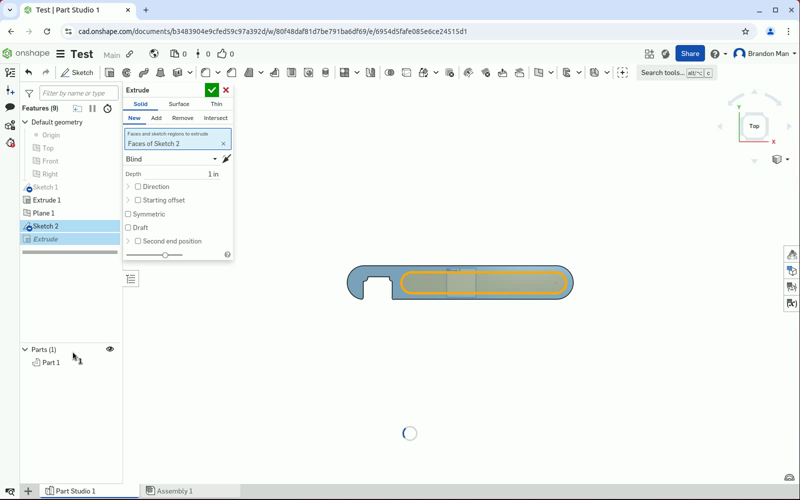
mouse_move(143, 106)
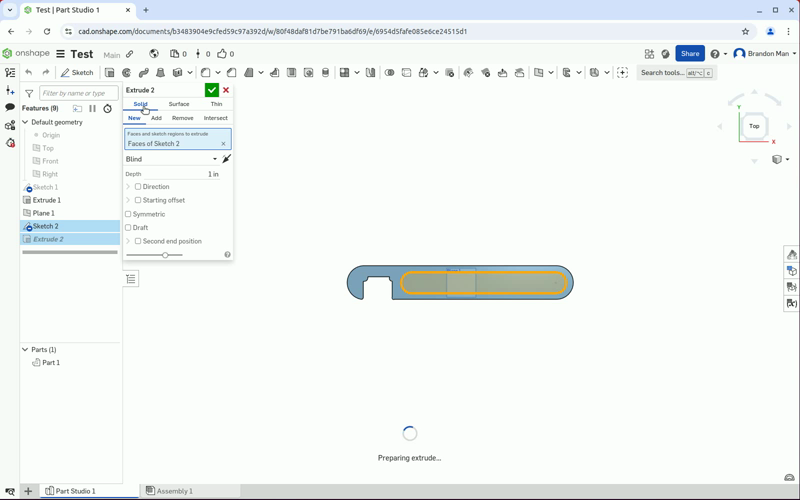
click(143, 106)
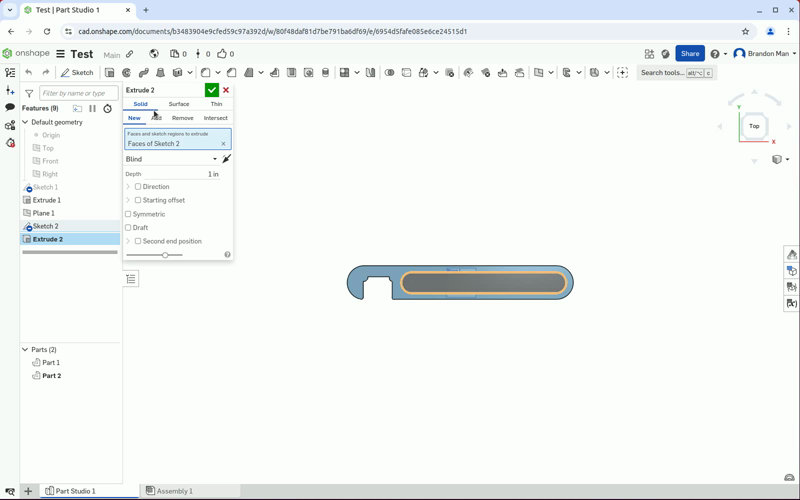
mouse_move(186, 120)
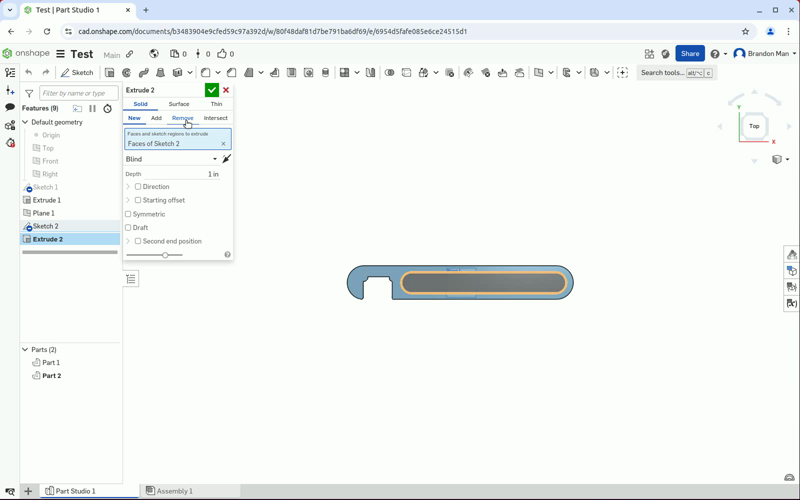
click(186, 120)
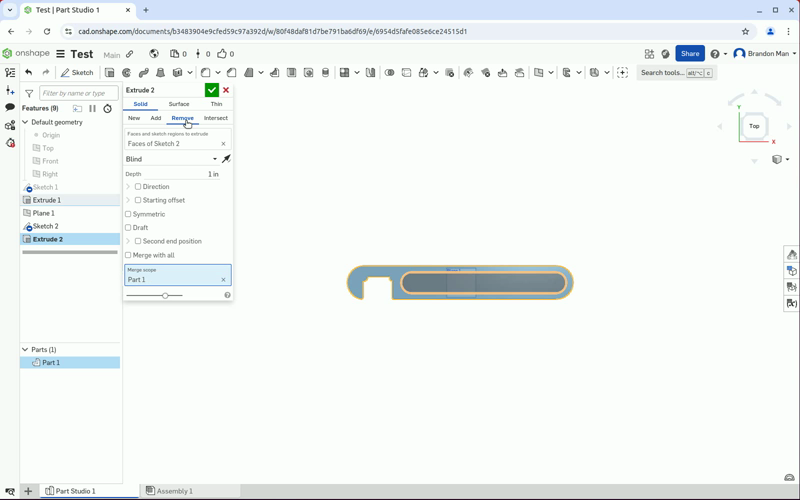
key(tab, 4)
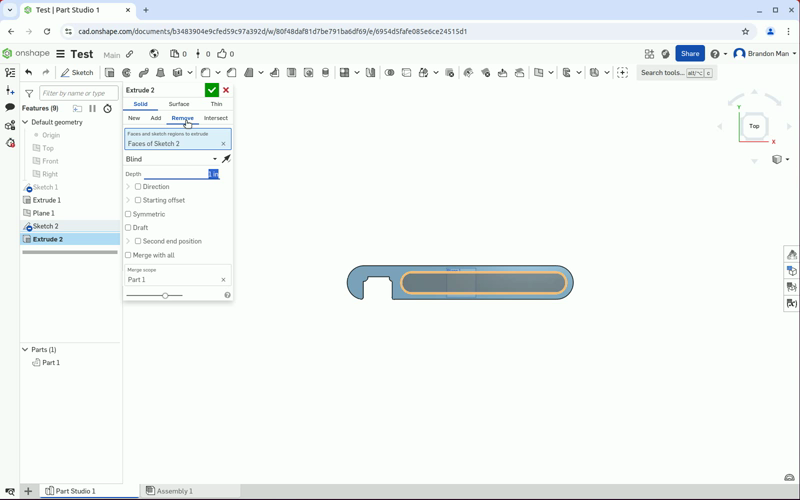
text(1.685)
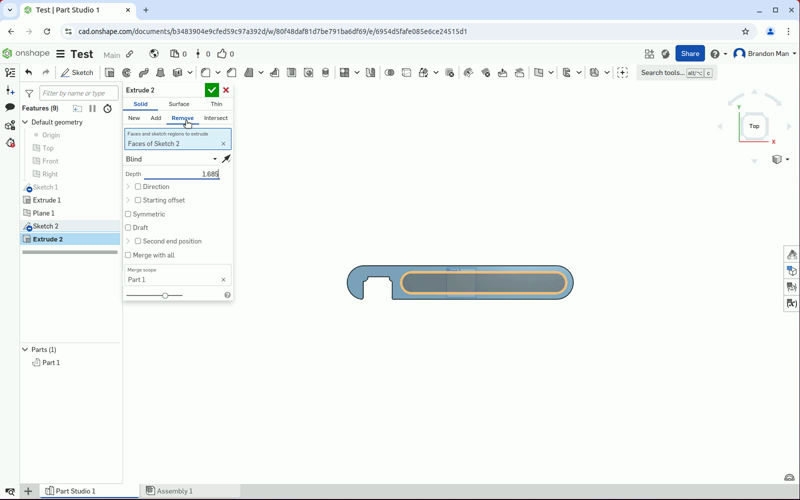
key(tab, 6)
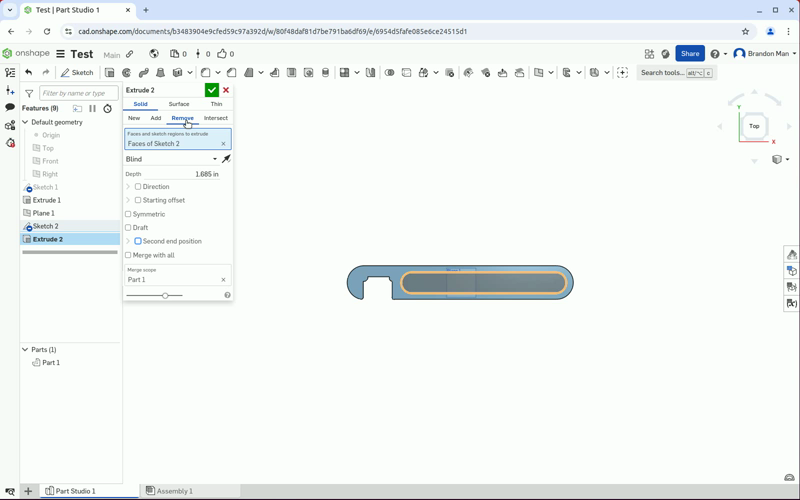
key(space)
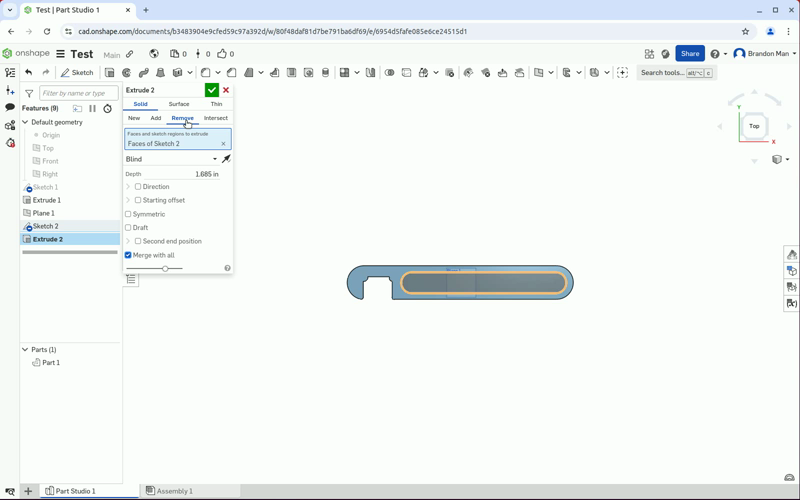
key(enter)
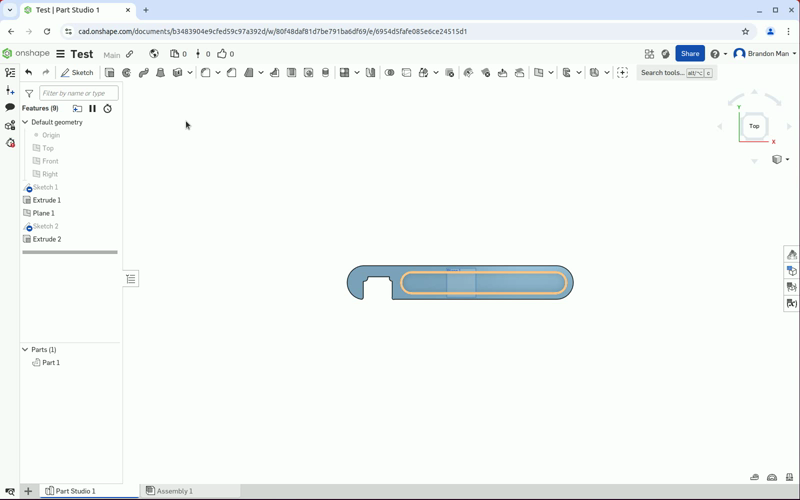
key(shift+h)
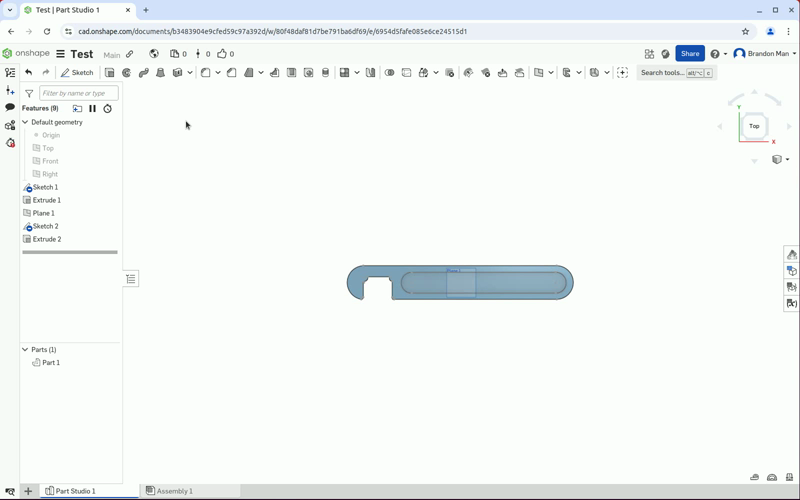
key(shift+h)
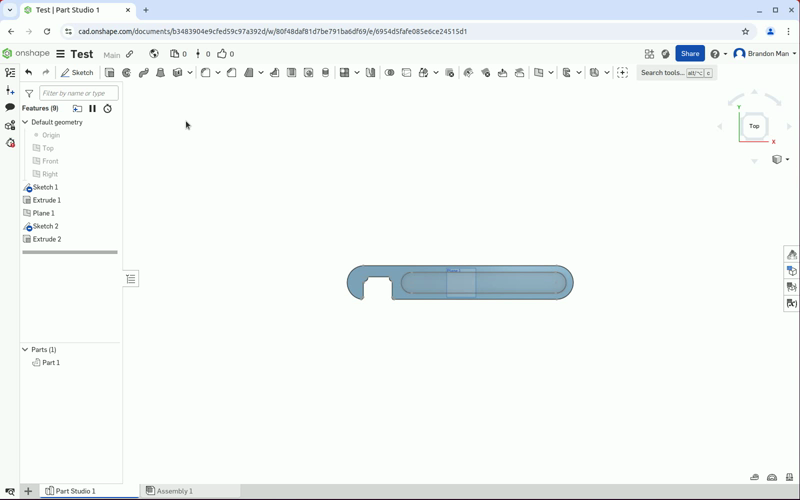
key(shift+7)
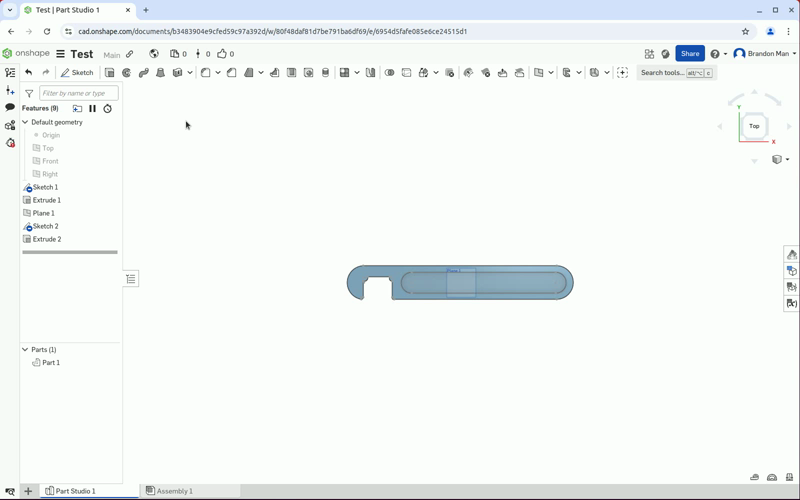
key(up, 3)
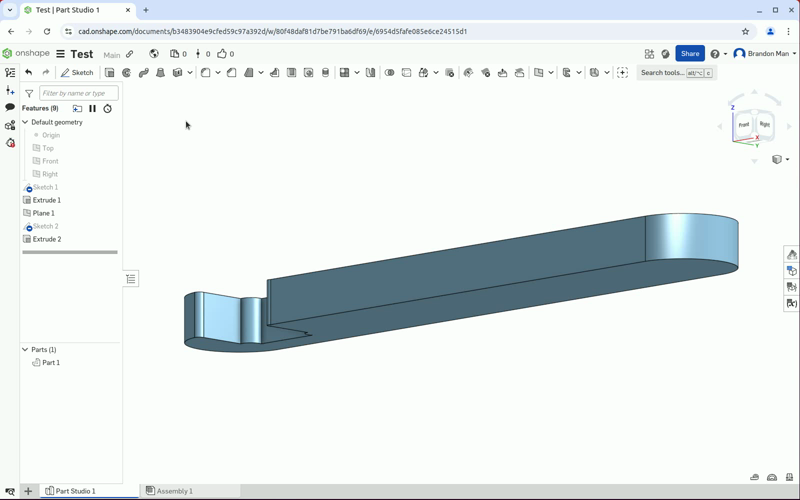
key(left, 3)
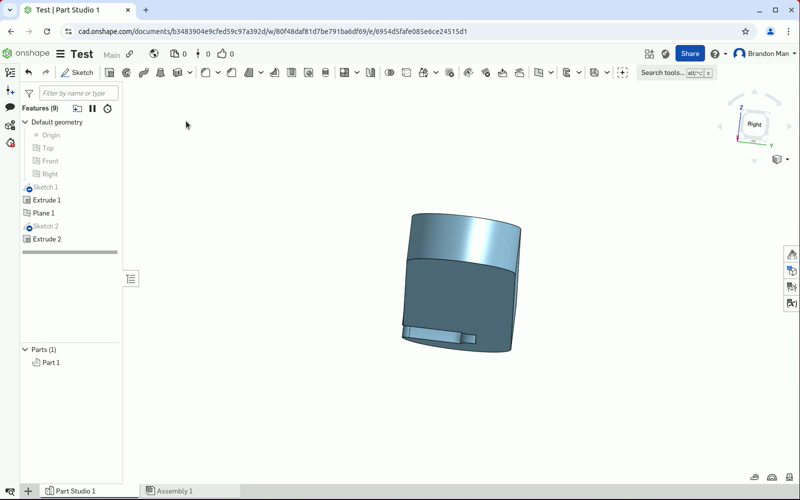
key(right, 3)
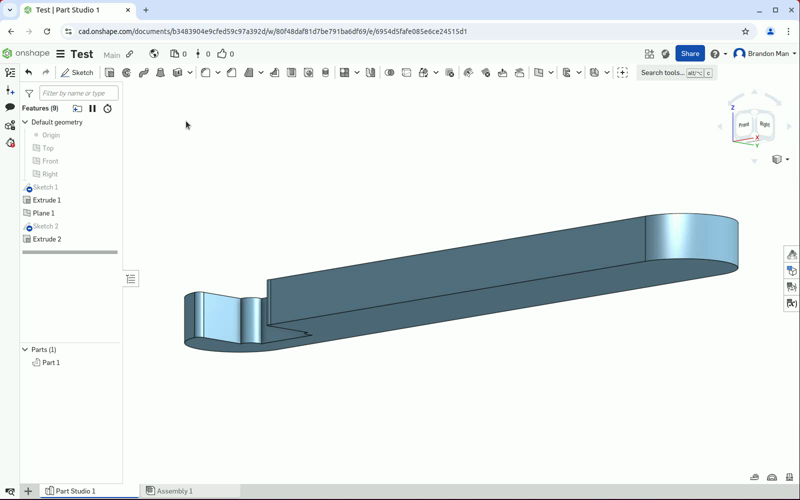
key(down, 3)
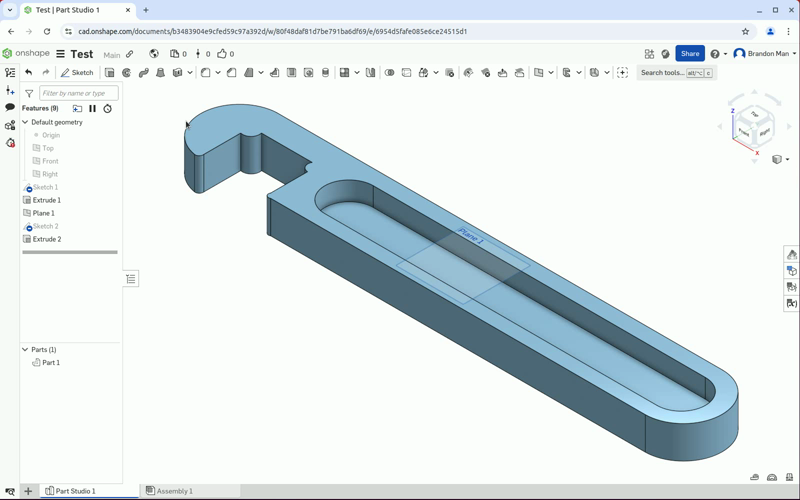
mouse_move(73, 189)
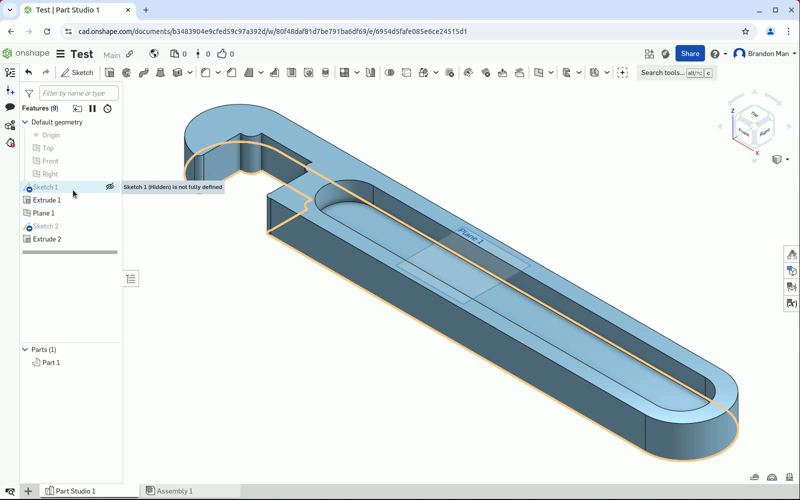
click(73, 189)